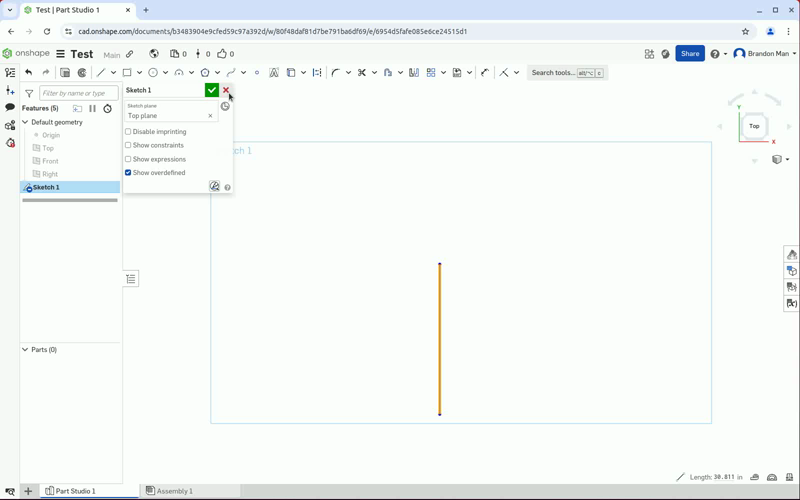
key(shift+h)
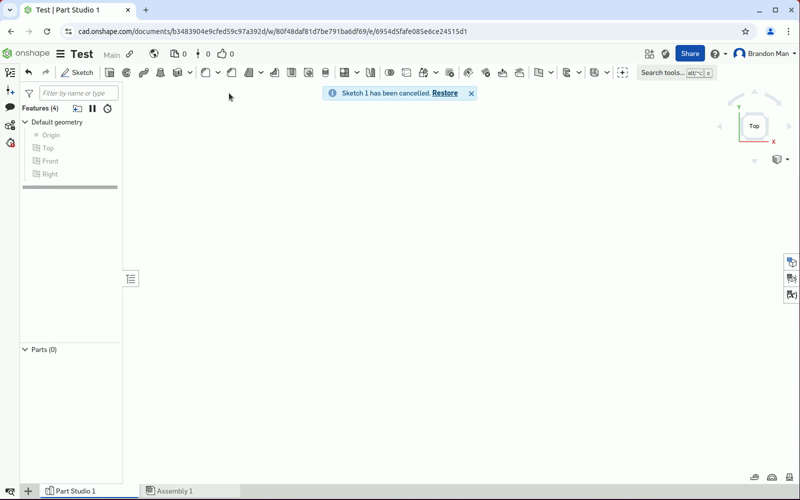
mouse_move(73, 352)
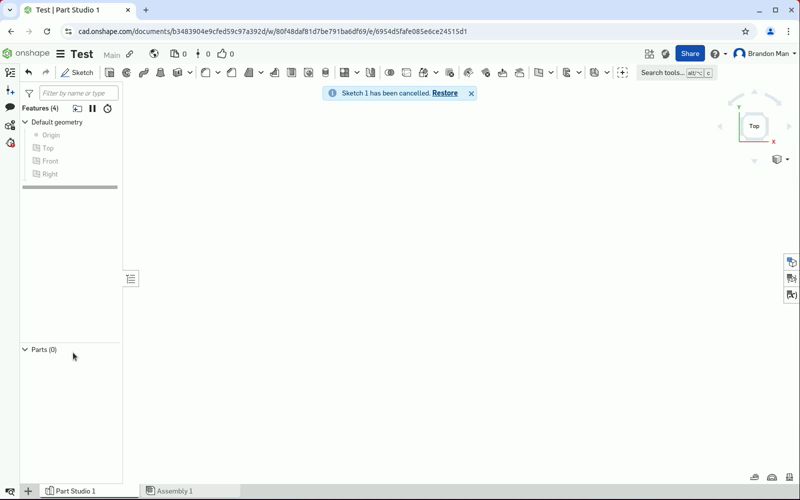
key(y)
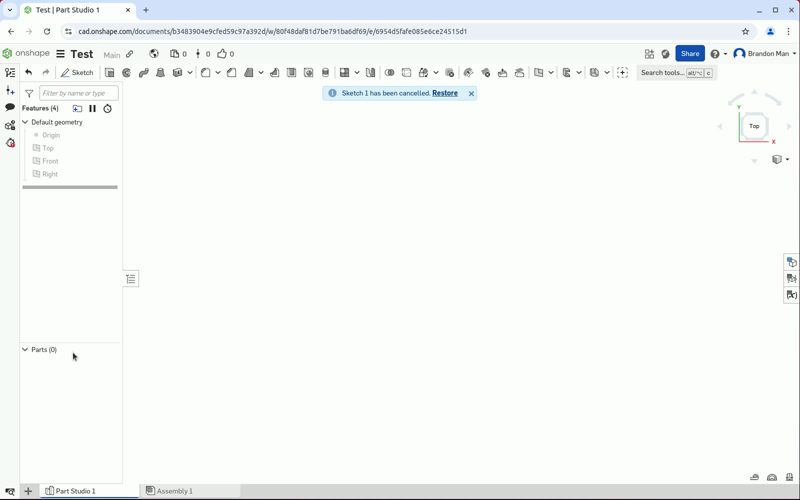
key(shift+p)
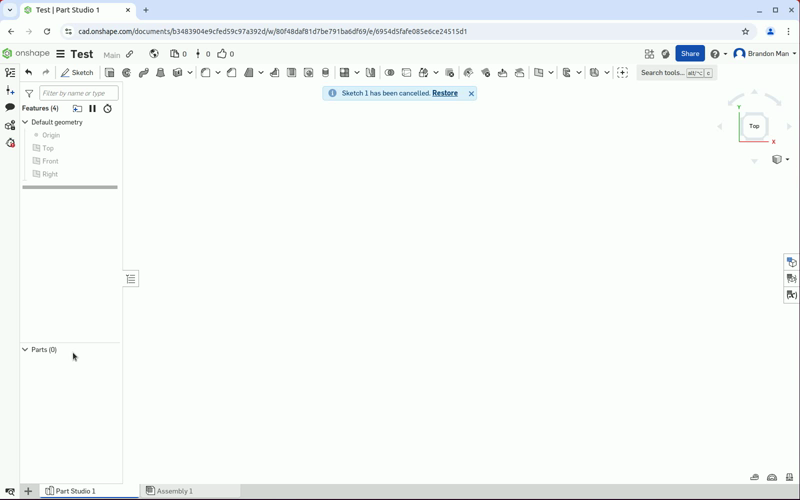
key(space)
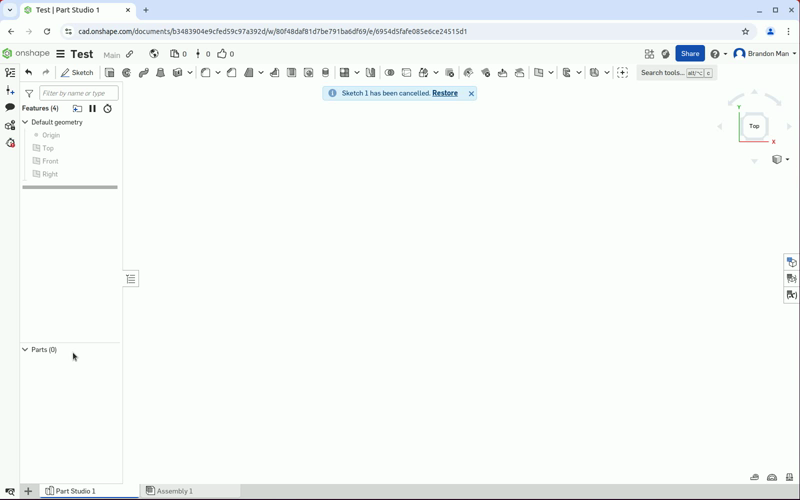
key_down(shift)
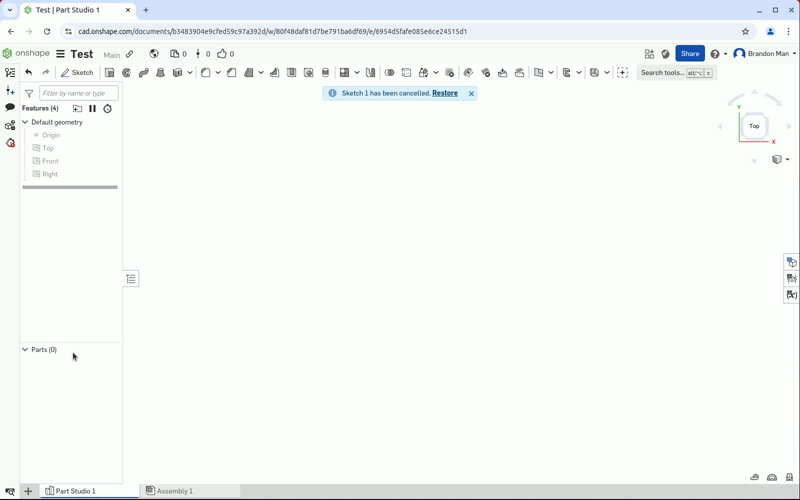
key(up)
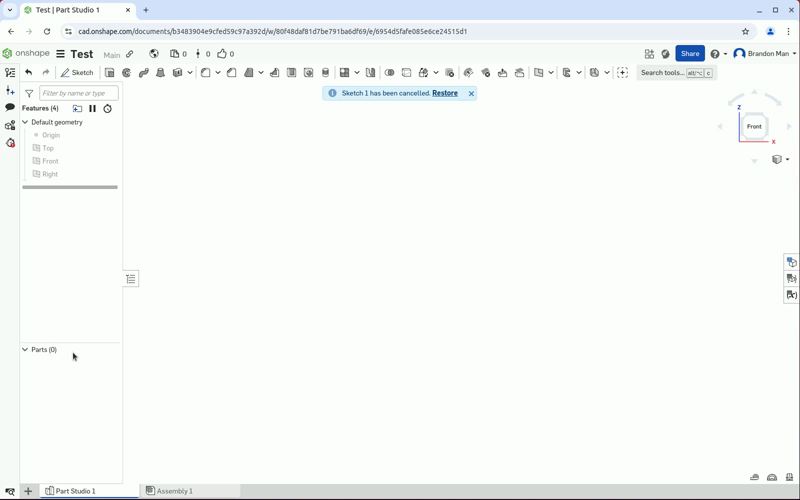
key_up(shift)
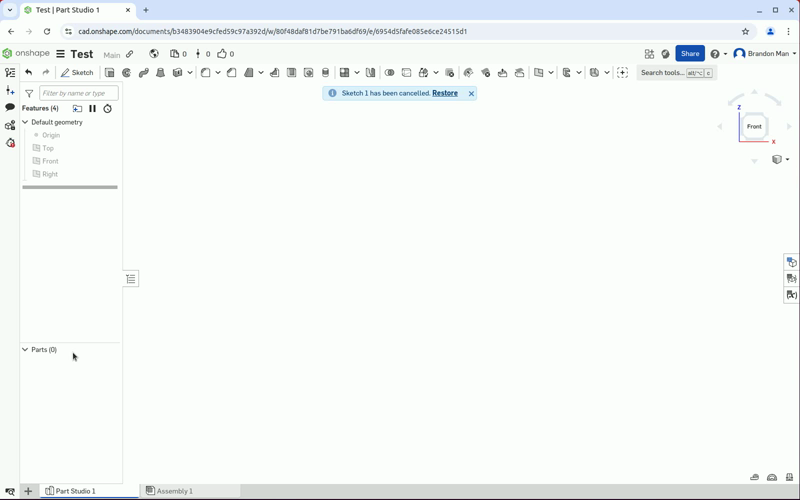
mouse_move(73, 352)
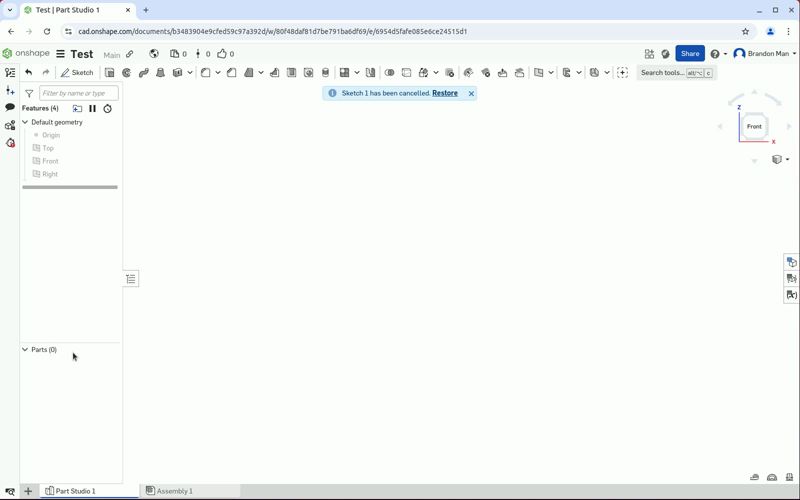
key(shift+y)
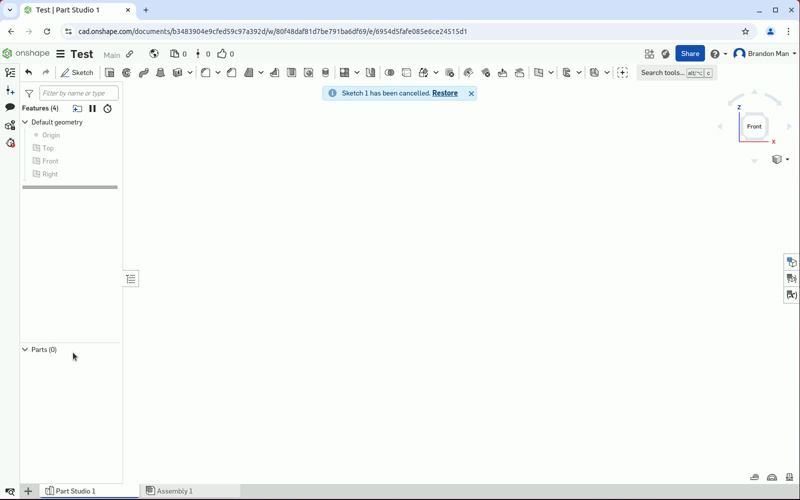
key(shift+s)
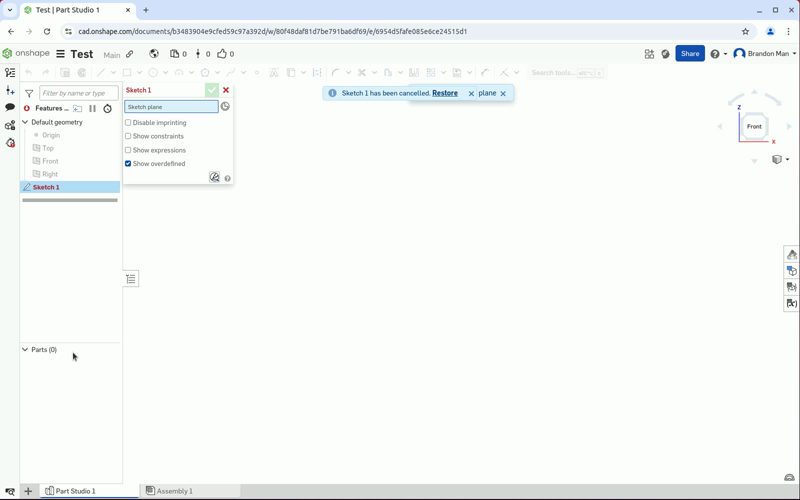
mouse_move(73, 163)
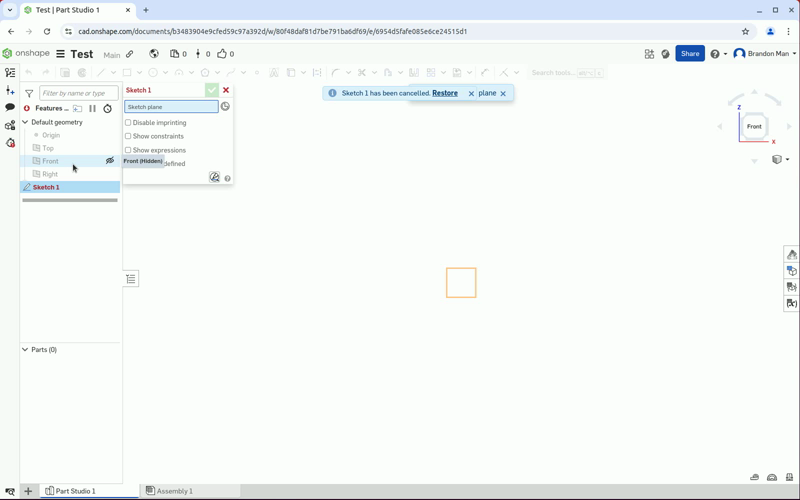
click(73, 163)
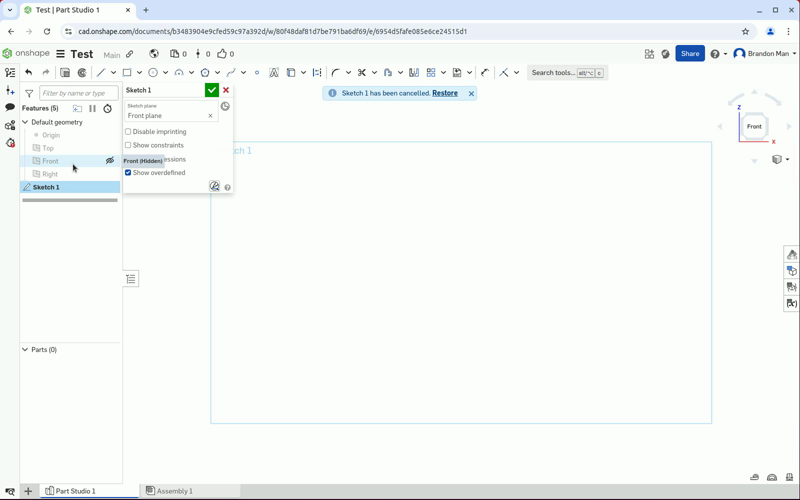
mouse_move(73, 352)
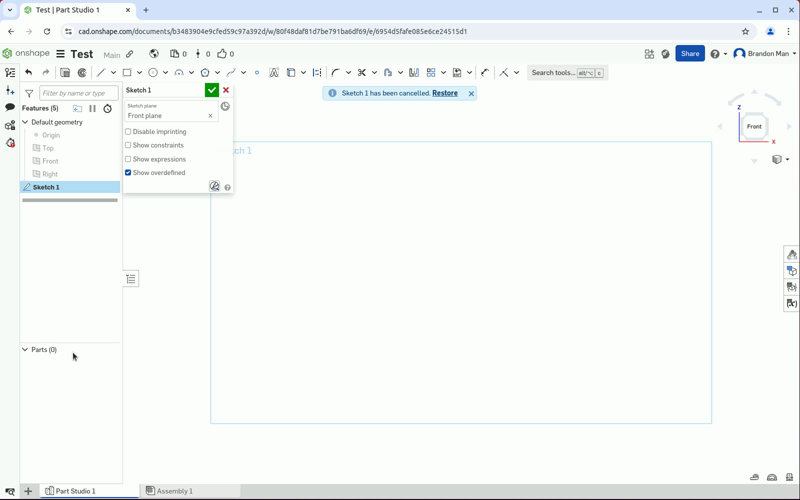
key(y)
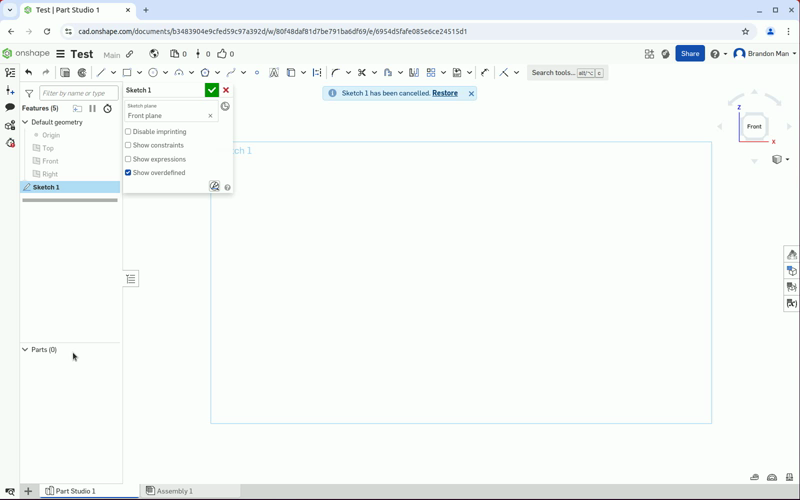
key(l)
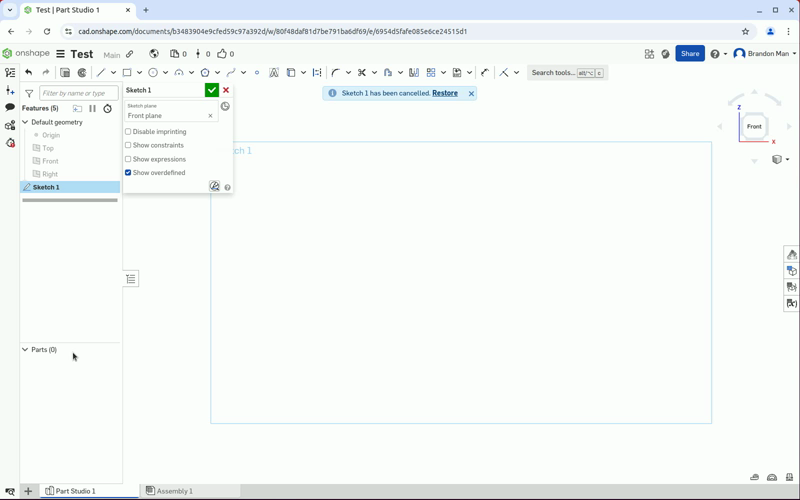
key_down(shift)
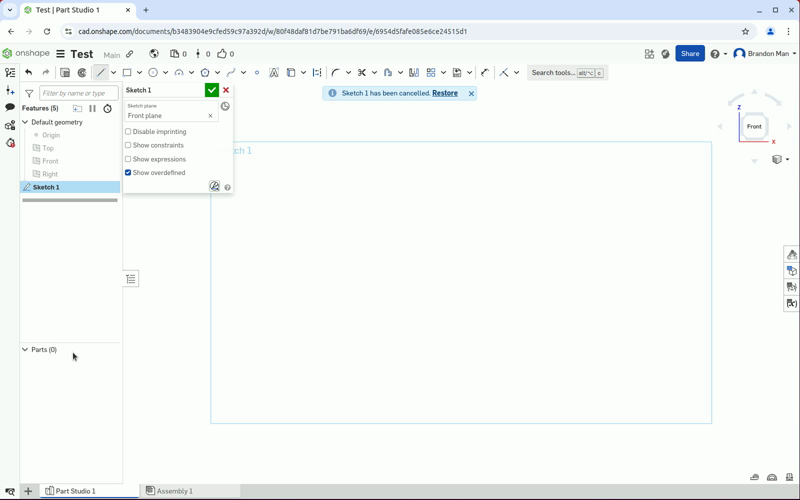
mouse_move(378, 324)
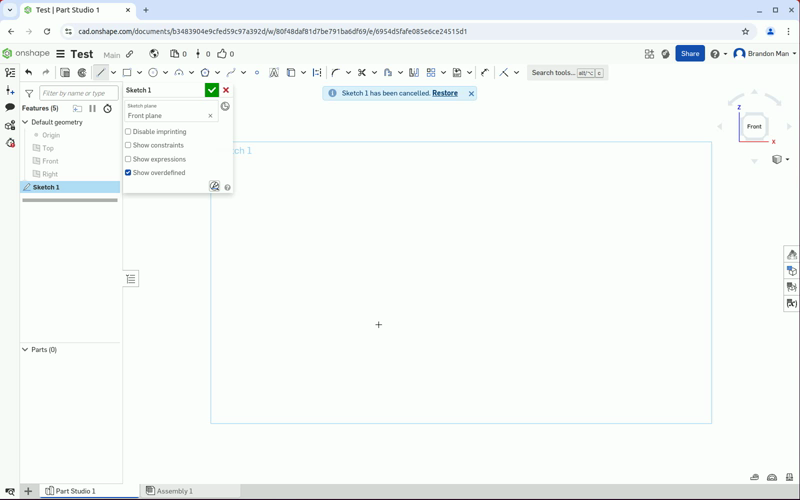
click(378, 324)
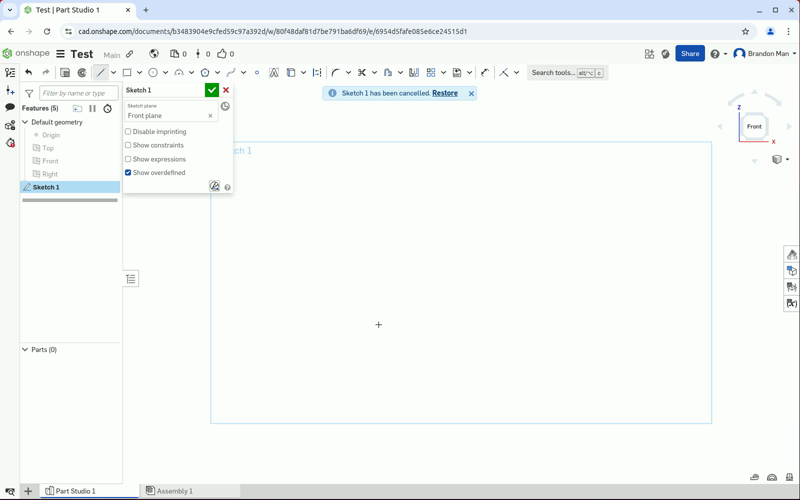
key_up(shift)
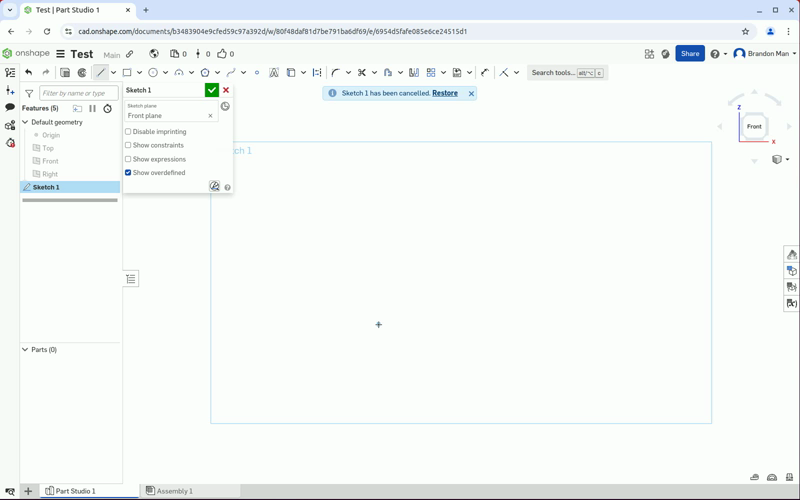
key_down(shift)
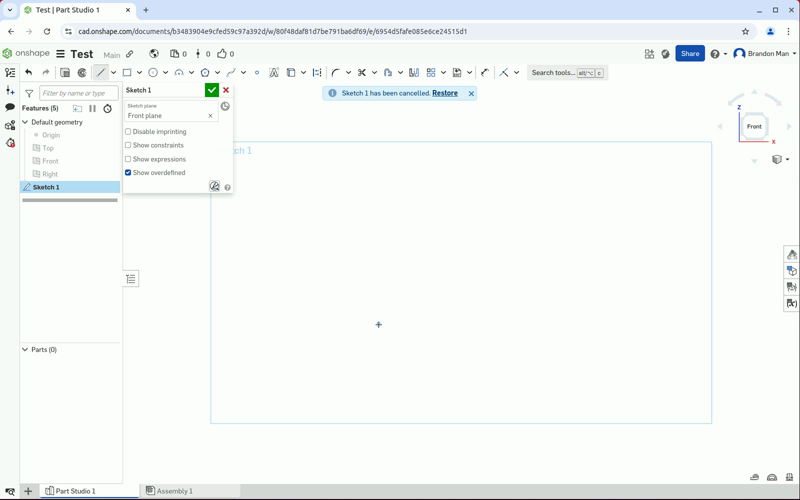
mouse_move(408, 324)
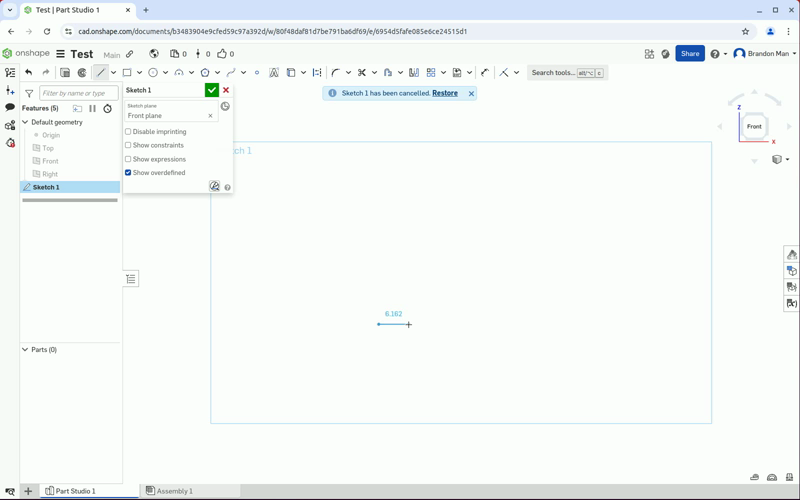
mouse_move(395, 324)
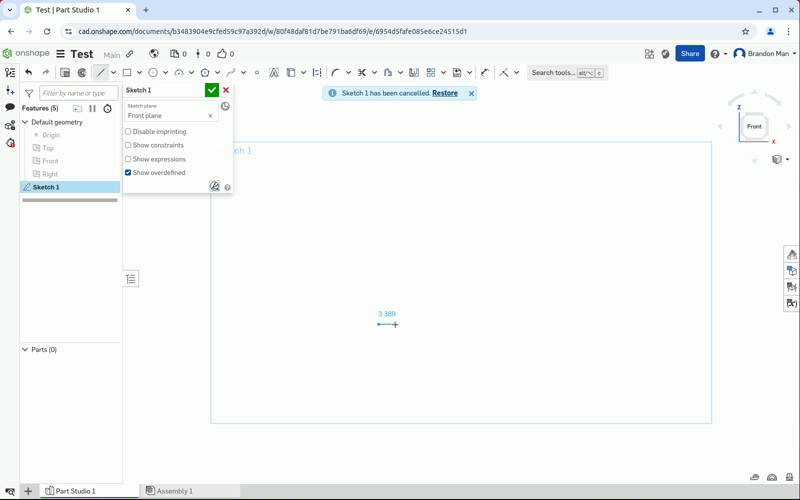
click(395, 324)
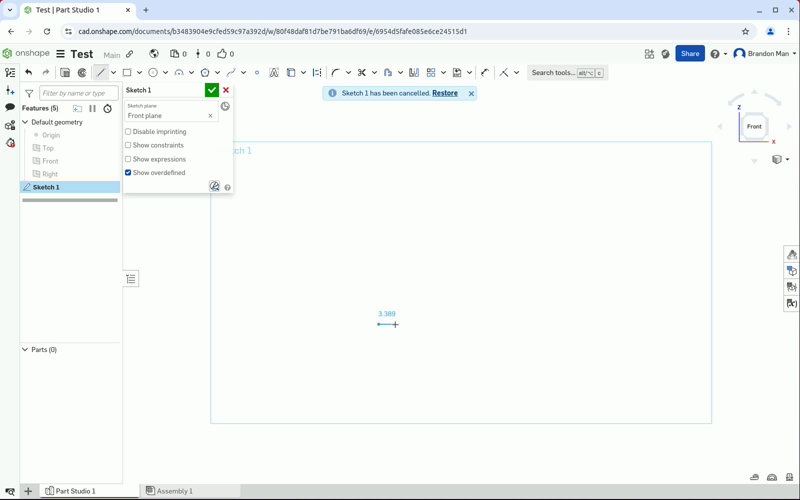
key_up(shift)
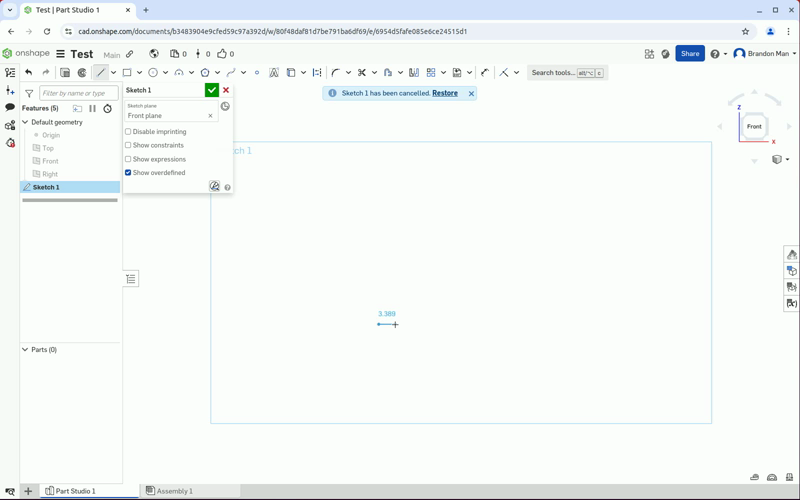
key_down(shift)
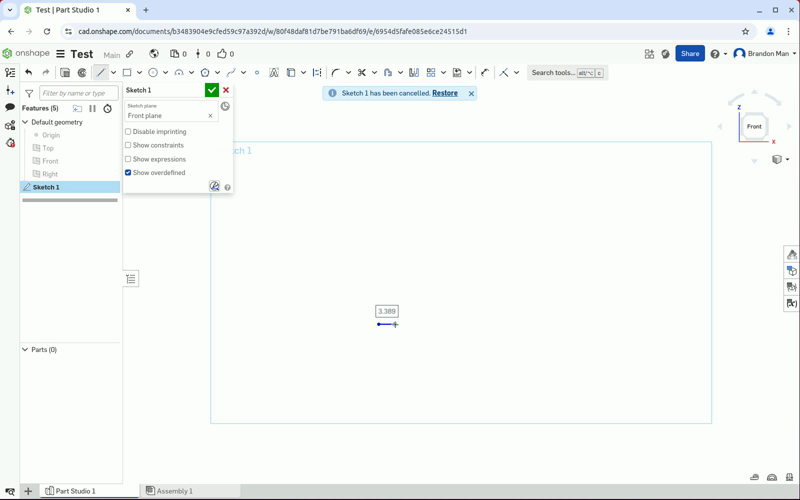
mouse_move(395, 241)
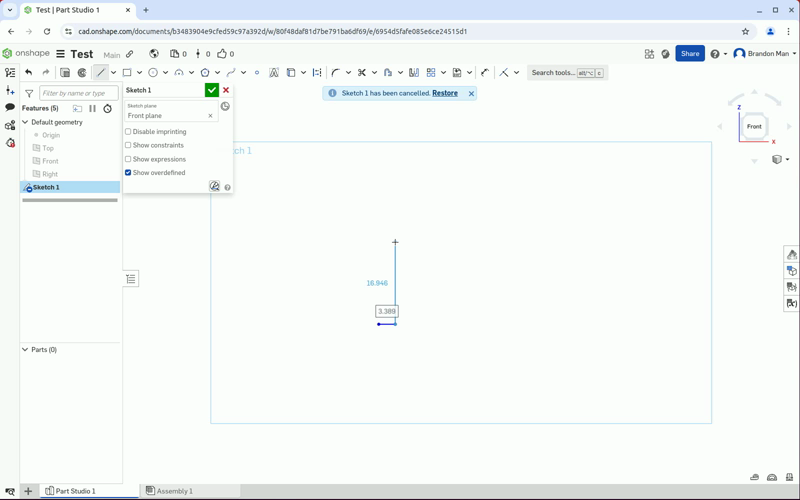
click(395, 241)
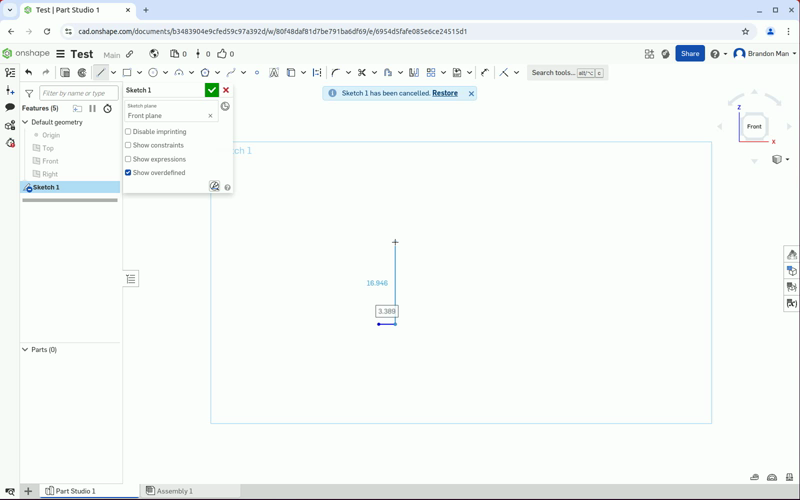
key_up(shift)
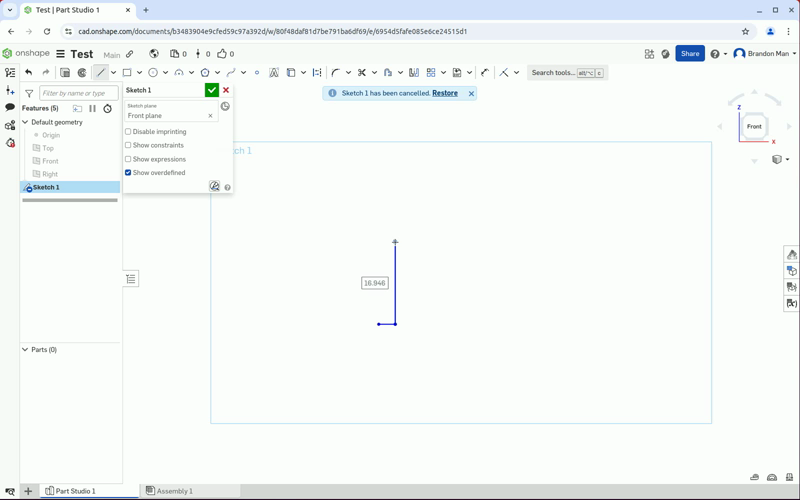
key_down(shift)
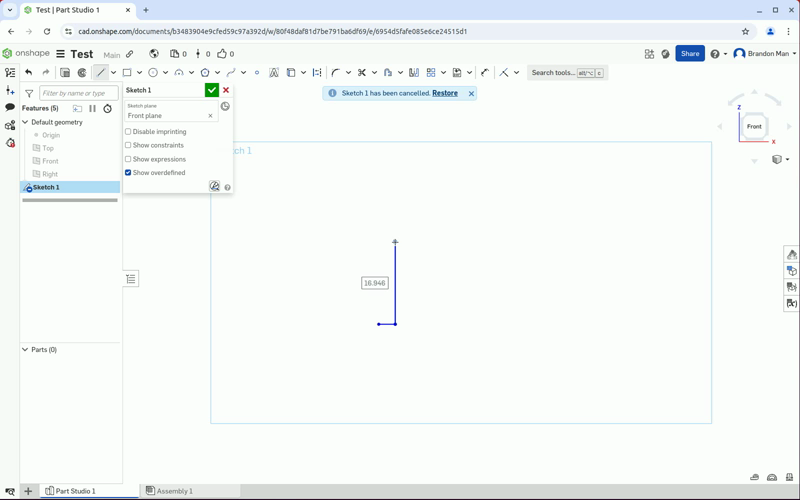
mouse_move(425, 241)
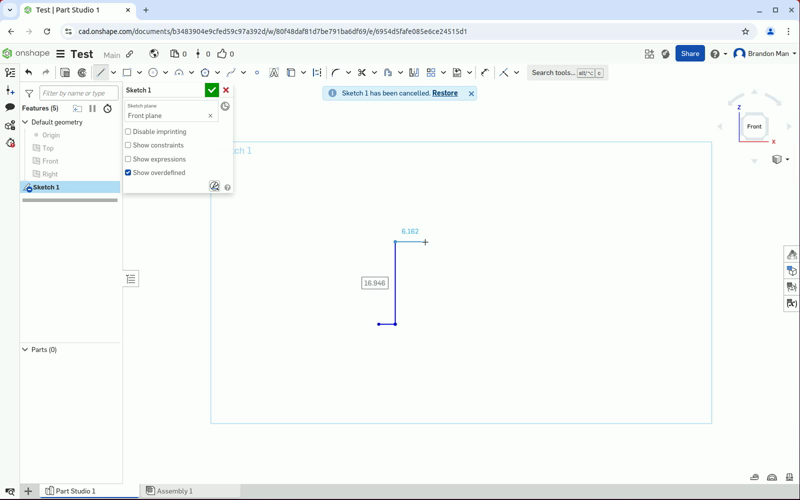
mouse_move(378, 241)
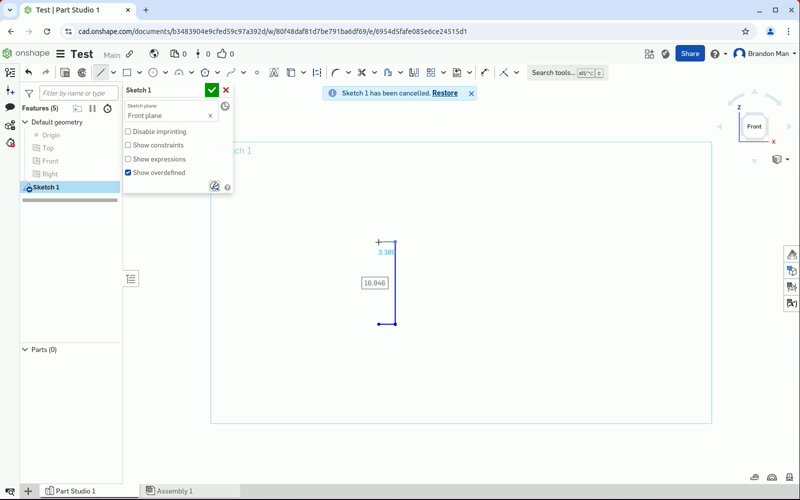
click(378, 241)
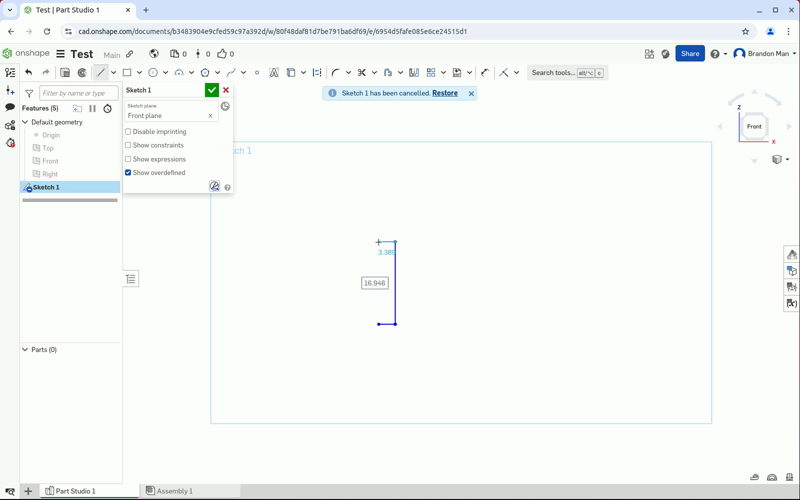
key_up(shift)
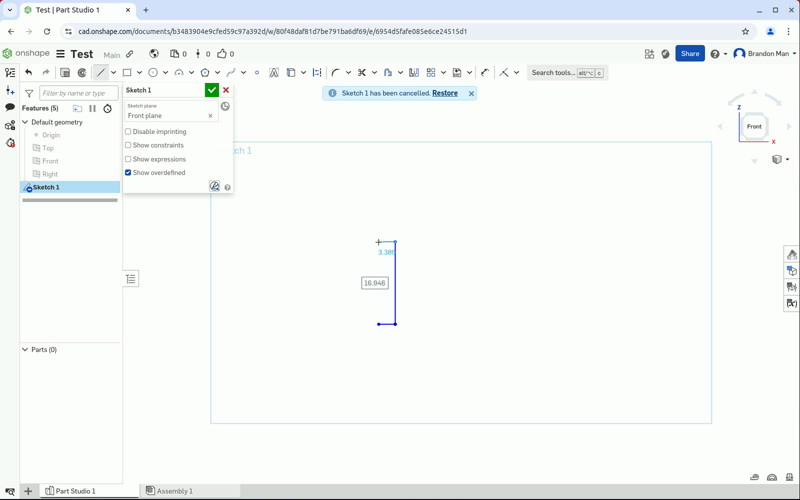
key_down(shift)
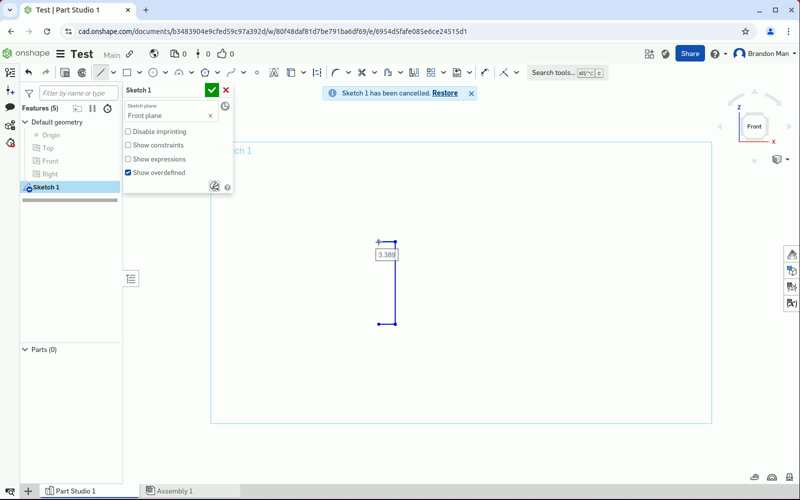
mouse_move(378, 324)
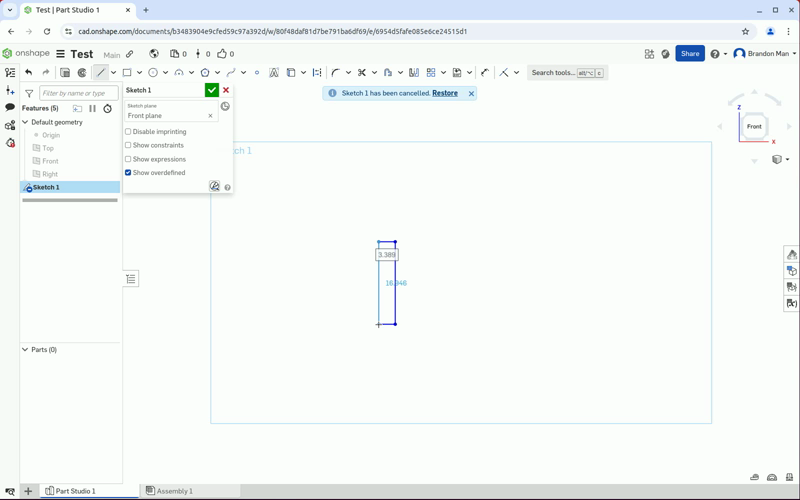
key_up(shift)
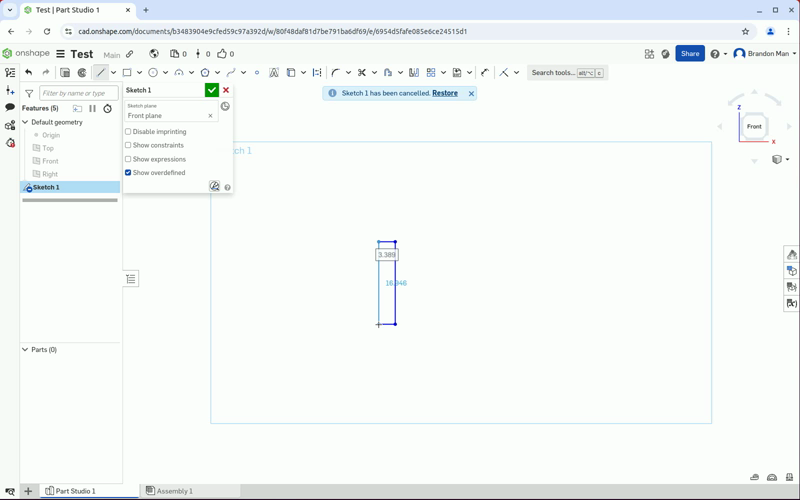
click(378, 324)
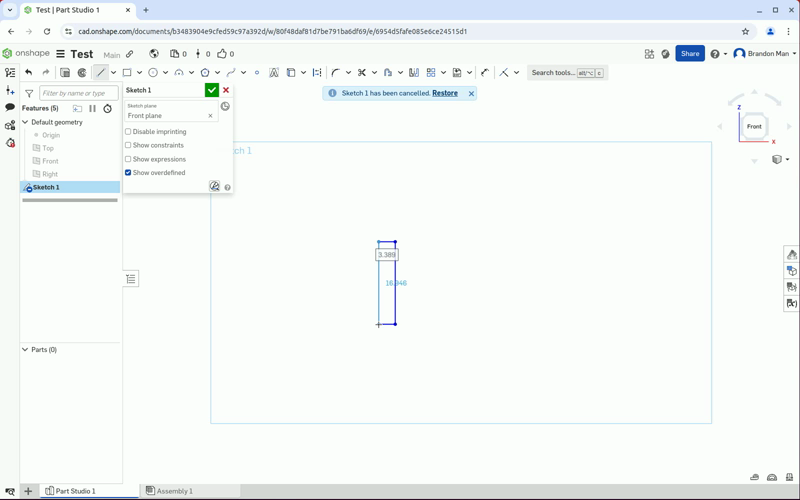
key(esc)
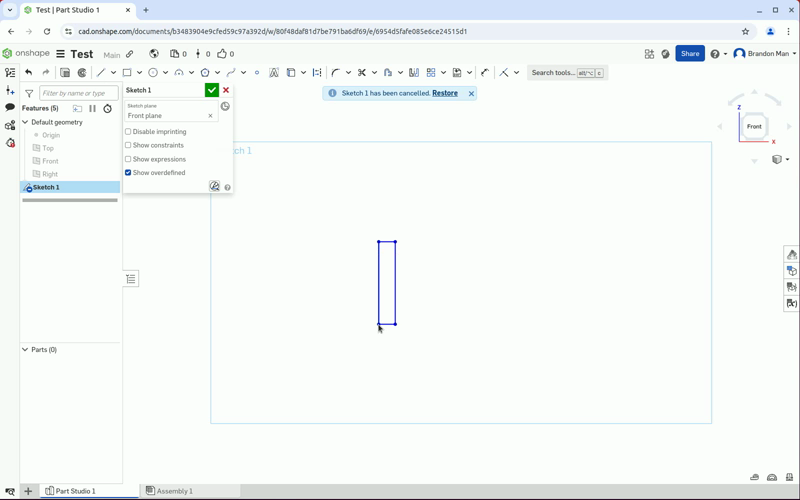
mouse_move(383, 260)
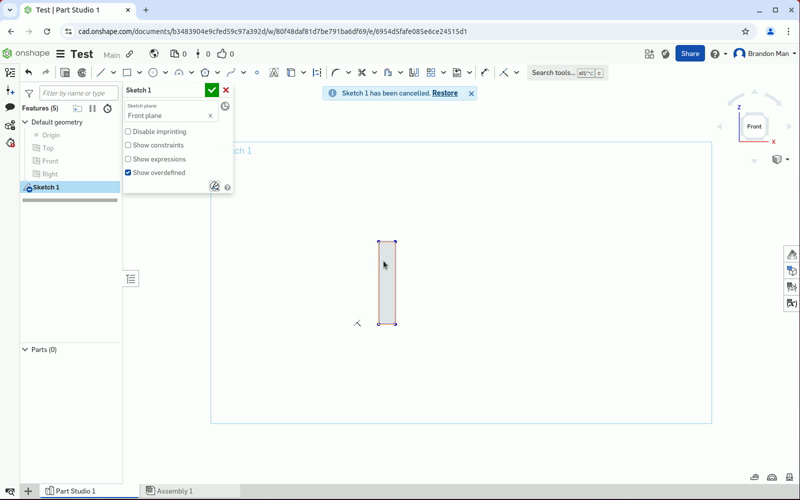
scroll(6)
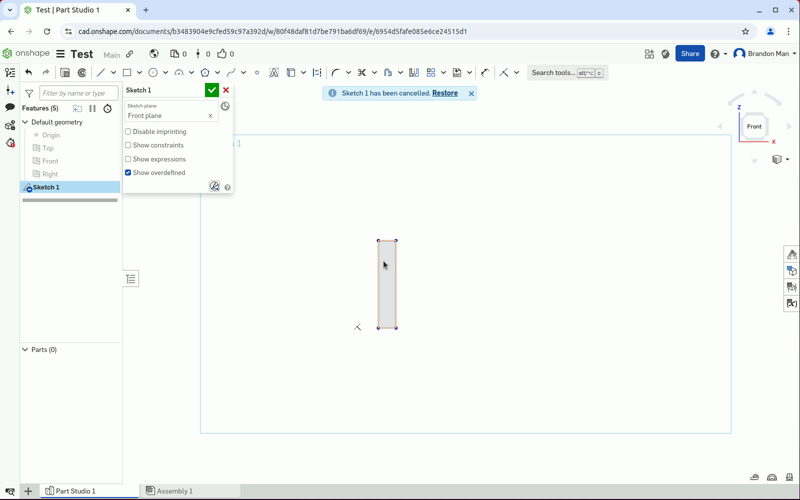
scroll(6)
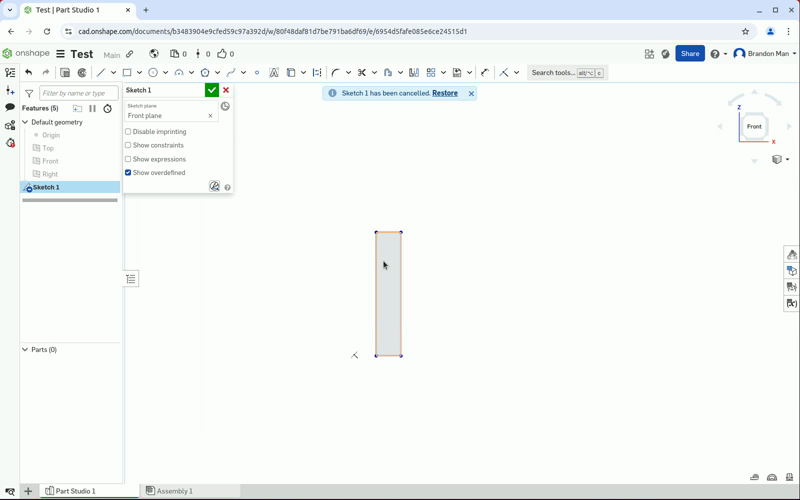
scroll(6)
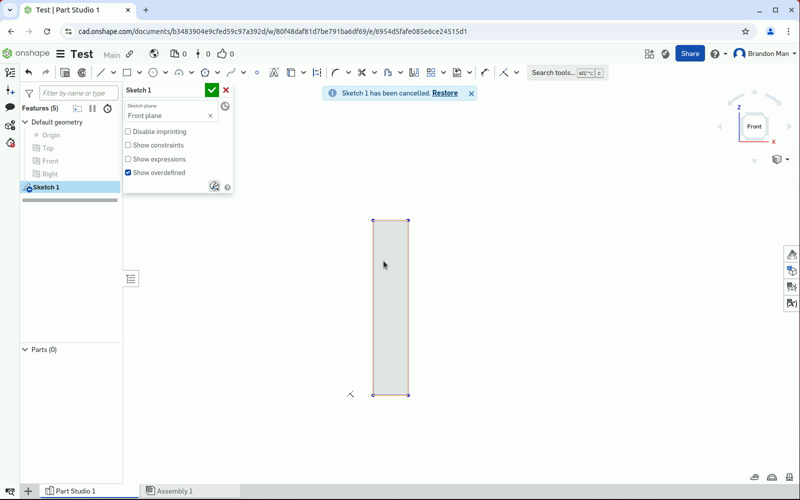
scroll(6)
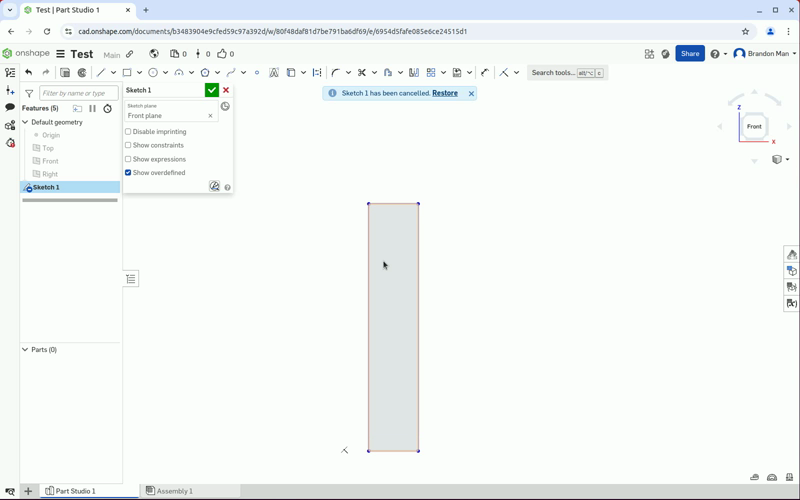
scroll(6)
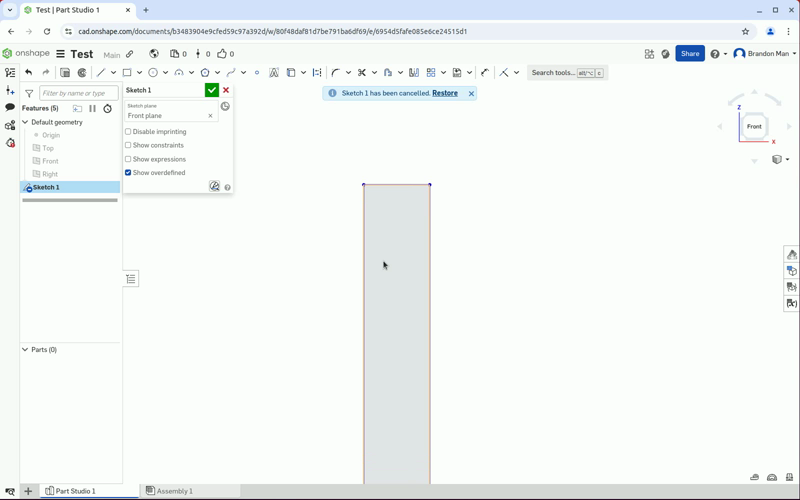
scroll(6)
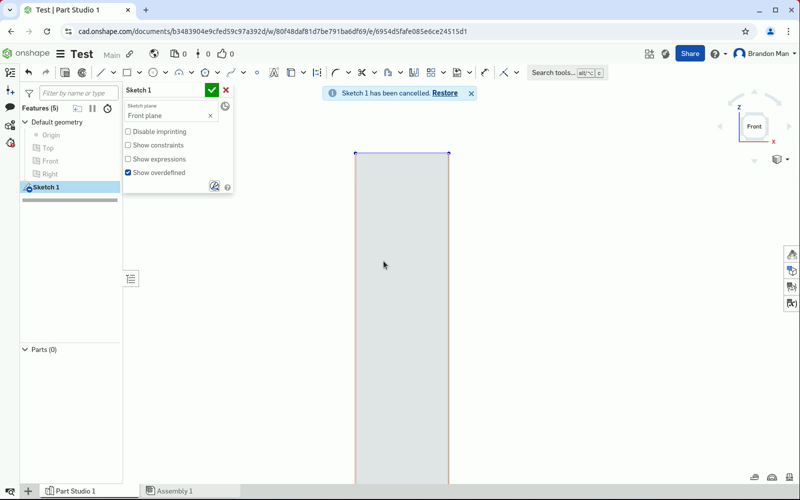
scroll(6)
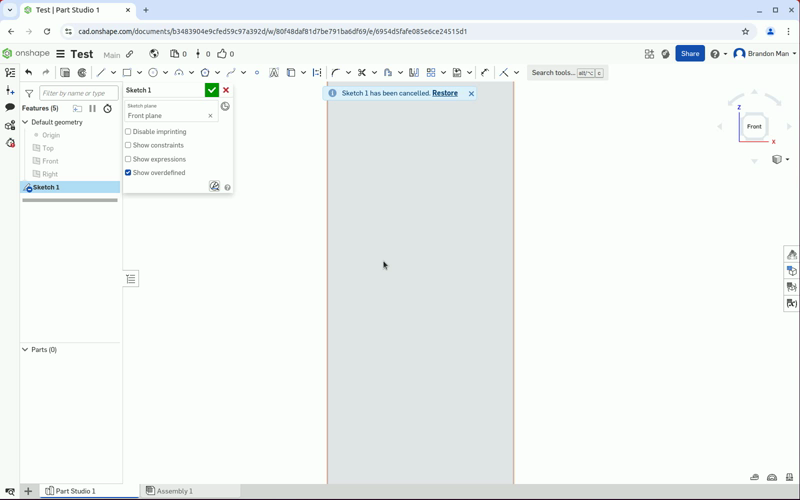
click(383, 260)
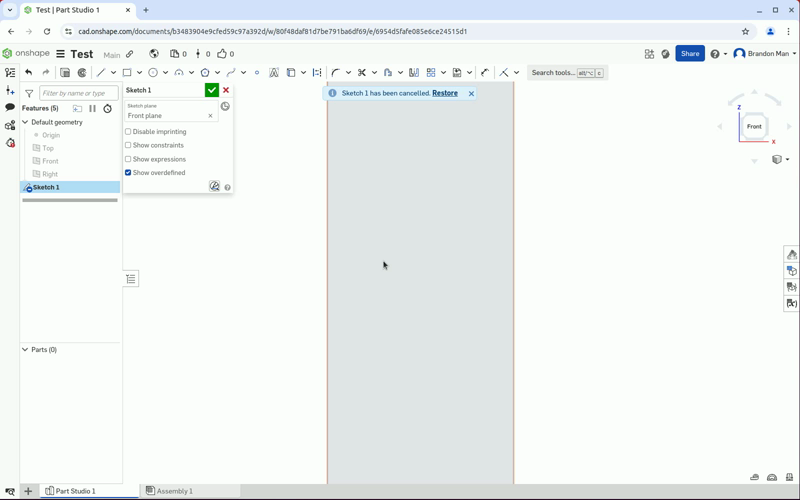
scroll(-6)
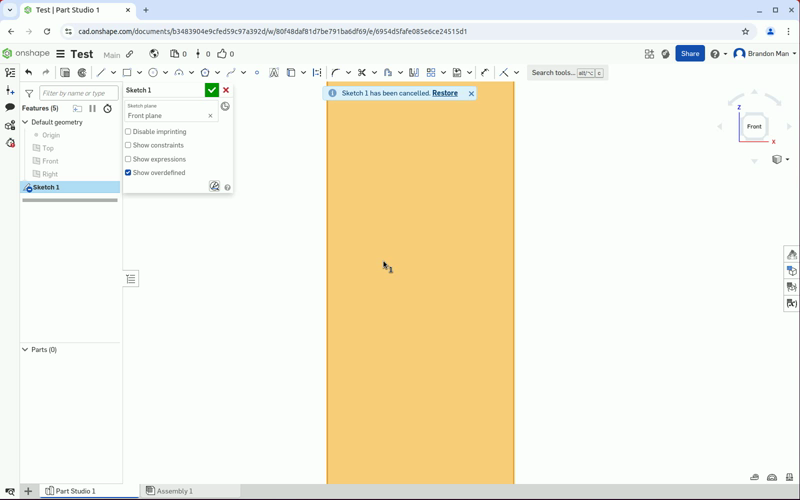
scroll(-6)
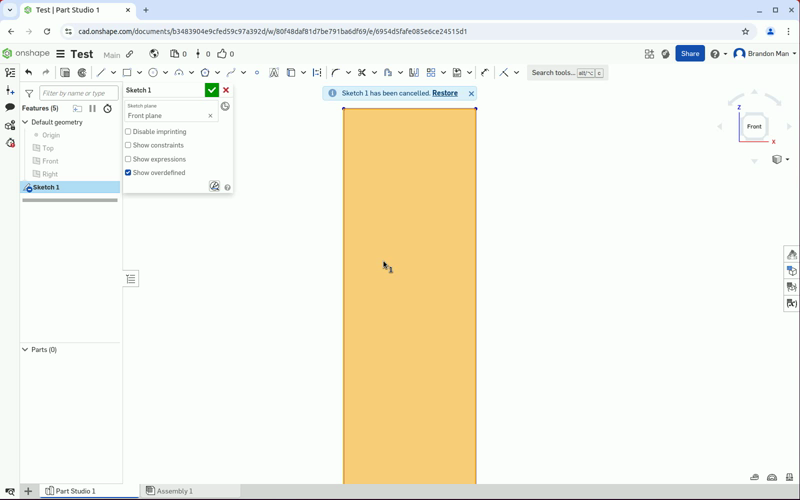
scroll(-6)
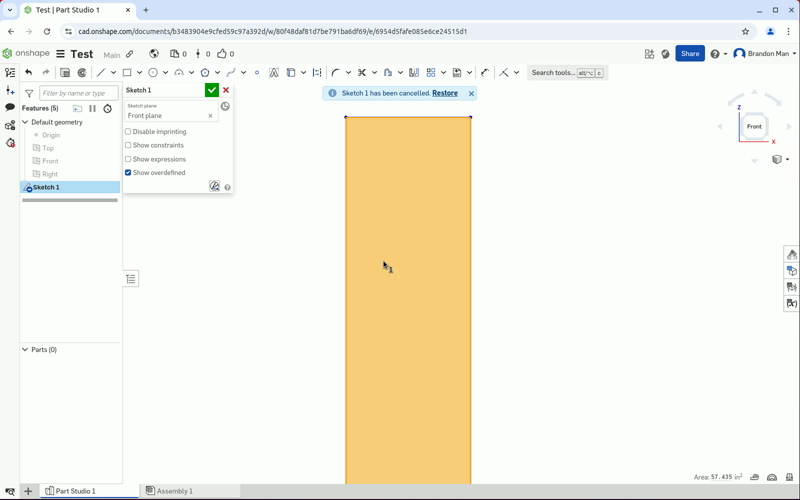
scroll(-6)
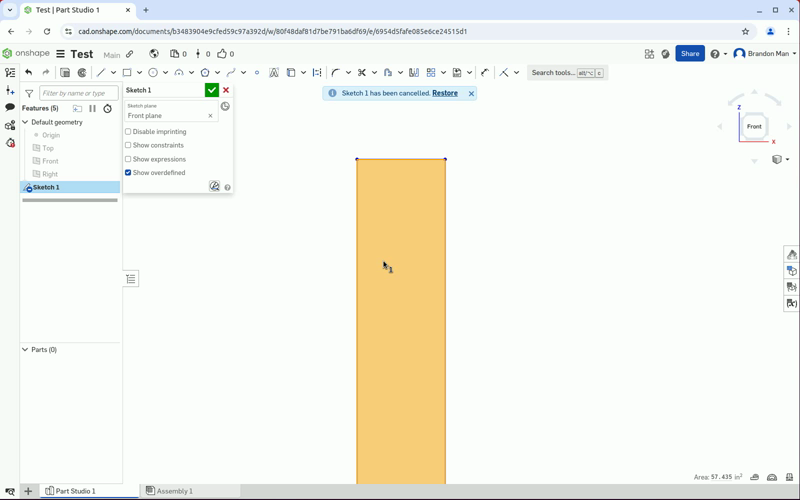
scroll(-6)
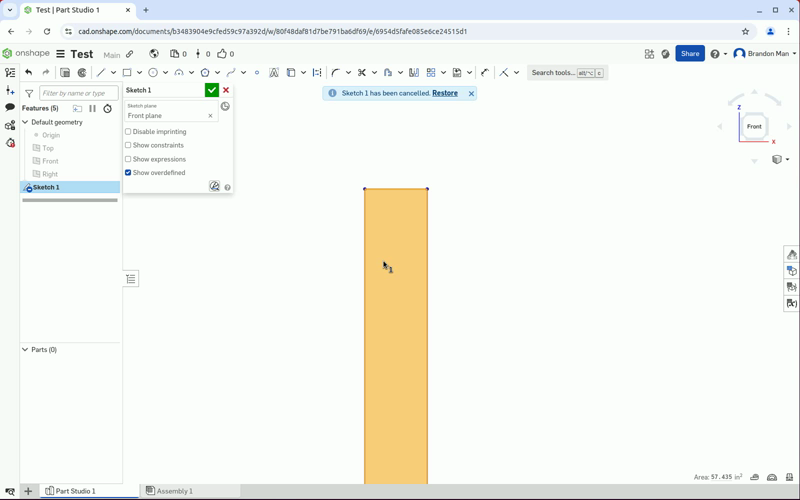
scroll(-6)
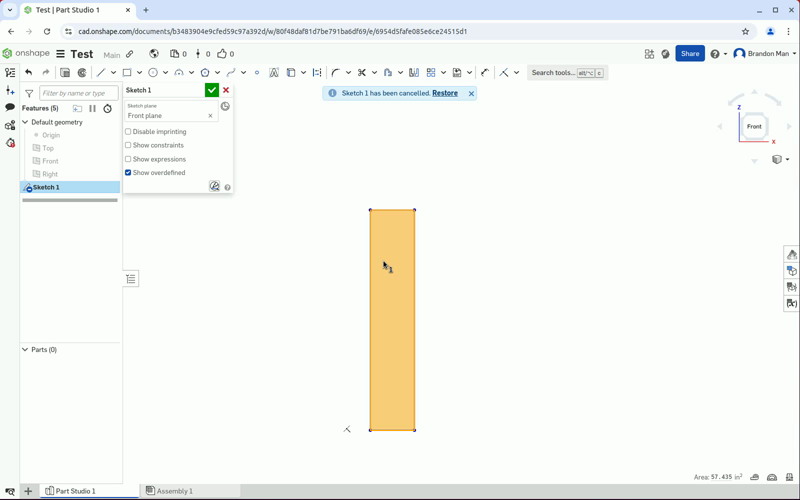
scroll(-6)
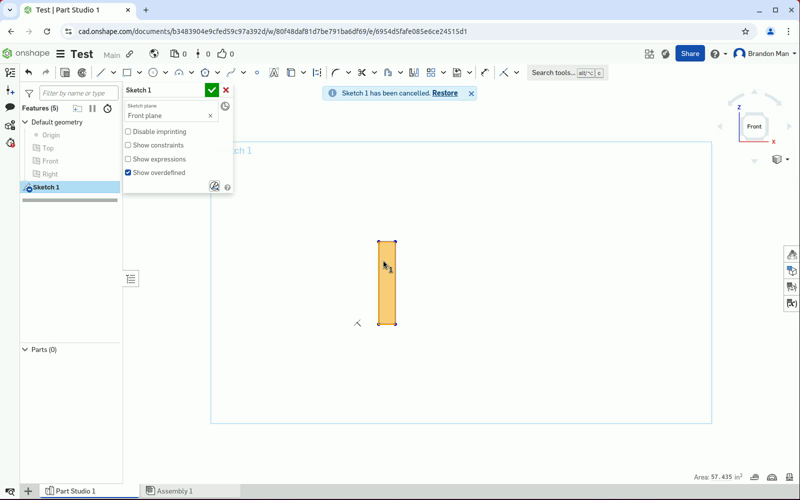
mouse_move(73, 352)
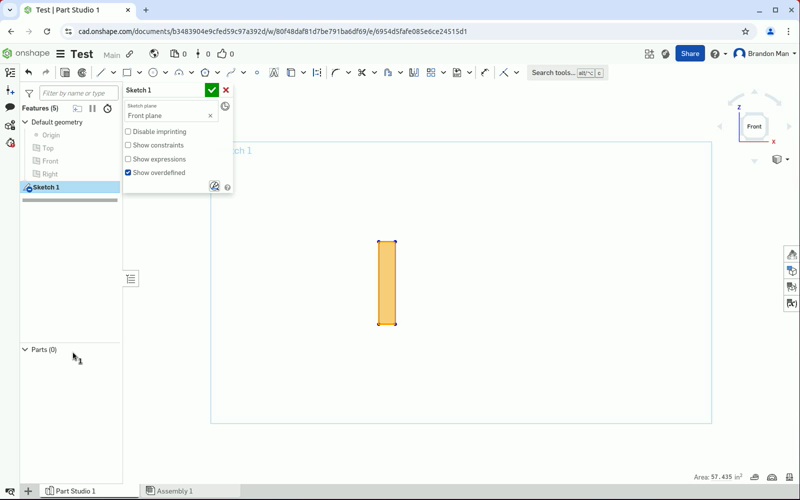
key(shift+y)
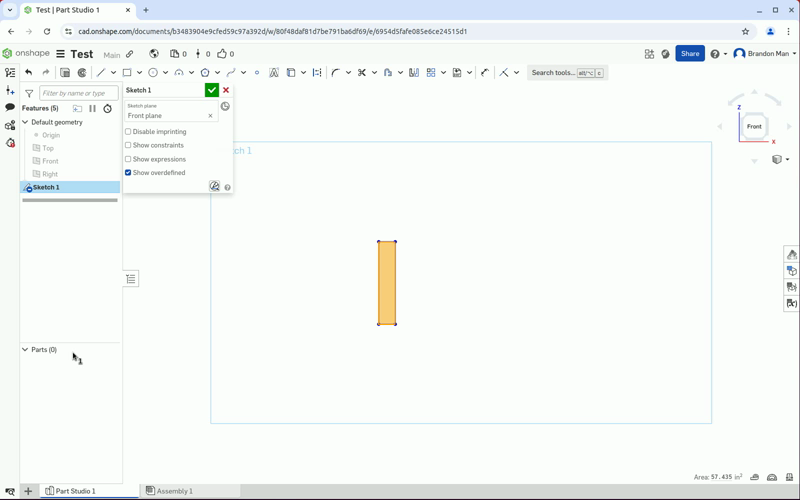
key(shift+e)
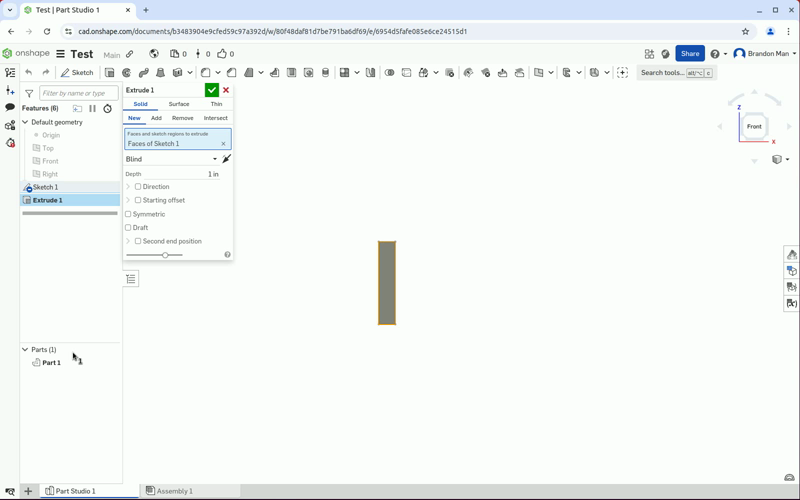
mouse_move(143, 106)
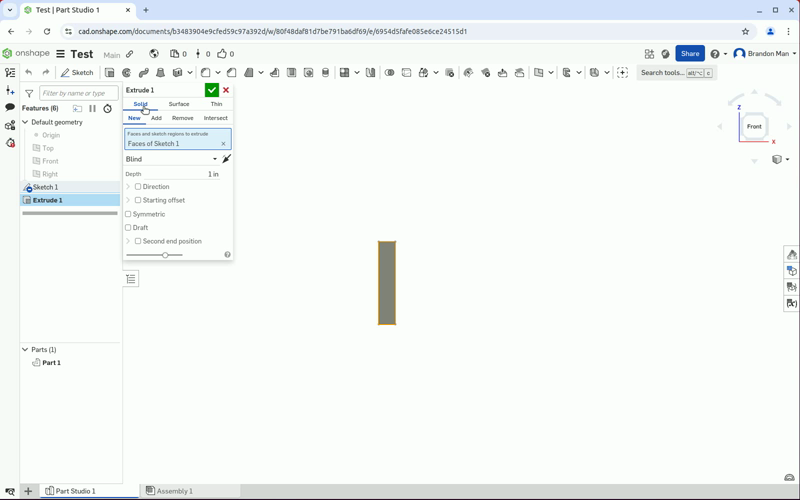
click(143, 106)
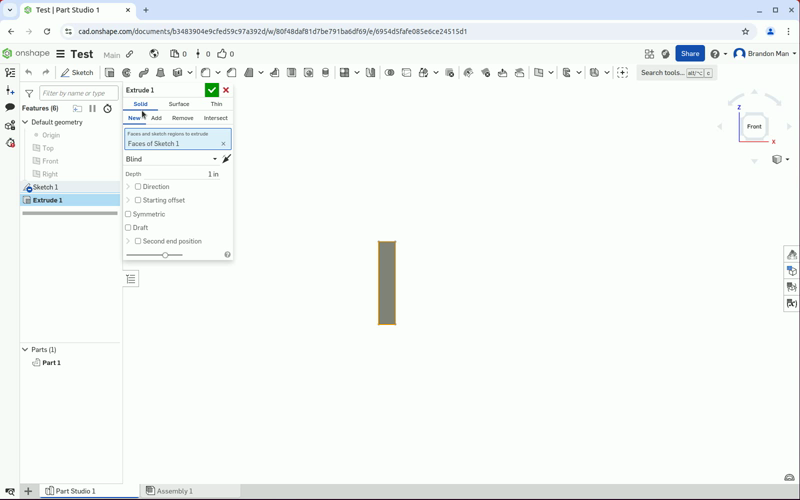
mouse_move(137, 120)
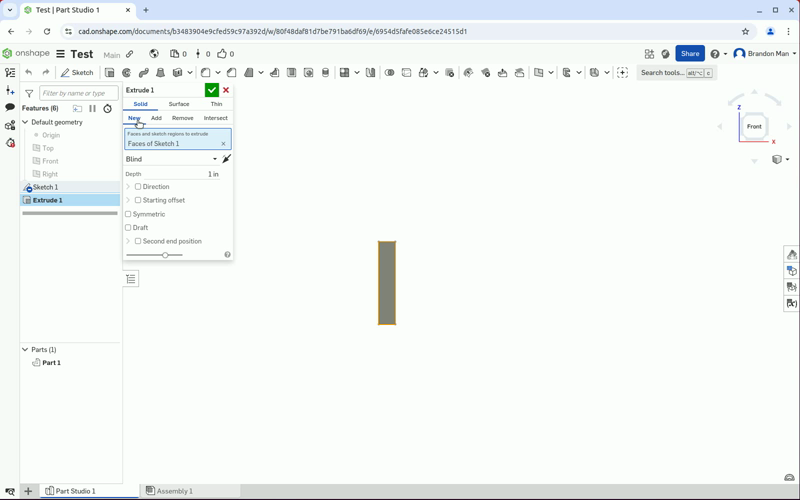
click(137, 120)
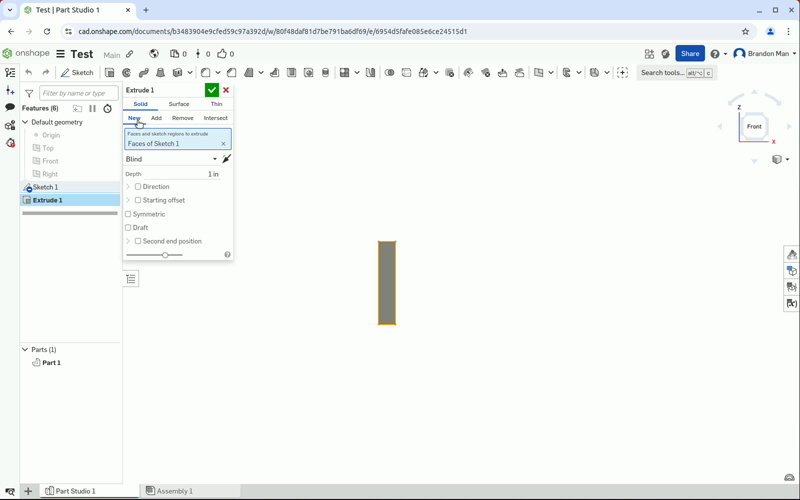
key(tab, 4)
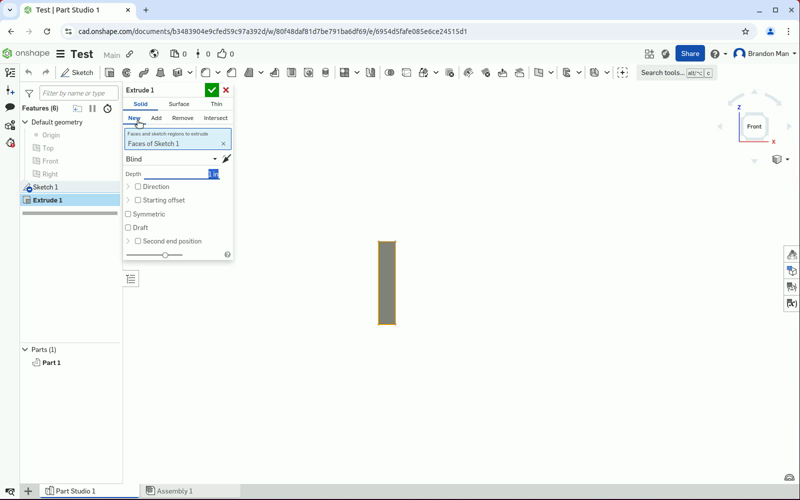
text(9.388)
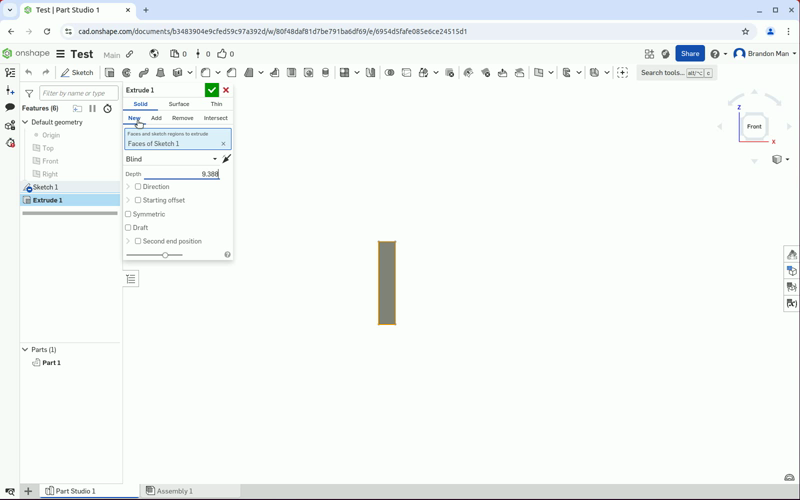
key(enter)
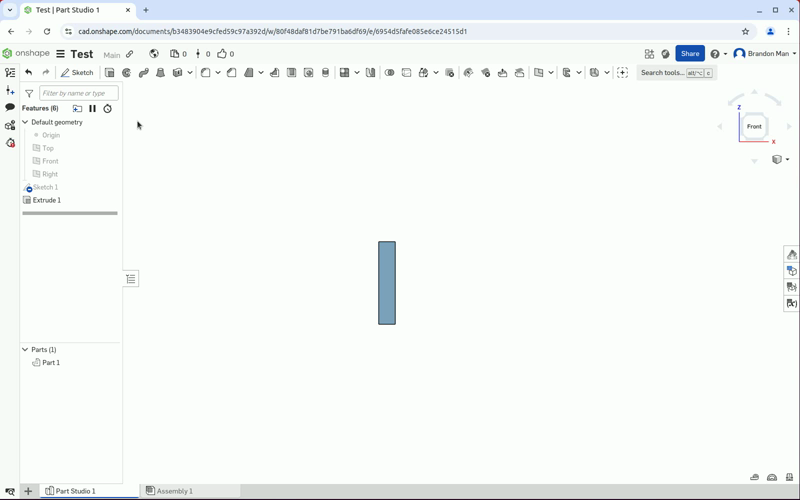
key(shift+h)
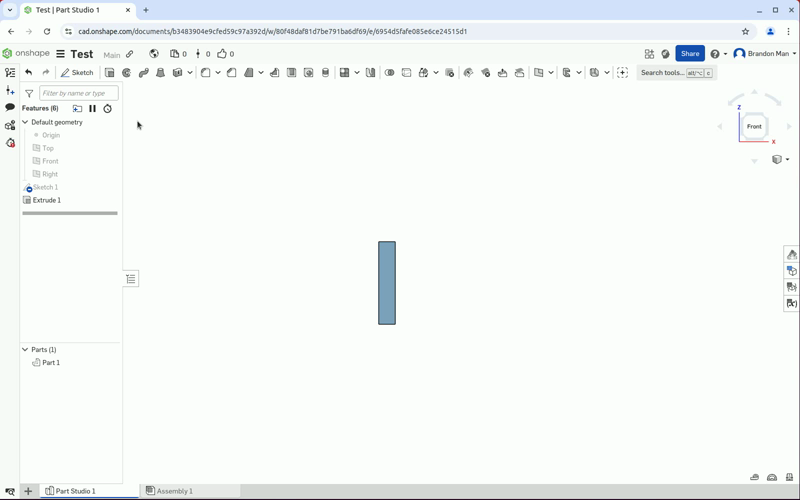
key(shift+h)
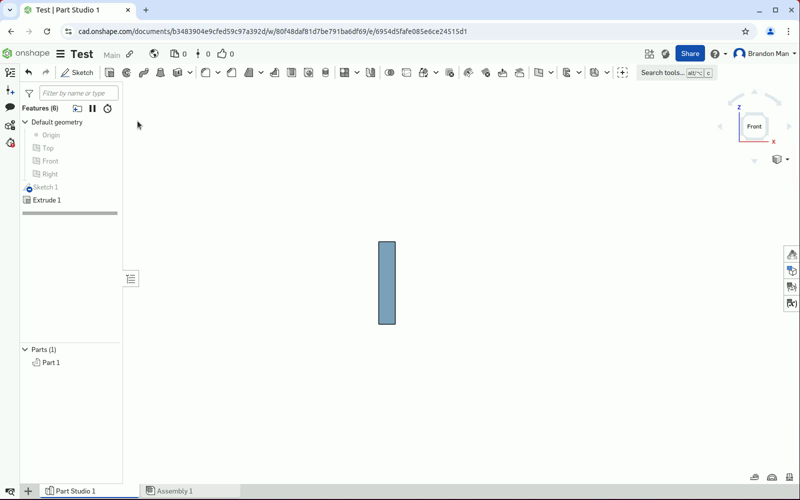
mouse_move(73, 189)
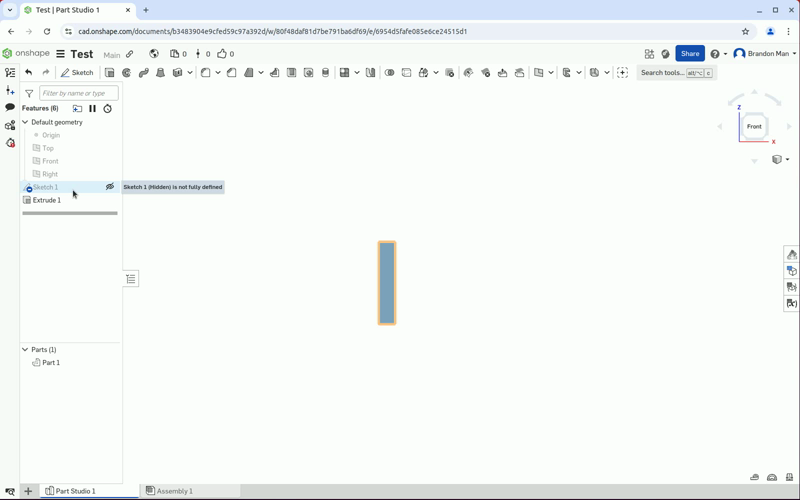
click(73, 189)
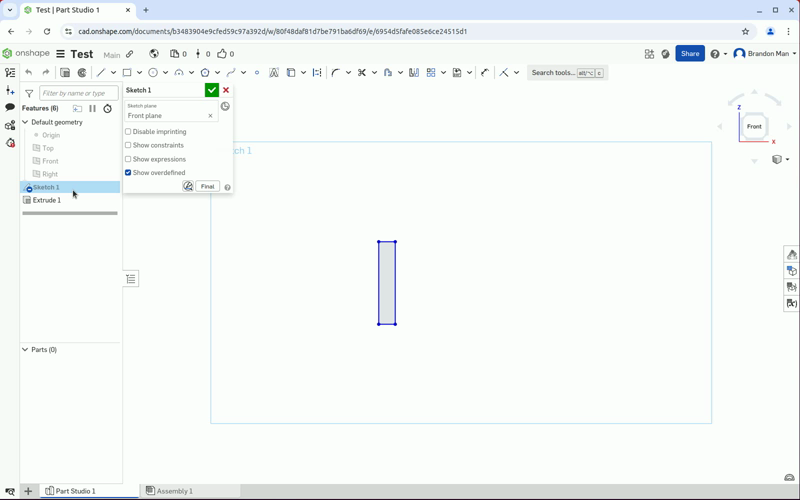
mouse_move(229, 92)
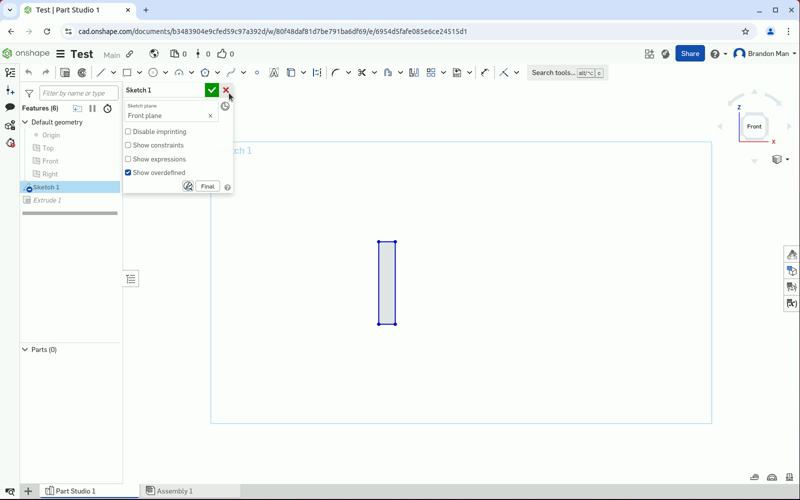
click(229, 92)
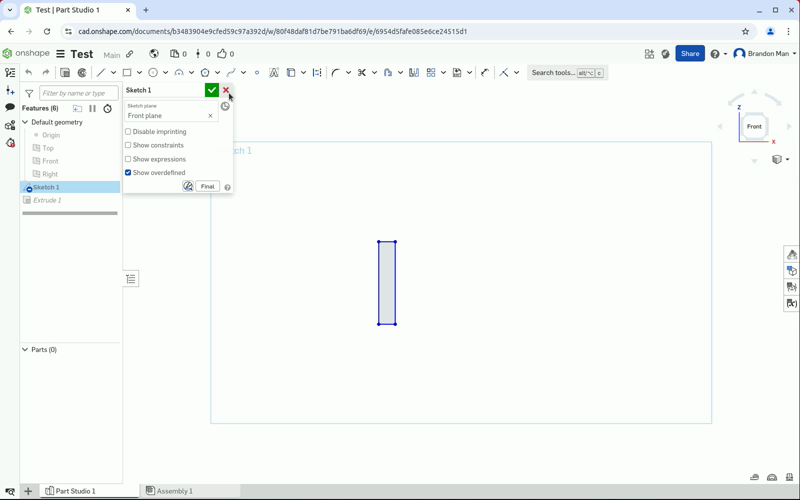
key(shift+s)
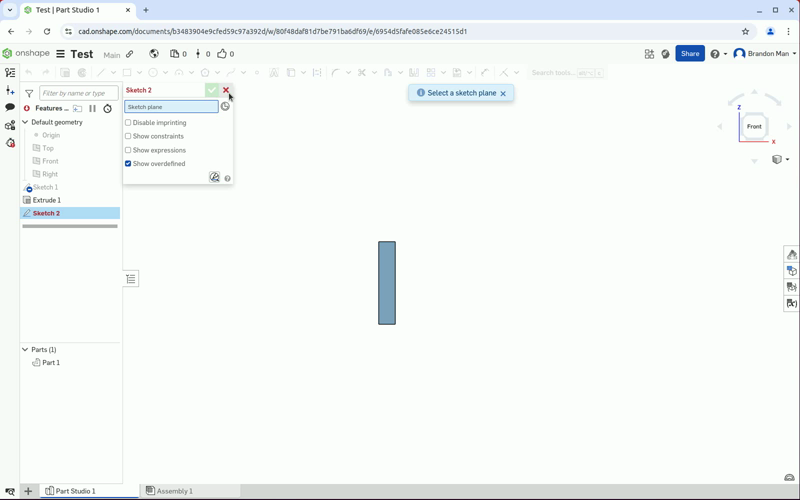
mouse_move(73, 163)
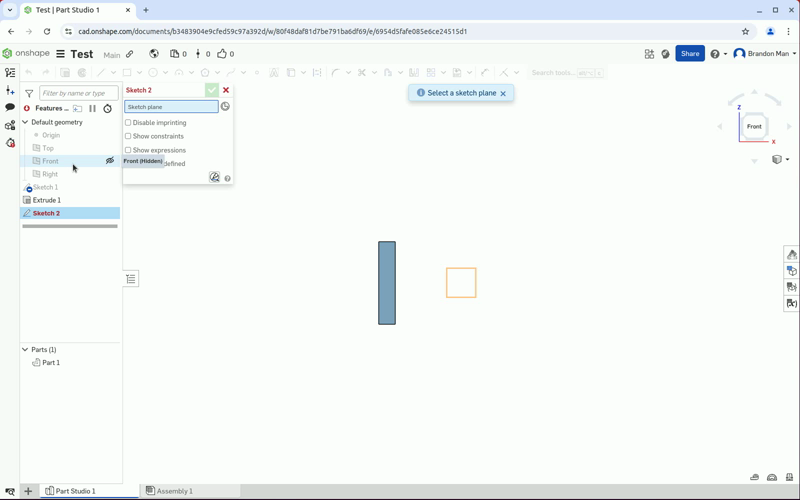
click(73, 163)
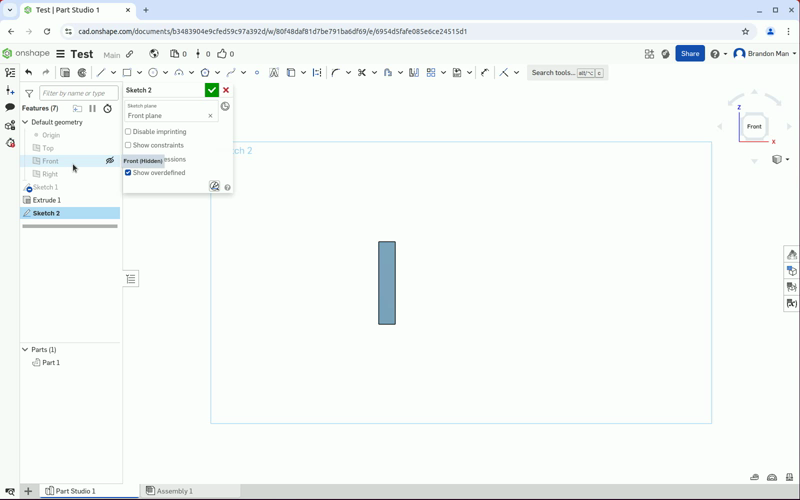
mouse_move(73, 352)
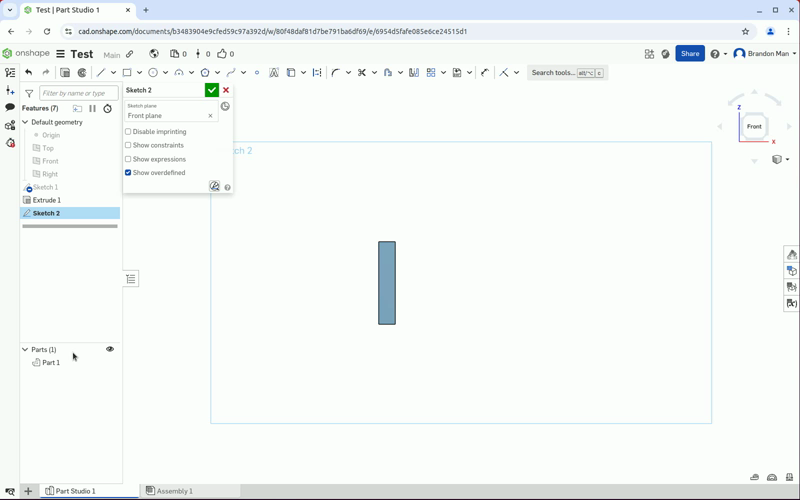
key(y)
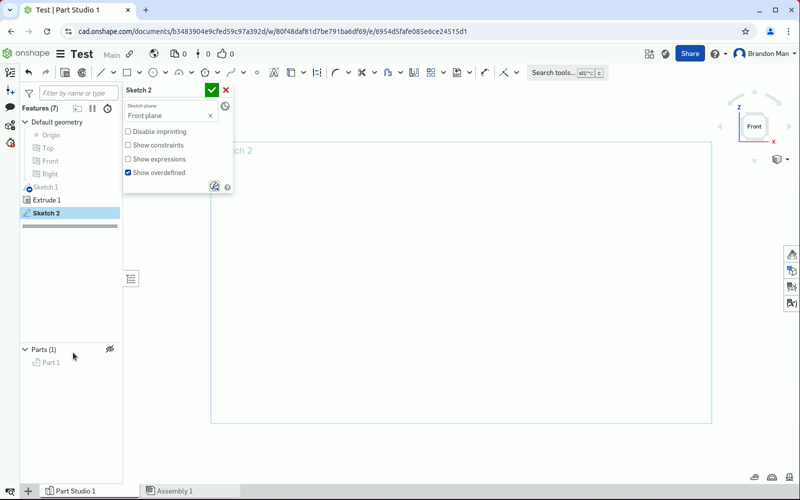
key(l)
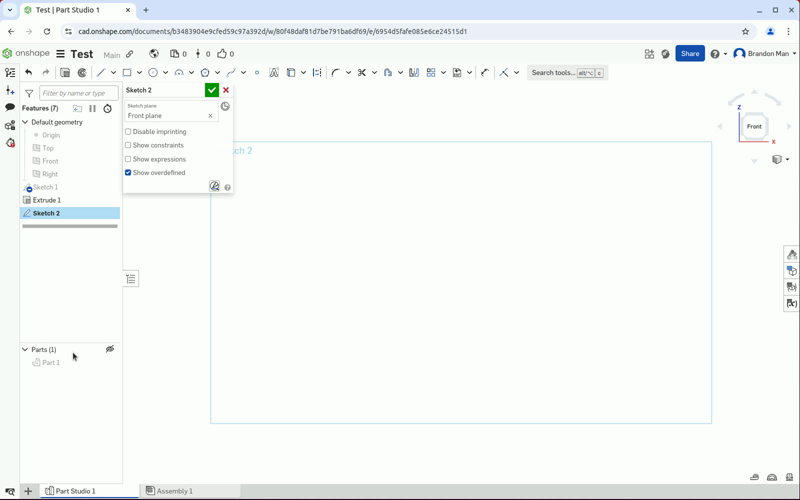
key_down(shift)
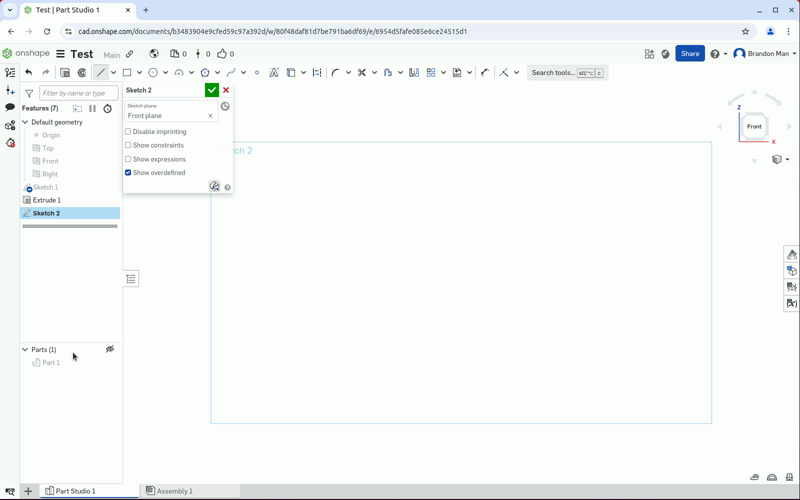
mouse_move(395, 241)
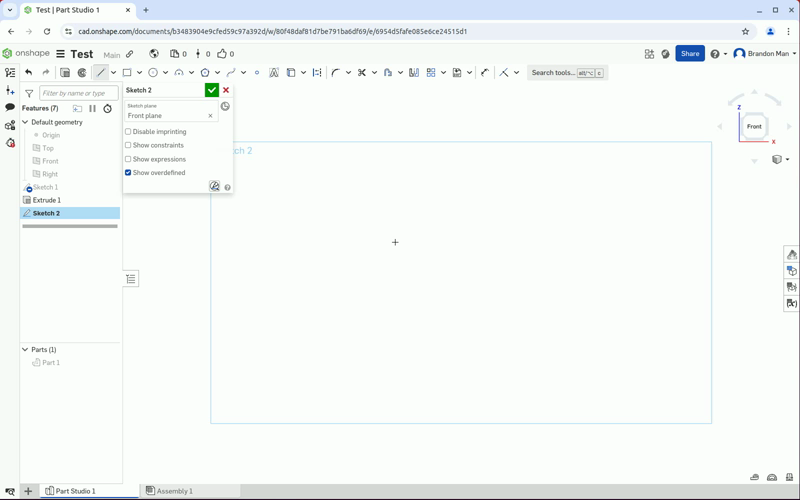
click(395, 241)
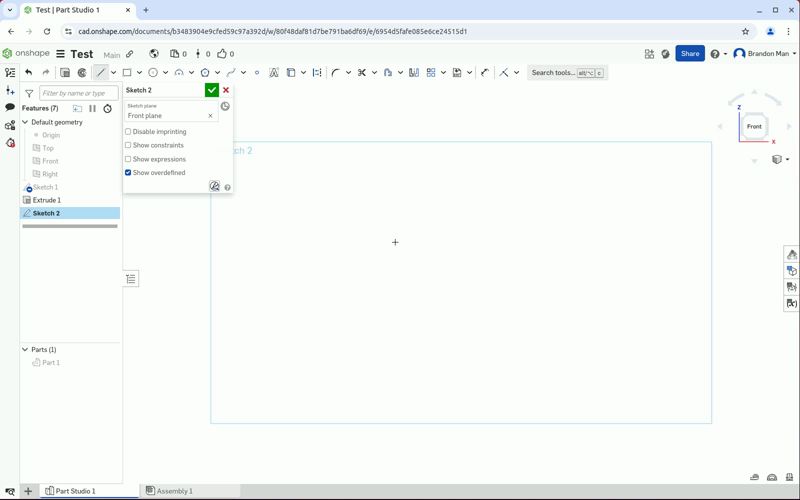
key_up(shift)
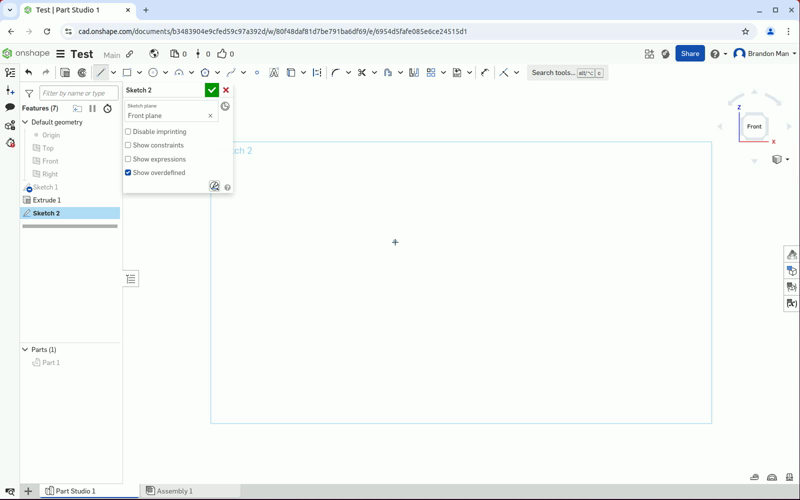
key_down(shift)
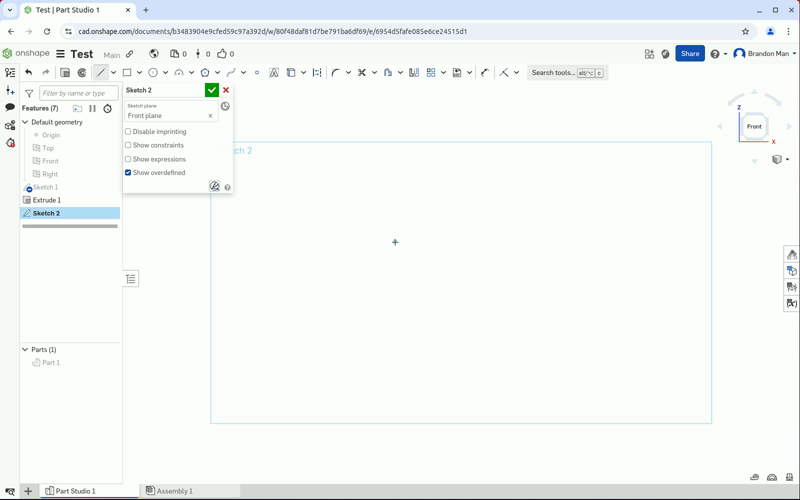
mouse_move(425, 241)
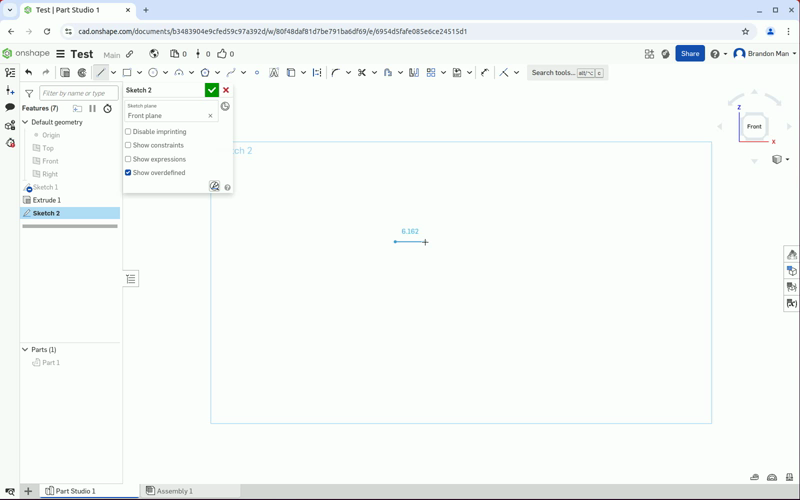
mouse_move(404, 241)
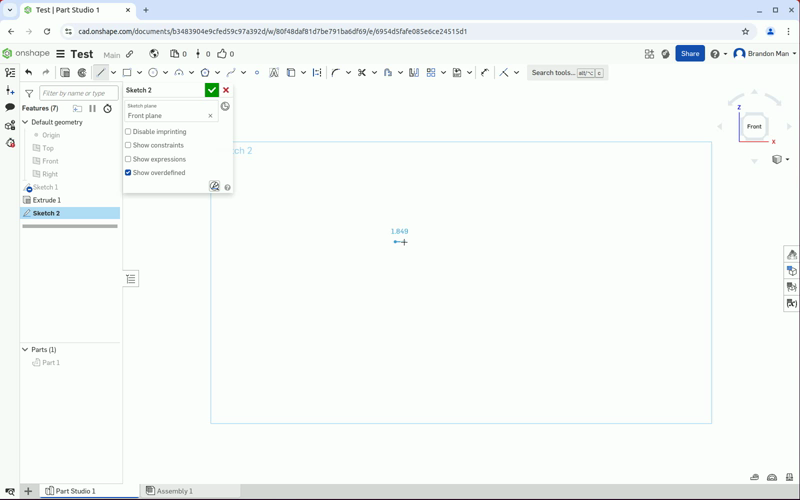
click(404, 241)
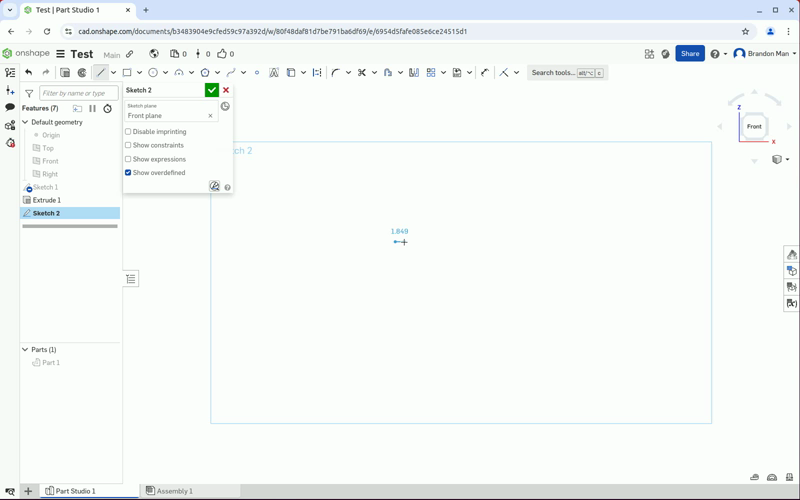
key_up(shift)
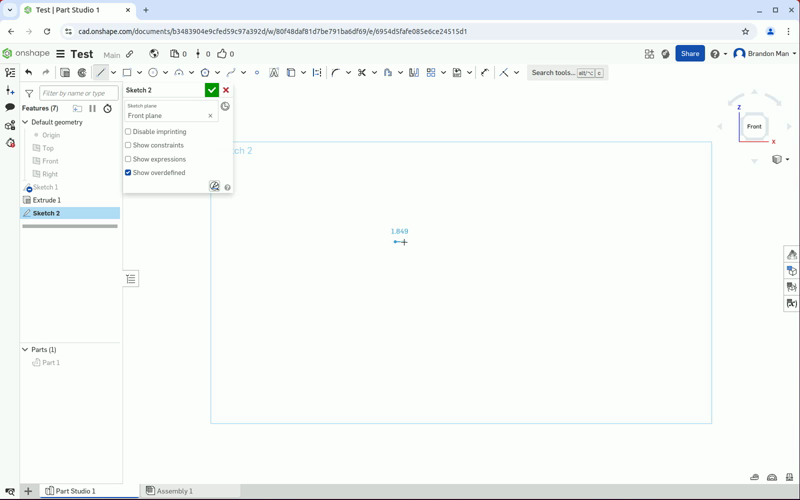
key_down(shift)
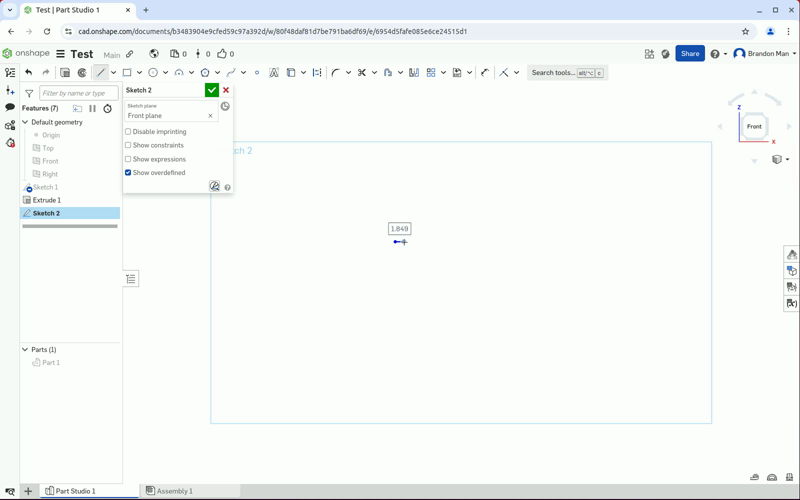
mouse_move(434, 241)
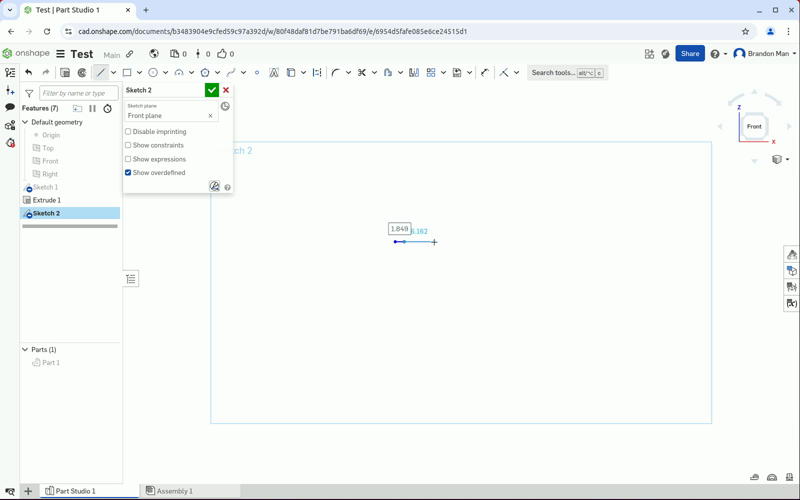
mouse_move(404, 223)
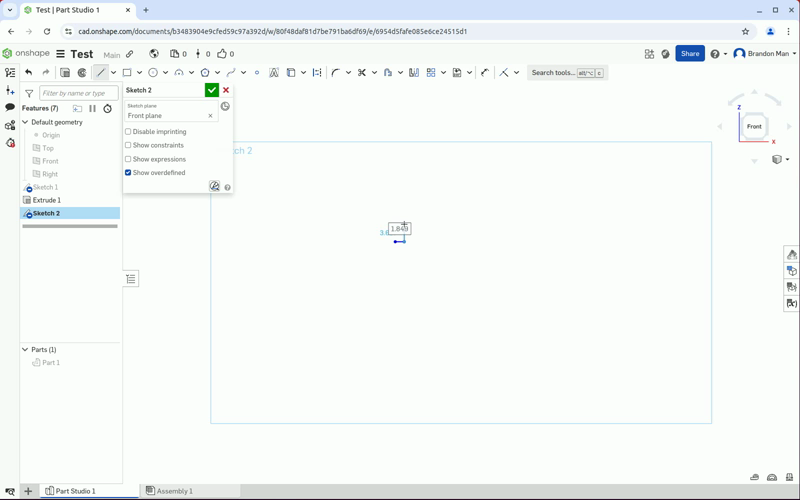
click(404, 223)
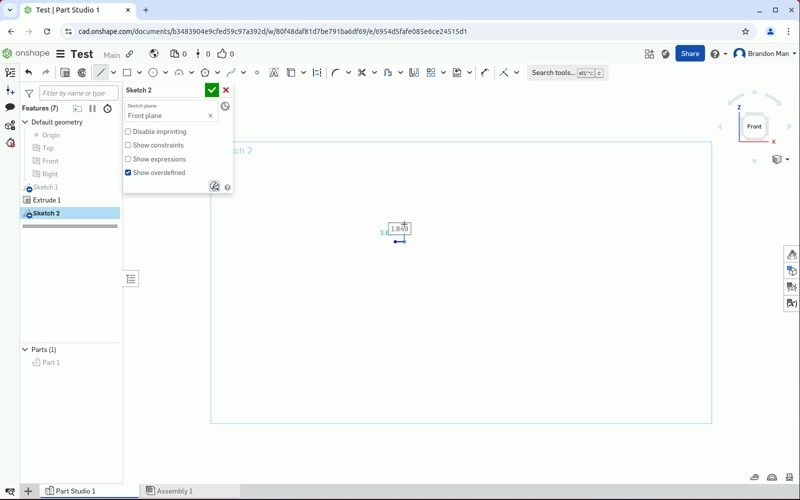
key_up(shift)
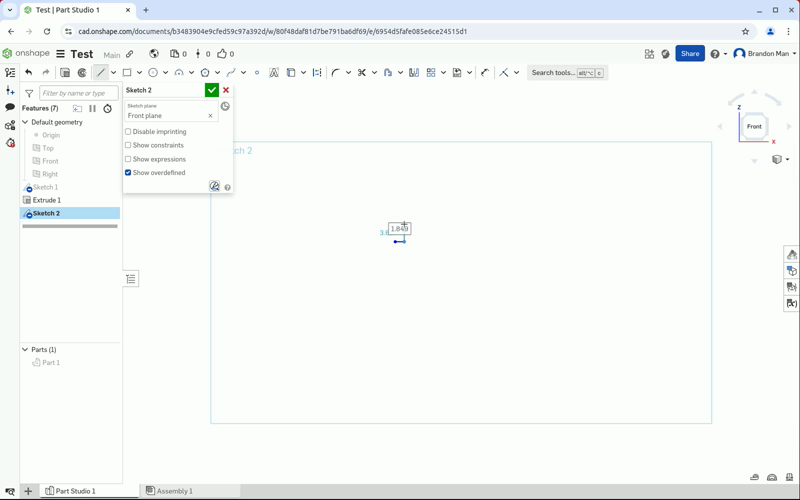
key_down(shift)
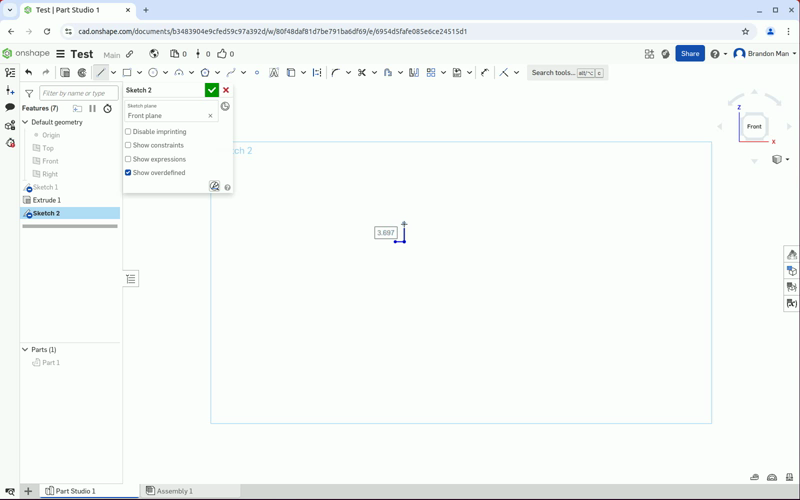
mouse_move(434, 223)
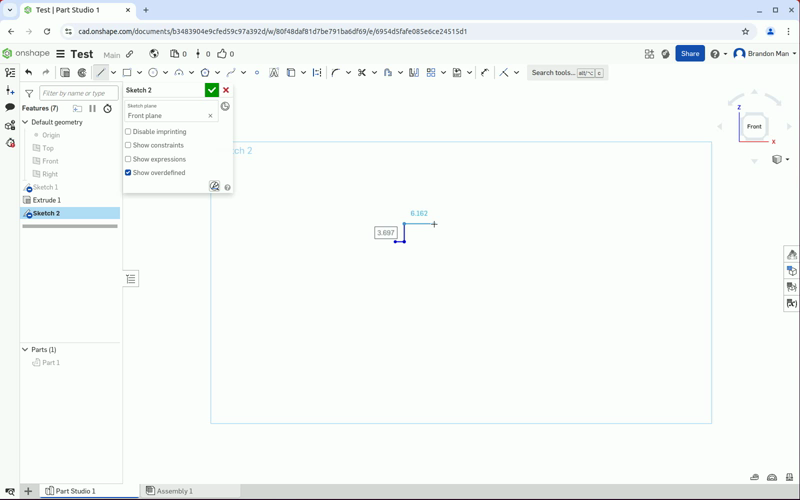
mouse_move(395, 223)
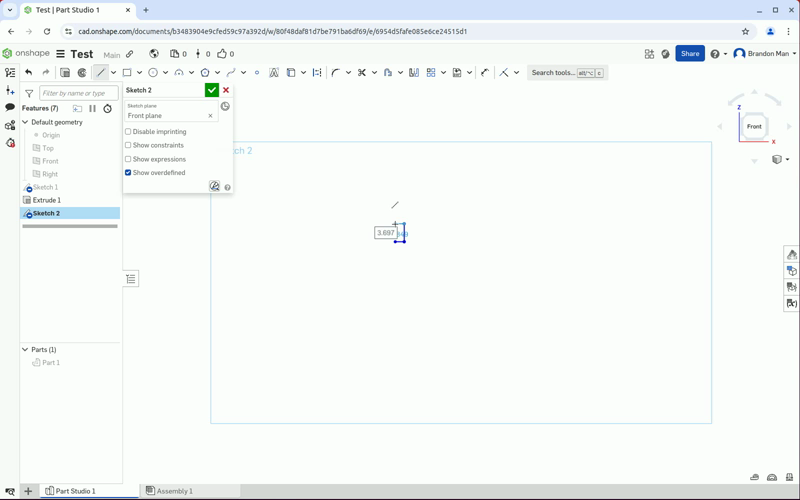
click(395, 223)
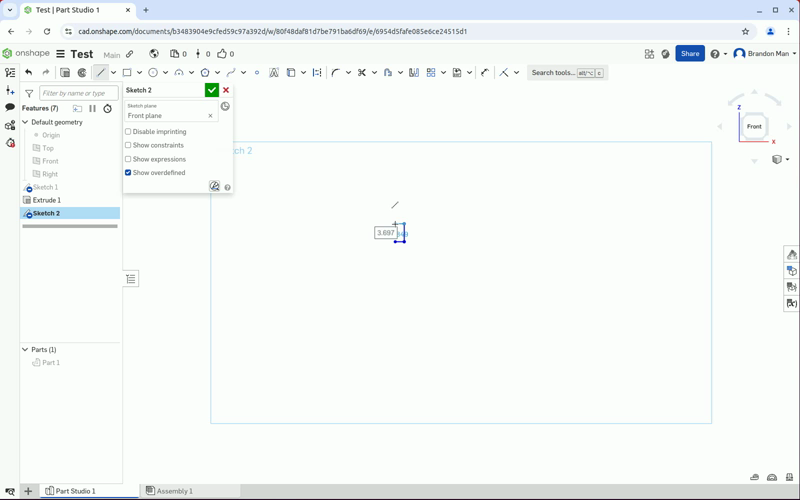
key_up(shift)
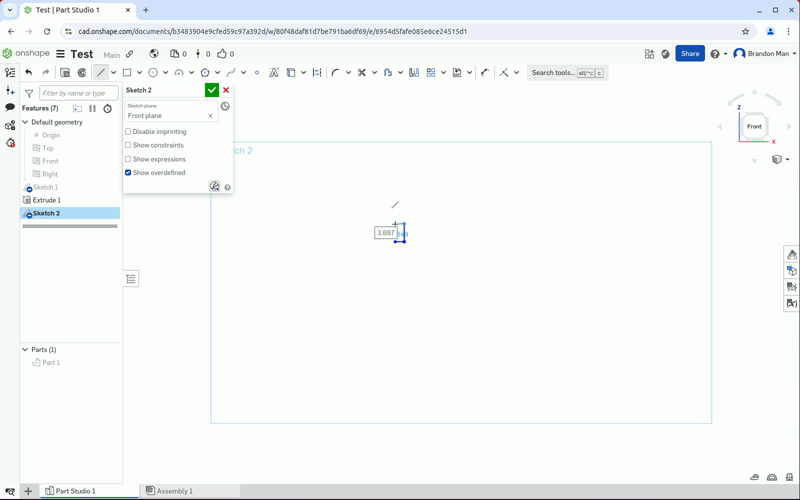
mouse_move(425, 223)
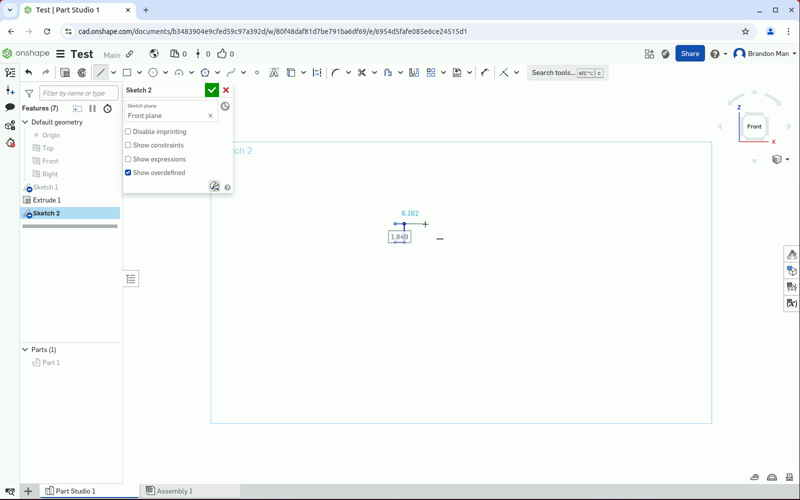
key_down(shift)
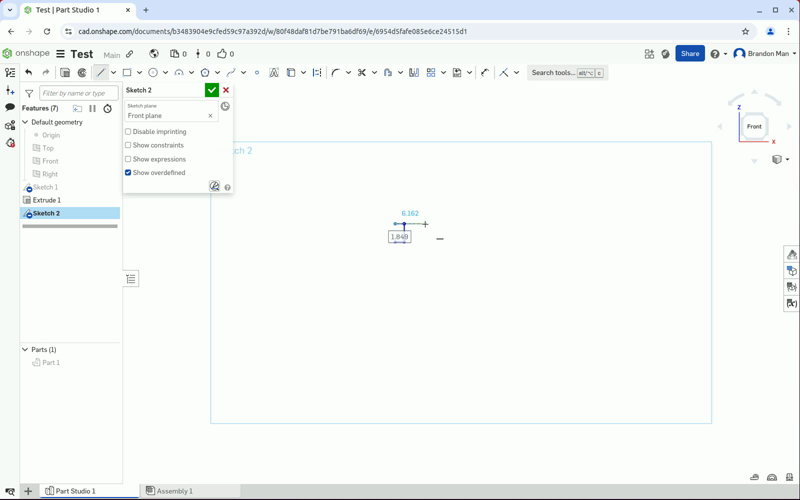
mouse_move(395, 241)
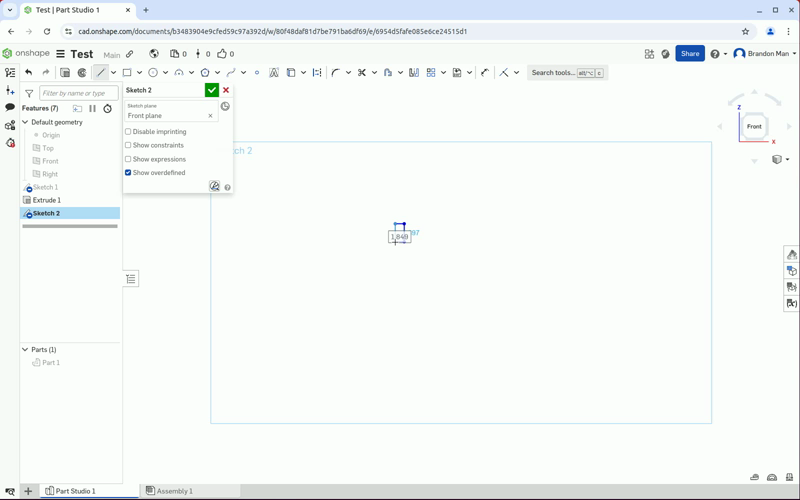
key_up(shift)
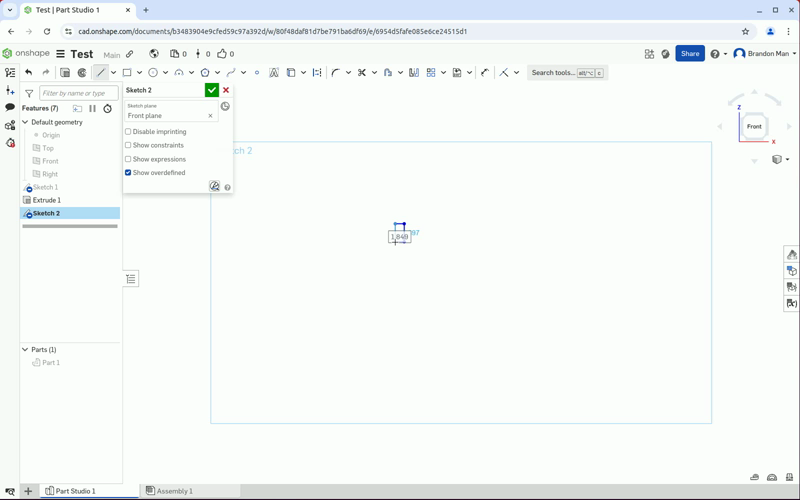
click(395, 241)
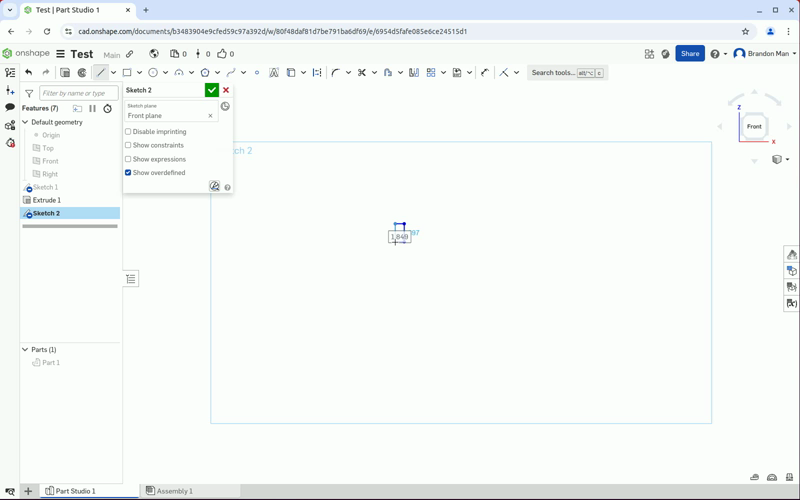
key(esc)
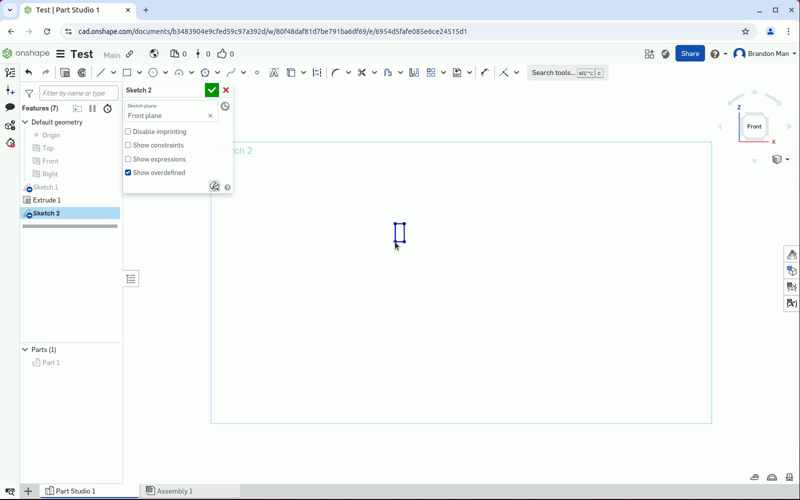
mouse_move(397, 241)
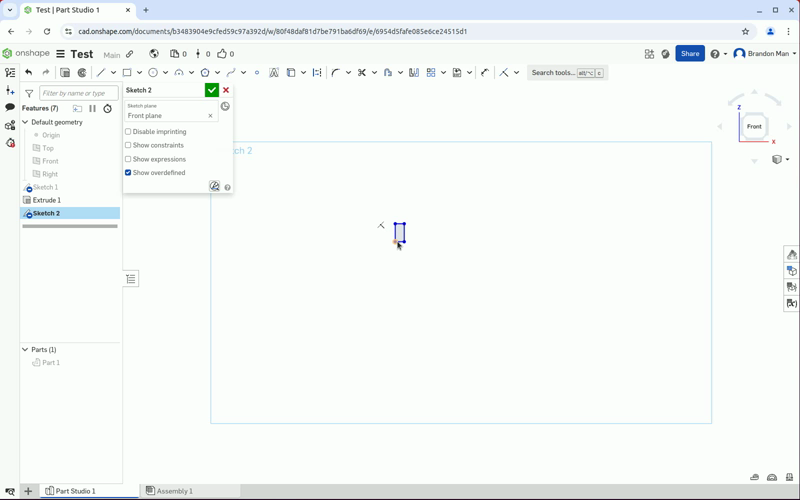
scroll(6)
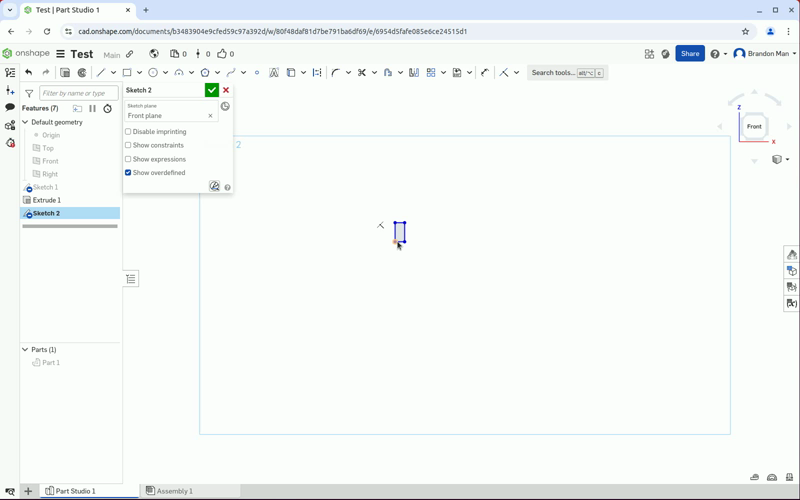
scroll(6)
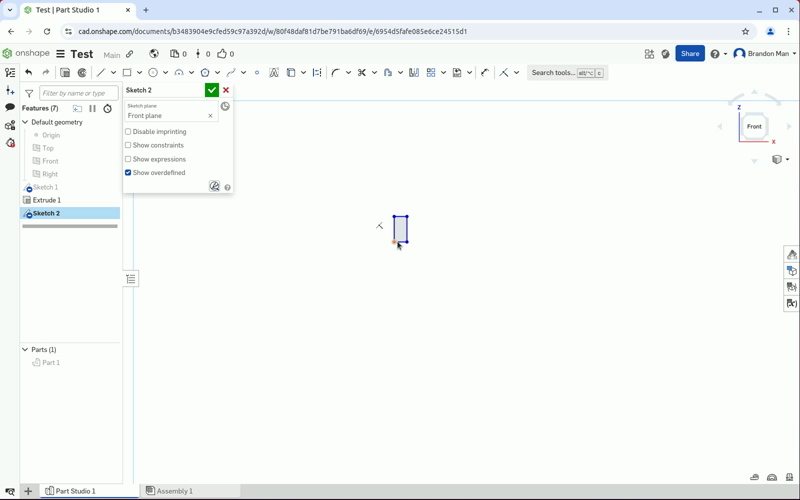
scroll(6)
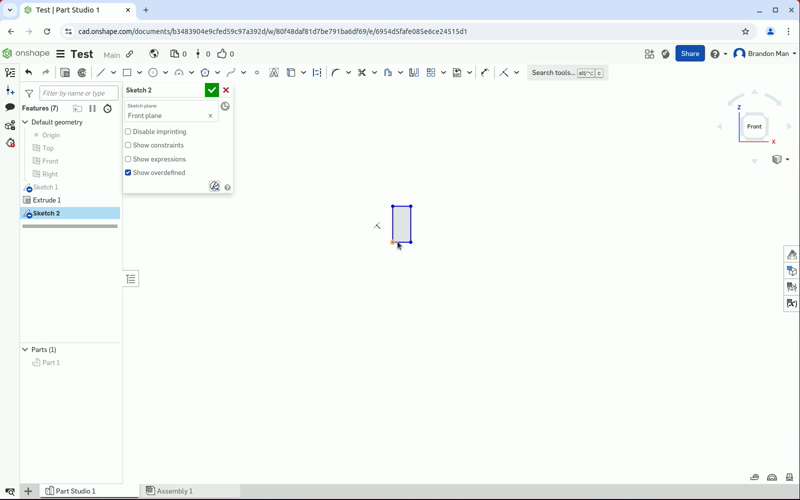
scroll(6)
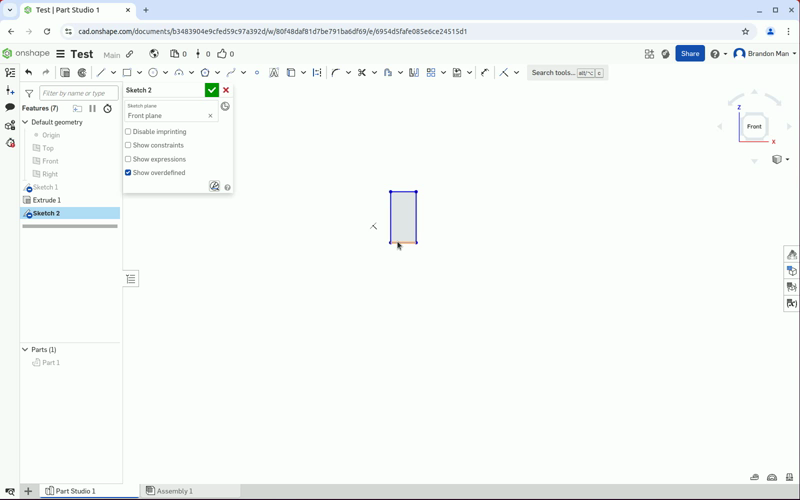
scroll(6)
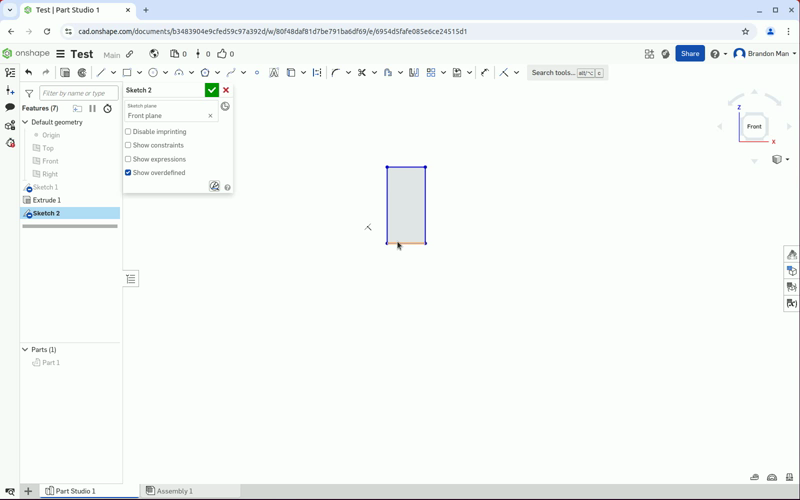
scroll(6)
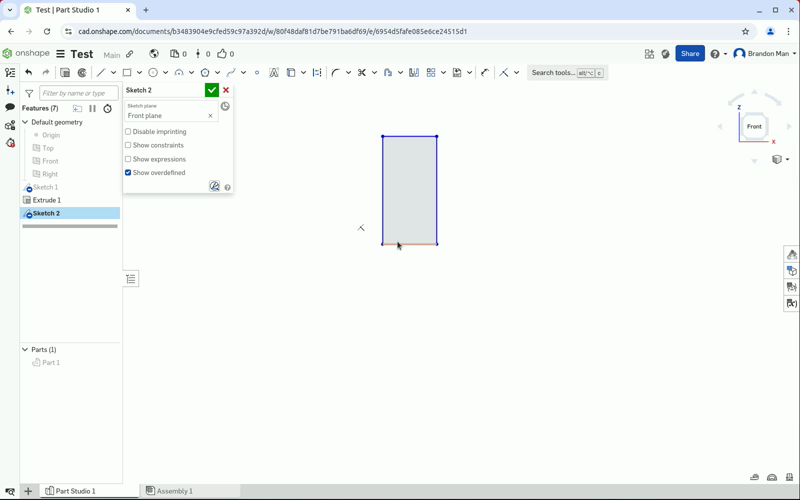
scroll(6)
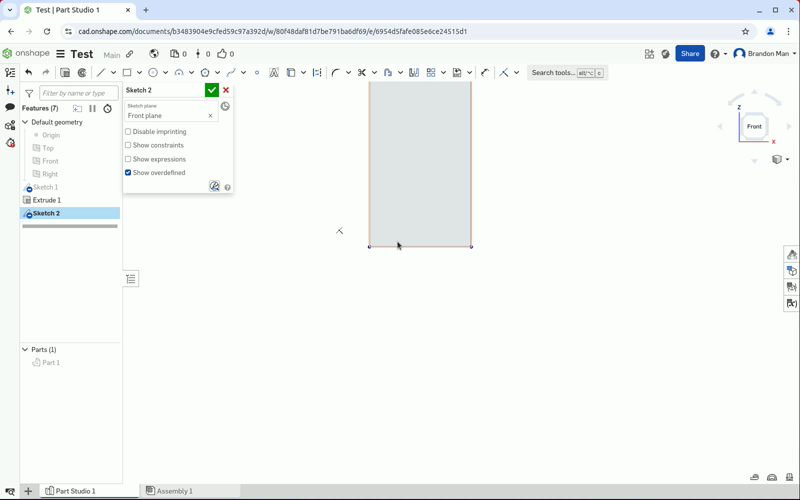
click(397, 241)
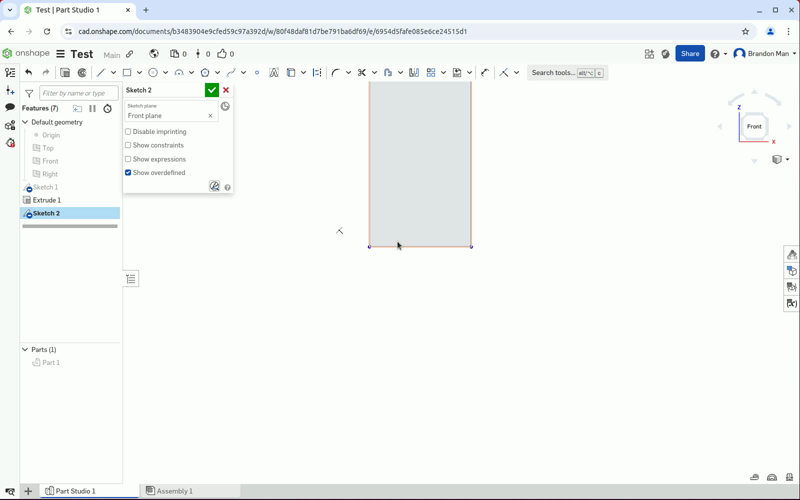
scroll(-6)
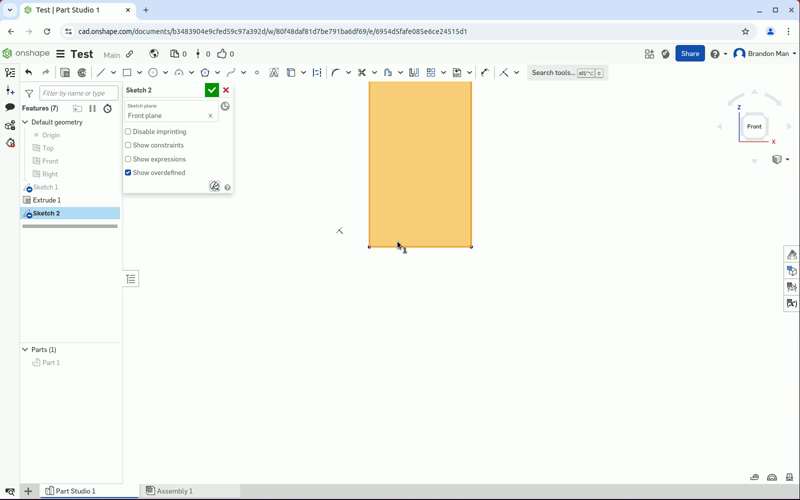
scroll(-6)
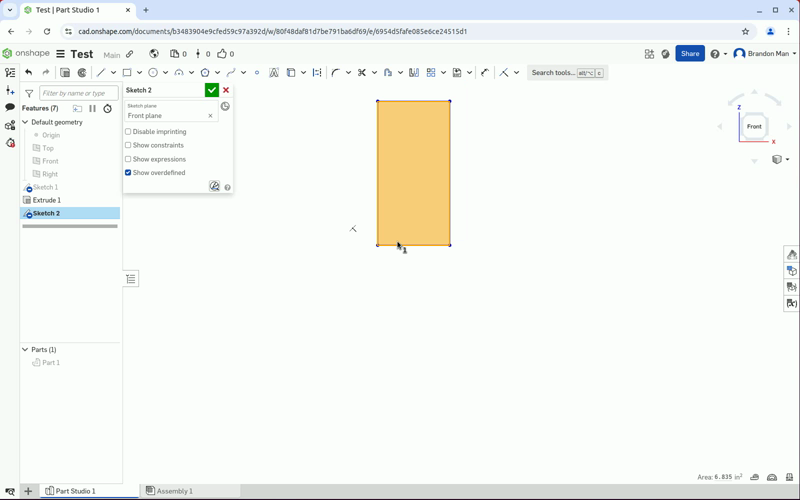
scroll(-6)
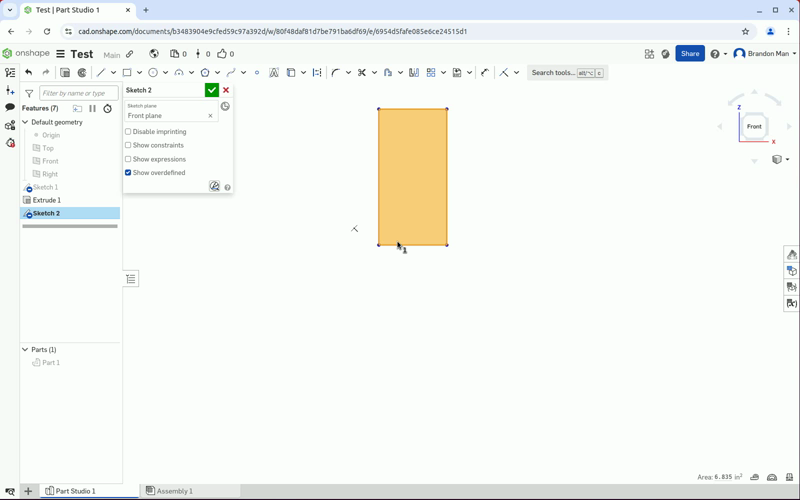
scroll(-6)
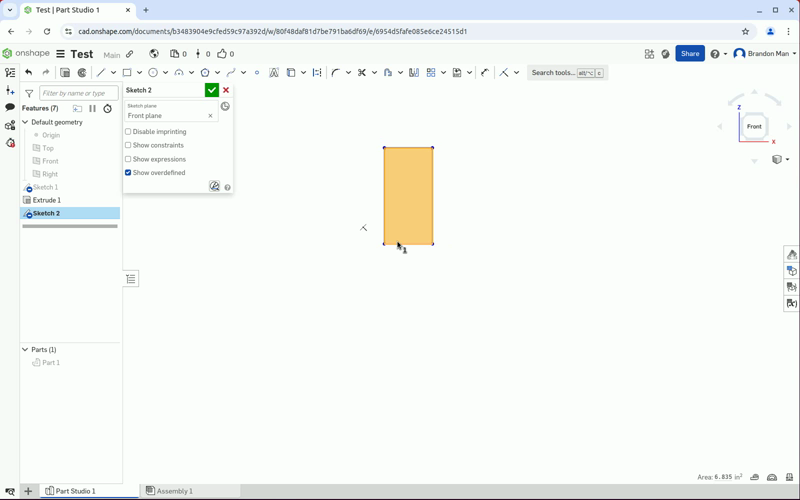
scroll(-6)
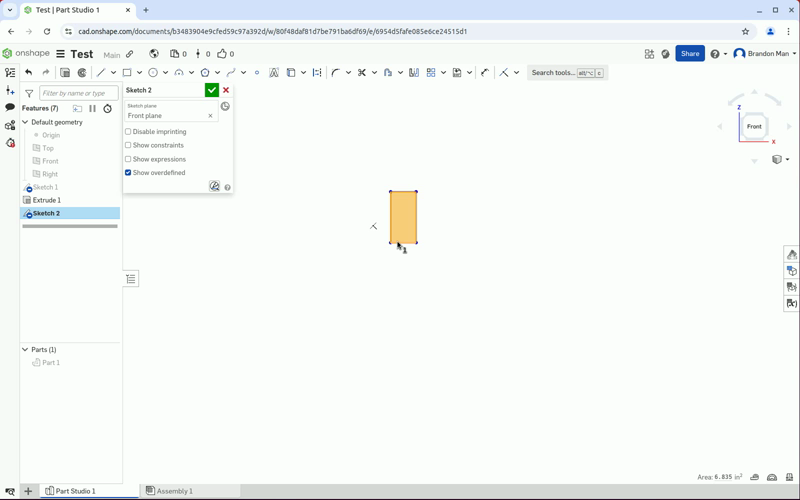
scroll(-6)
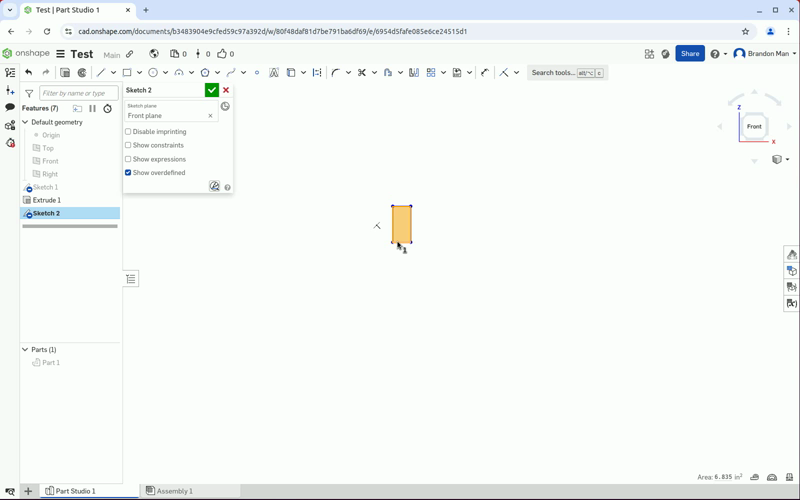
scroll(-6)
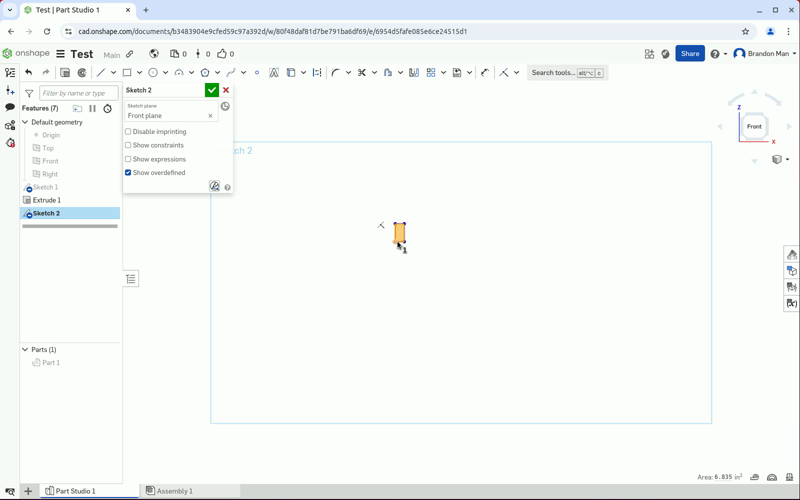
mouse_move(73, 352)
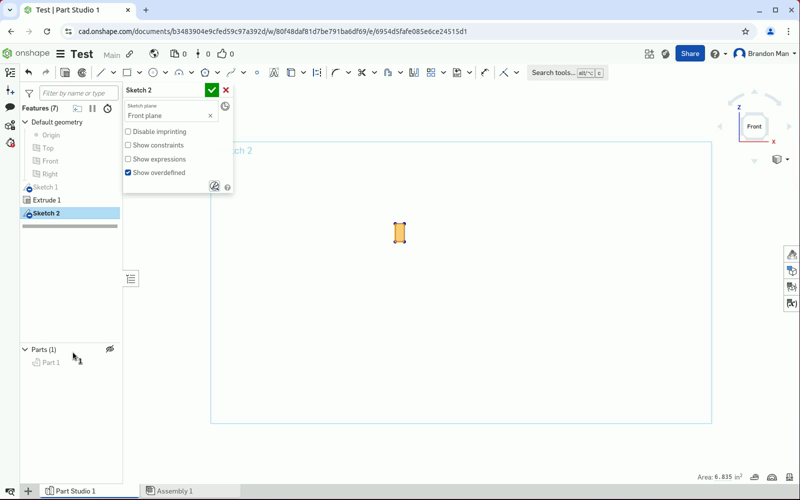
key(shift+y)
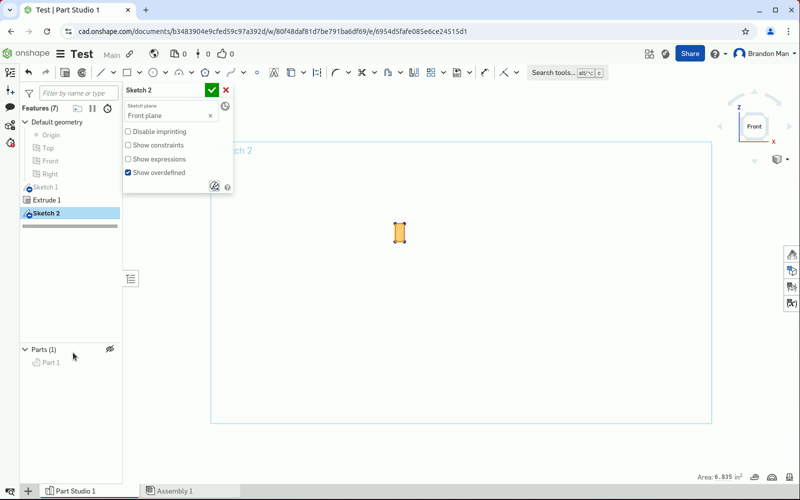
key(shift+e)
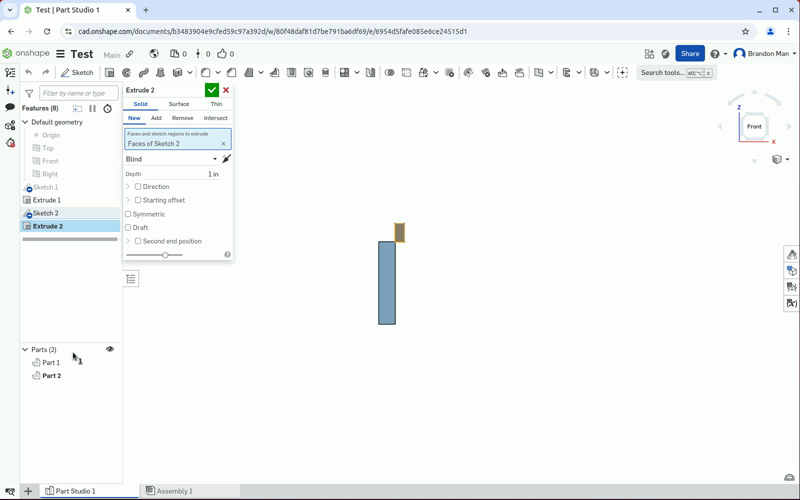
mouse_move(143, 106)
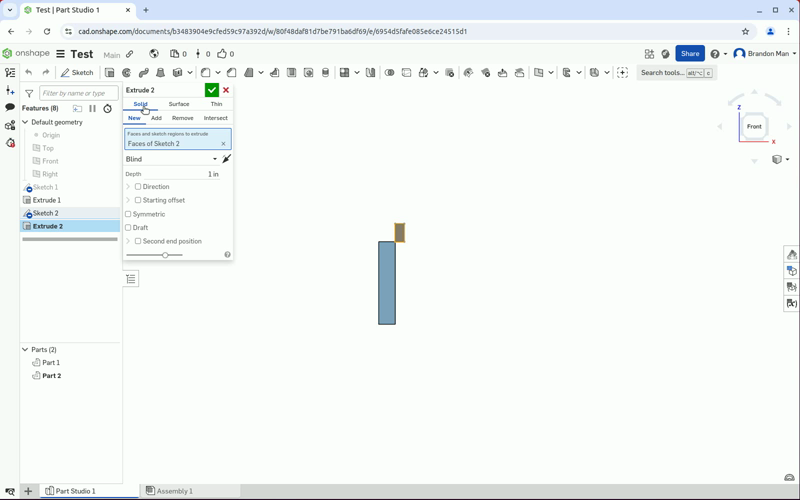
click(143, 106)
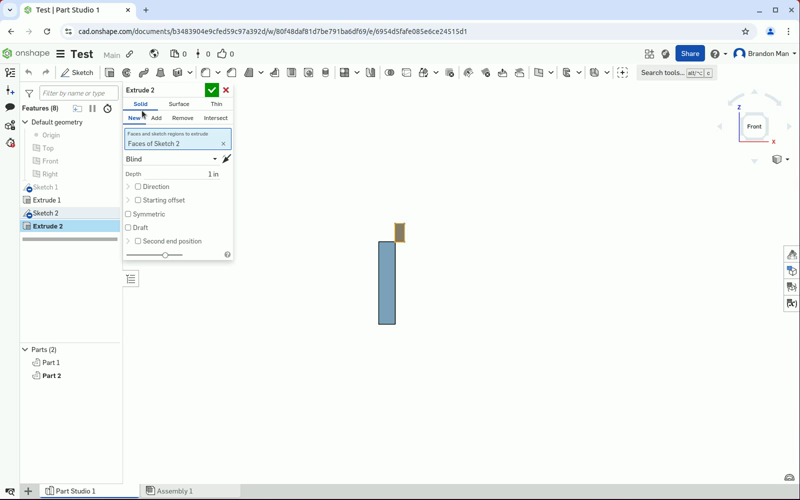
mouse_move(137, 120)
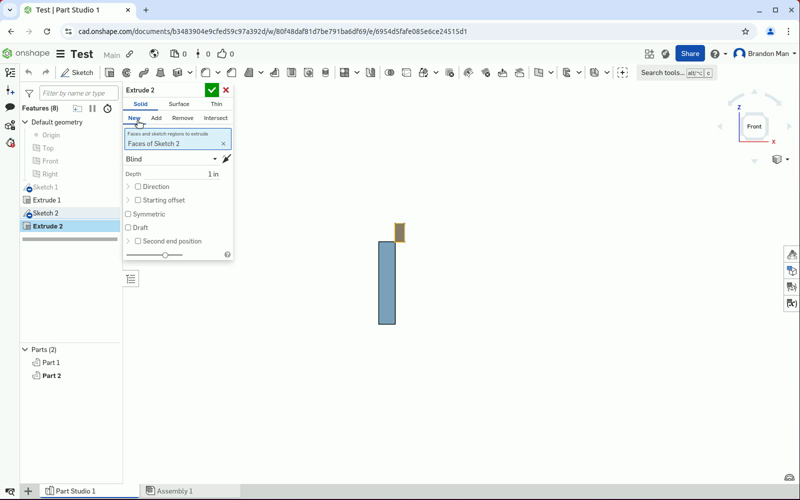
click(137, 120)
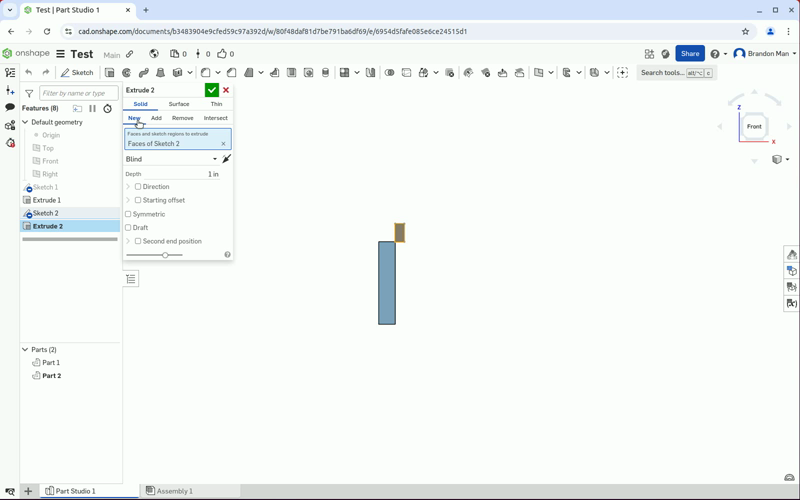
key(tab, 4)
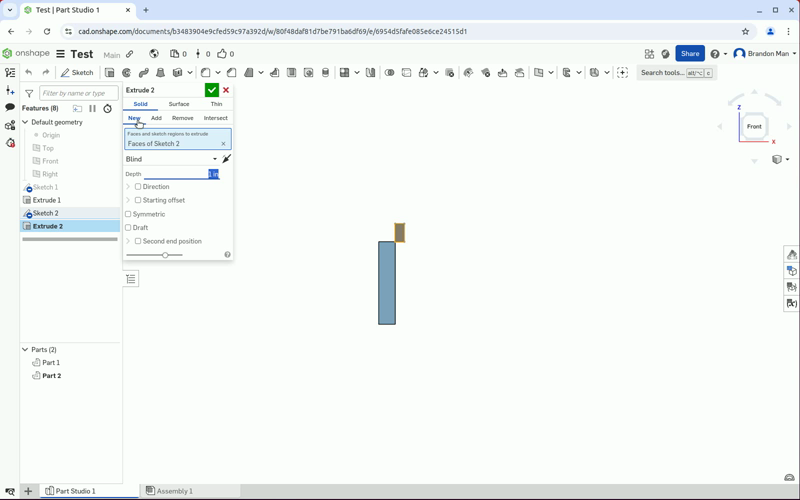
text(9.388)
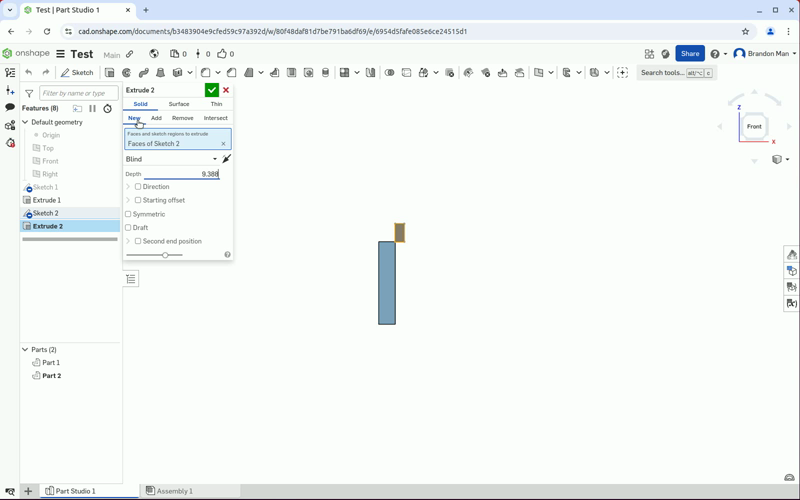
key(enter)
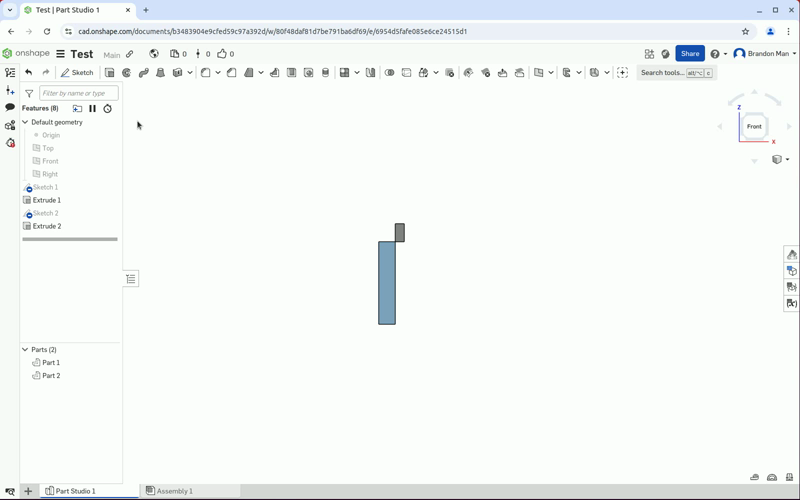
key(shift+h)
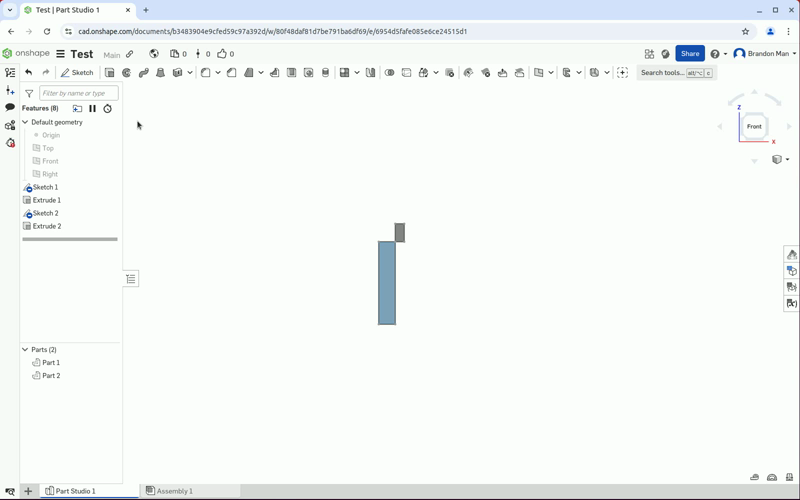
key(shift+h)
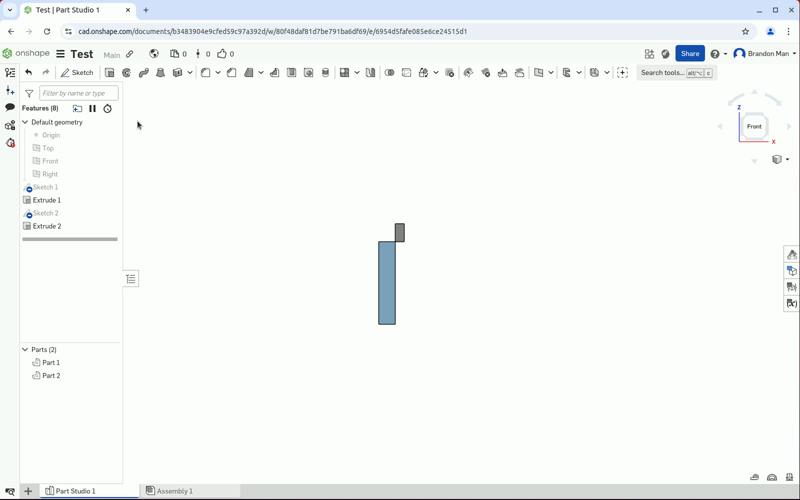
mouse_move(73, 189)
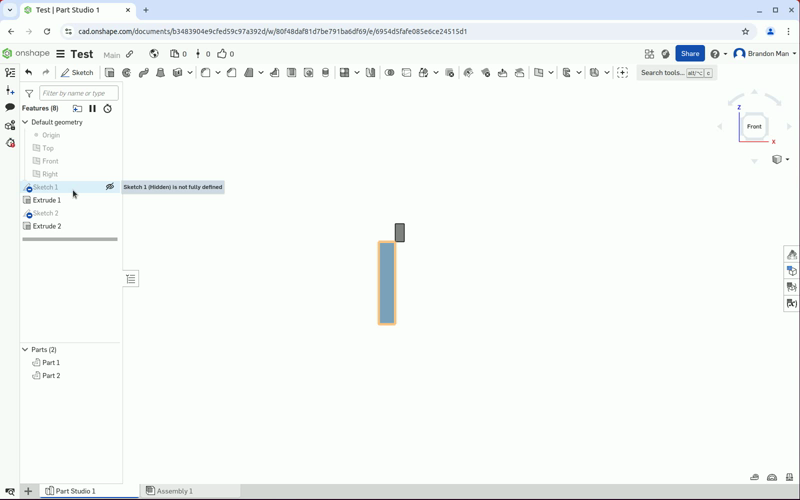
click(73, 189)
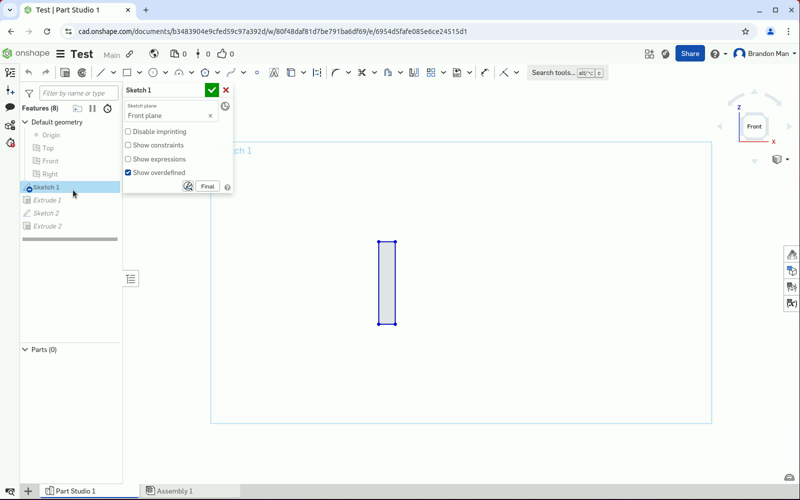
mouse_move(229, 92)
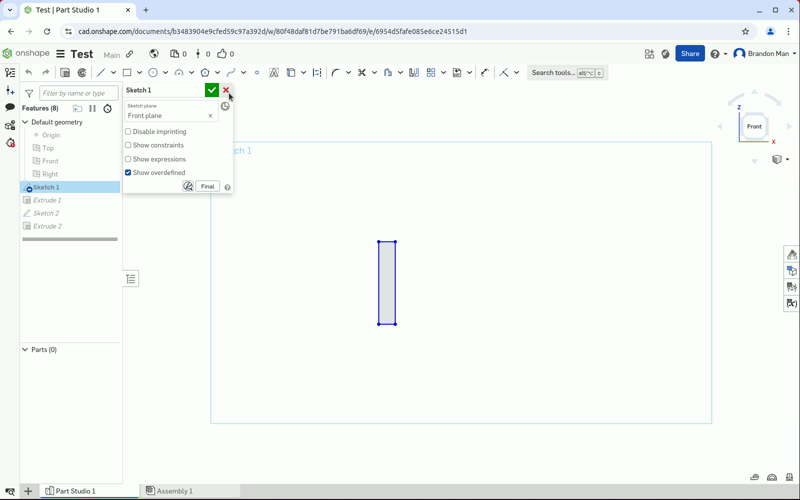
click(229, 92)
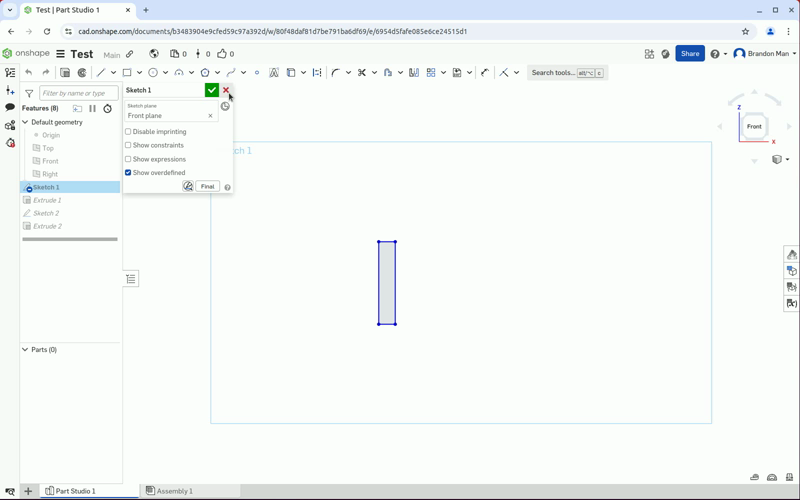
key(shift+s)
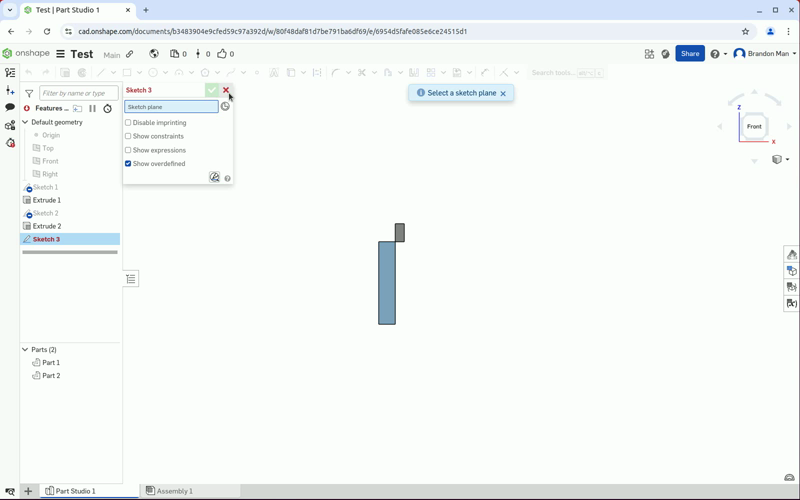
mouse_move(73, 163)
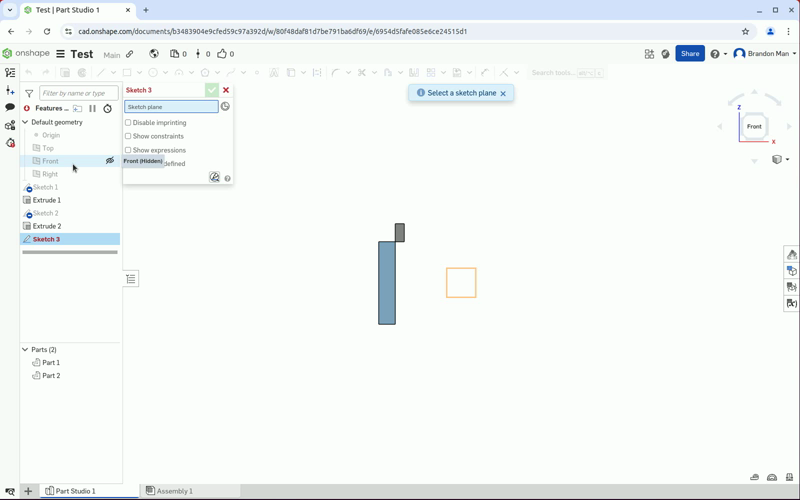
click(73, 163)
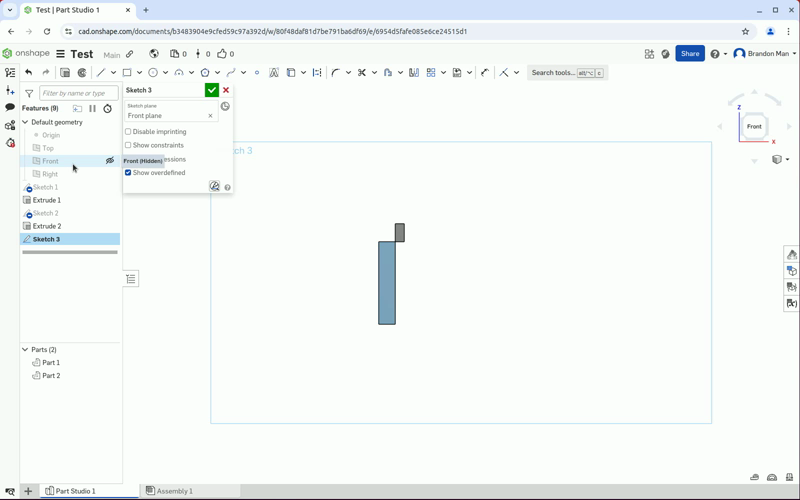
mouse_move(73, 352)
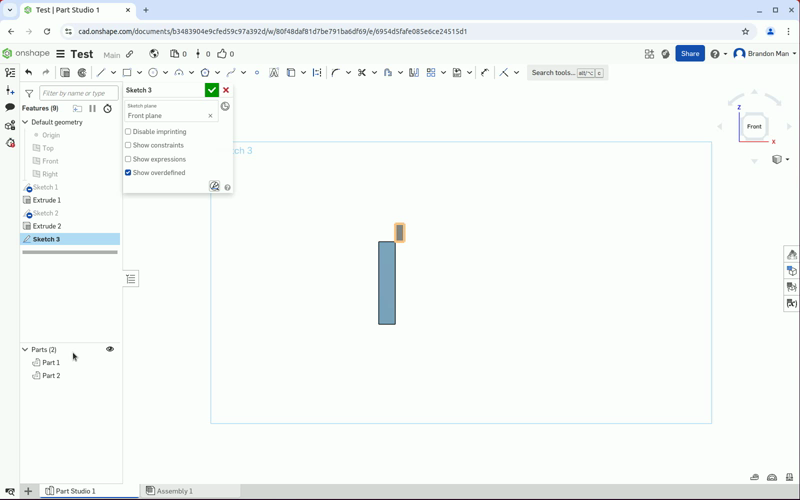
key(y)
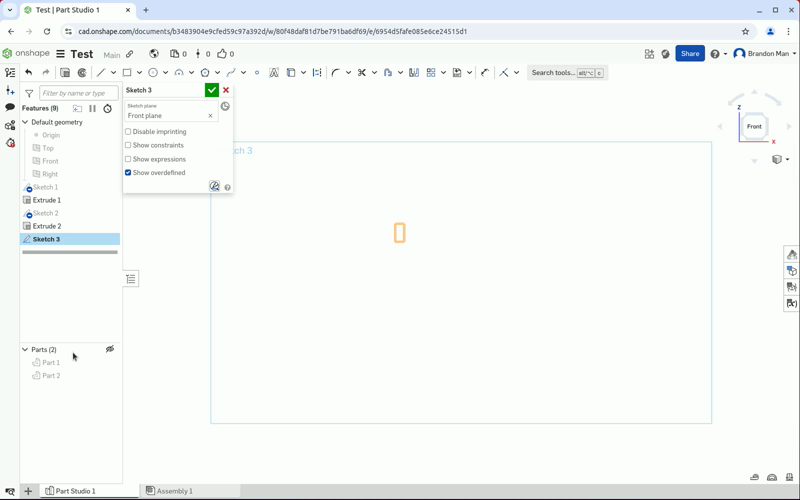
key(l)
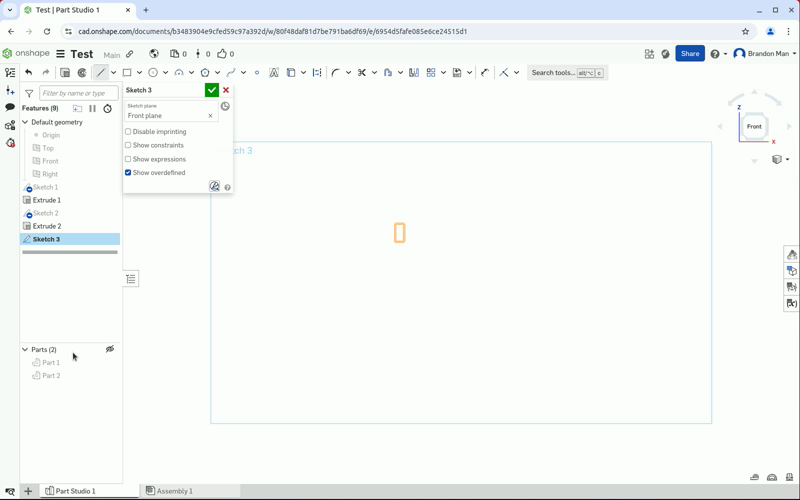
key_down(shift)
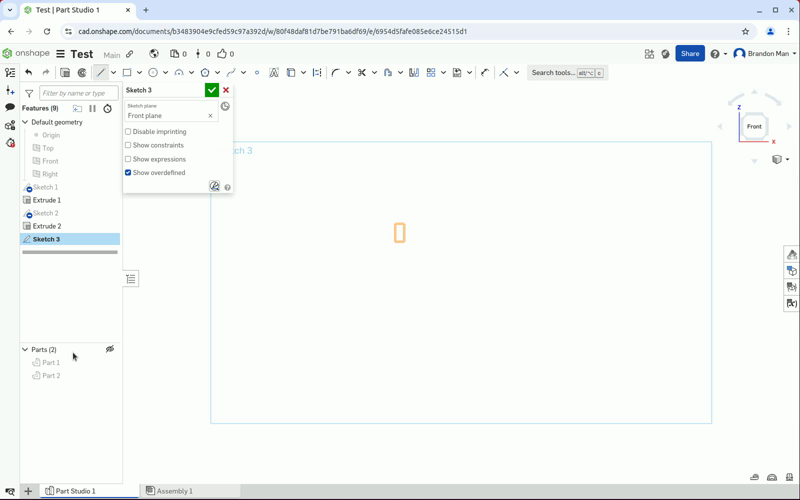
mouse_move(403, 324)
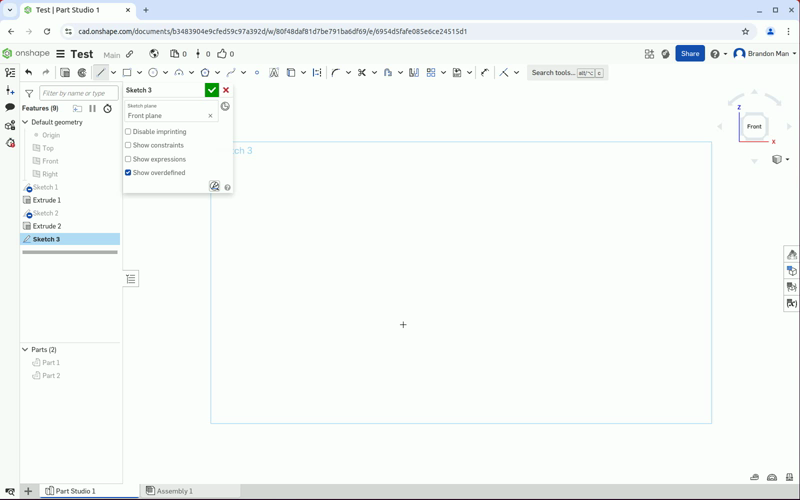
click(403, 324)
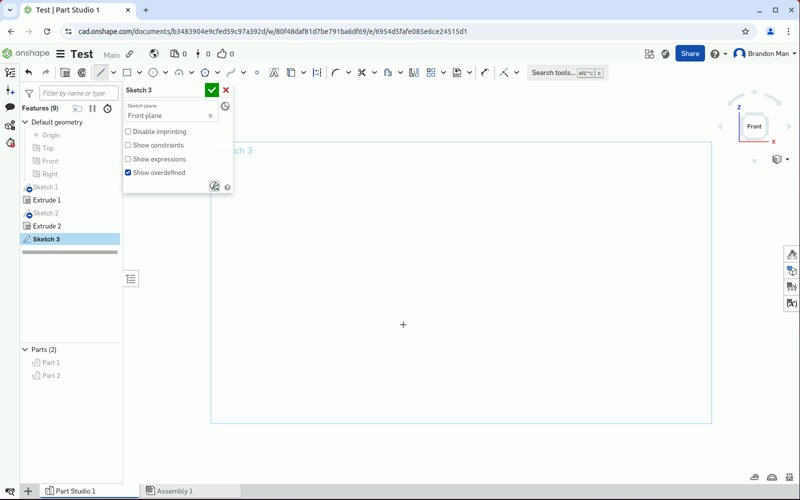
key_up(shift)
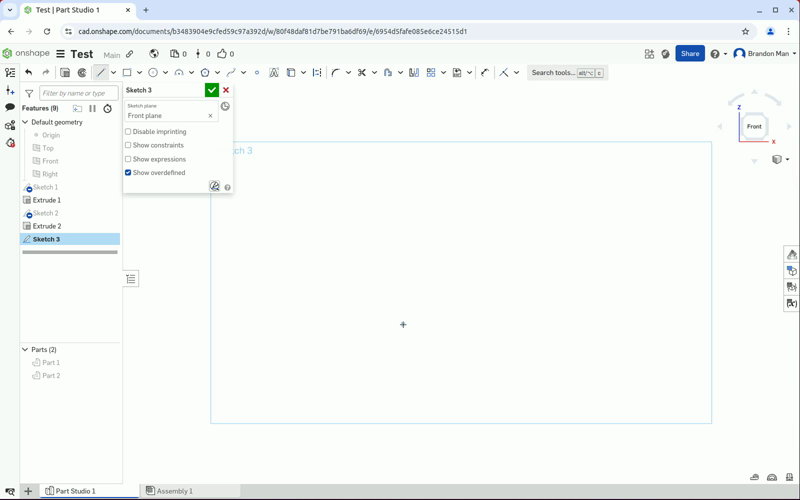
key_down(shift)
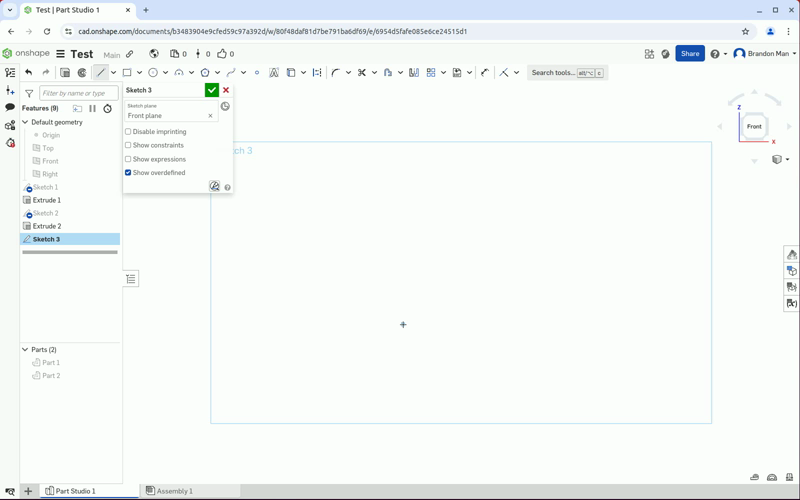
mouse_move(433, 324)
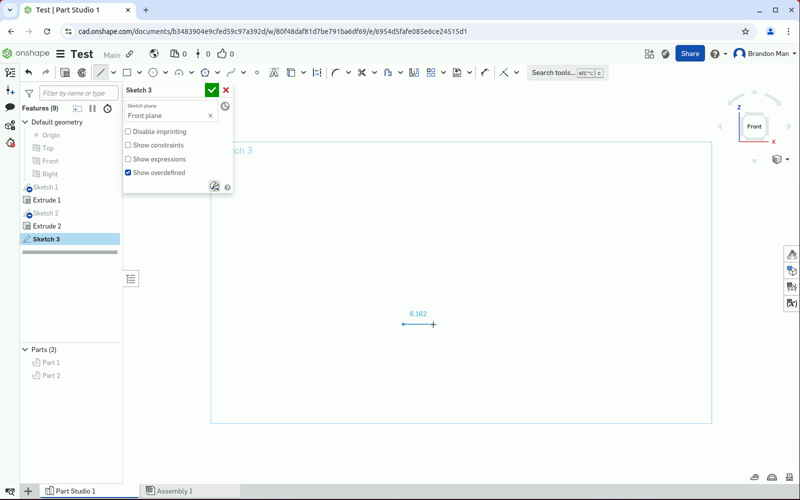
mouse_move(460, 324)
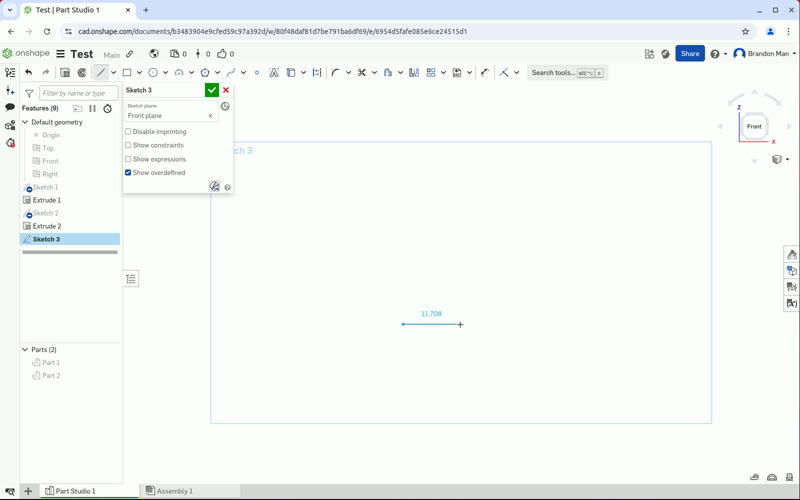
click(460, 324)
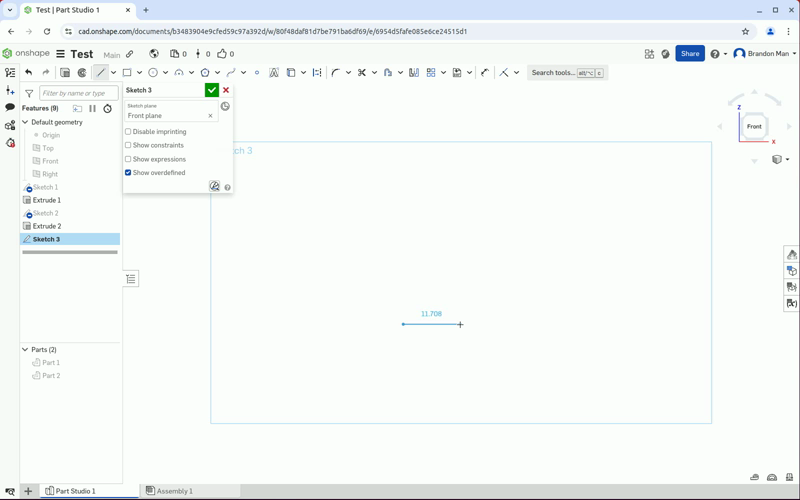
key_up(shift)
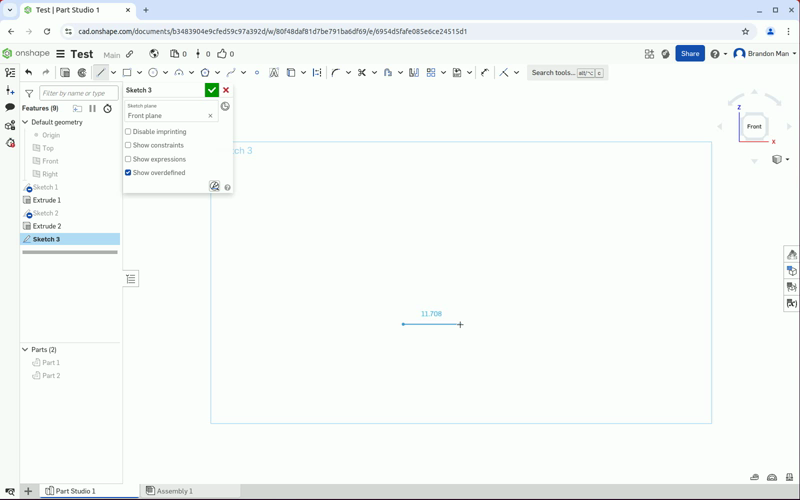
key_down(shift)
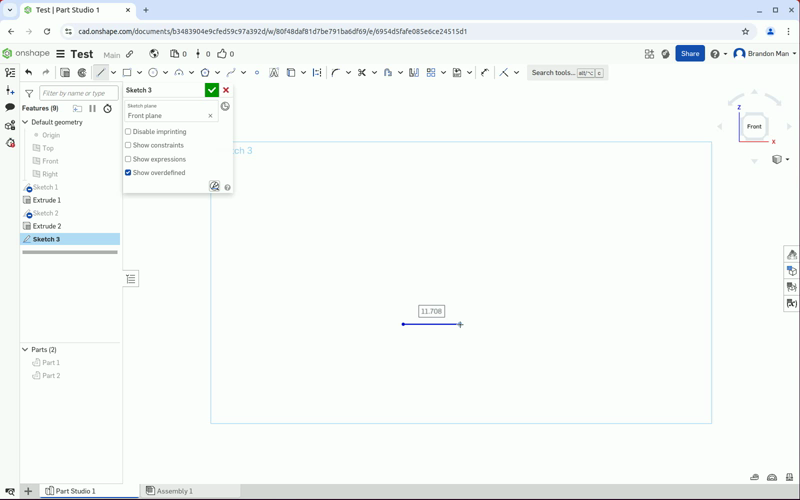
mouse_move(460, 241)
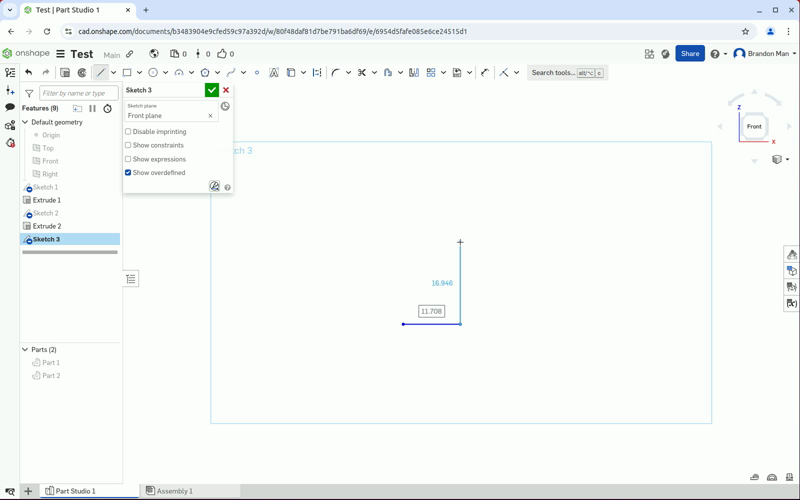
click(460, 241)
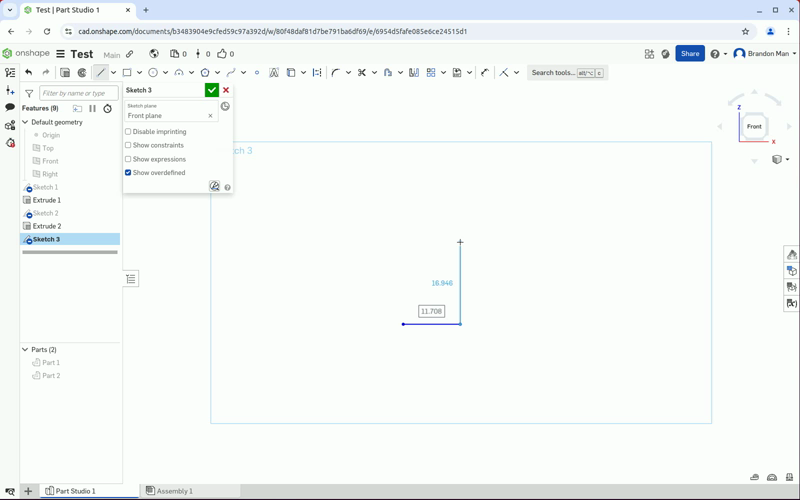
key_up(shift)
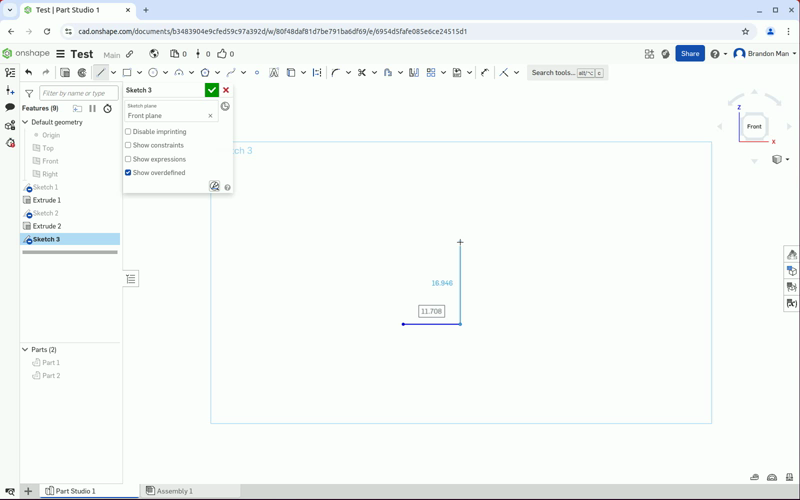
key_down(shift)
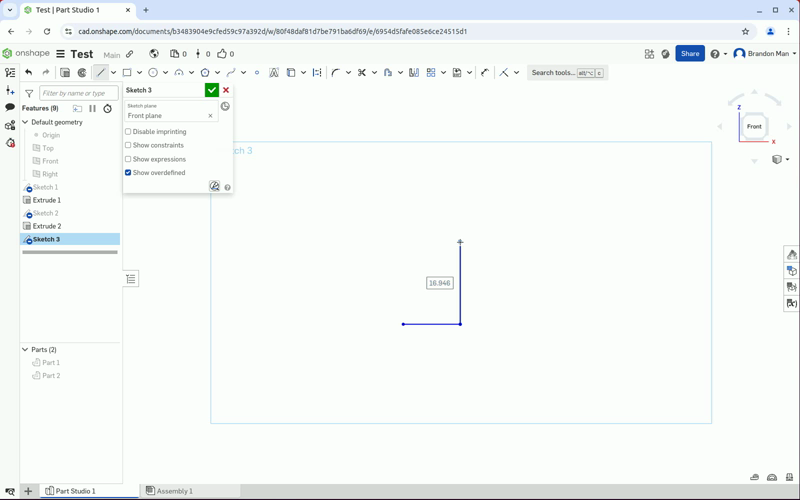
mouse_move(490, 241)
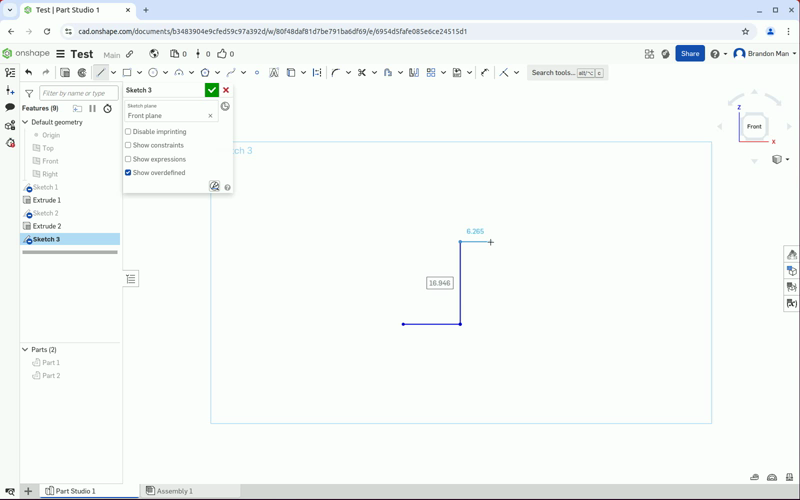
mouse_move(403, 241)
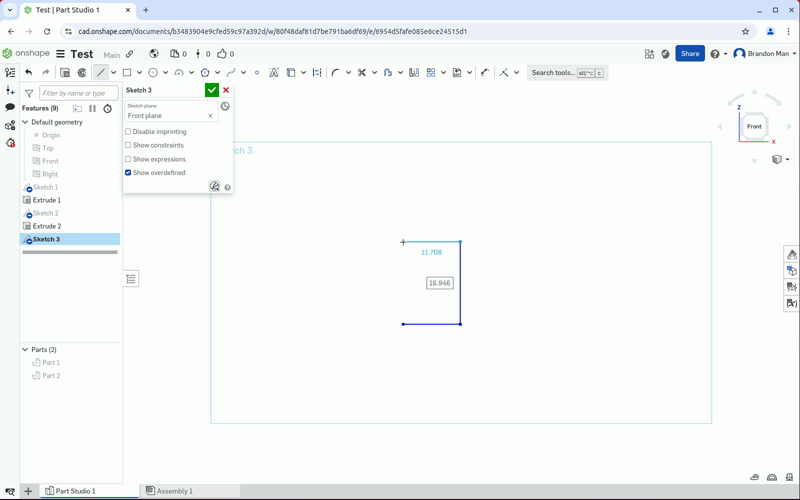
click(403, 241)
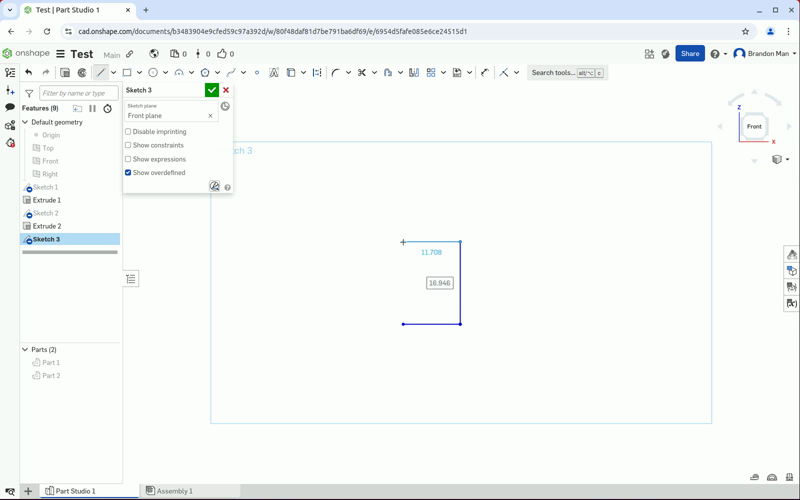
key_up(shift)
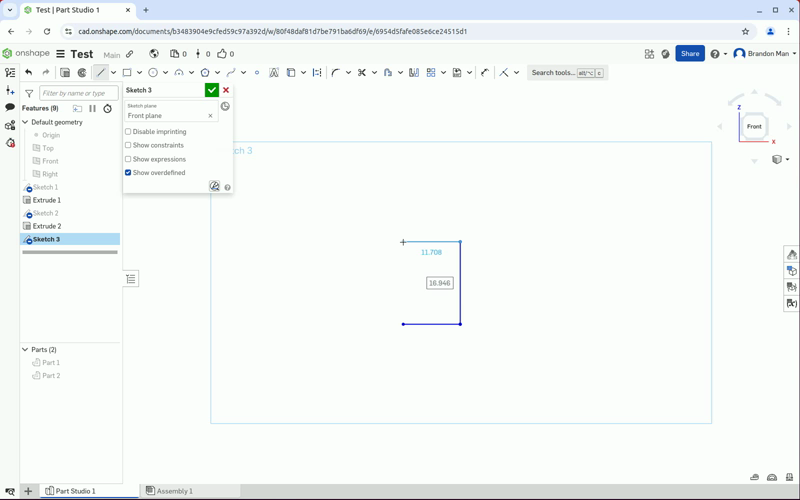
key_down(shift)
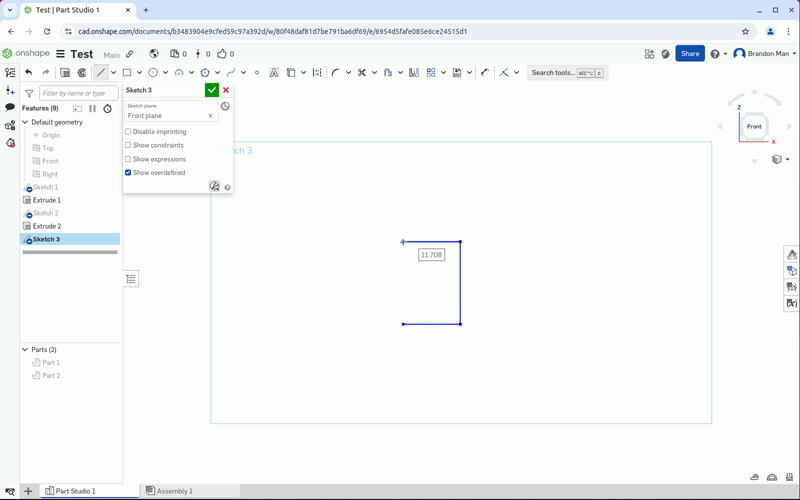
mouse_move(403, 324)
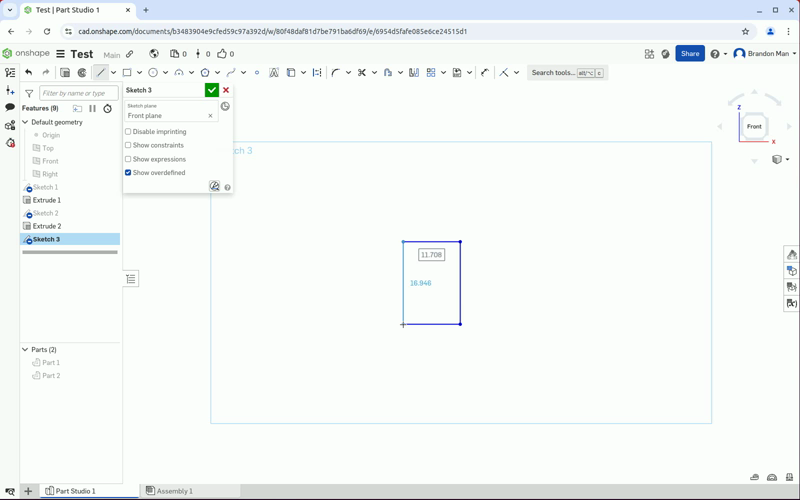
key_up(shift)
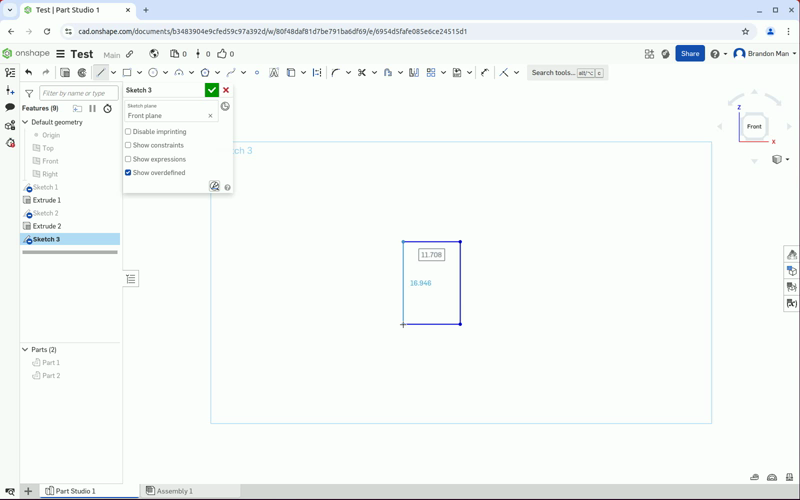
click(403, 324)
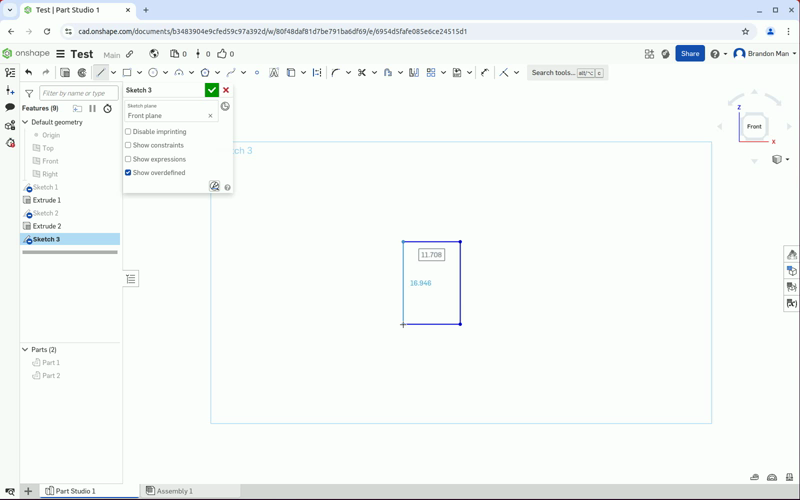
key(esc)
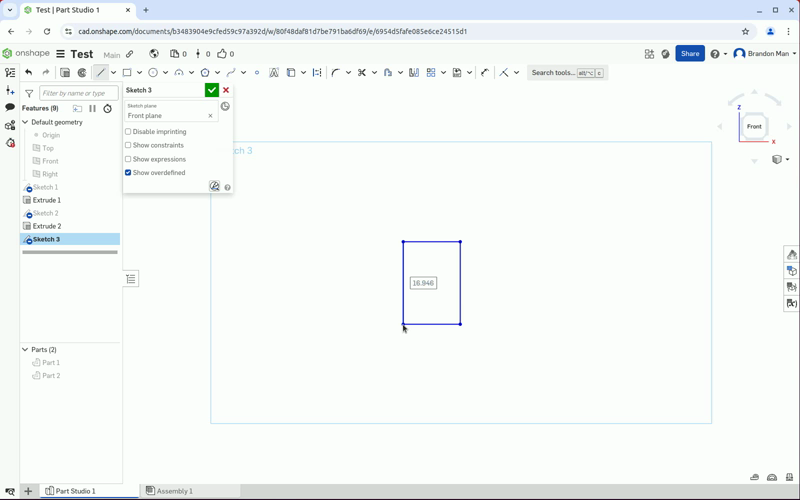
mouse_move(420, 311)
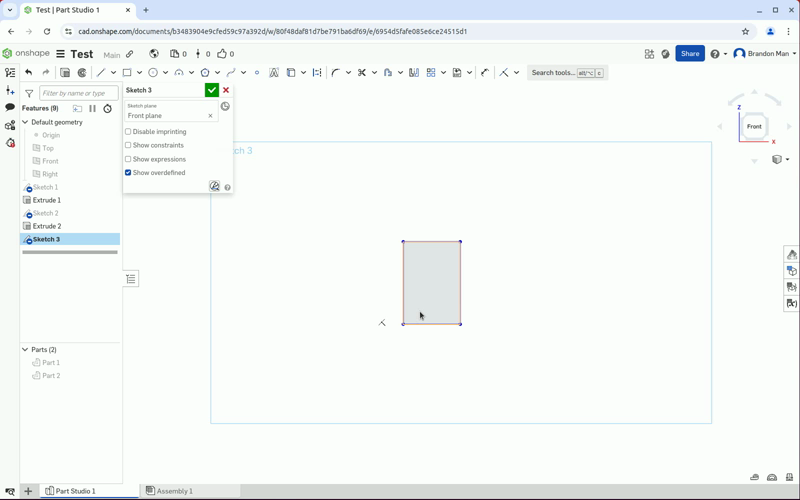
click(420, 311)
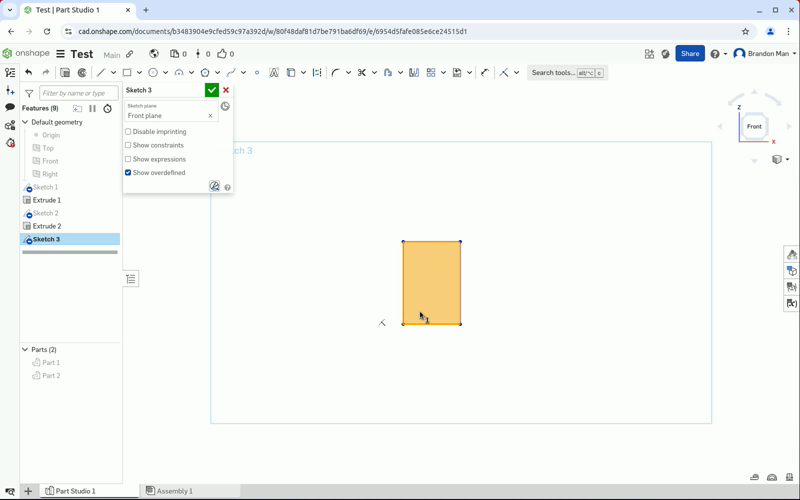
mouse_move(73, 352)
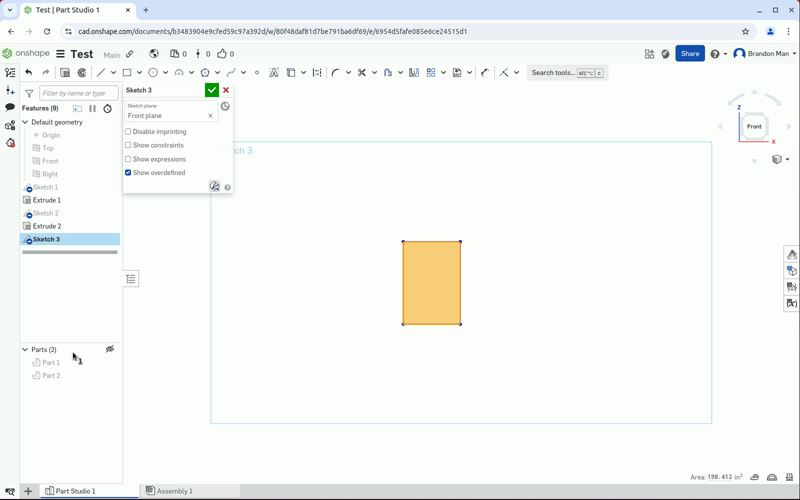
key(shift+y)
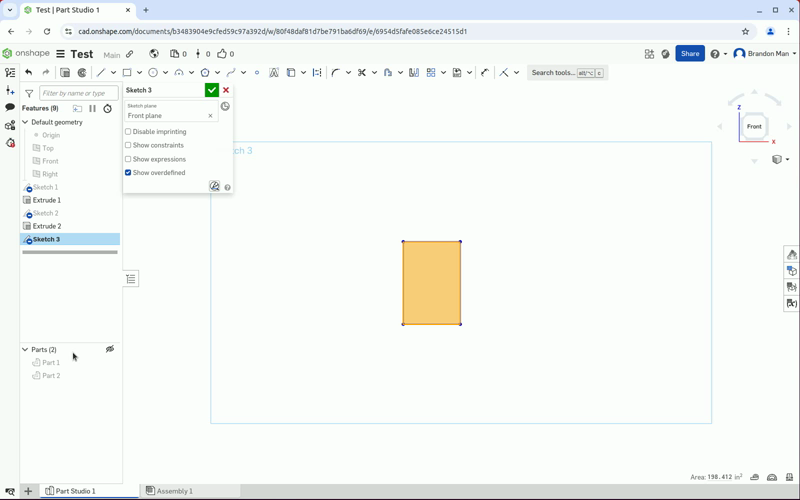
key(shift+e)
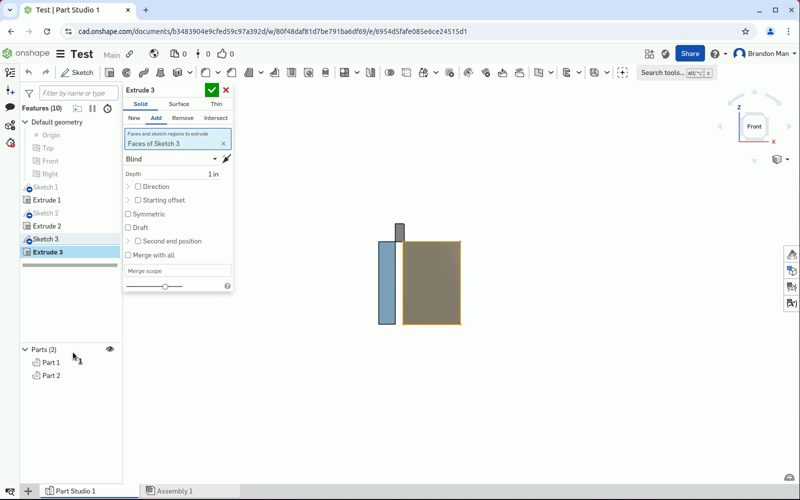
mouse_move(143, 106)
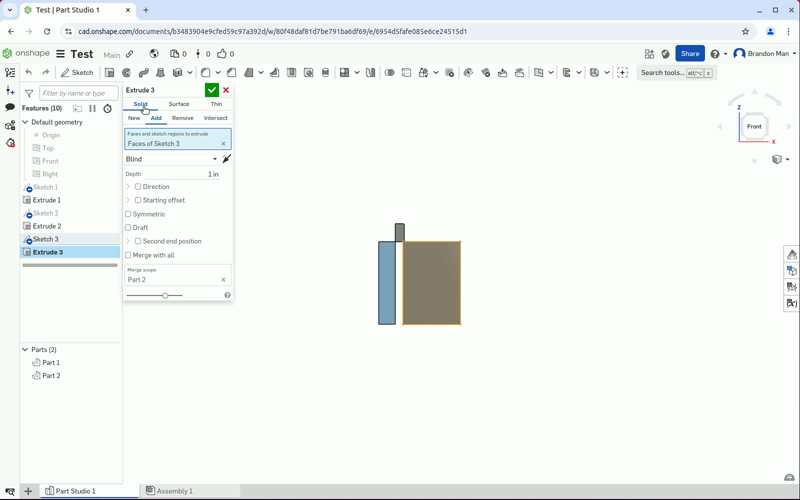
click(143, 106)
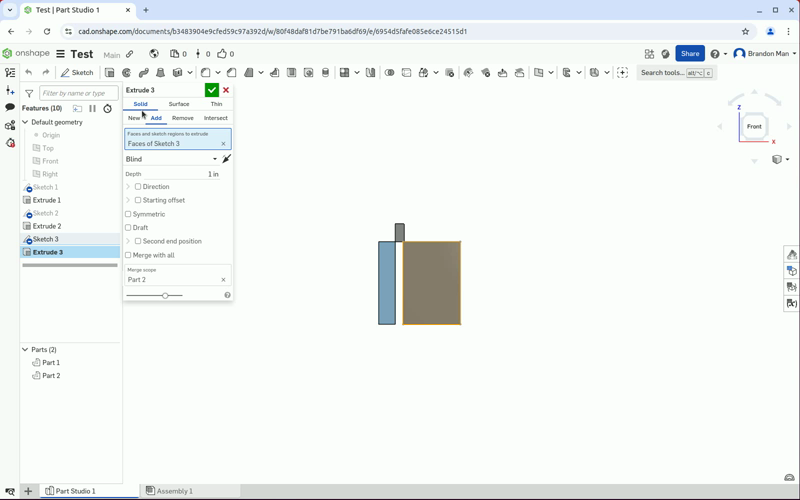
mouse_move(137, 120)
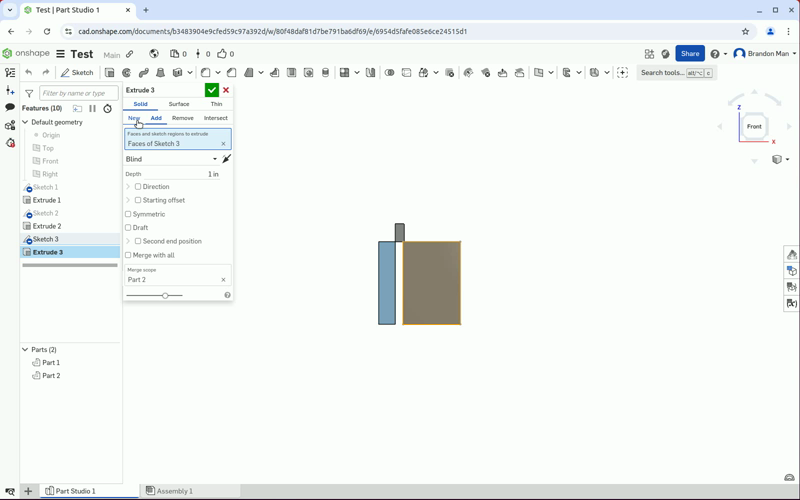
click(137, 120)
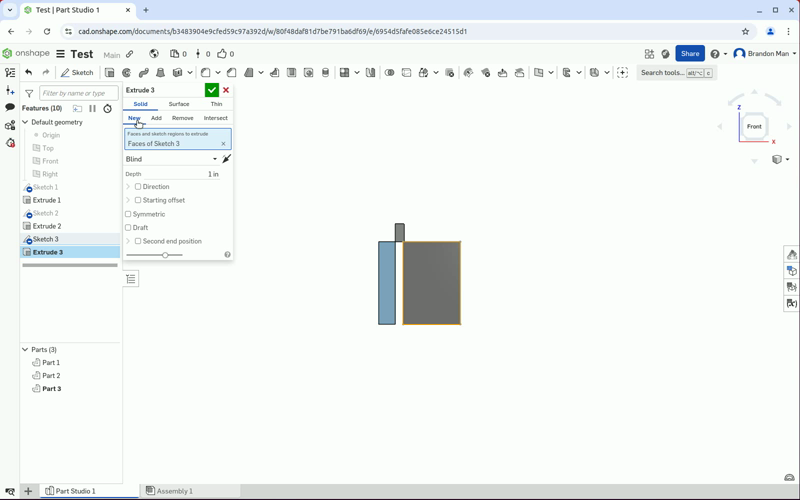
key(tab, 4)
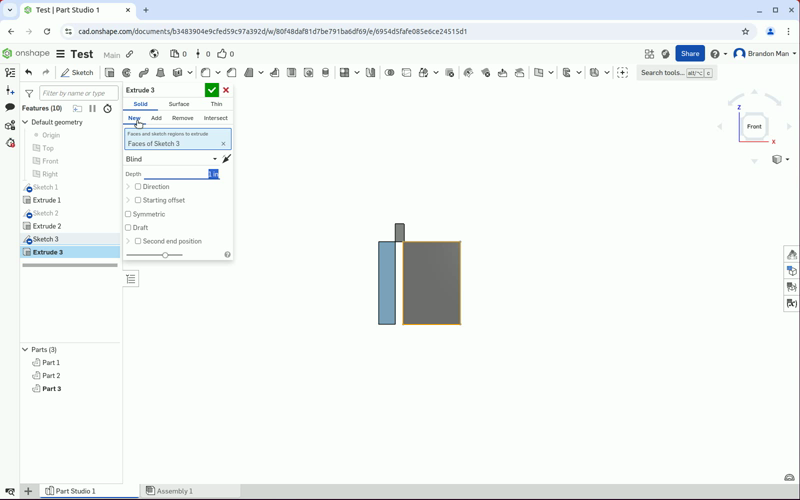
text(9.388)
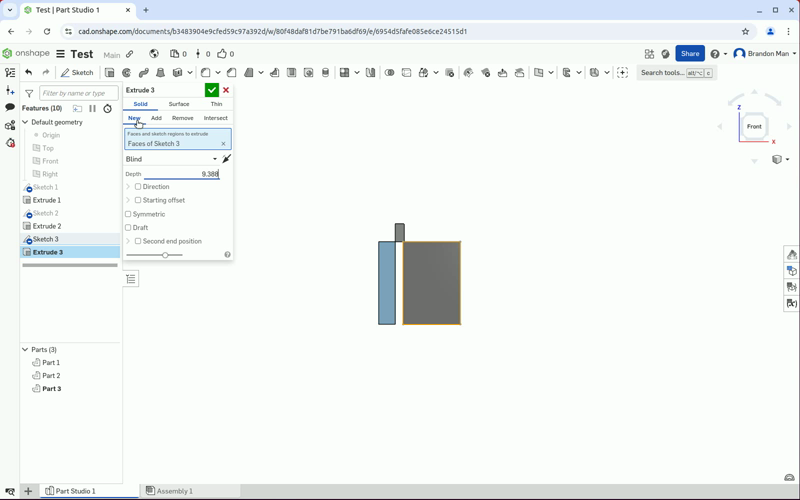
key(enter)
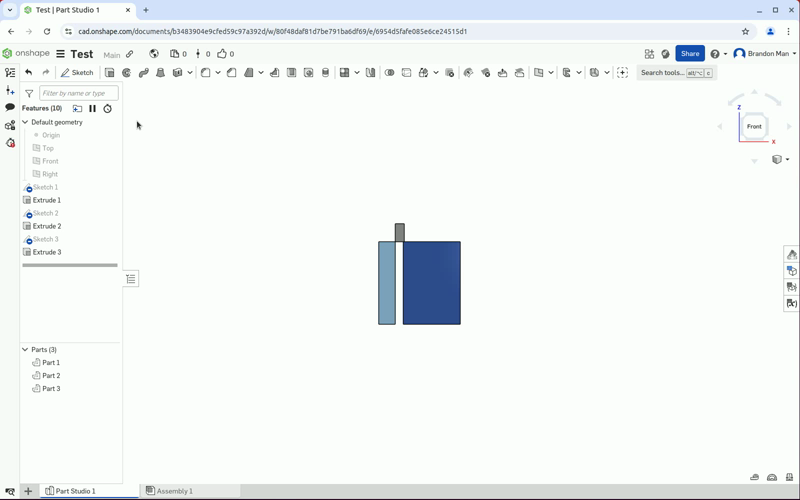
key(shift+h)
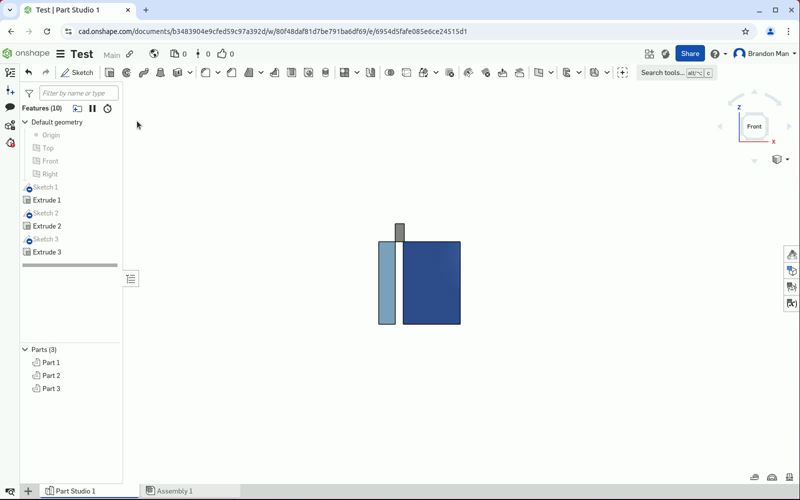
key(shift+h)
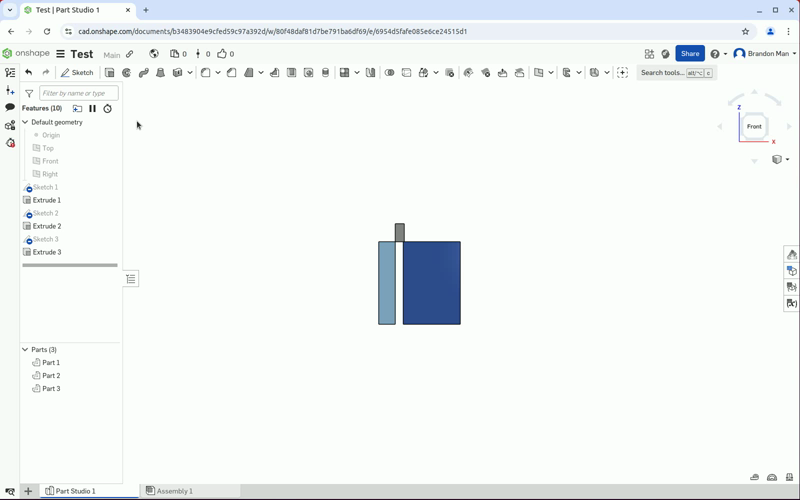
mouse_move(73, 189)
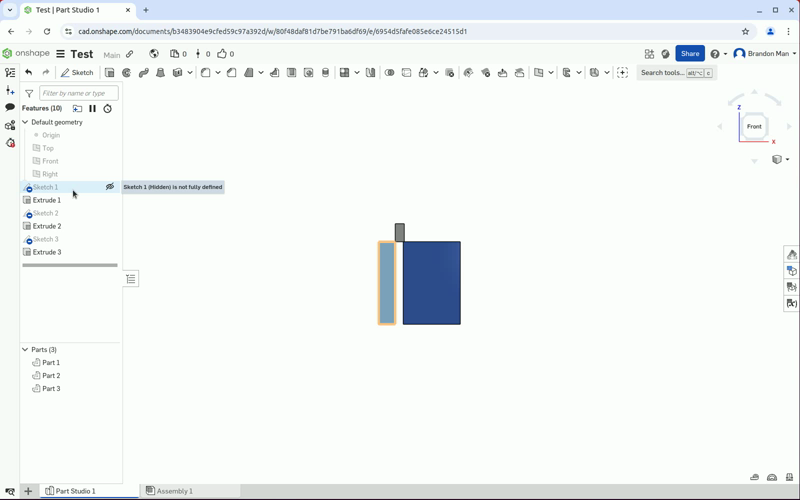
click(73, 189)
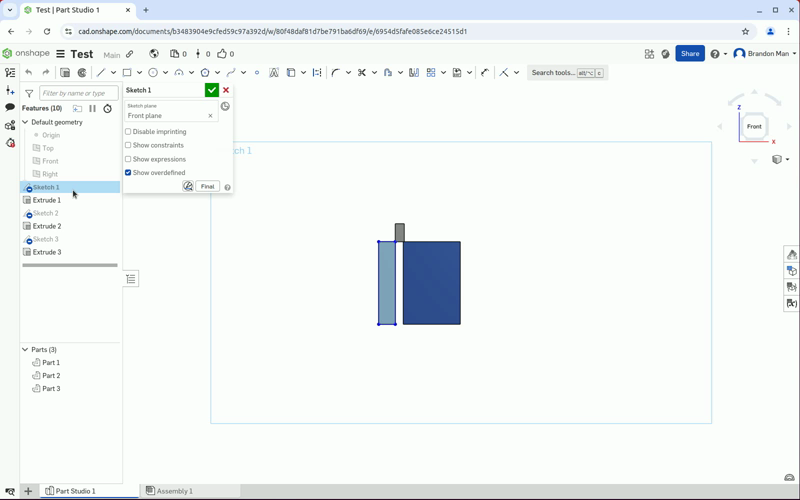
mouse_move(229, 92)
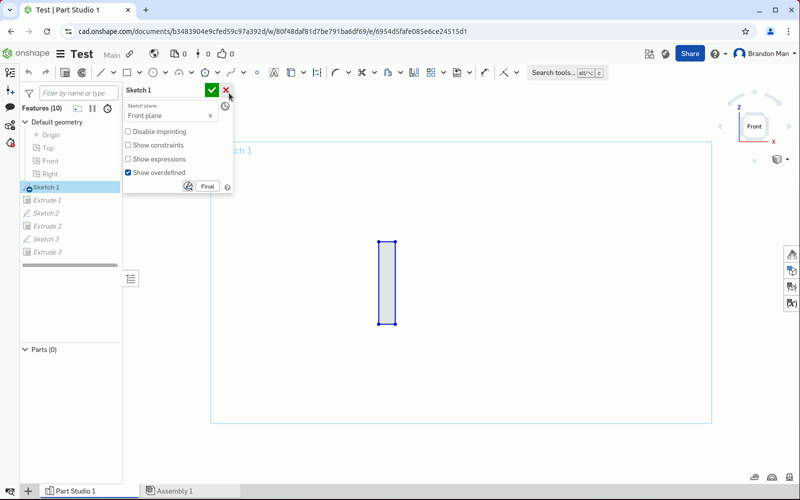
click(229, 92)
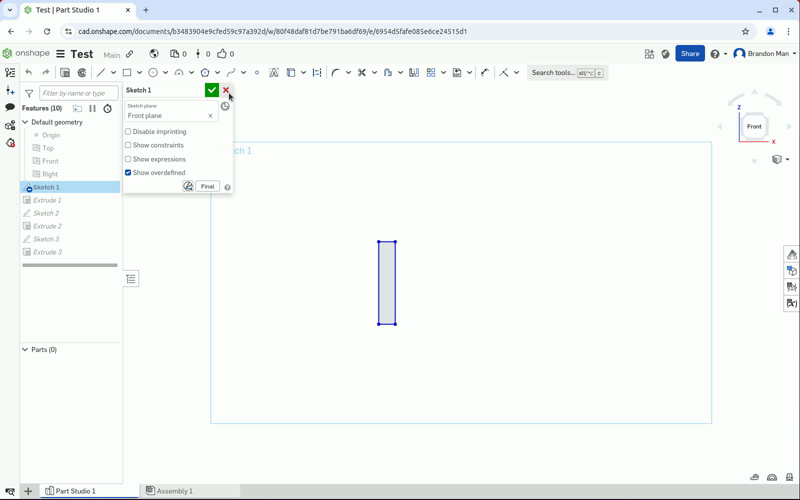
key(shift+s)
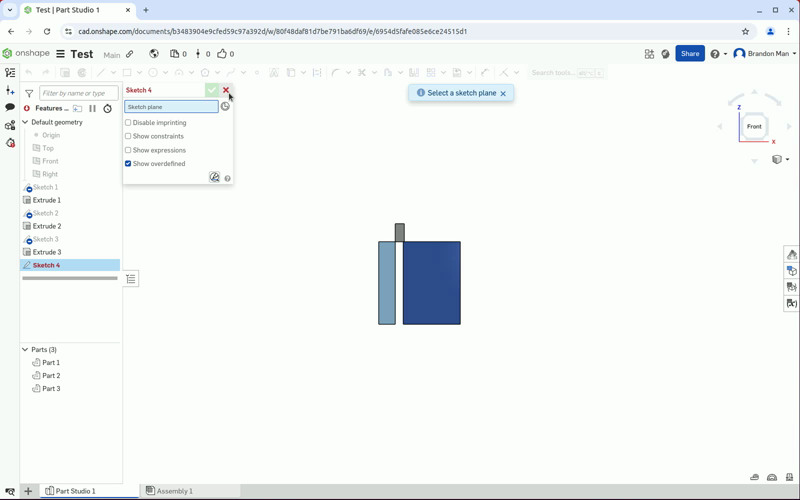
mouse_move(73, 163)
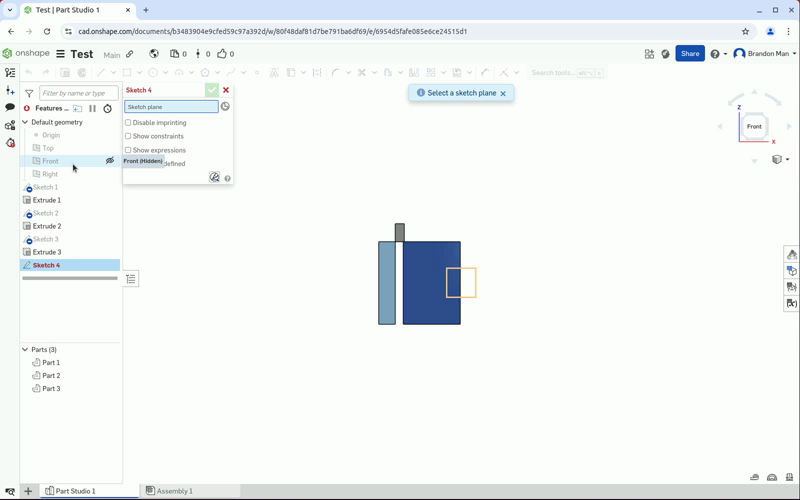
click(73, 163)
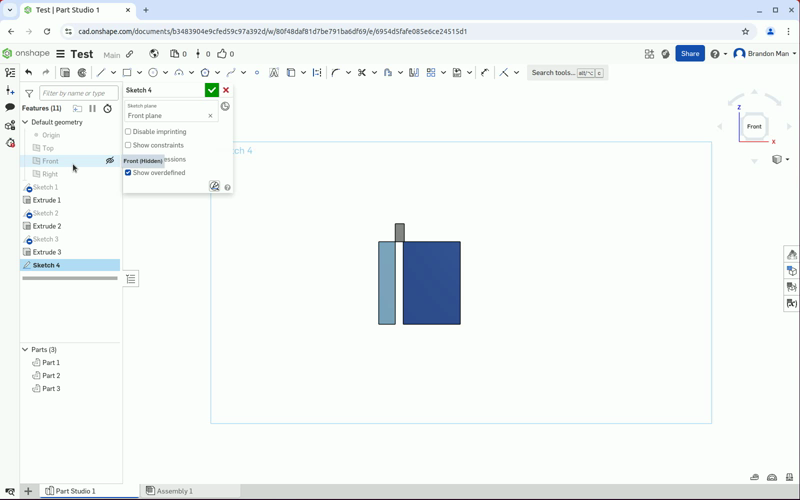
mouse_move(73, 352)
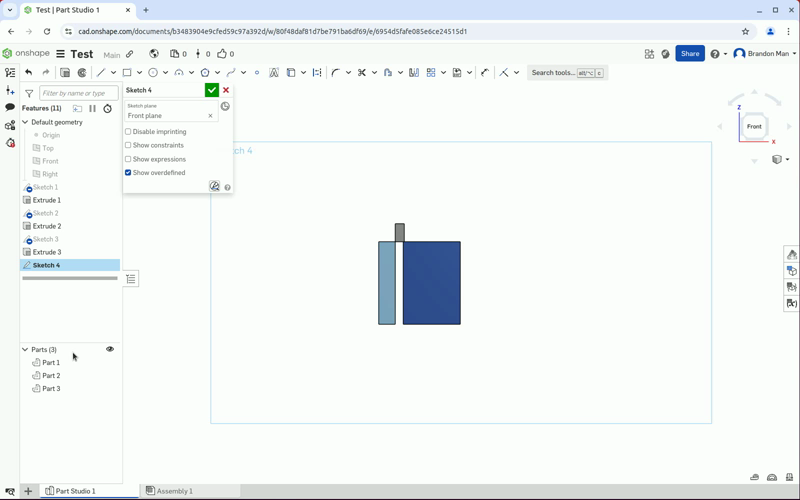
key(y)
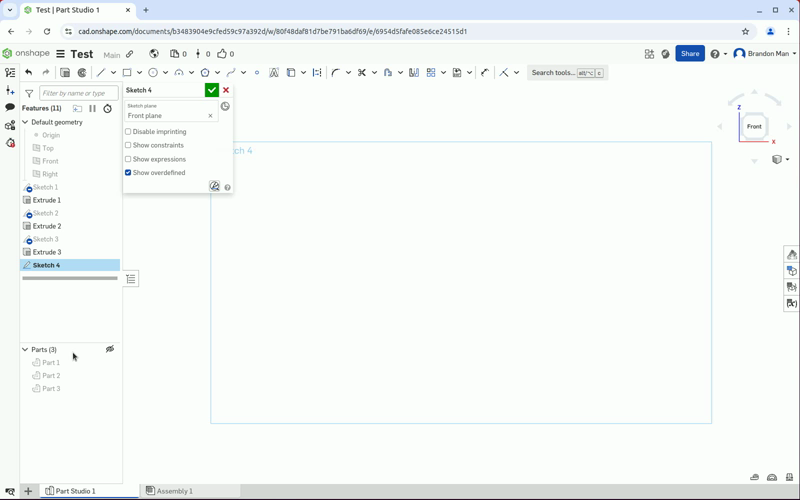
key(l)
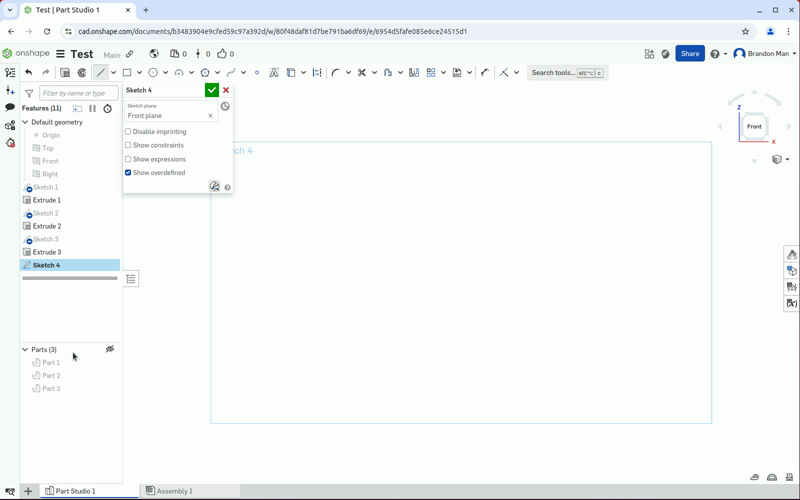
key_down(shift)
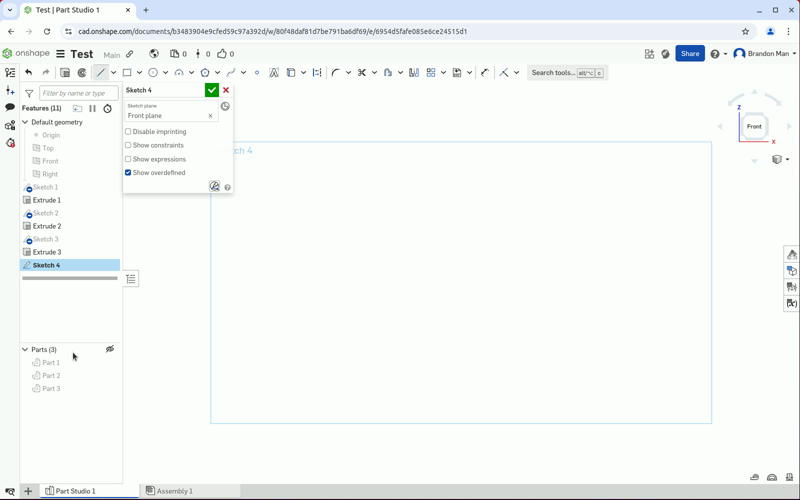
mouse_move(395, 341)
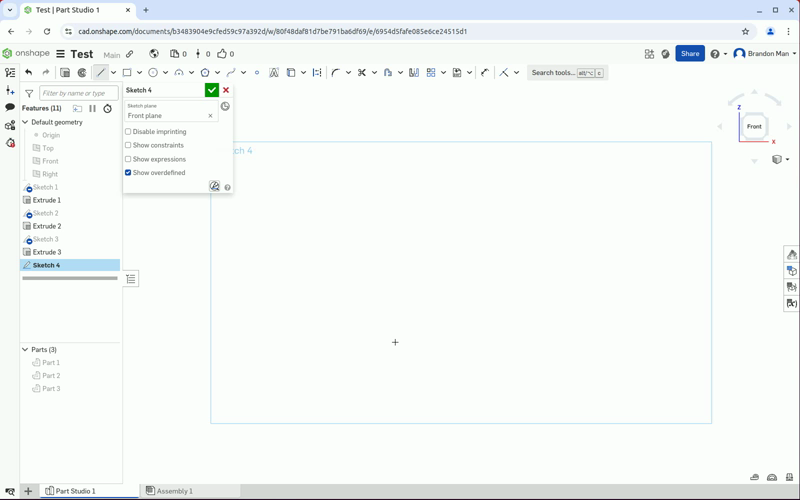
click(395, 341)
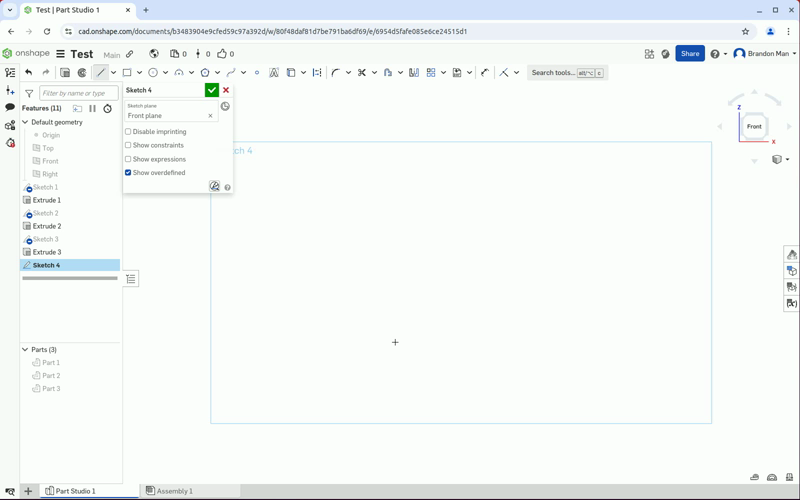
key_up(shift)
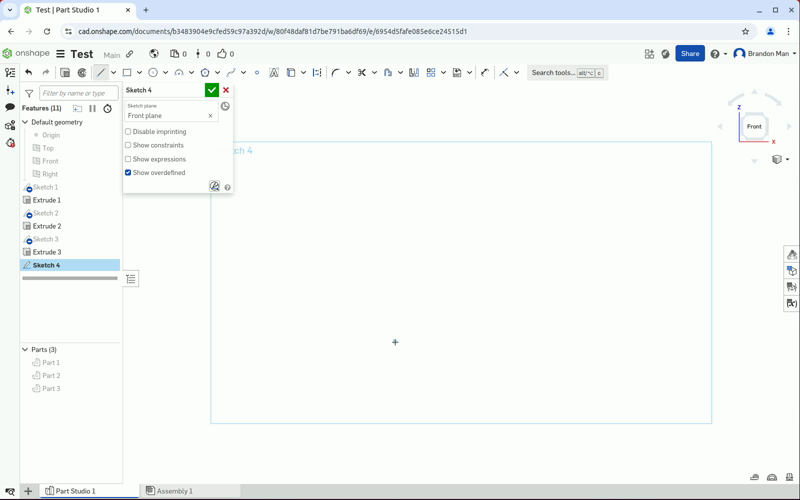
key_down(shift)
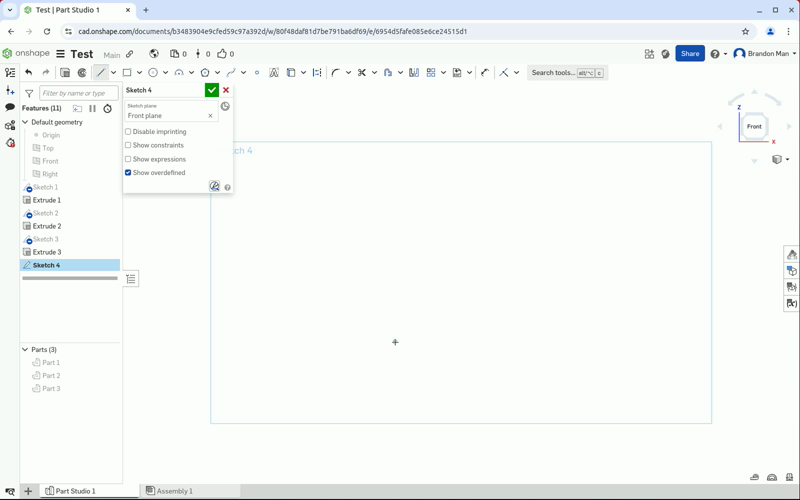
mouse_move(425, 341)
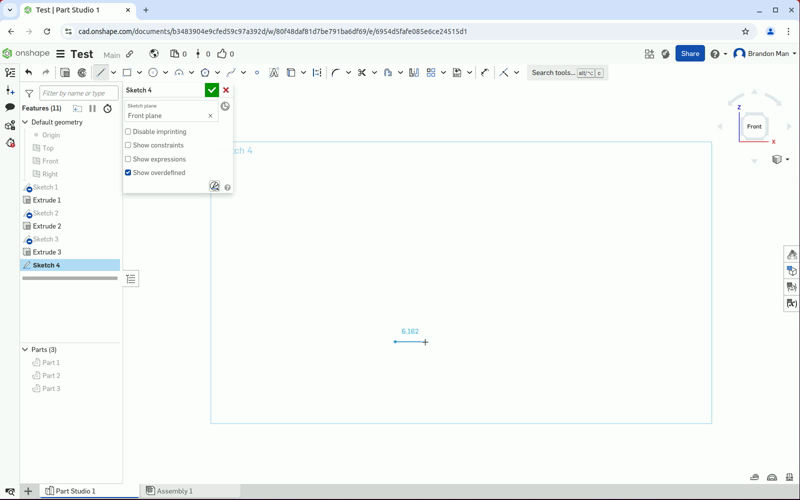
mouse_move(404, 341)
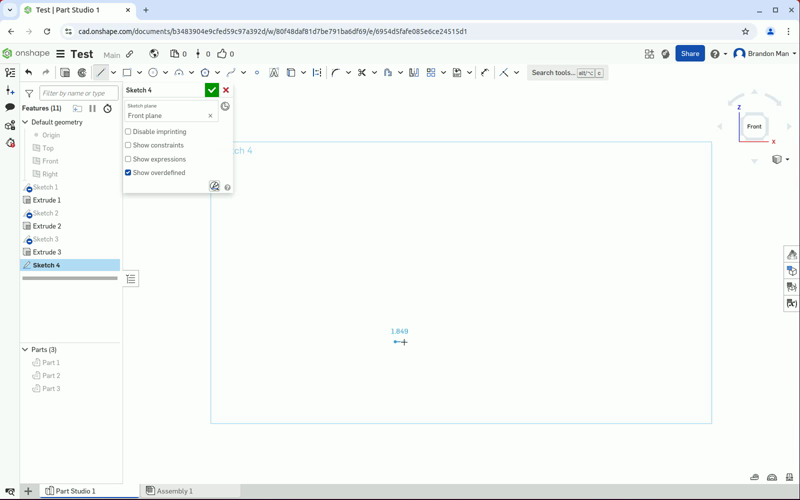
click(404, 341)
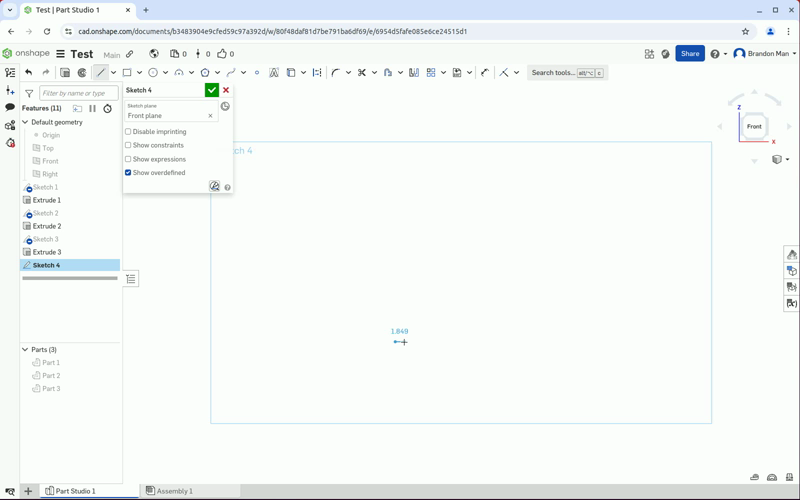
key_up(shift)
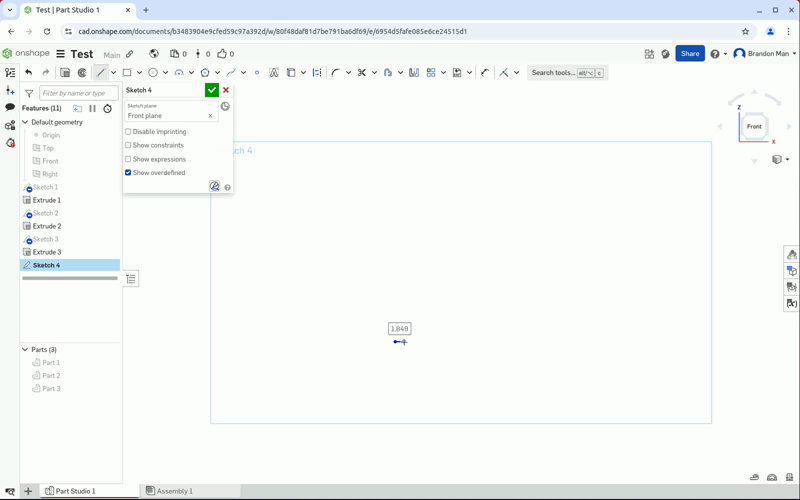
key_down(shift)
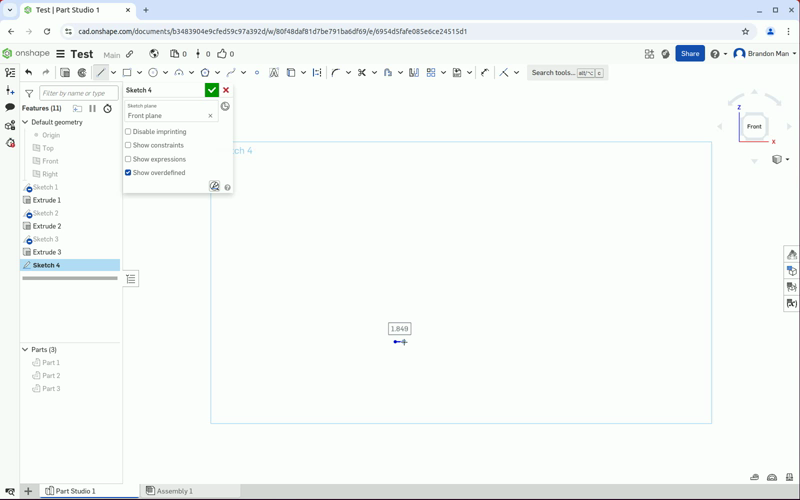
mouse_move(434, 341)
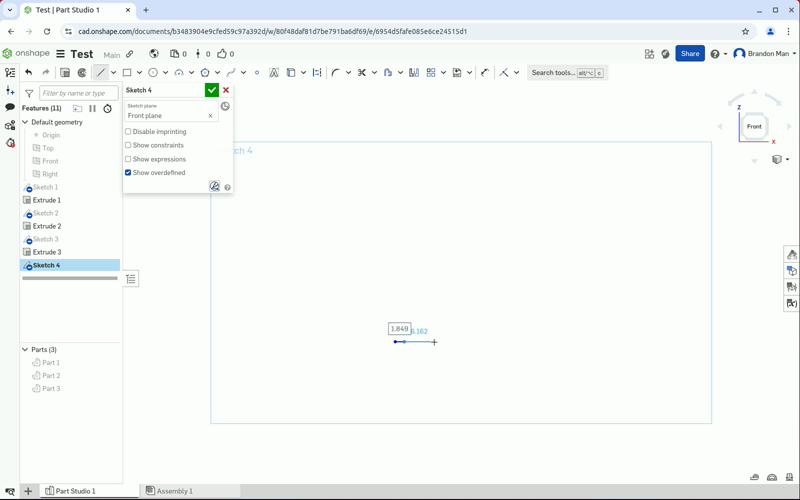
mouse_move(404, 323)
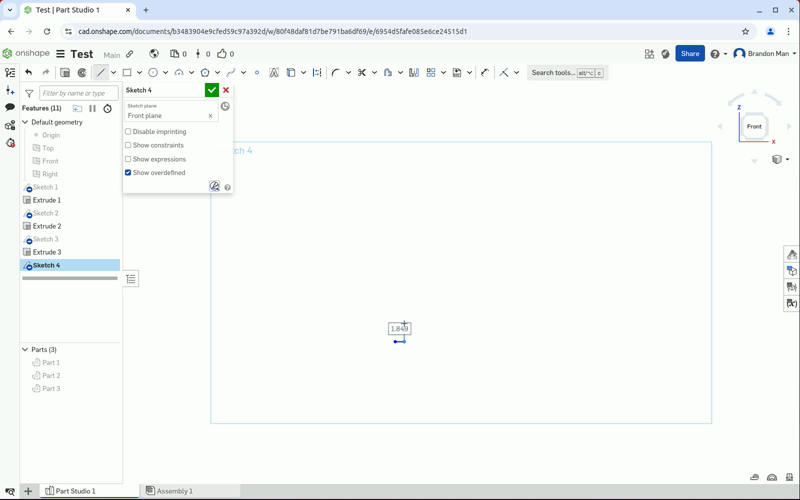
click(404, 323)
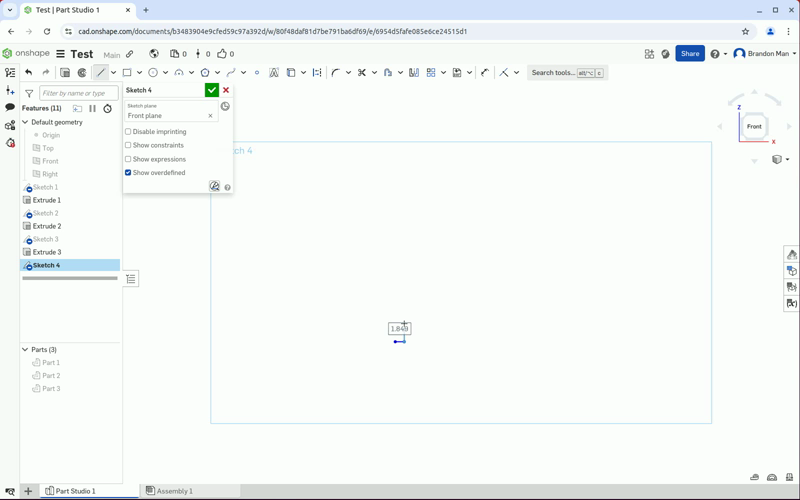
key_up(shift)
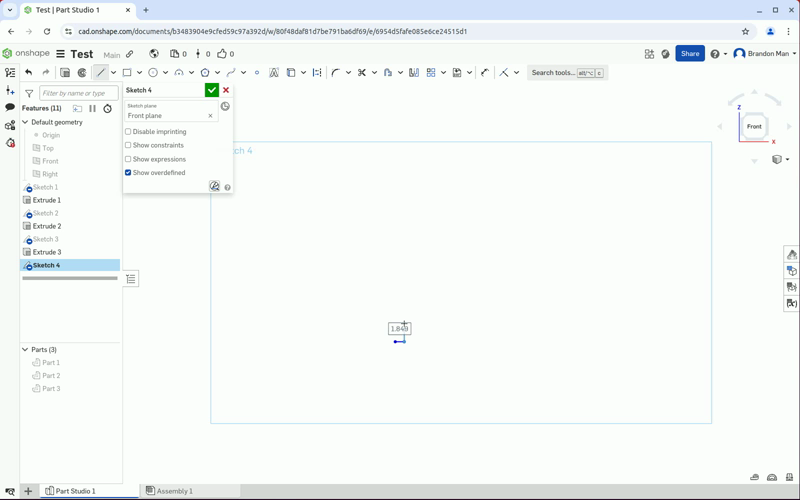
key_down(shift)
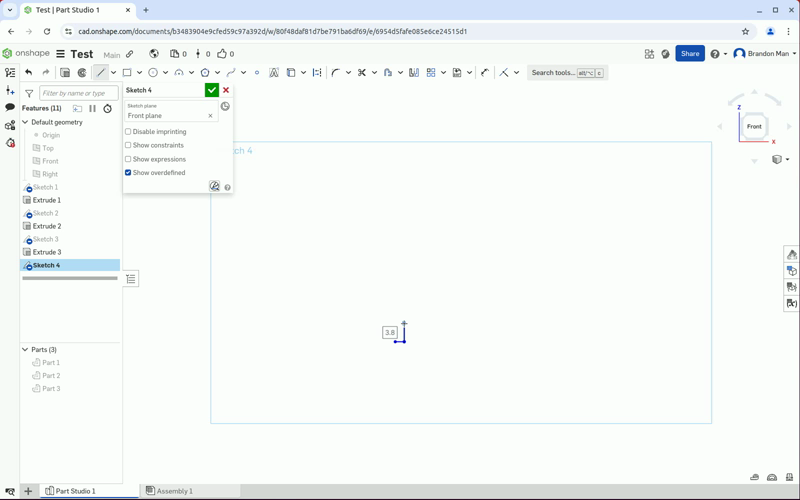
mouse_move(434, 323)
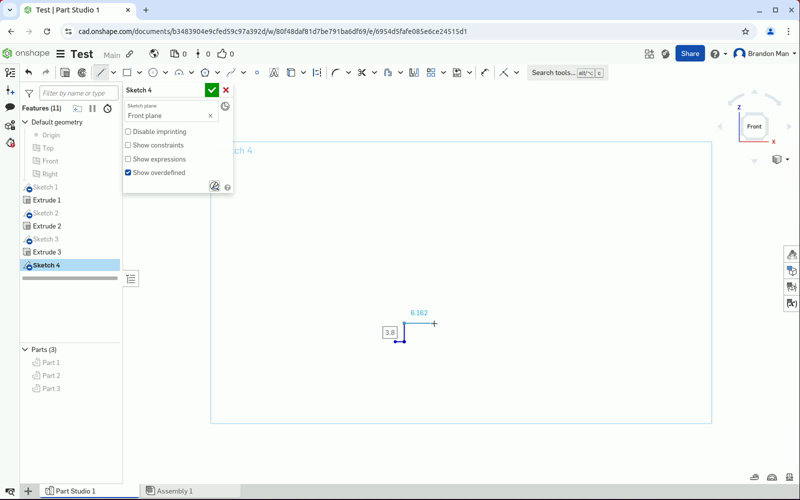
mouse_move(395, 323)
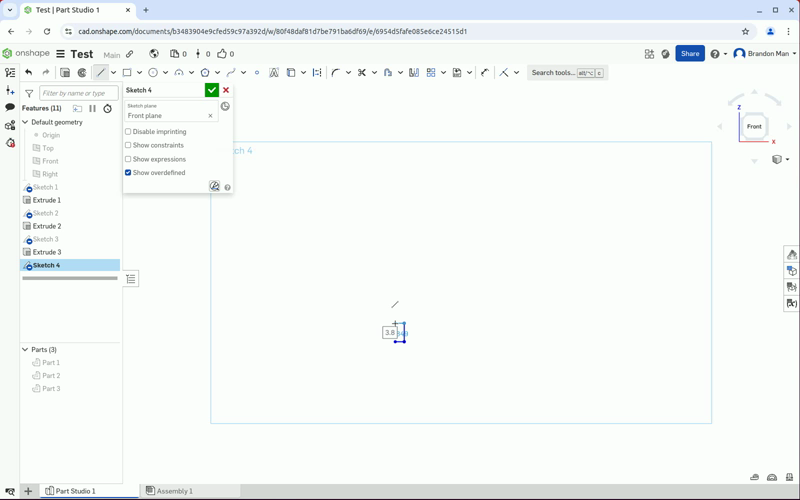
click(395, 323)
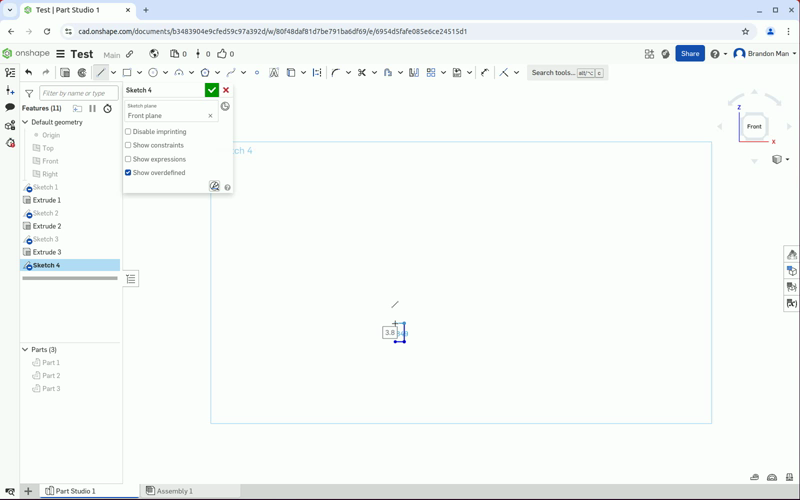
key_up(shift)
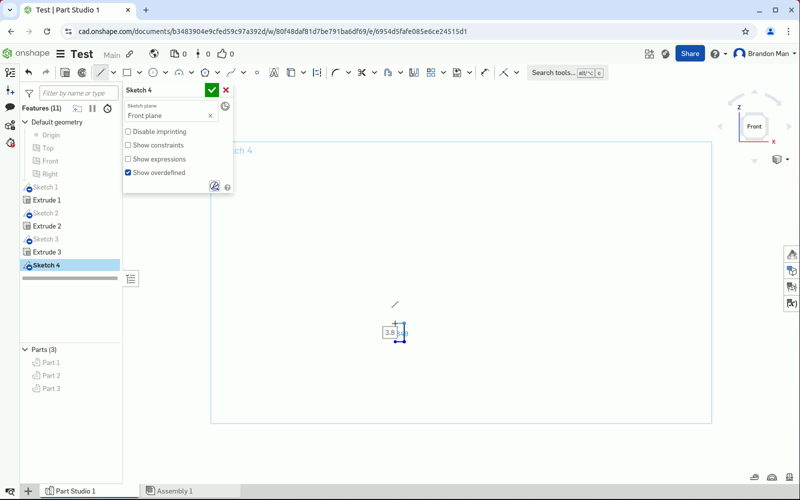
mouse_move(425, 323)
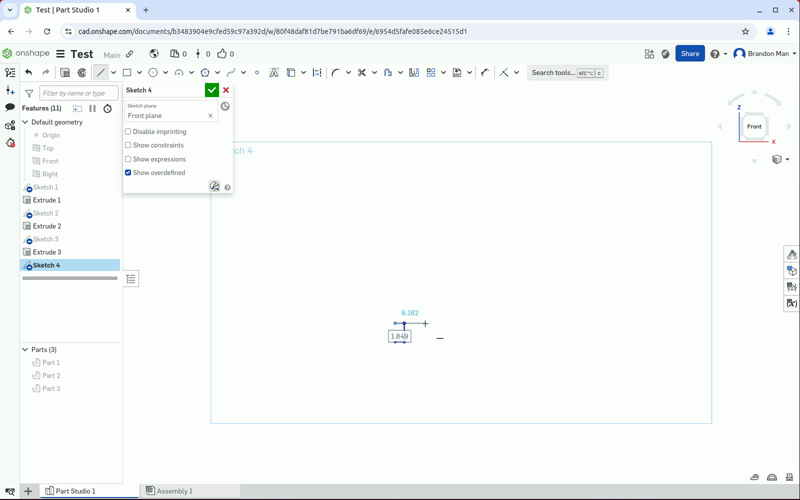
key_down(shift)
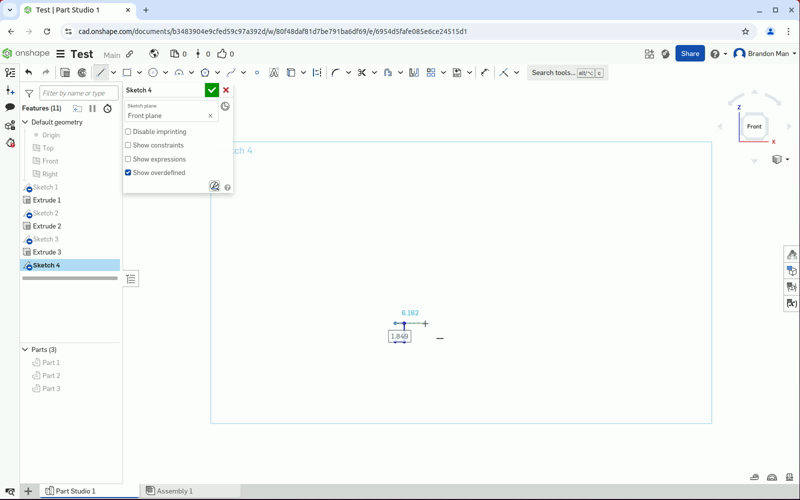
mouse_move(395, 341)
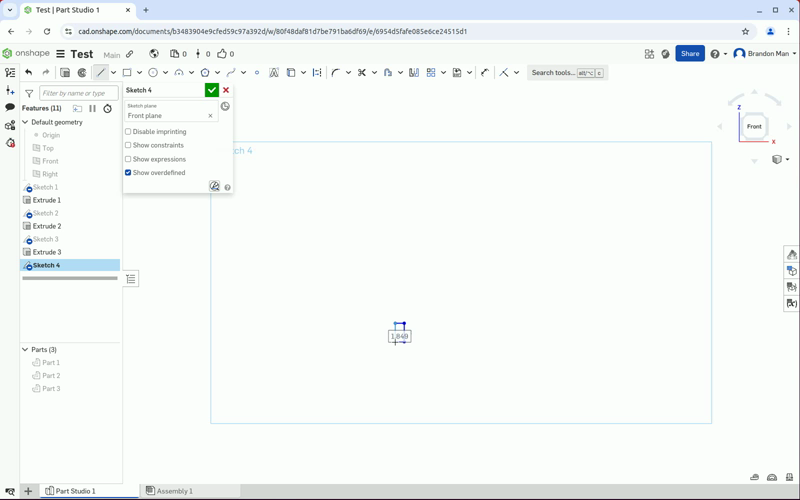
key_up(shift)
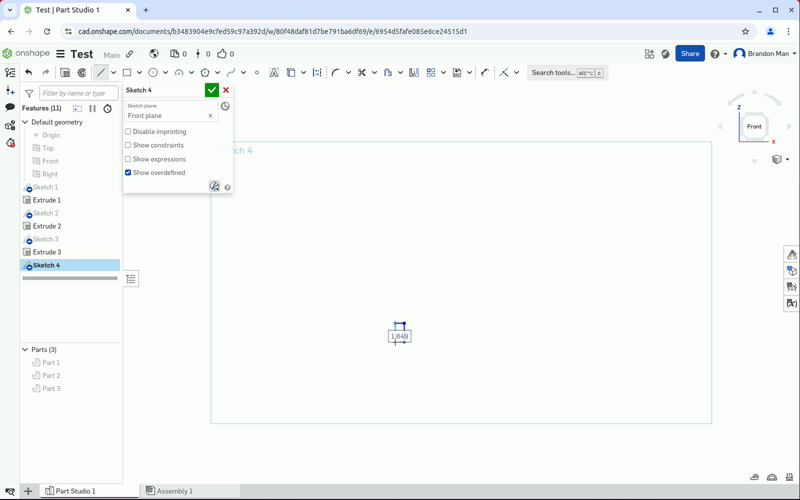
click(395, 341)
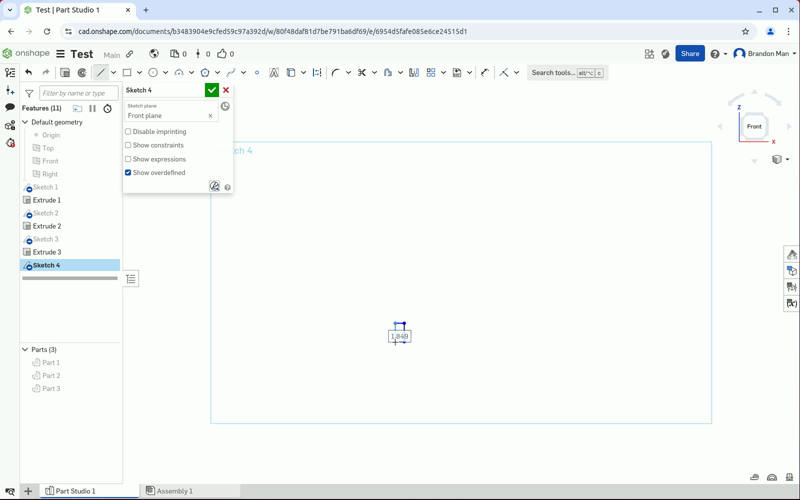
key(esc)
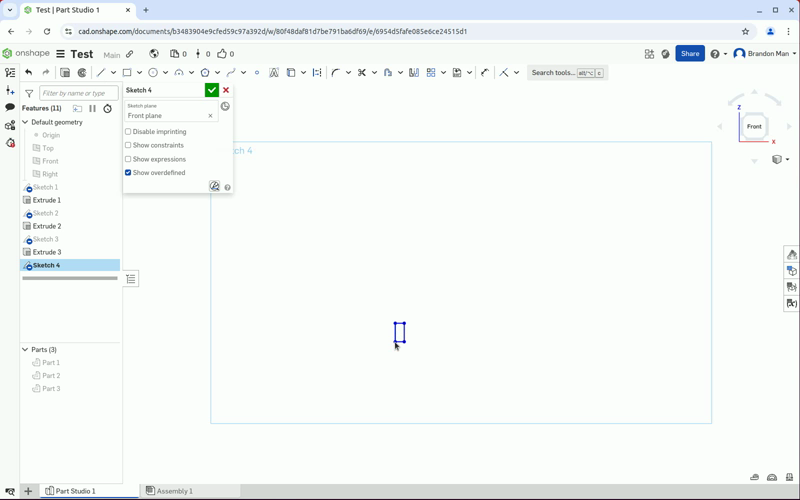
mouse_move(396, 324)
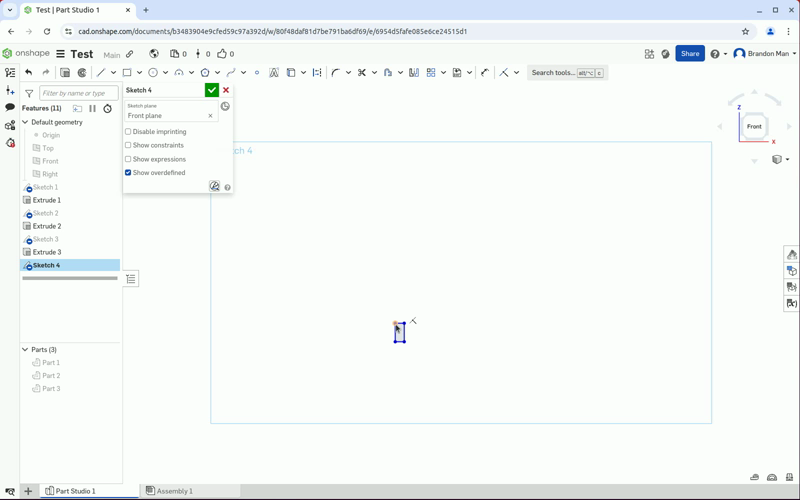
scroll(6)
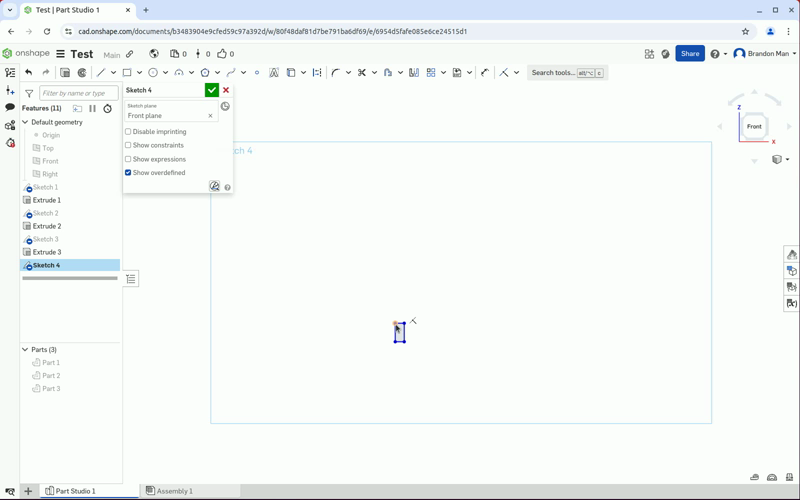
scroll(6)
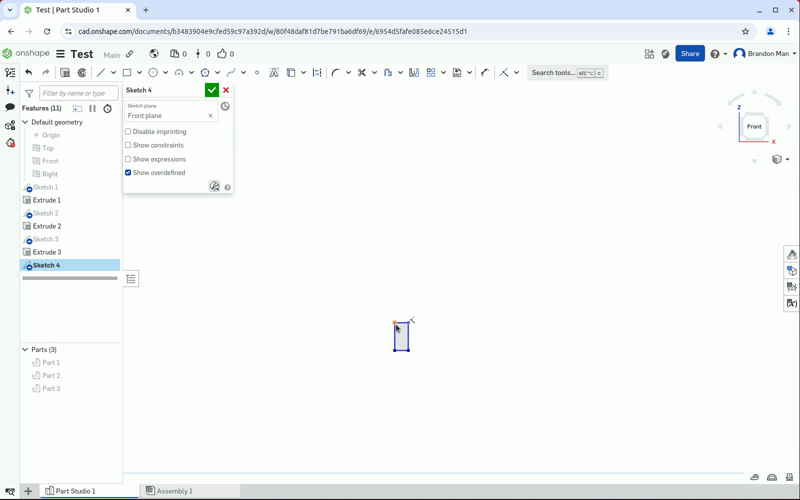
scroll(6)
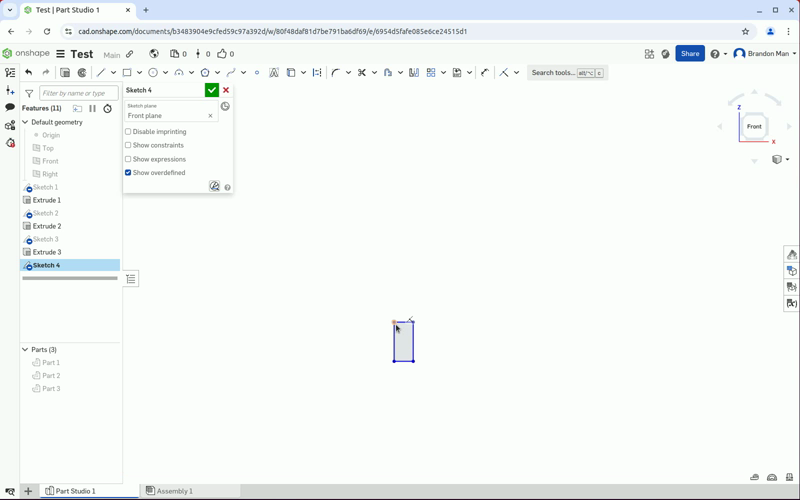
scroll(6)
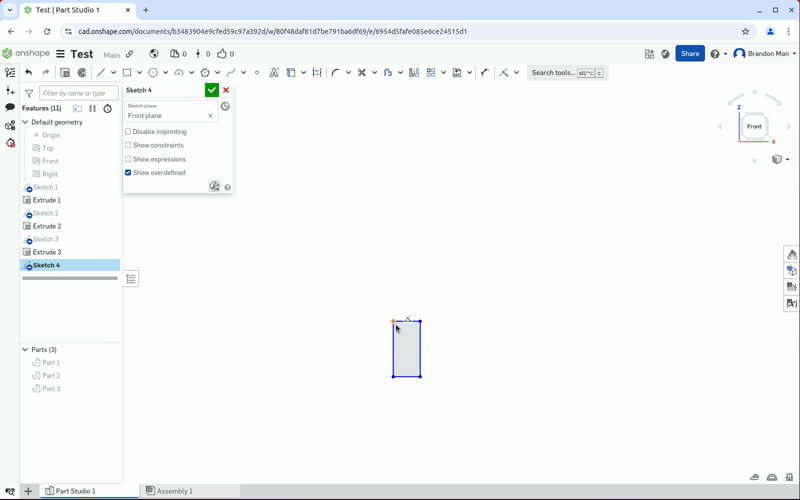
scroll(6)
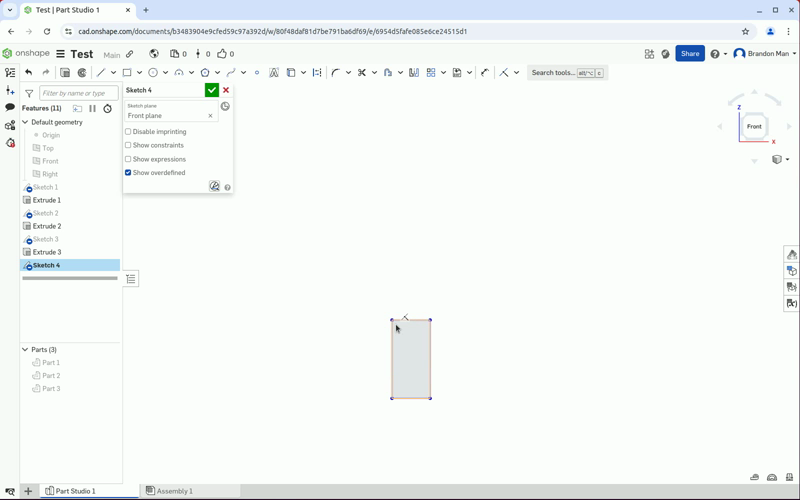
scroll(6)
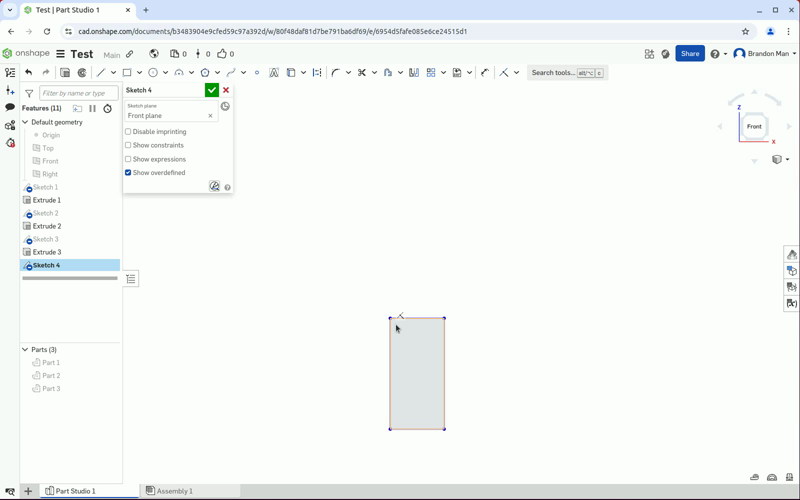
scroll(6)
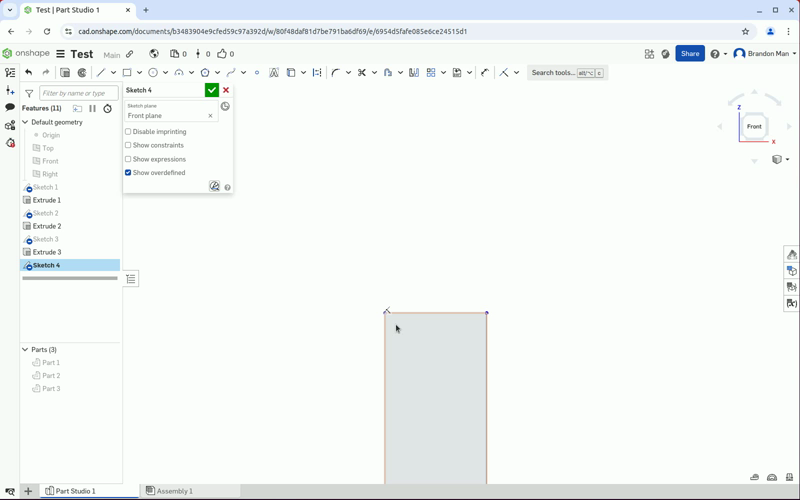
click(396, 324)
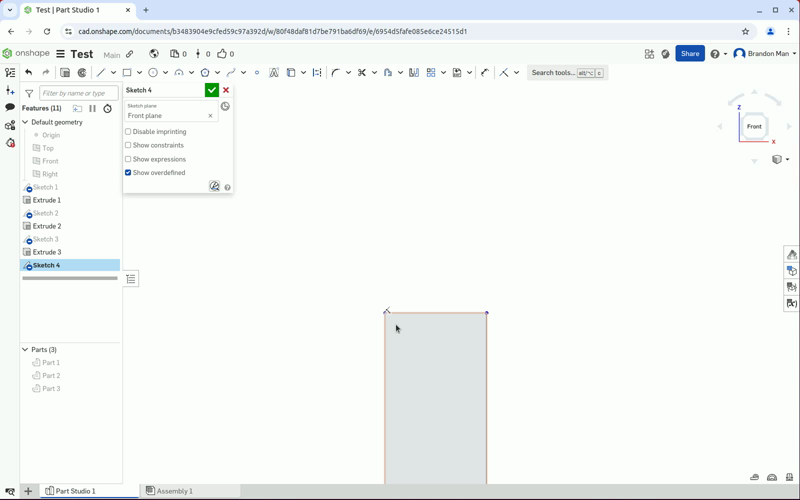
scroll(-6)
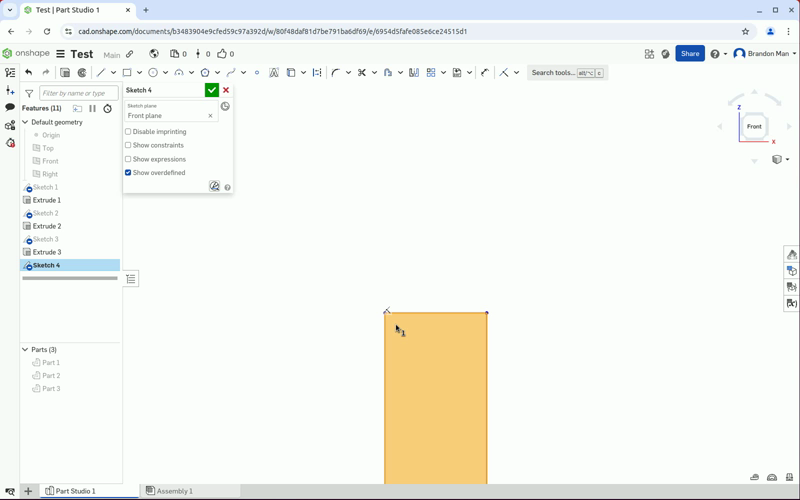
scroll(-6)
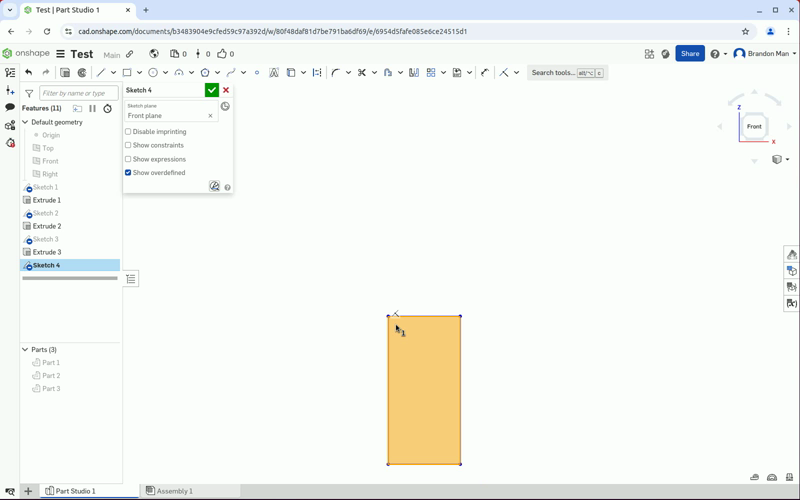
scroll(-6)
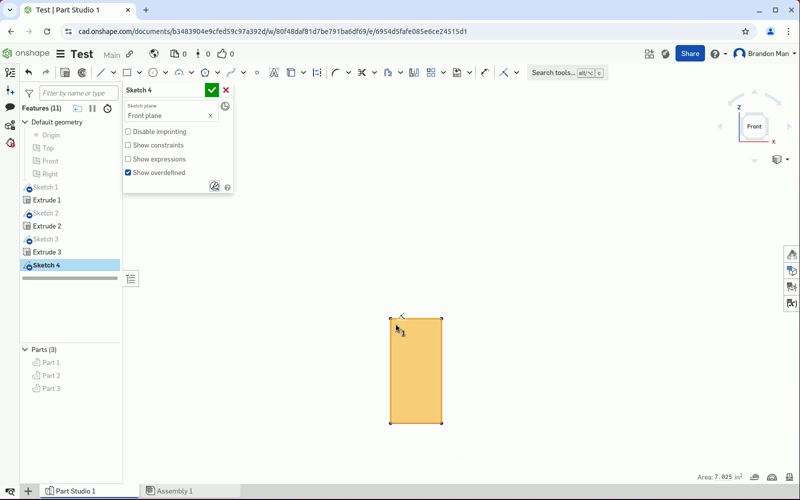
scroll(-6)
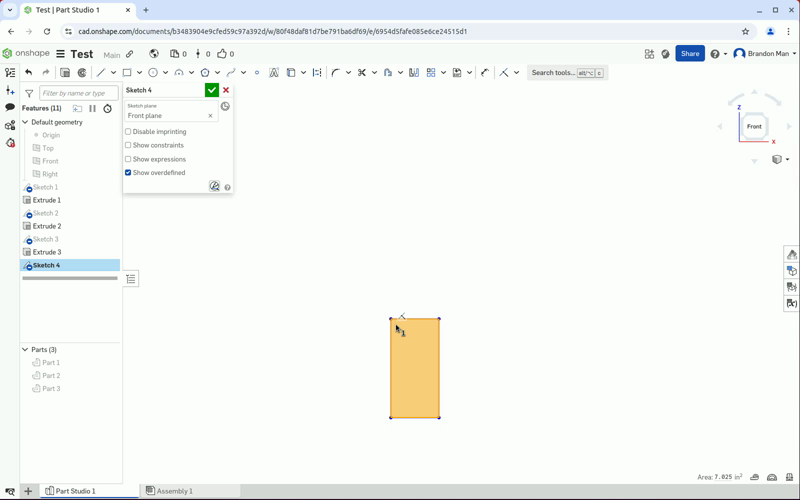
scroll(-6)
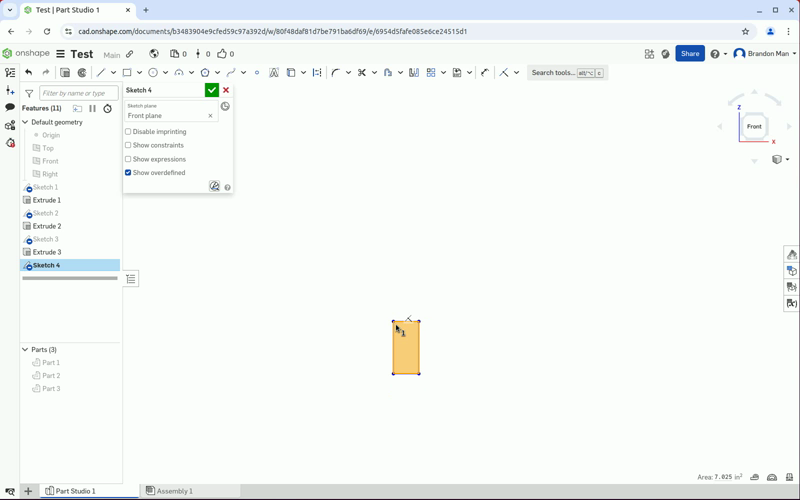
scroll(-6)
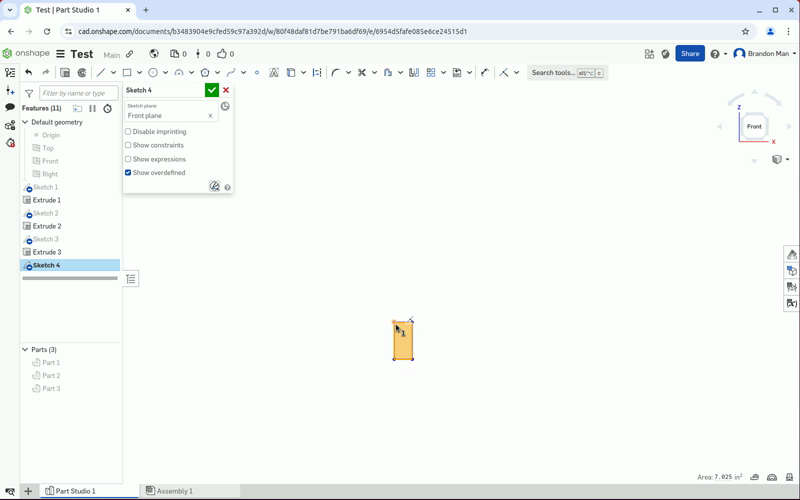
scroll(-6)
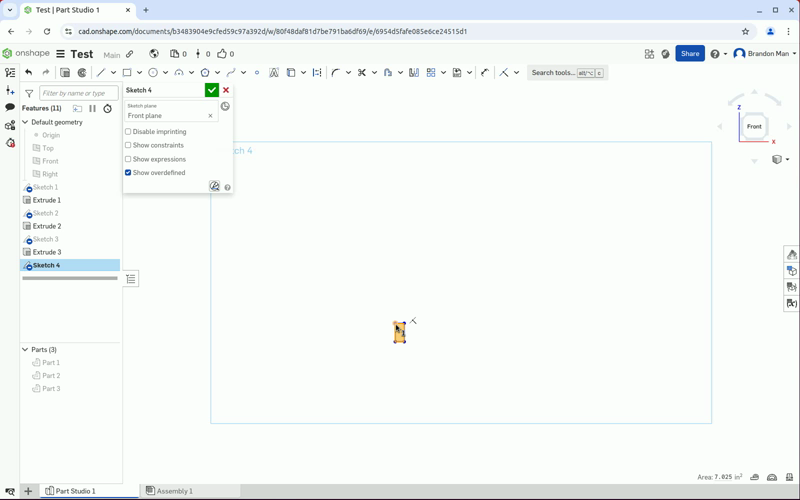
mouse_move(73, 352)
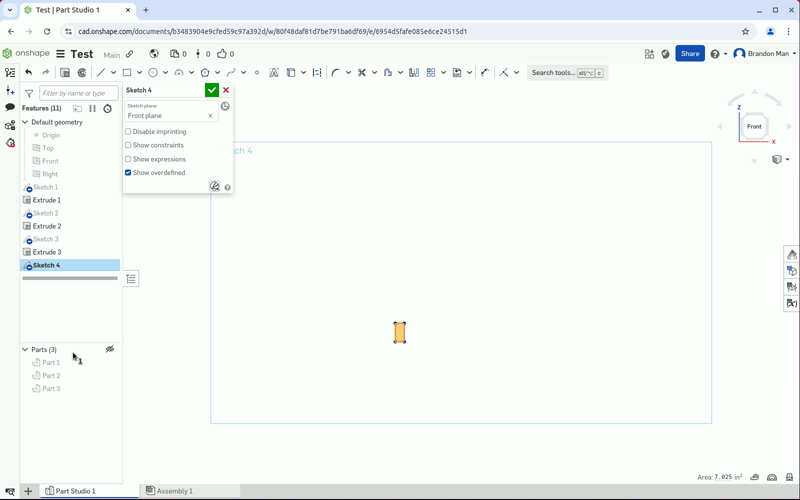
key(shift+y)
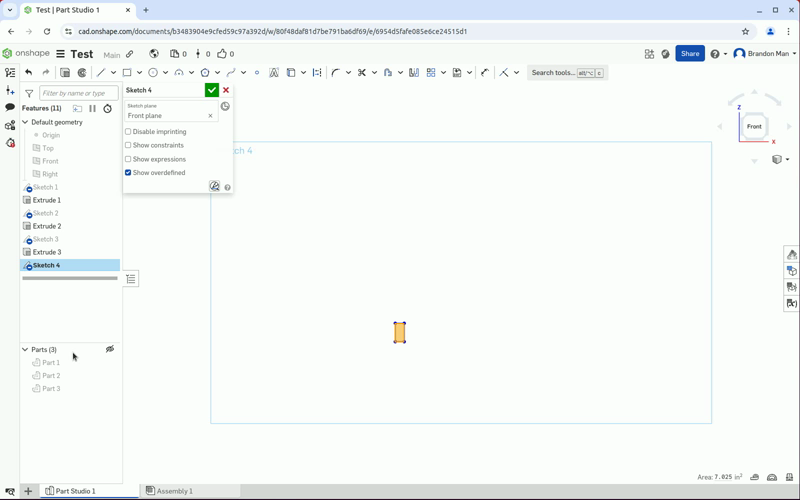
key(shift+e)
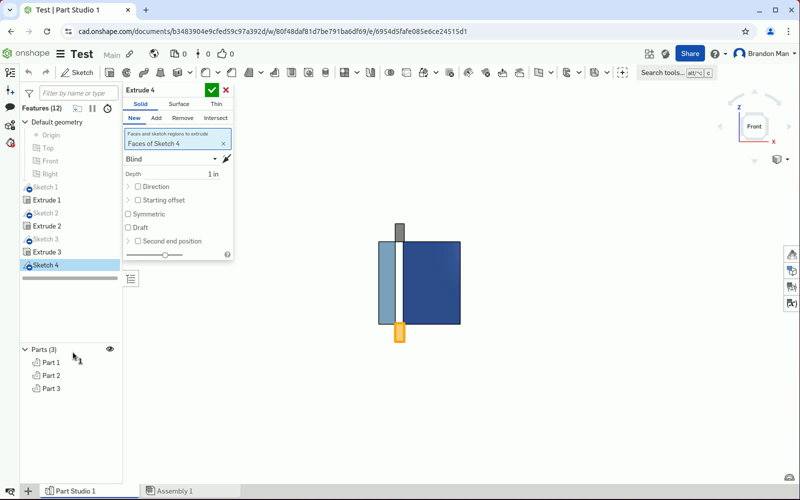
mouse_move(143, 106)
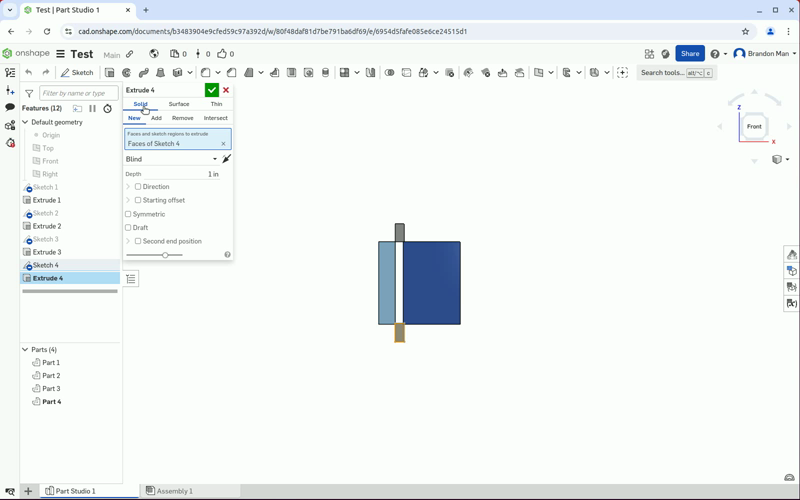
click(143, 106)
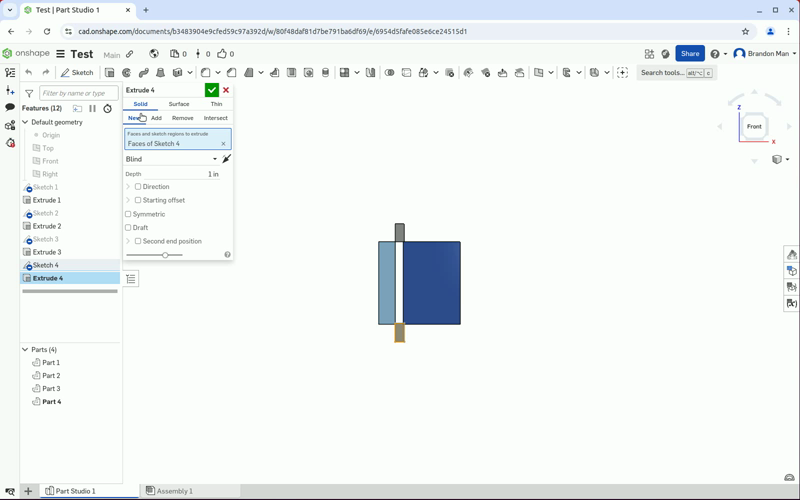
mouse_move(137, 120)
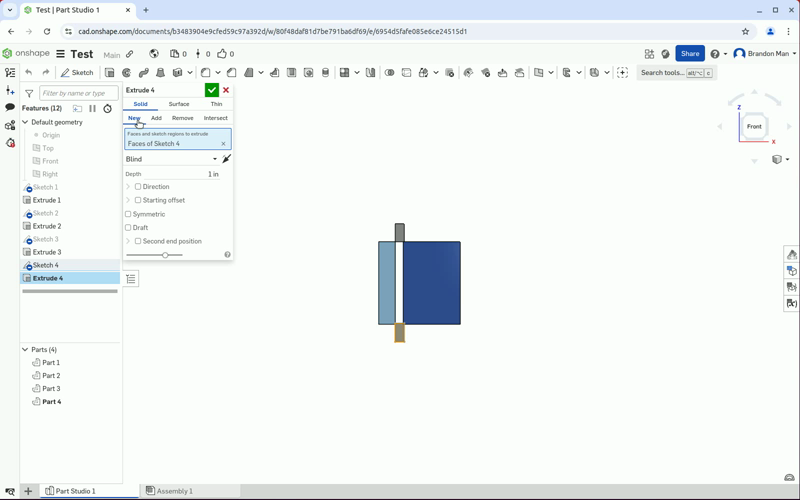
click(137, 120)
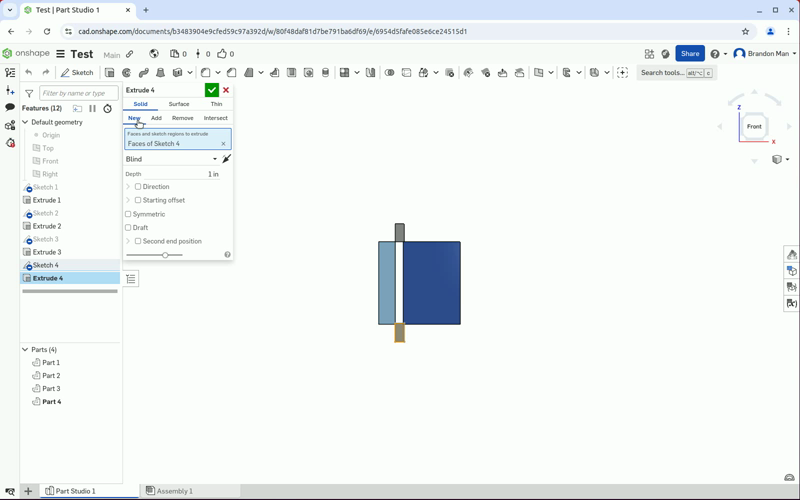
key(tab, 4)
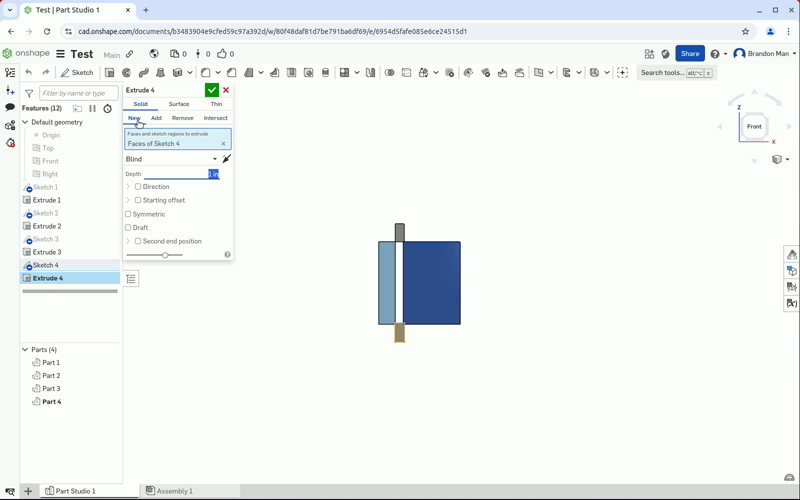
text(9.388)
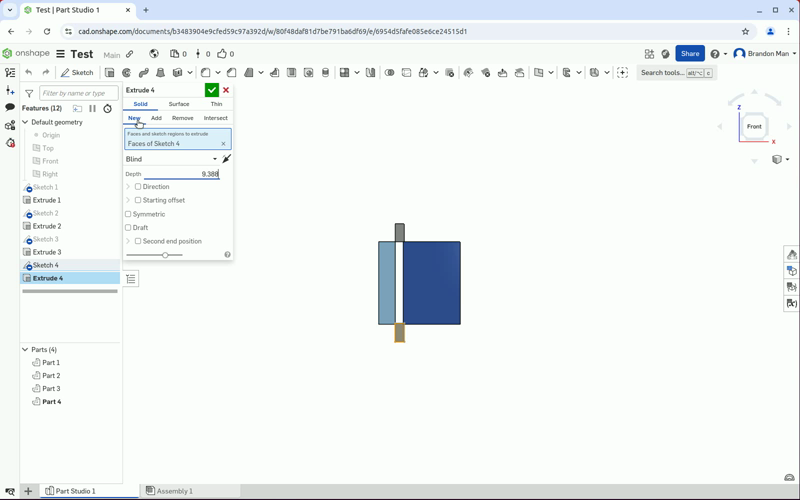
key(enter)
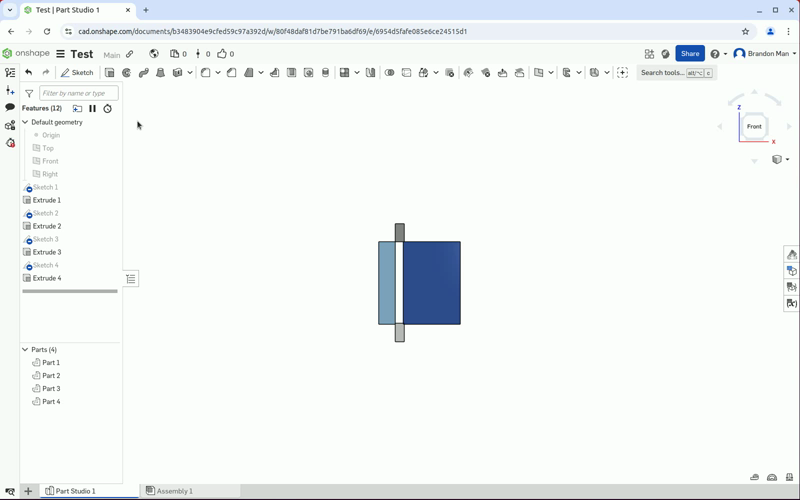
key(shift+h)
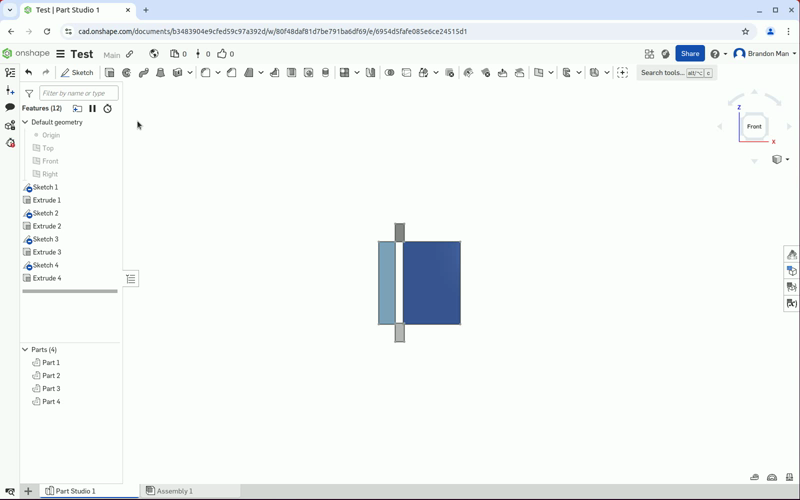
key(shift+h)
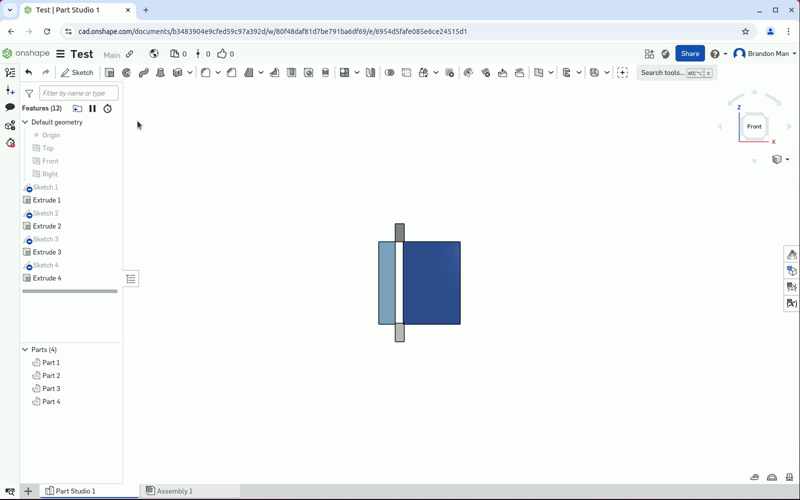
mouse_move(73, 189)
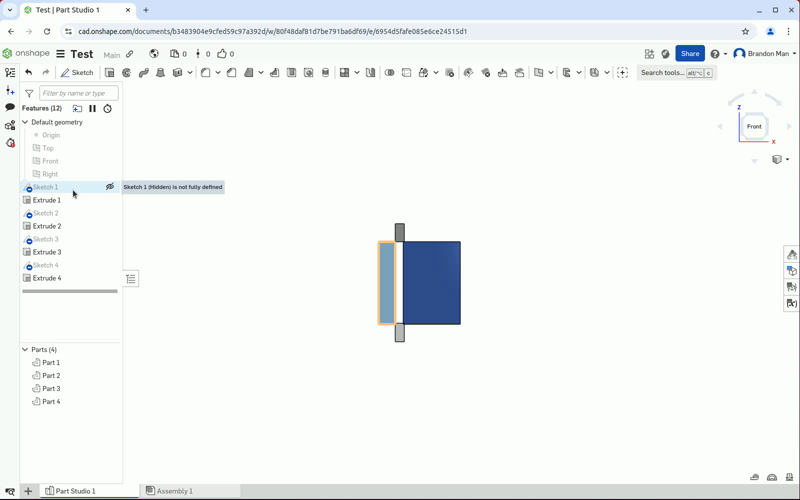
click(73, 189)
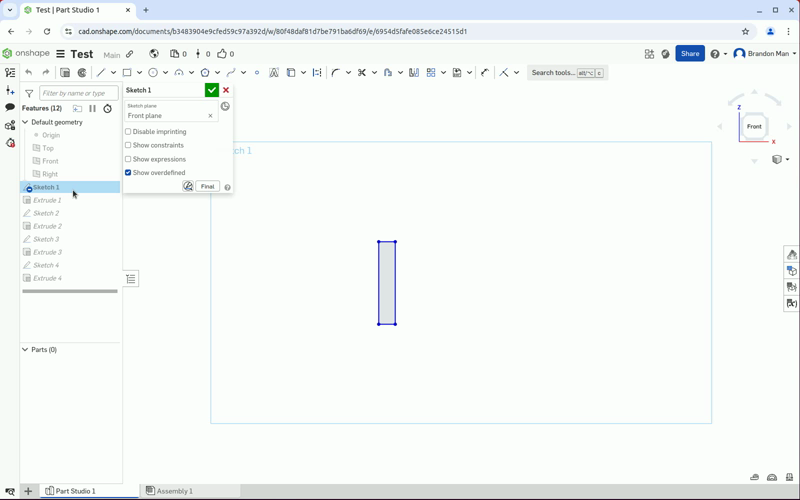
mouse_move(229, 92)
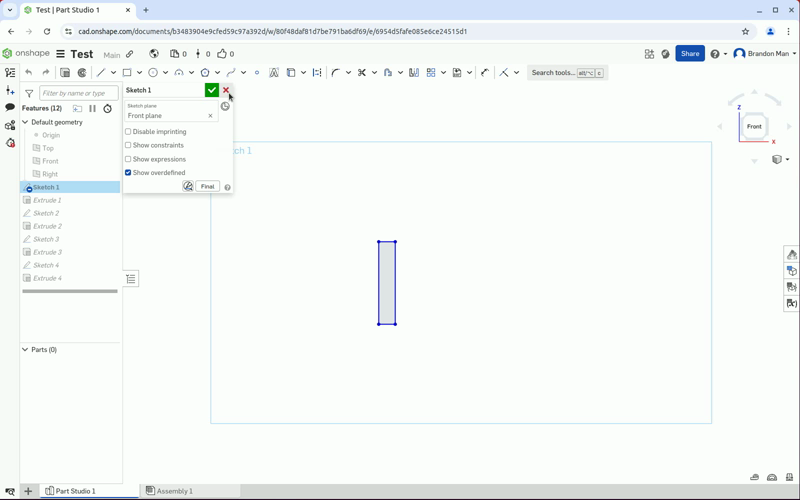
click(229, 92)
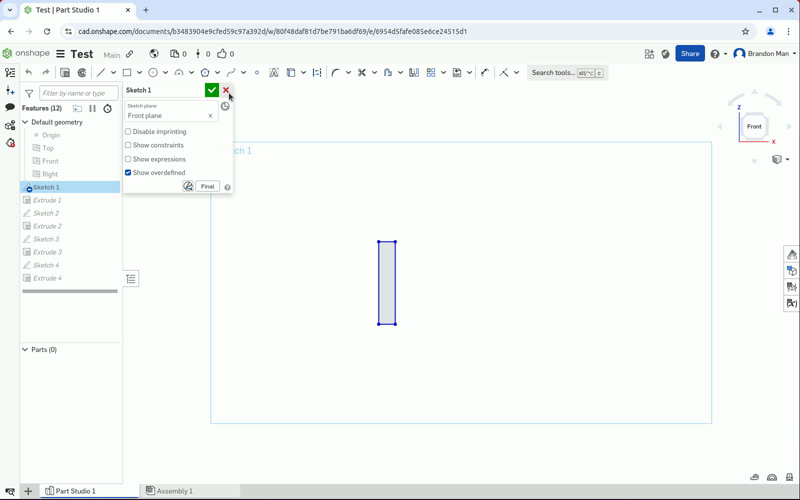
key(shift+s)
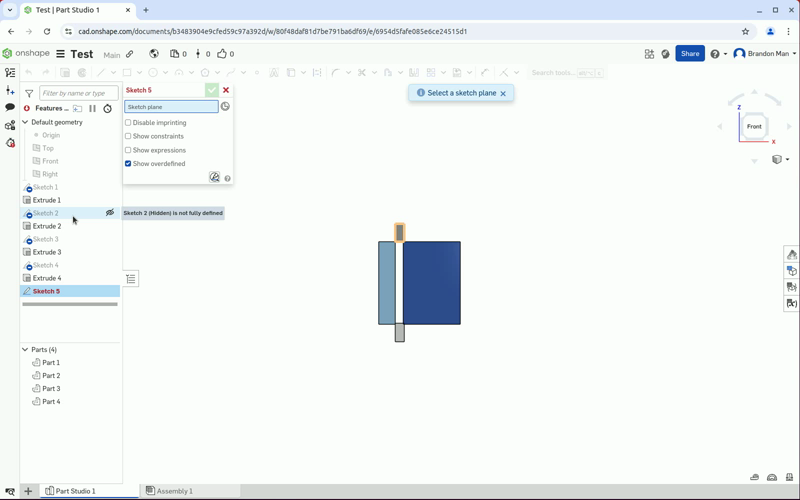
scroll(3)
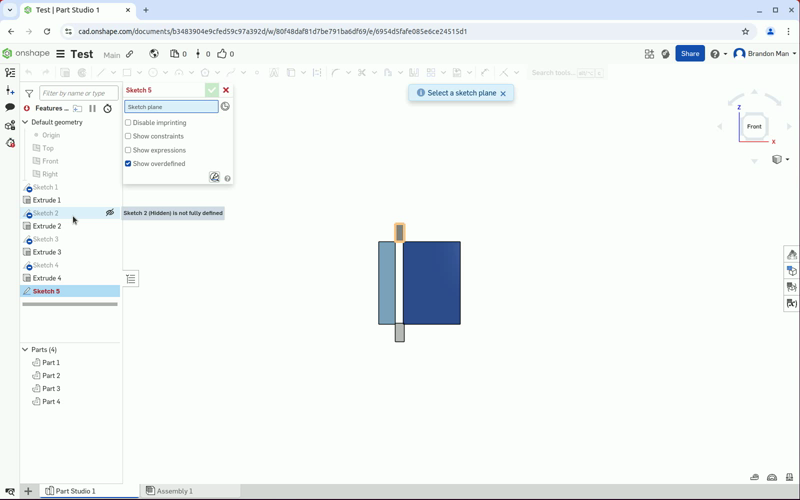
mouse_move(73, 163)
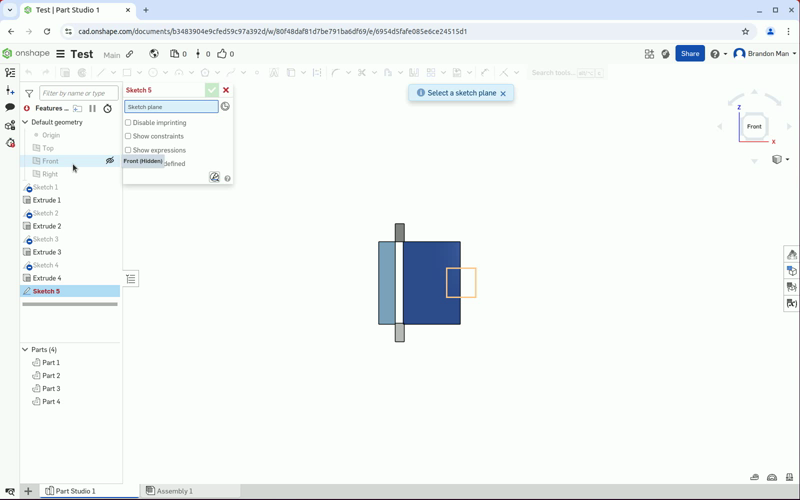
click(73, 163)
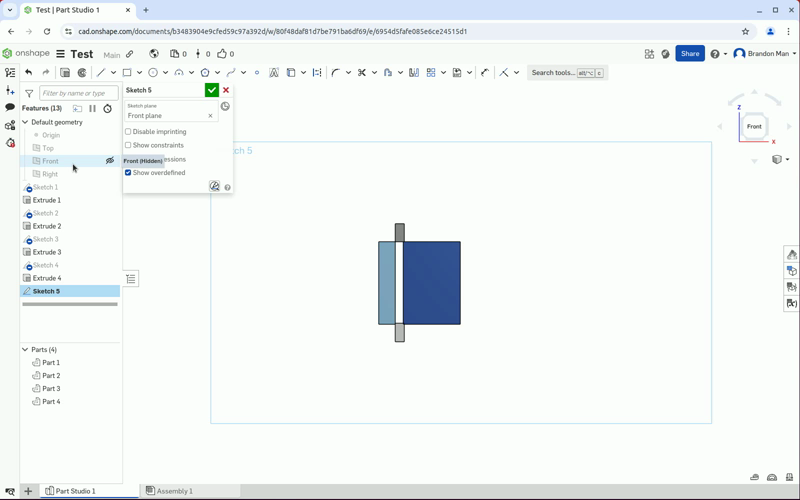
mouse_move(73, 352)
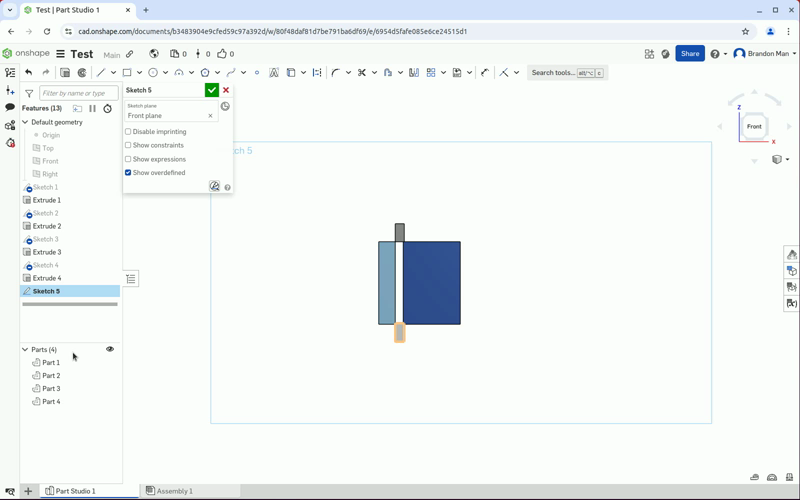
key(y)
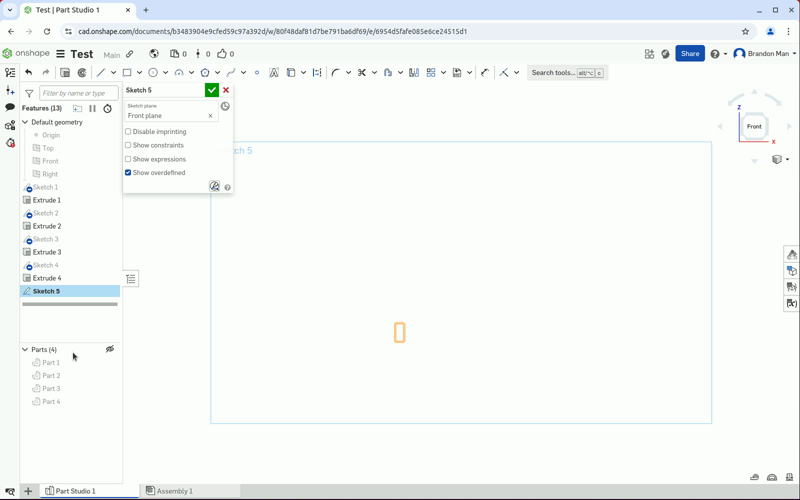
key(l)
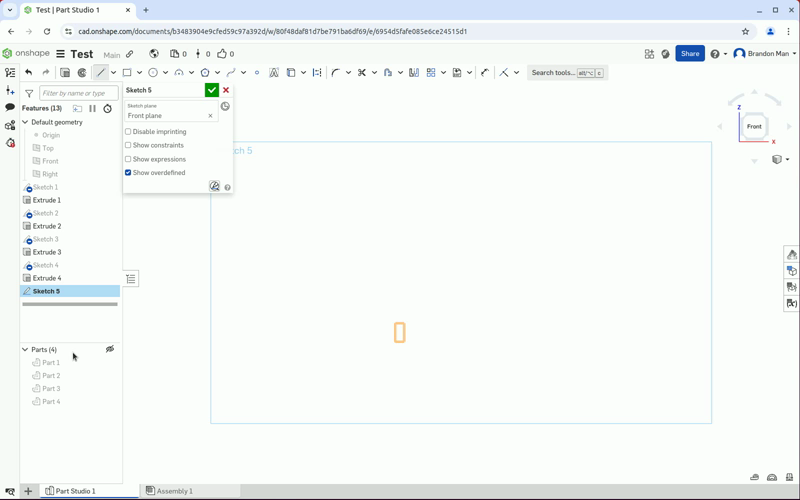
key_down(shift)
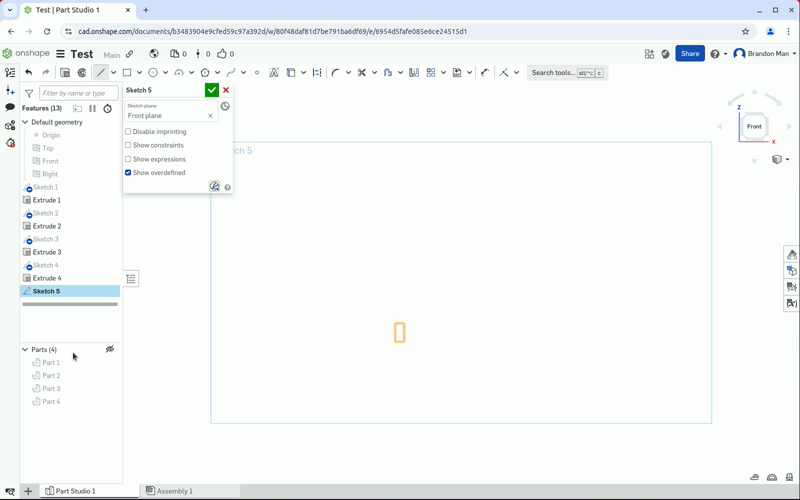
mouse_move(395, 324)
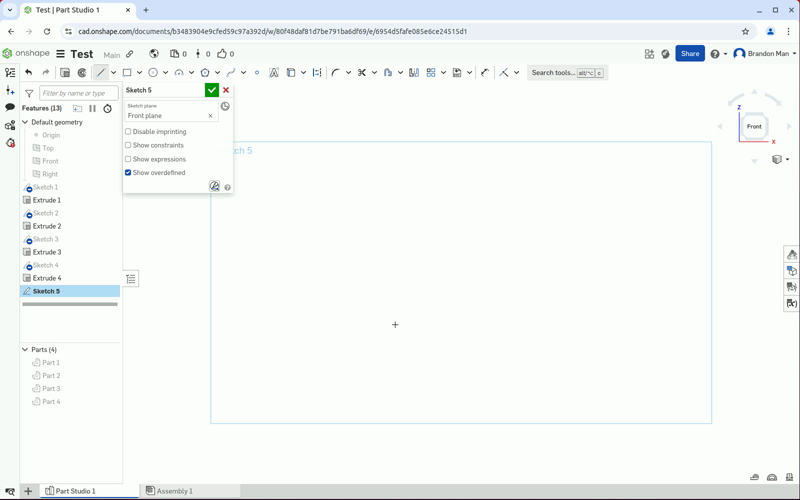
click(395, 324)
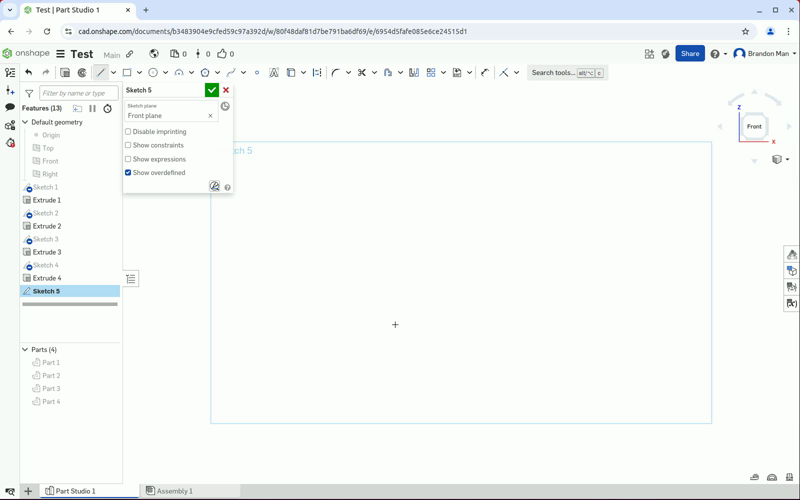
key_up(shift)
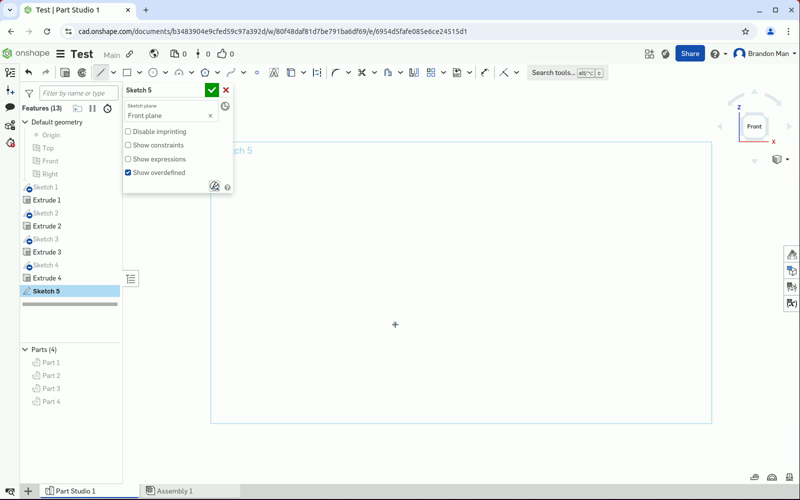
key_down(shift)
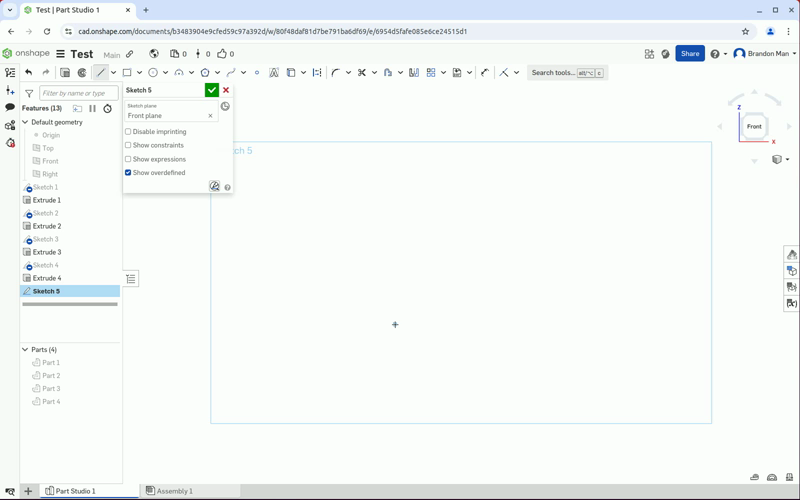
mouse_move(425, 324)
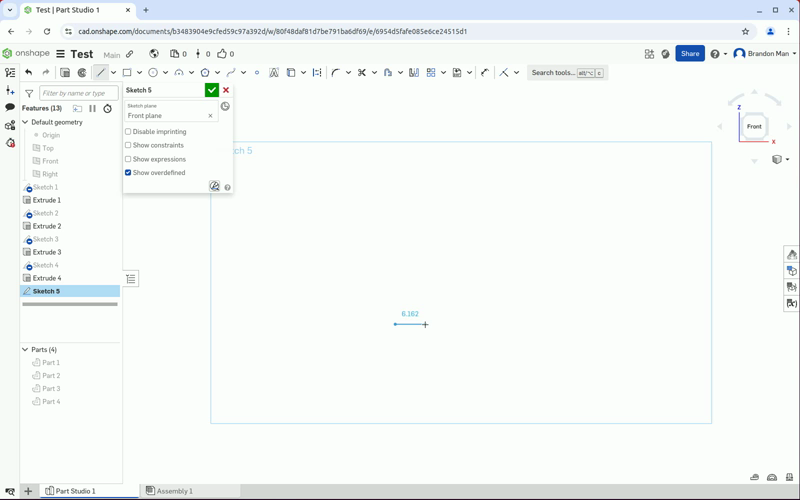
mouse_move(403, 324)
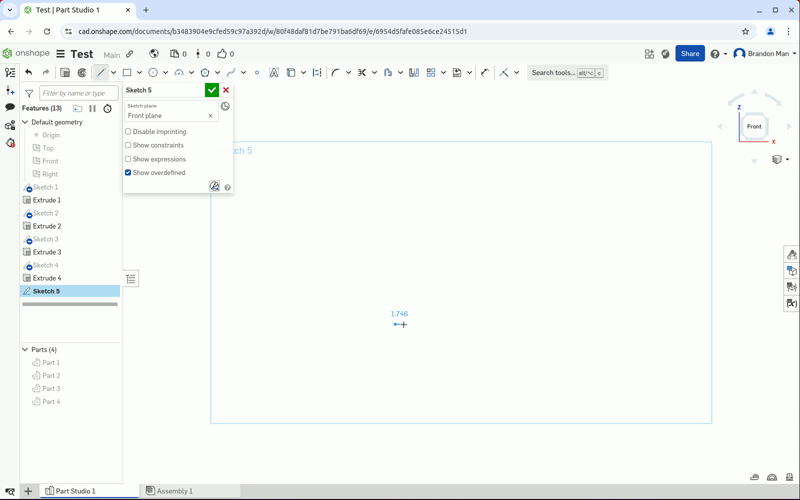
click(403, 324)
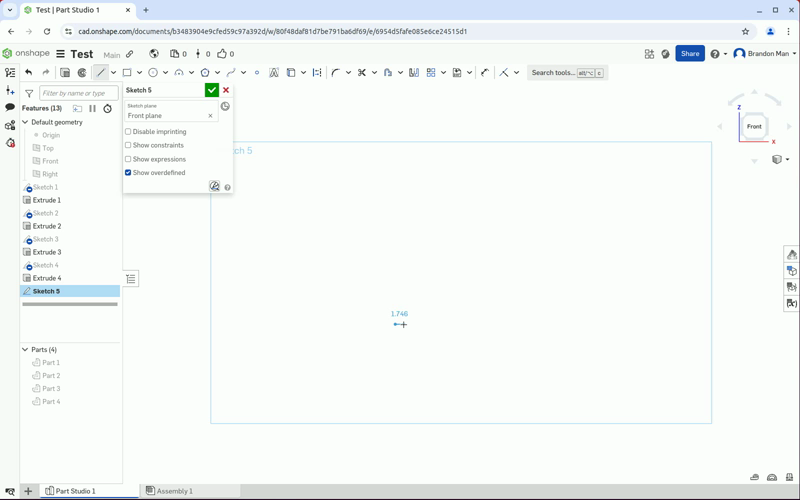
key_up(shift)
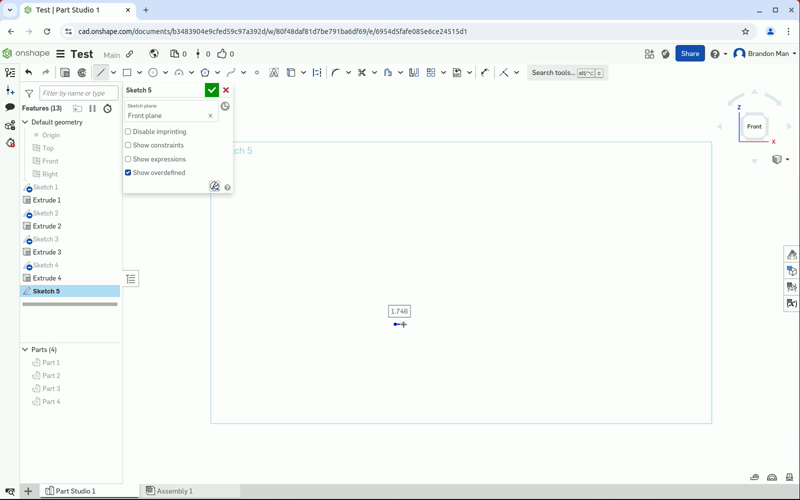
key_down(shift)
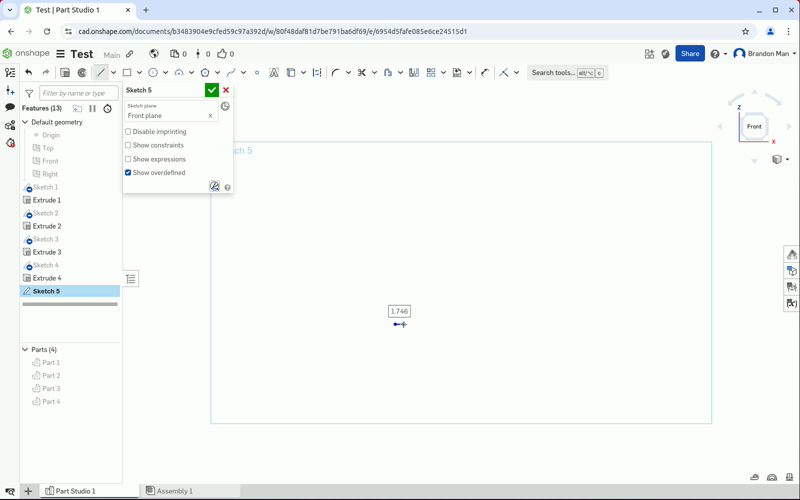
mouse_move(403, 241)
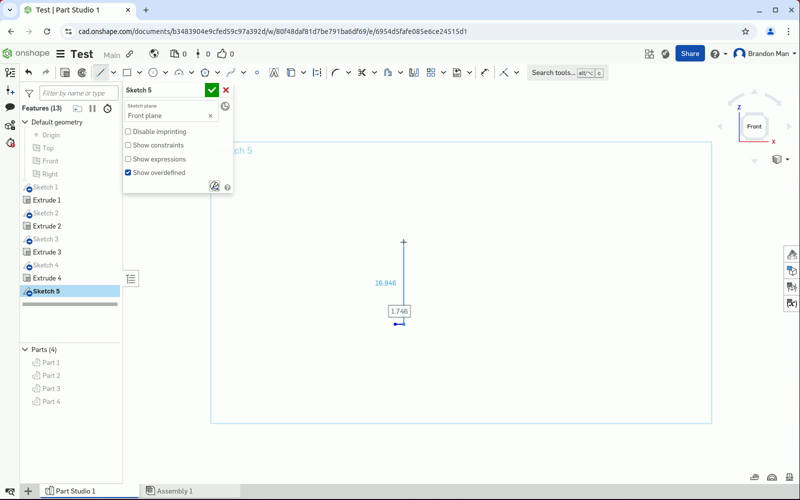
click(403, 241)
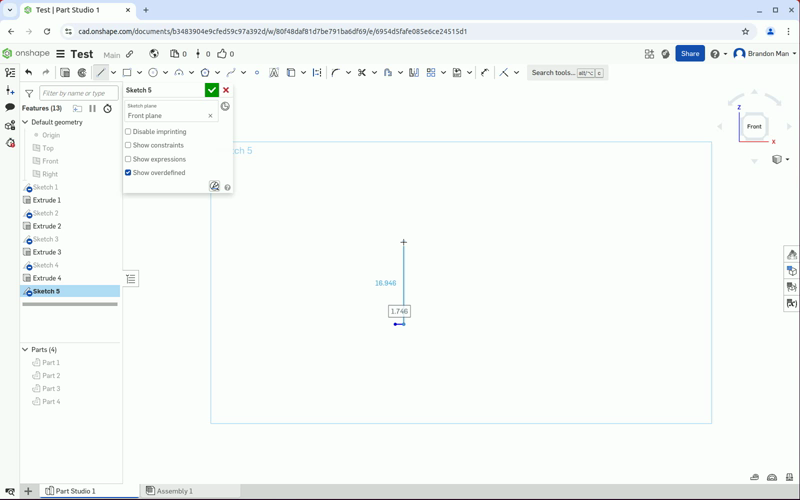
key_up(shift)
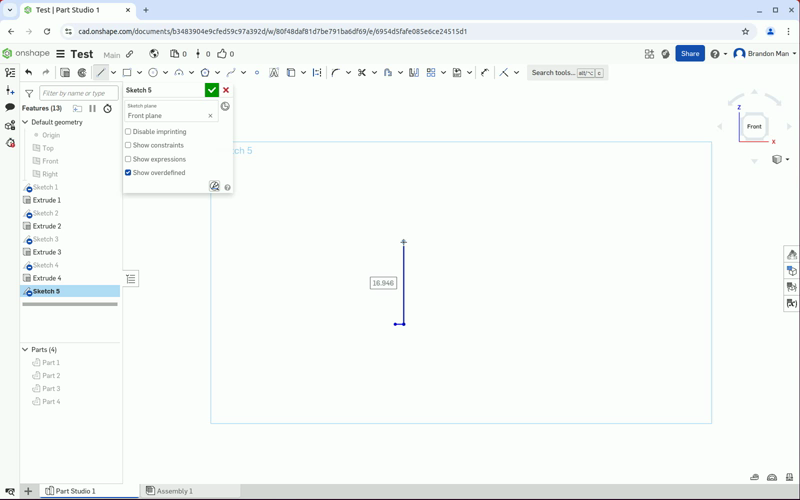
key_down(shift)
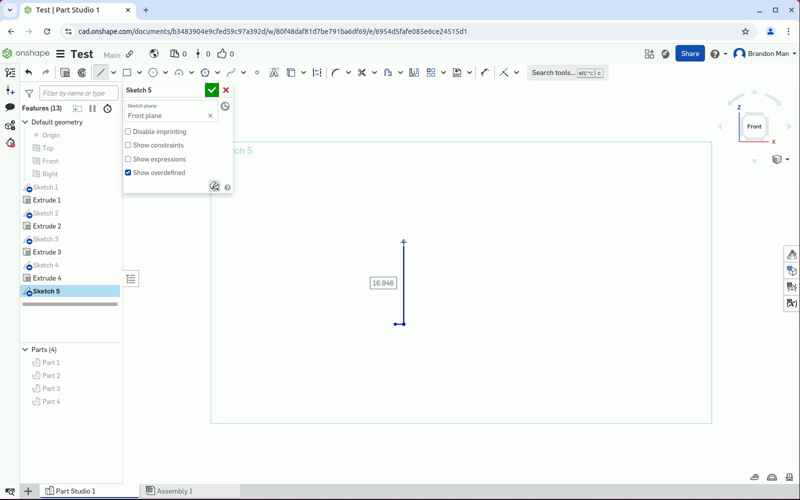
mouse_move(433, 241)
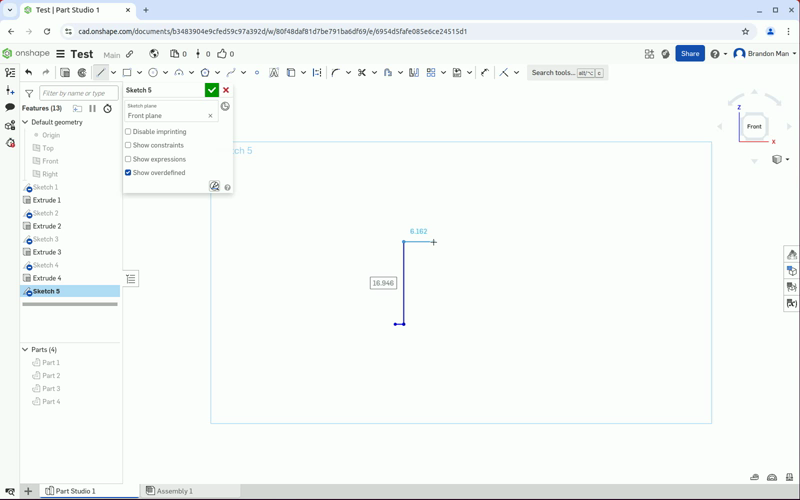
mouse_move(395, 241)
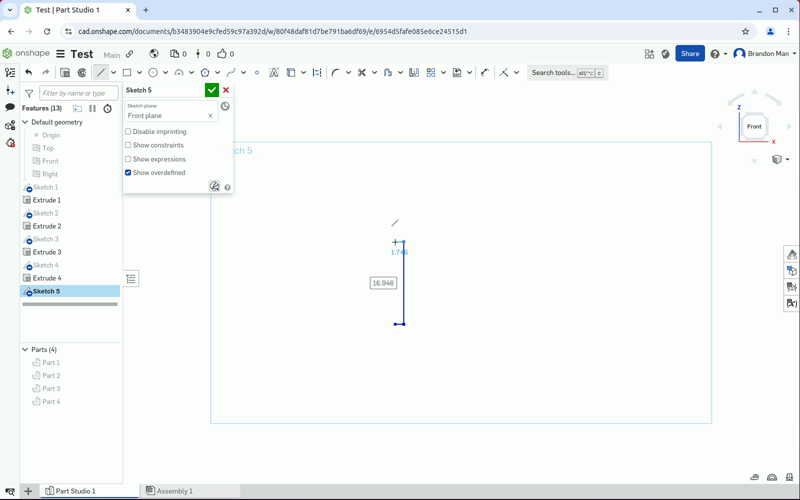
click(395, 241)
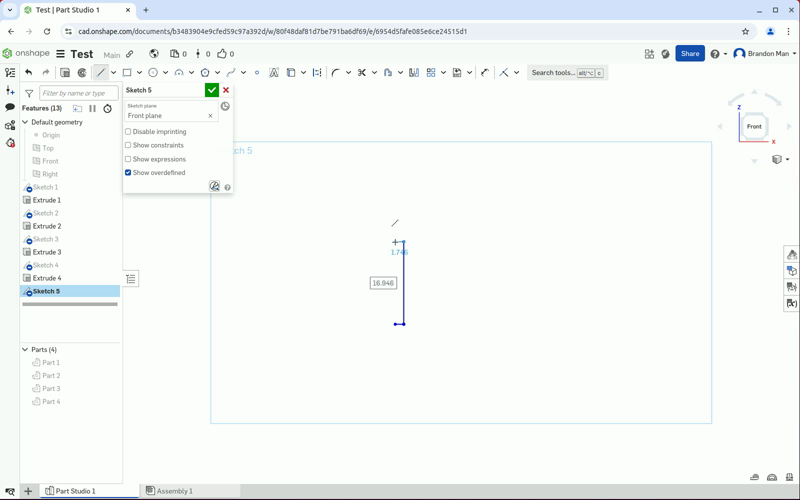
key_up(shift)
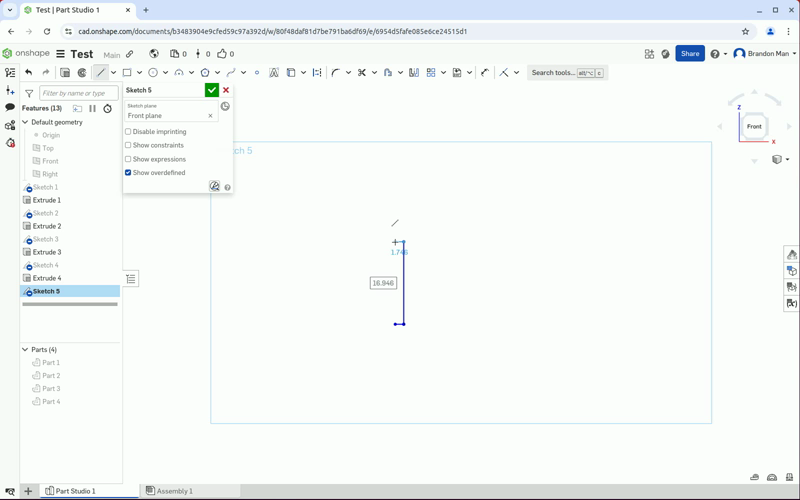
key_down(shift)
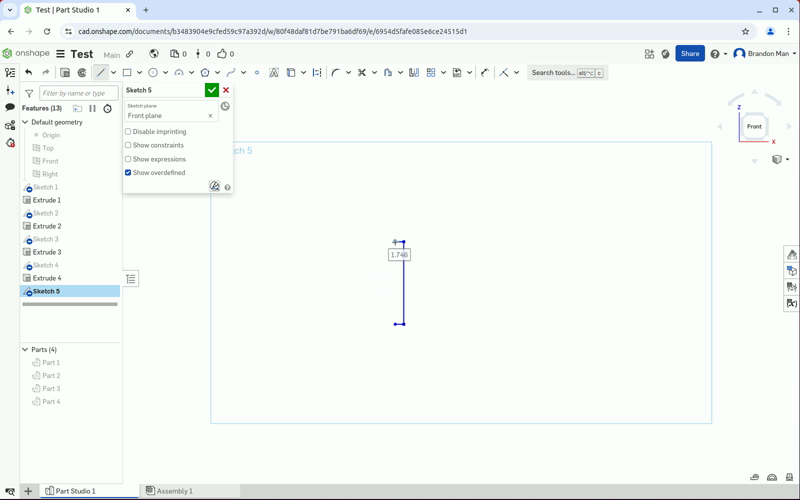
mouse_move(395, 324)
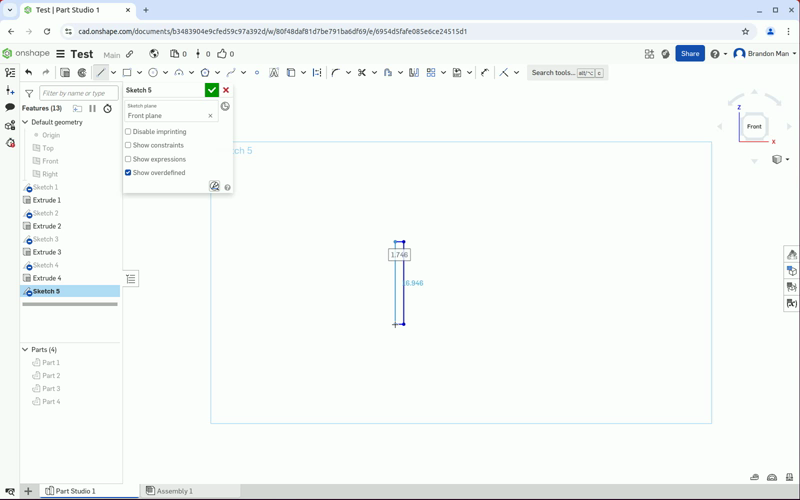
key_up(shift)
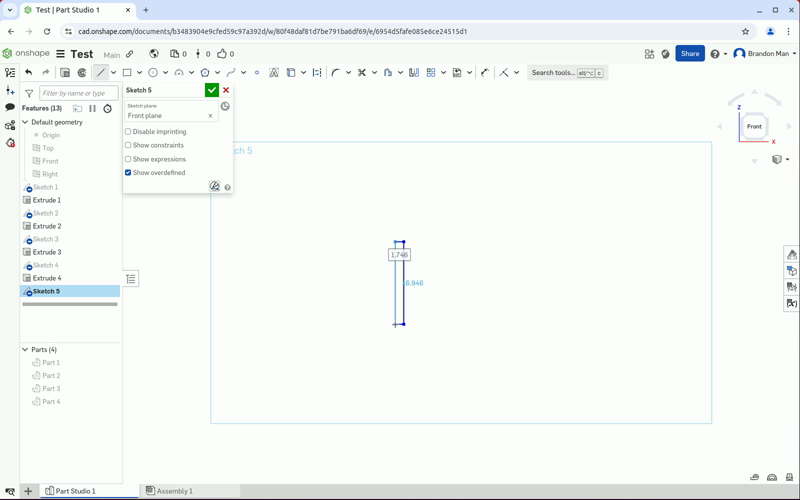
click(395, 324)
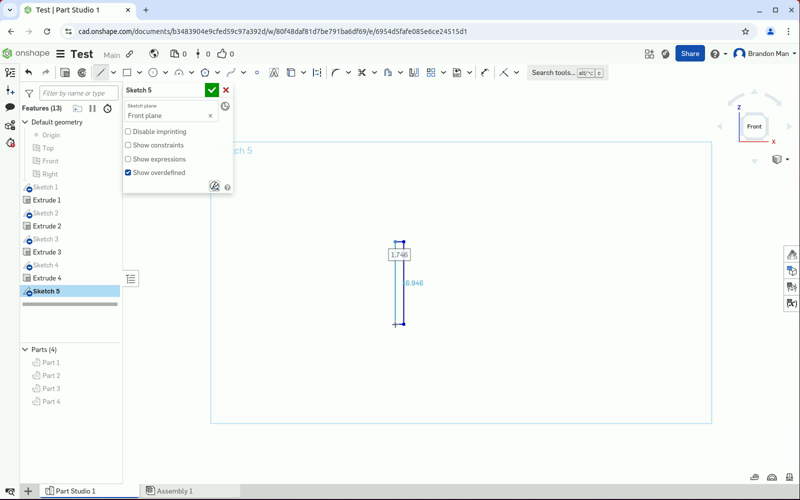
key(esc)
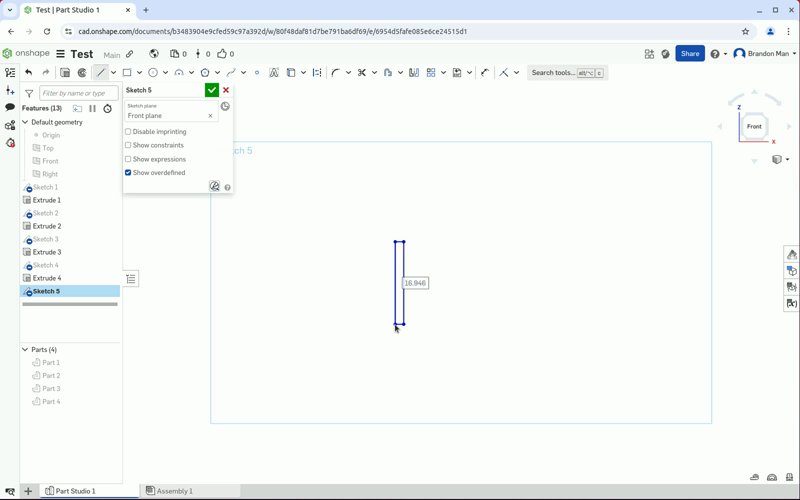
mouse_move(396, 304)
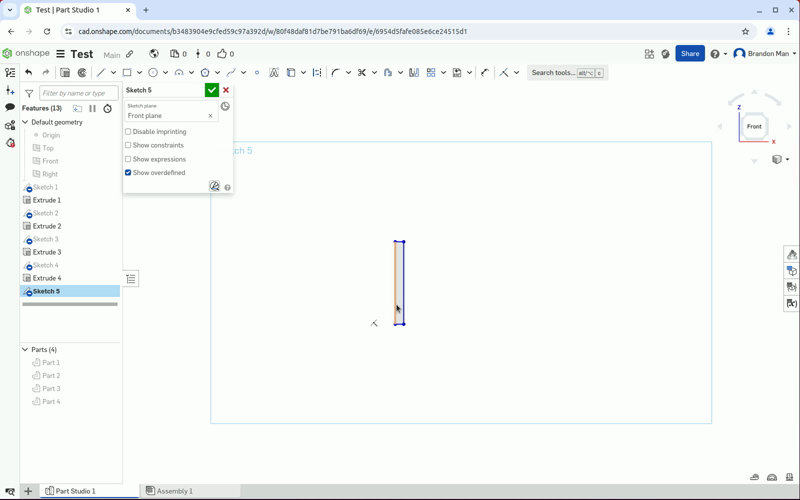
scroll(6)
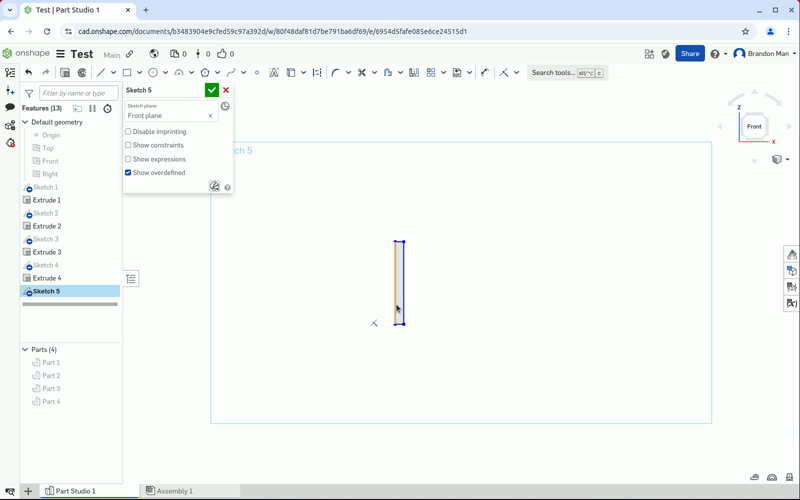
scroll(6)
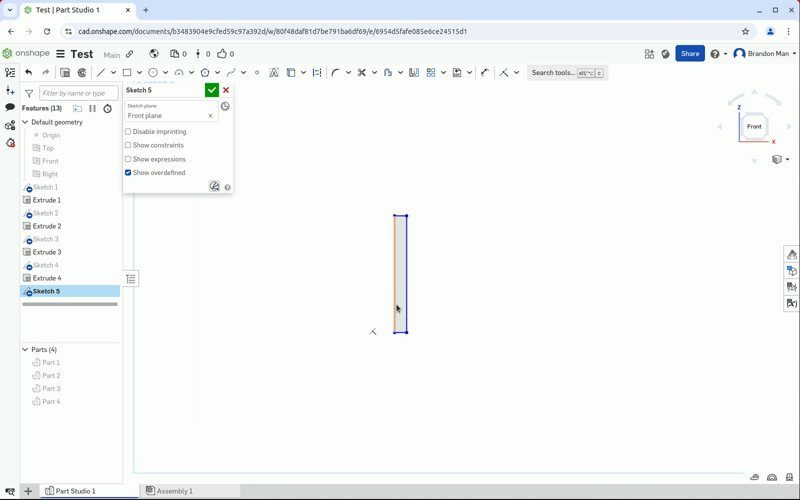
scroll(6)
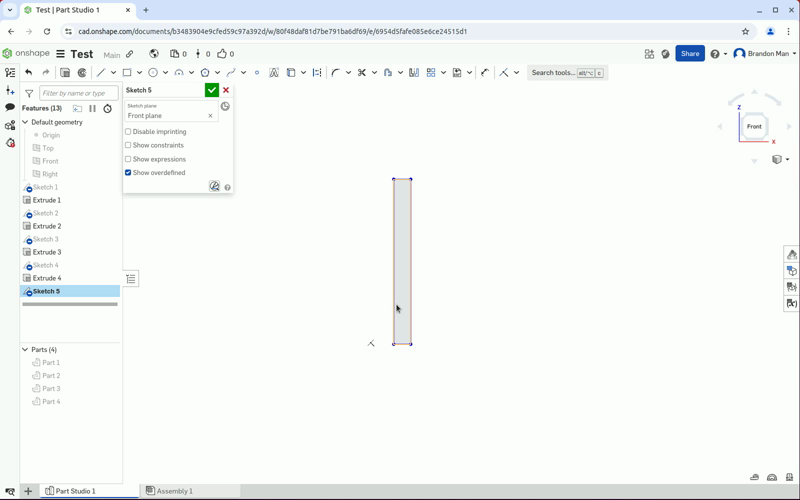
scroll(6)
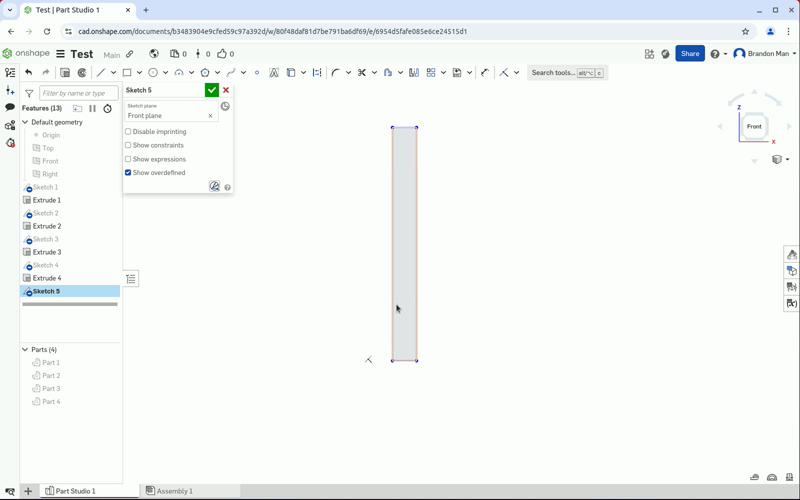
scroll(6)
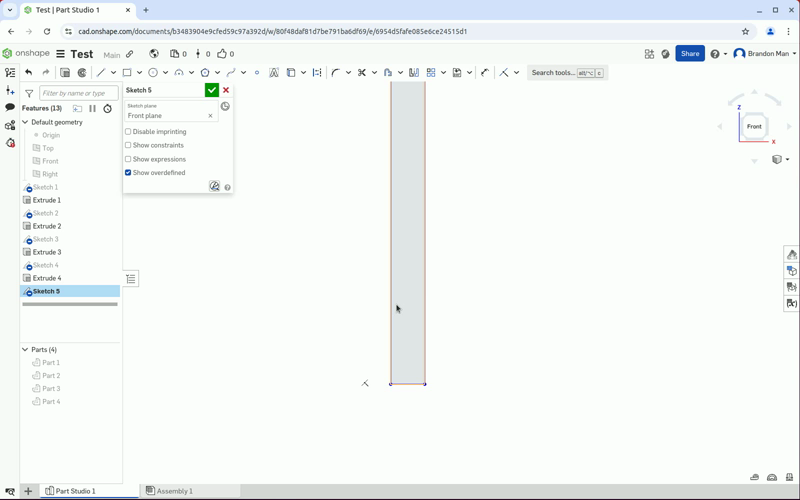
scroll(6)
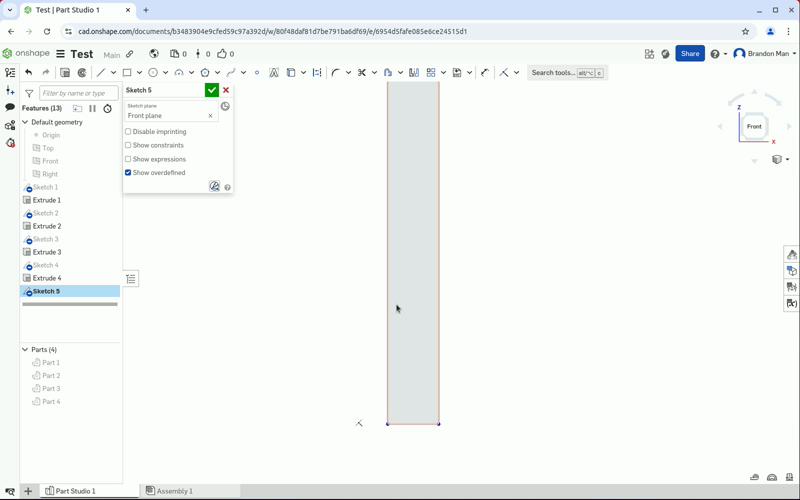
scroll(6)
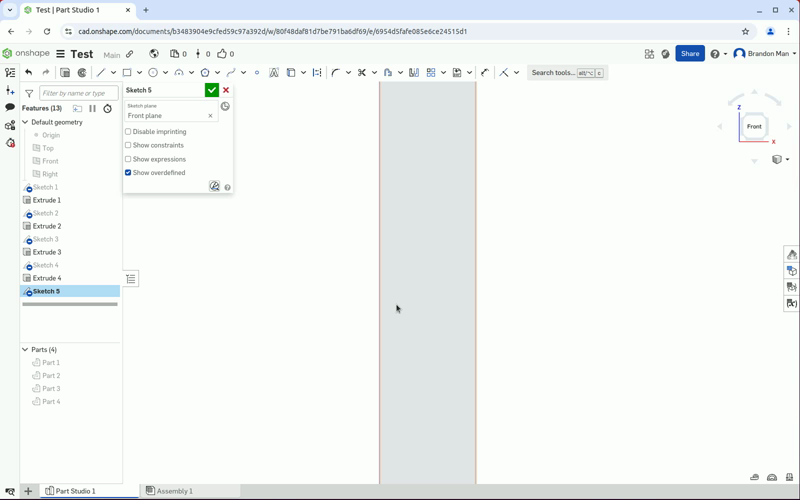
click(396, 304)
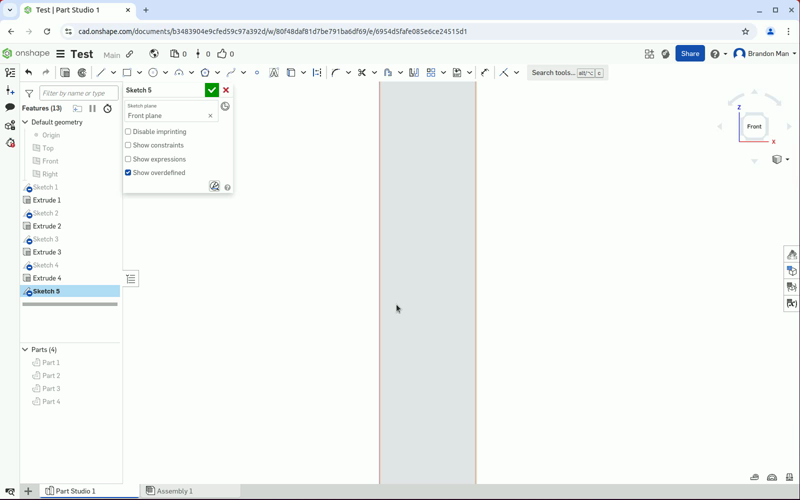
scroll(-6)
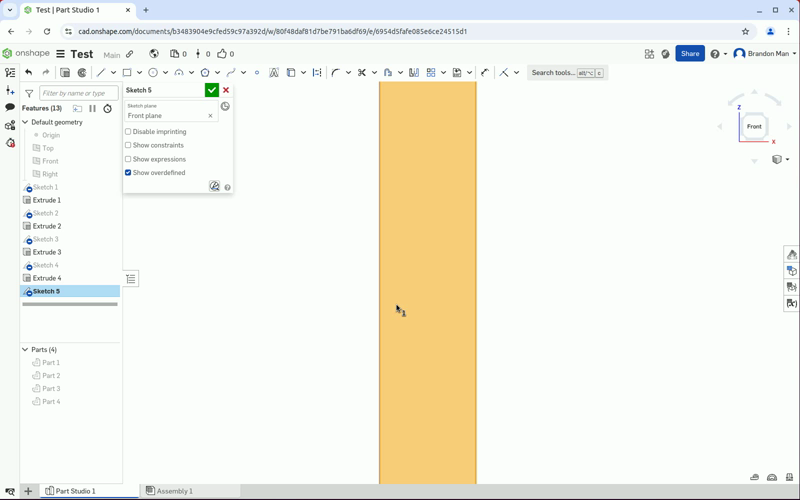
scroll(-6)
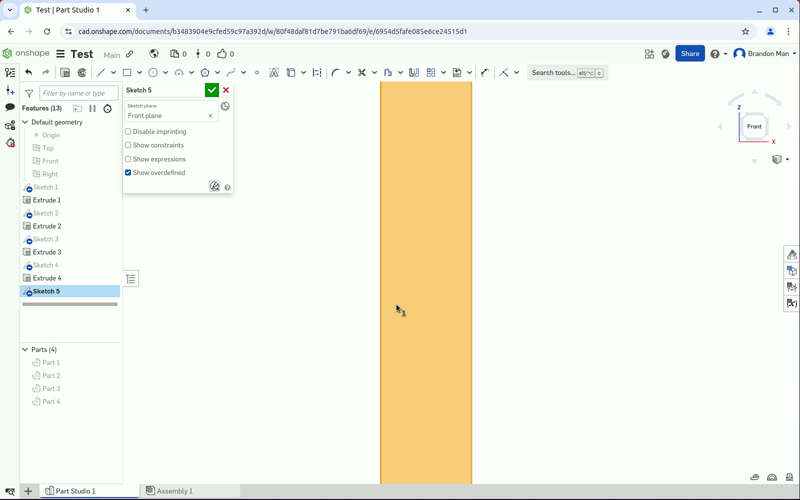
scroll(-6)
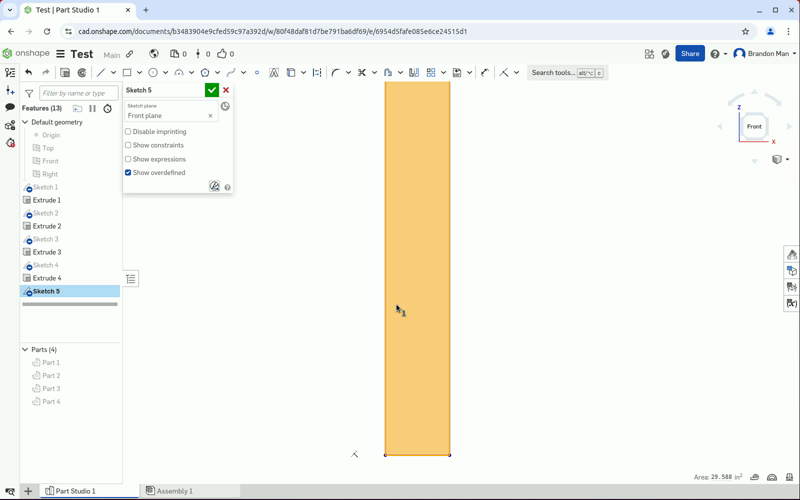
scroll(-6)
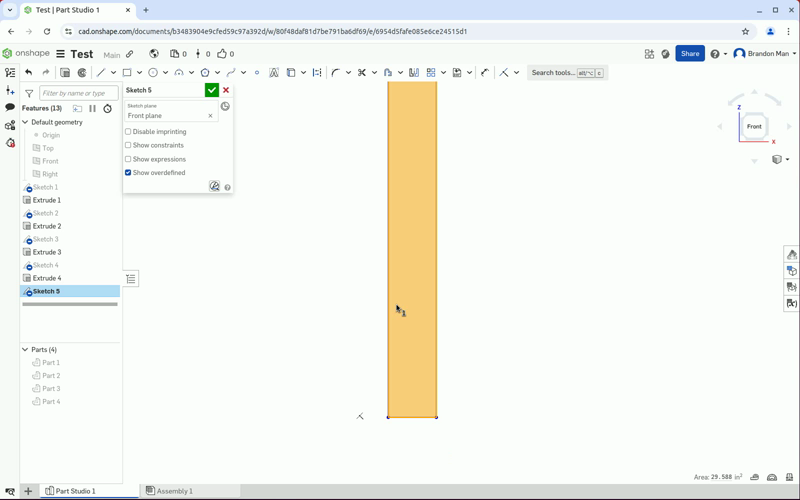
scroll(-6)
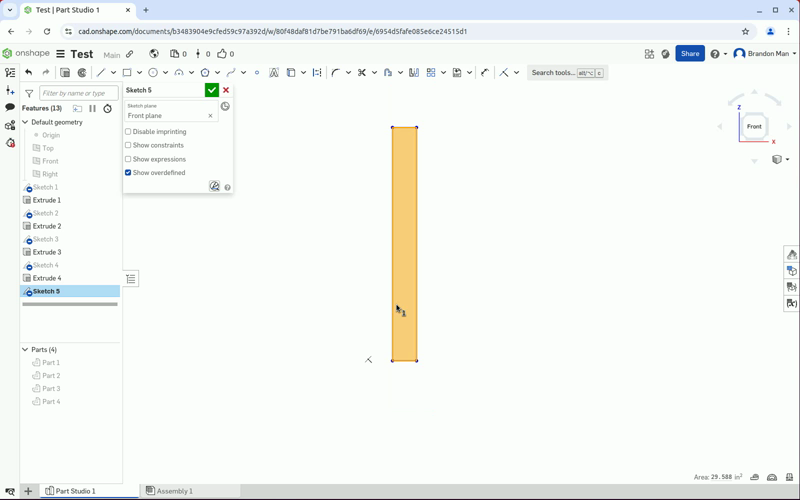
scroll(-6)
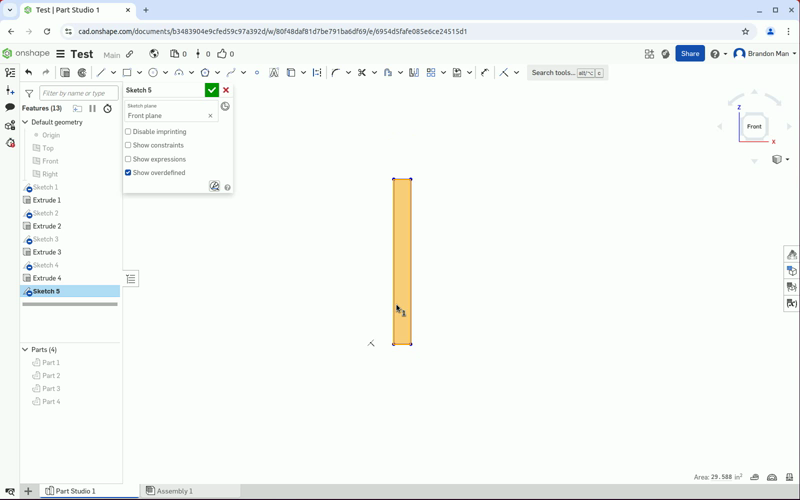
scroll(-6)
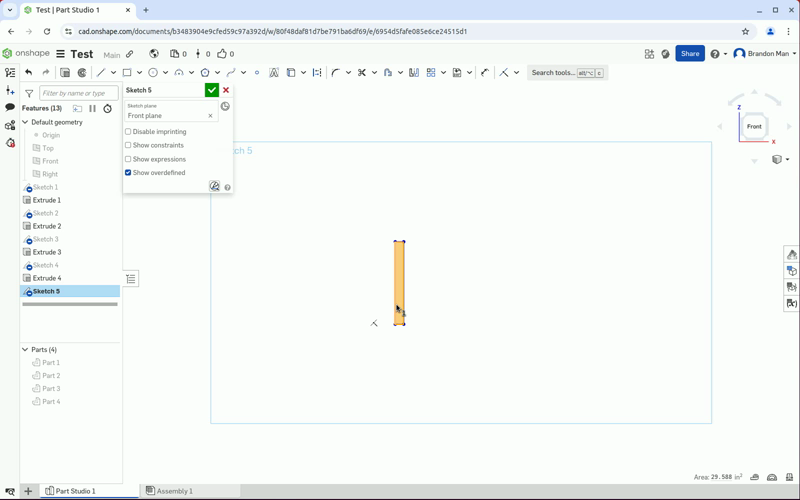
mouse_move(73, 352)
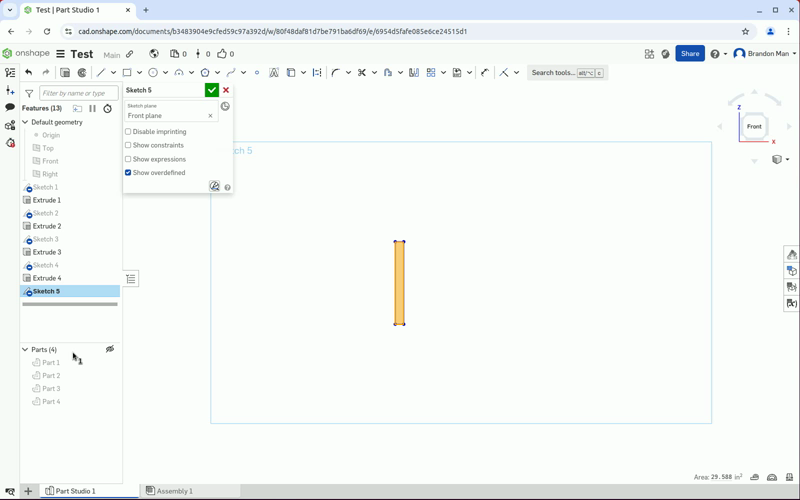
key(shift+y)
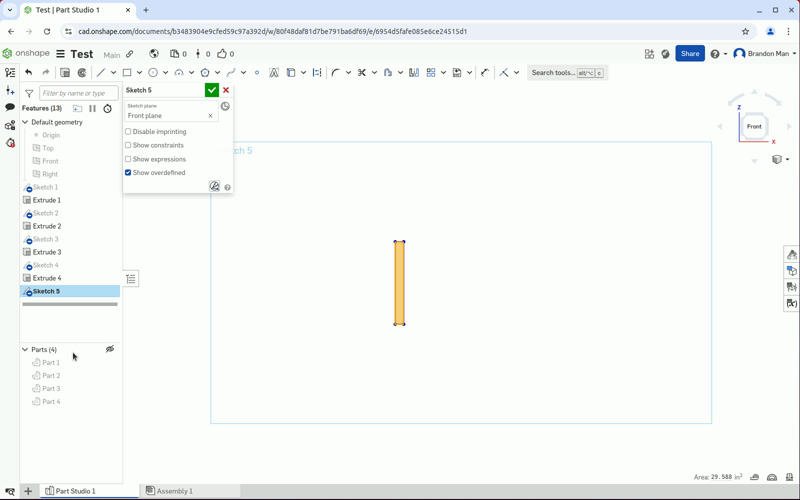
key(shift+e)
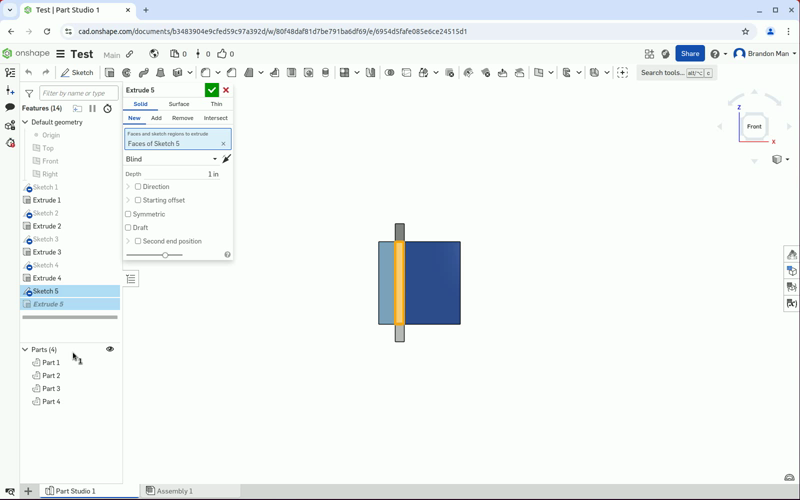
mouse_move(143, 106)
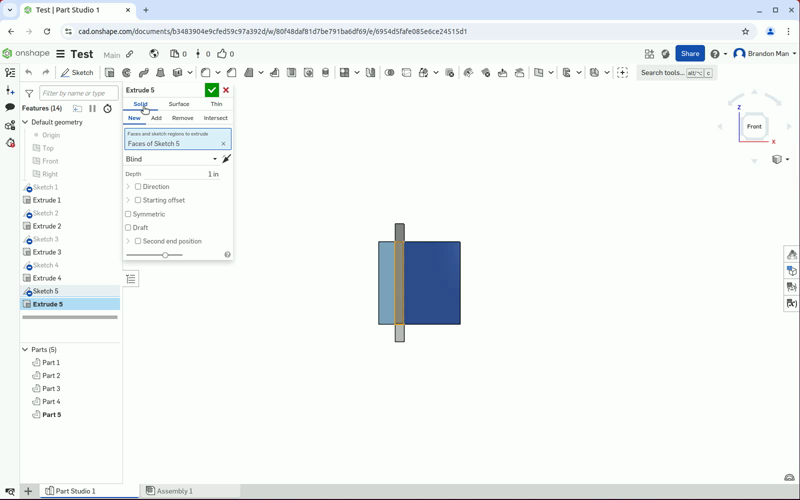
click(143, 106)
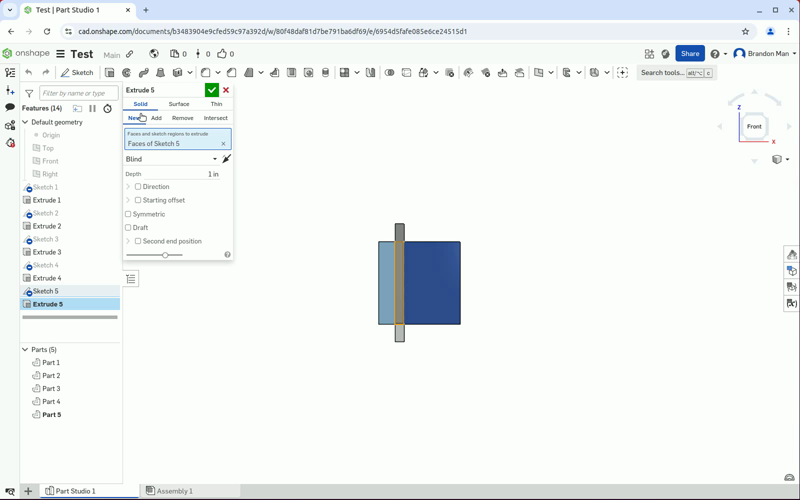
mouse_move(137, 120)
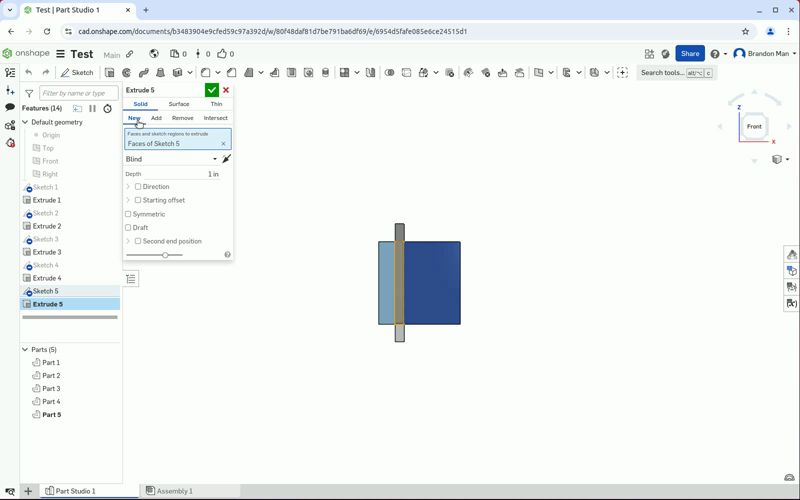
click(137, 120)
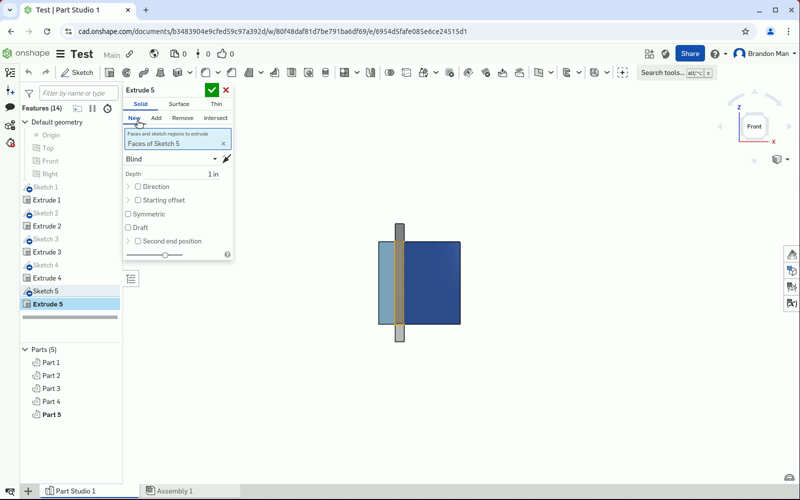
key(tab, 4)
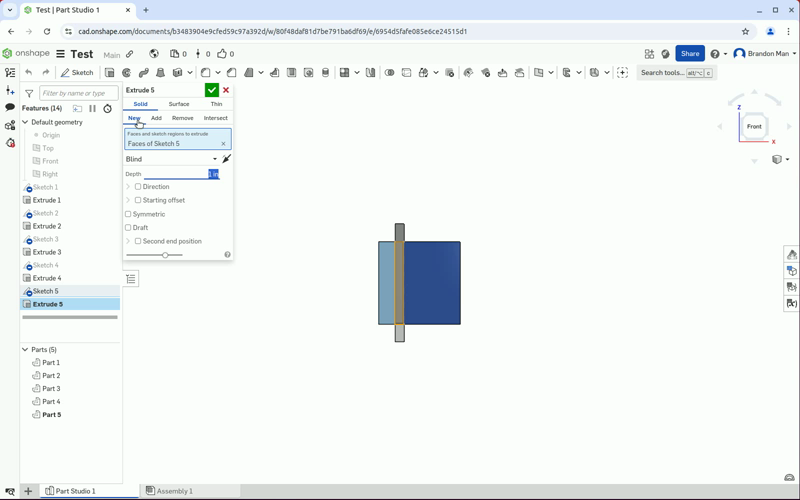
text(9.388)
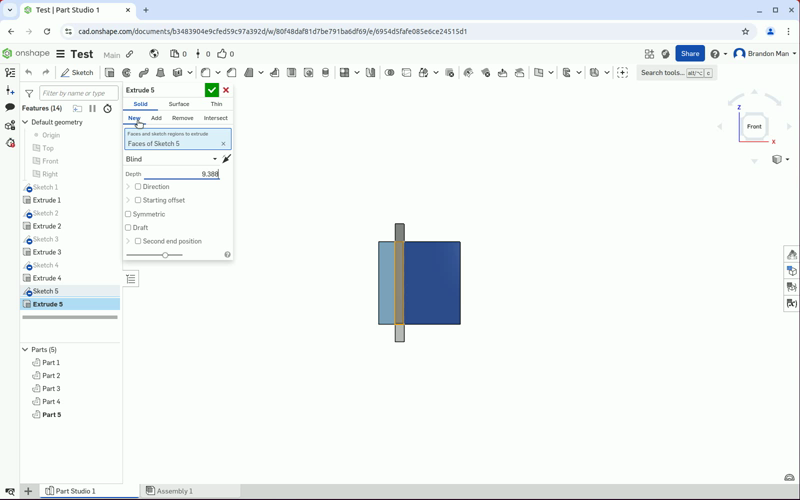
key(enter)
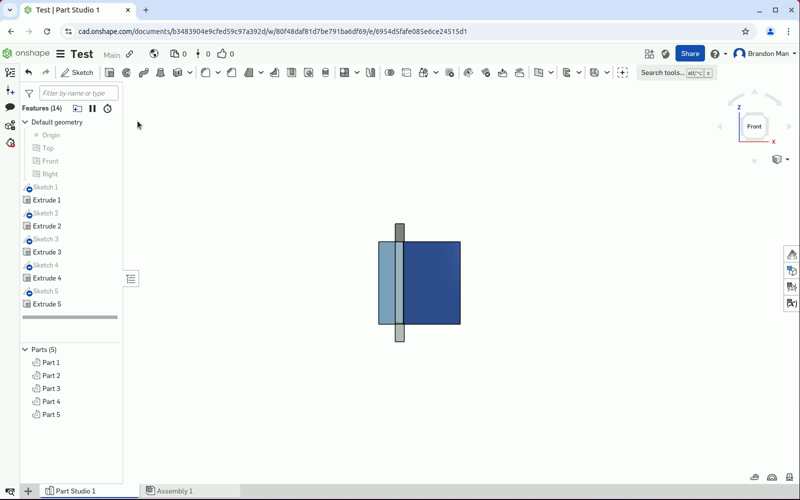
key(shift+h)
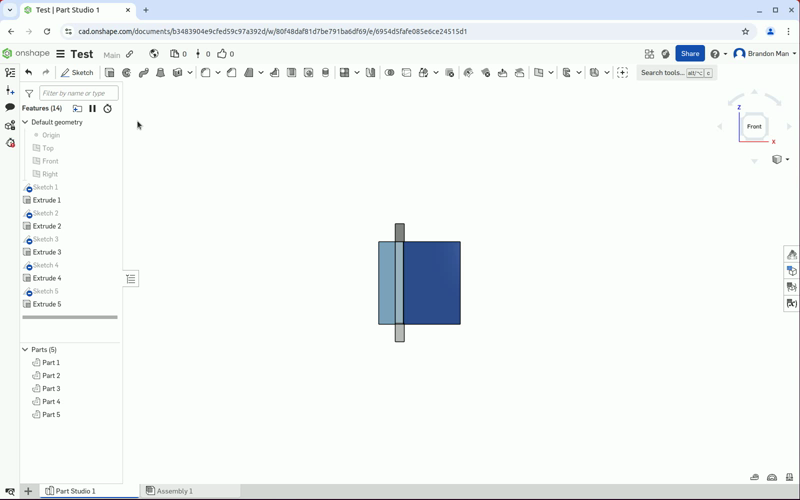
key(shift+h)
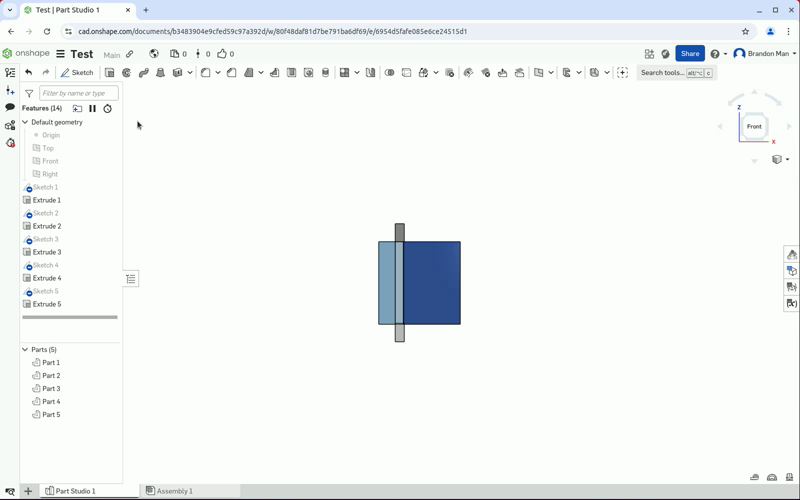
mouse_move(73, 189)
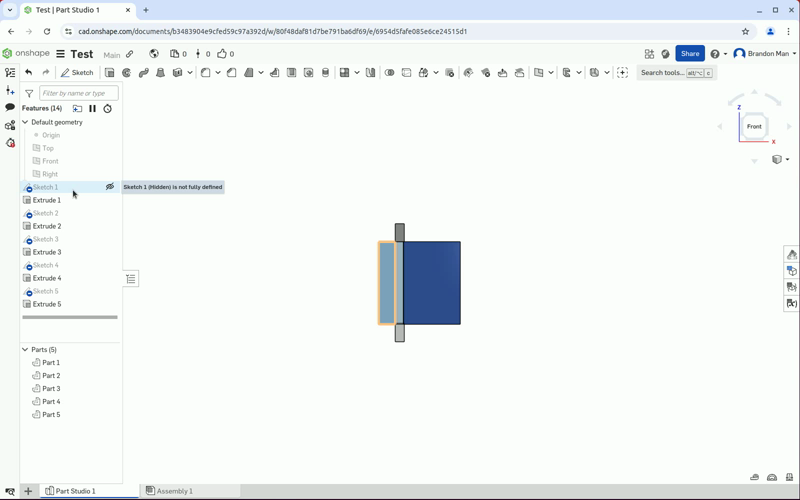
click(73, 189)
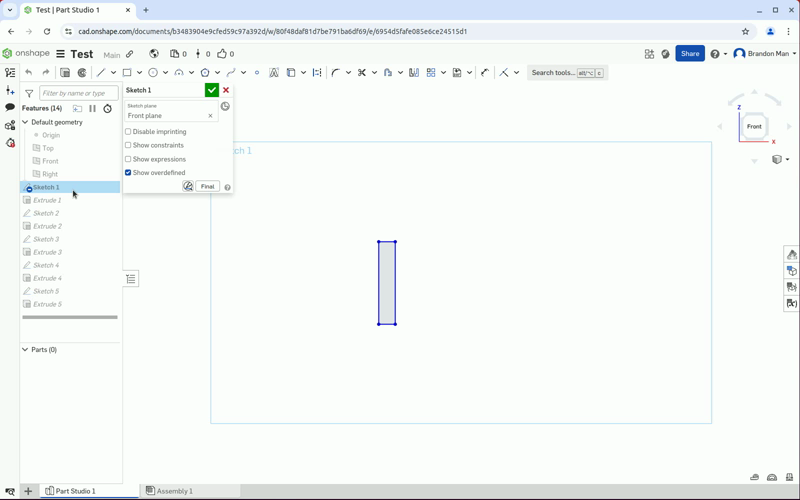
mouse_move(229, 92)
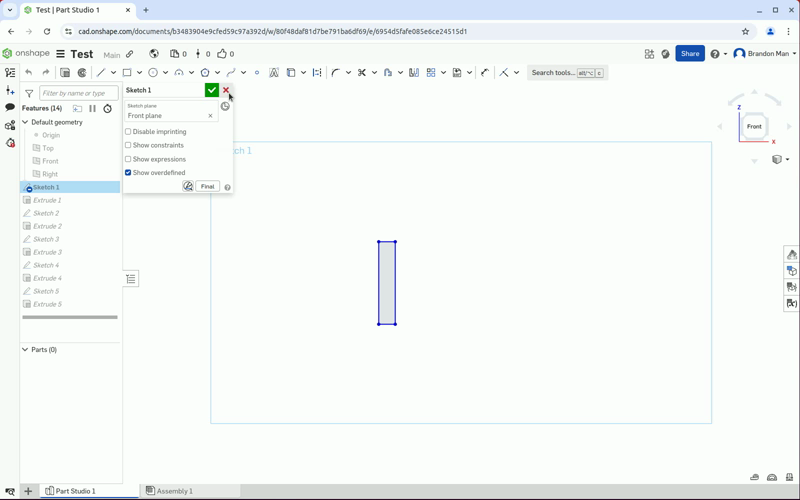
click(229, 92)
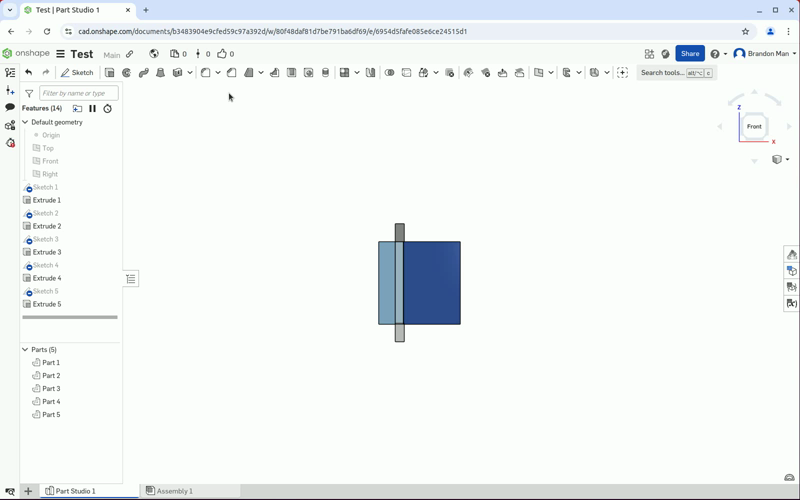
mouse_move(73, 352)
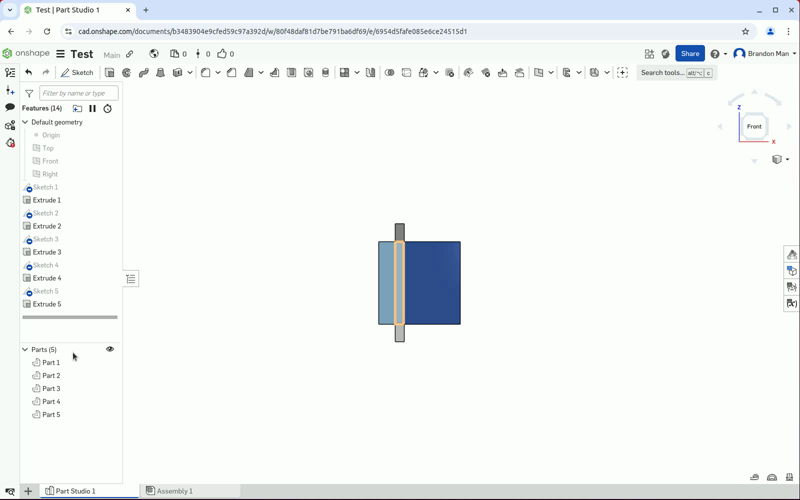
key(y)
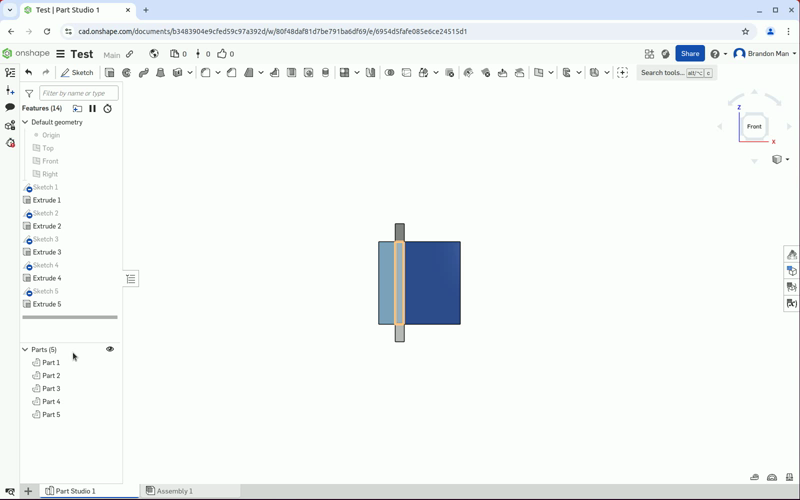
key(shift+p)
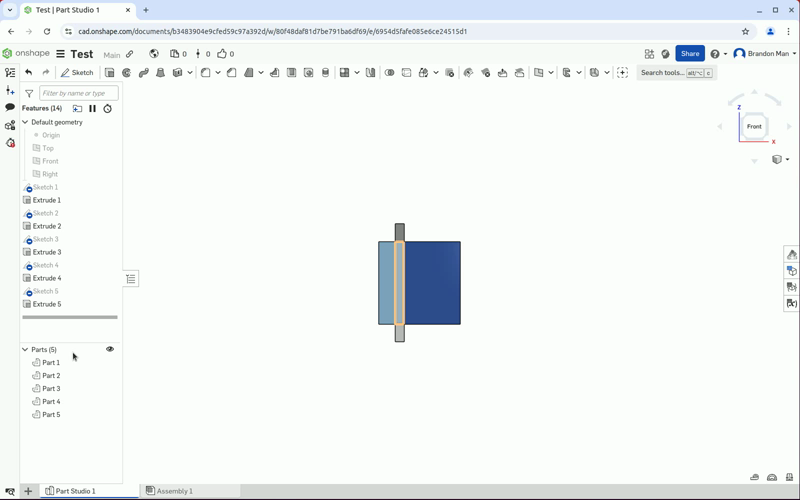
key(space)
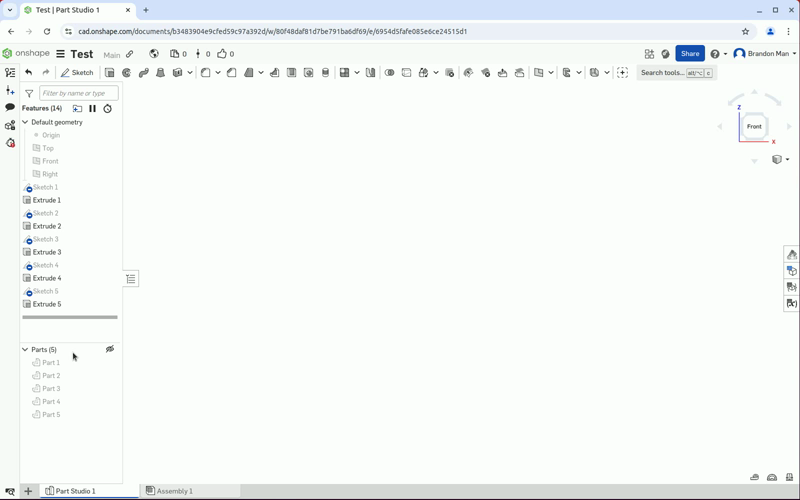
key_down(shift)
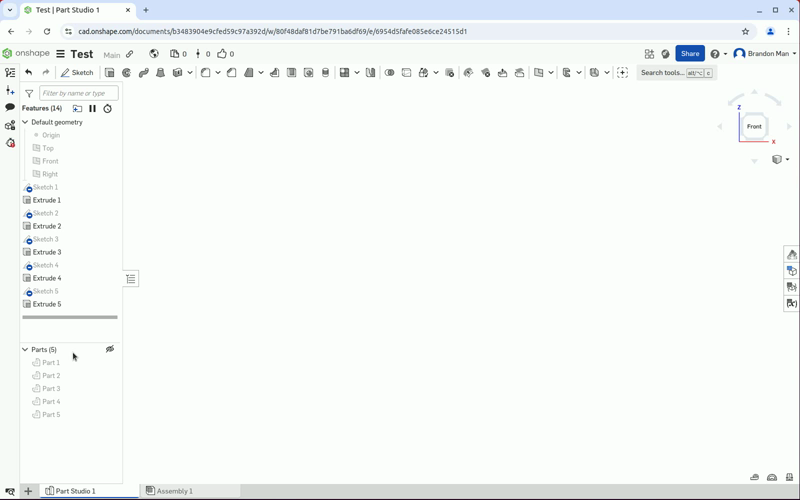
key(left)
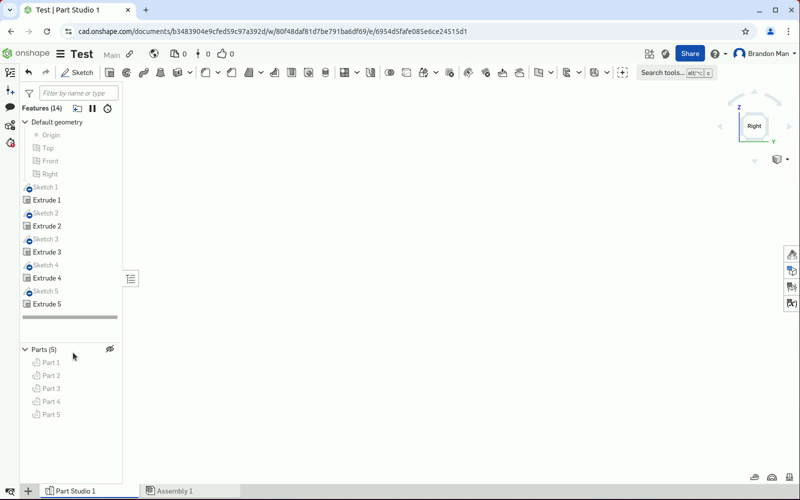
key_up(shift)
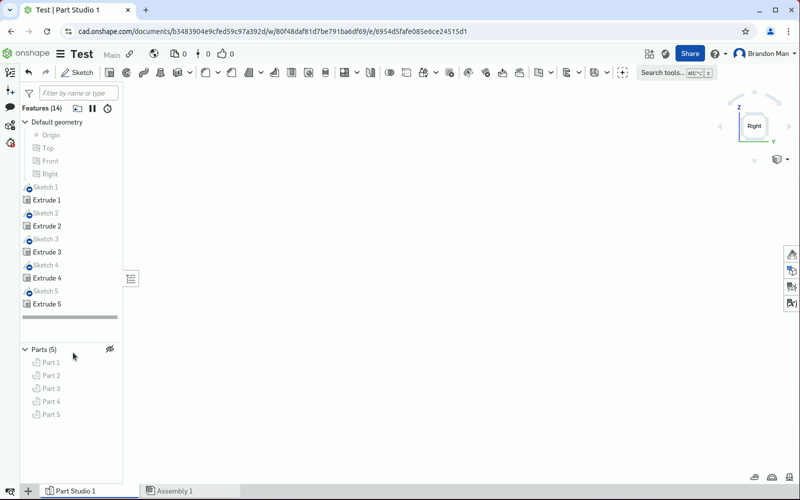
mouse_move(73, 352)
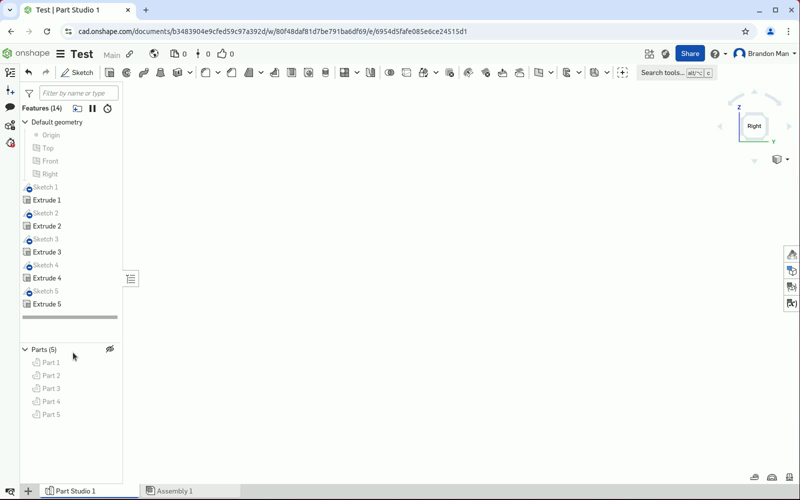
key(shift+y)
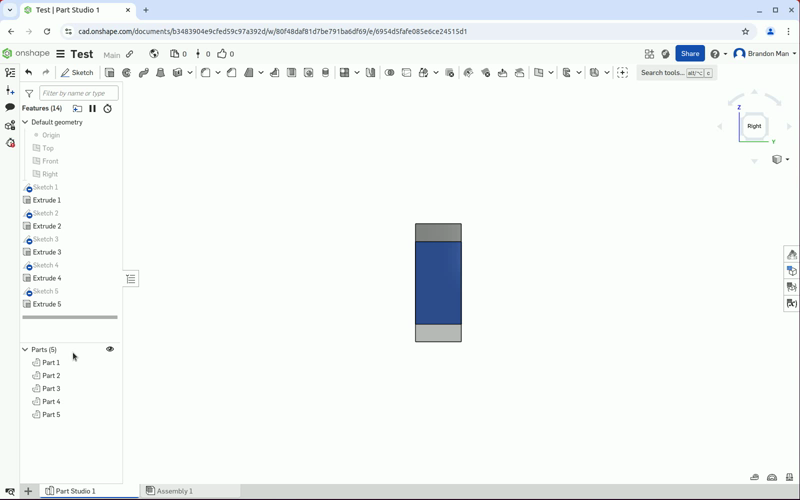
mouse_move(541, 75)
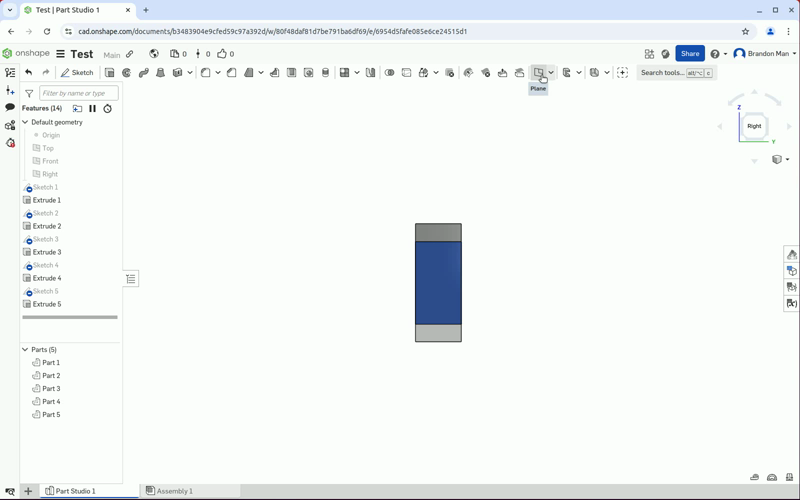
click(541, 75)
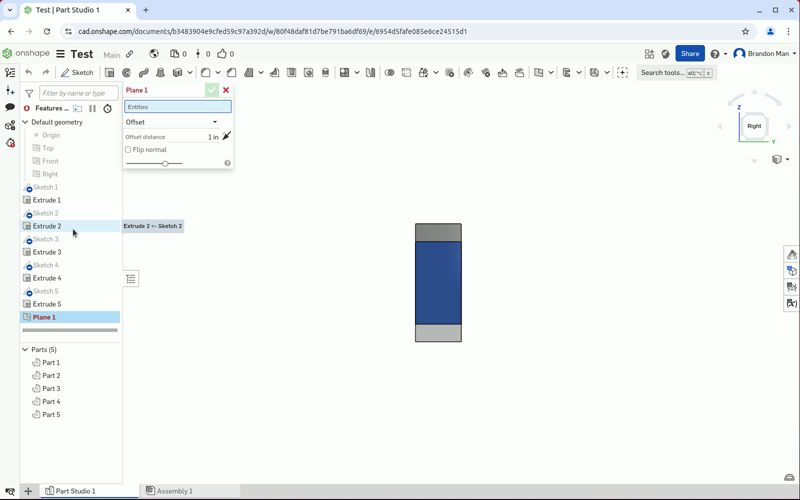
scroll(3)
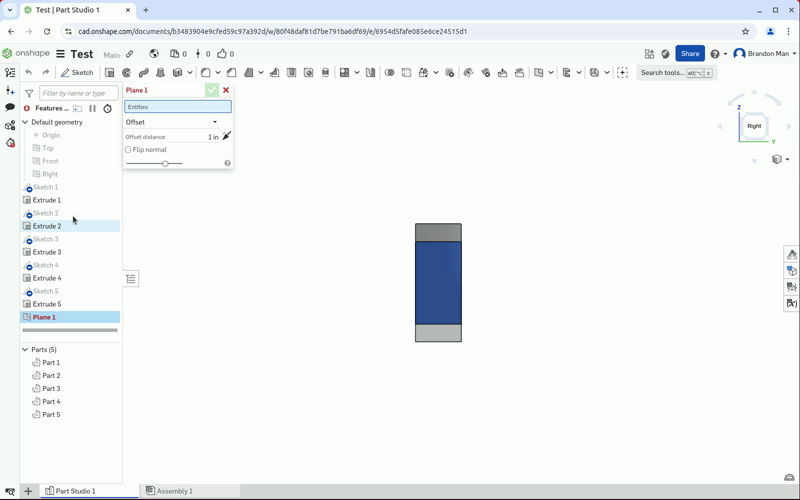
mouse_move(73, 176)
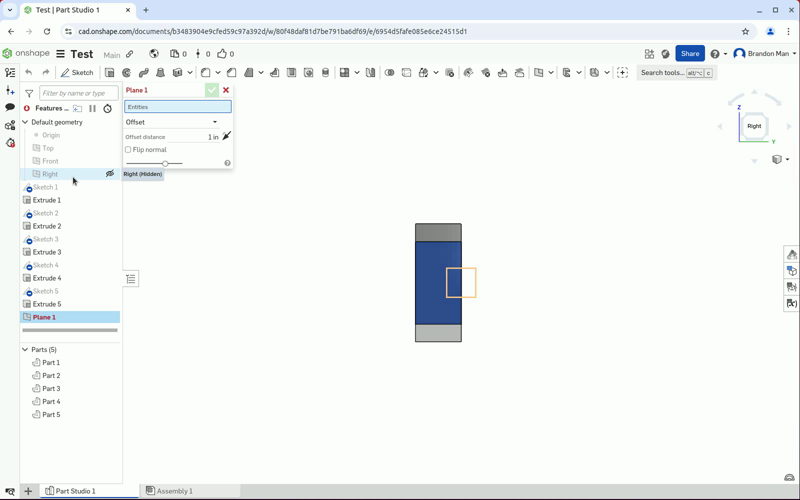
click(73, 176)
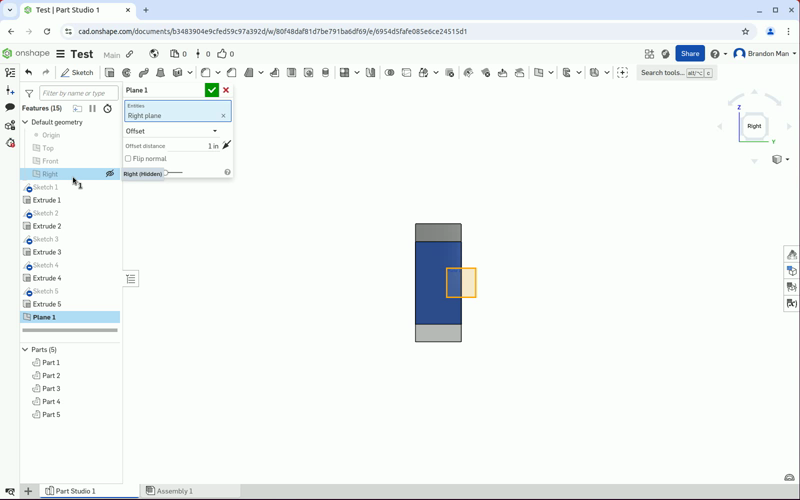
key(tab, 2)
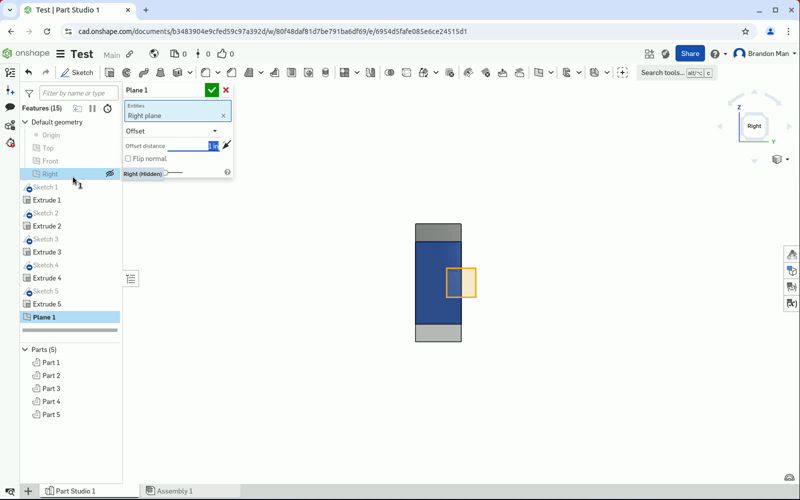
text(16.854)
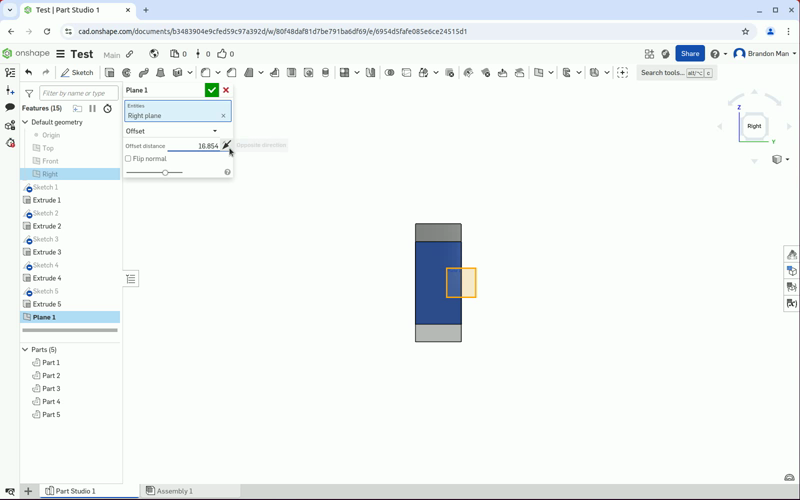
mouse_move(229, 147)
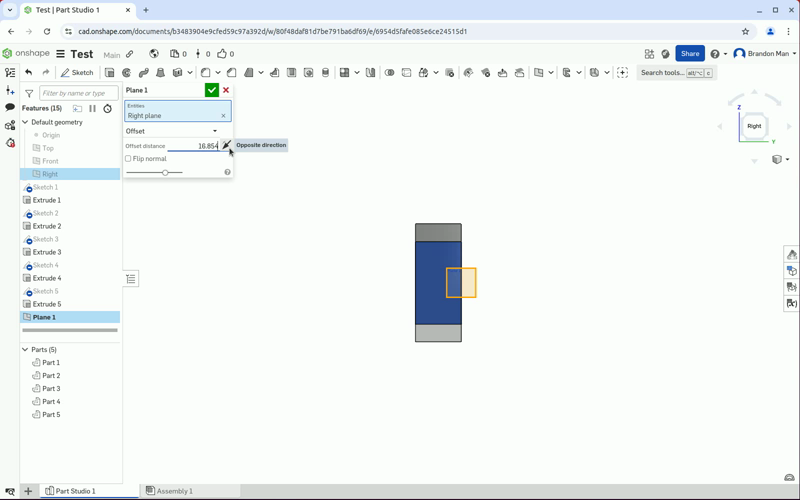
click(229, 147)
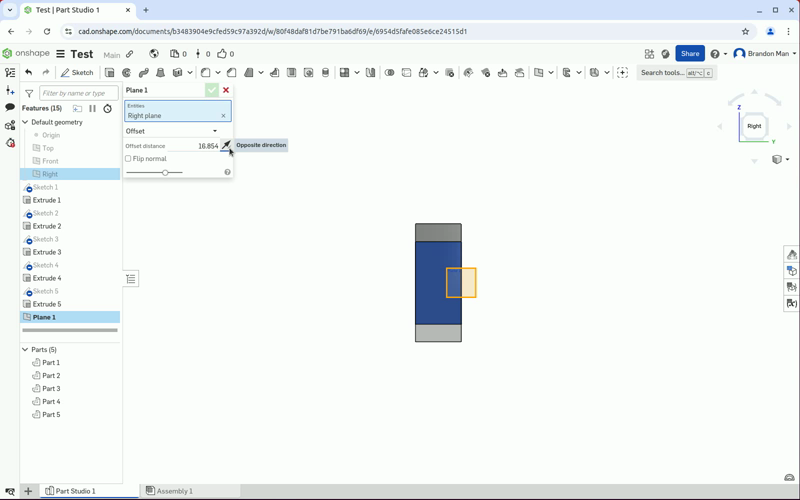
key(enter, 2)
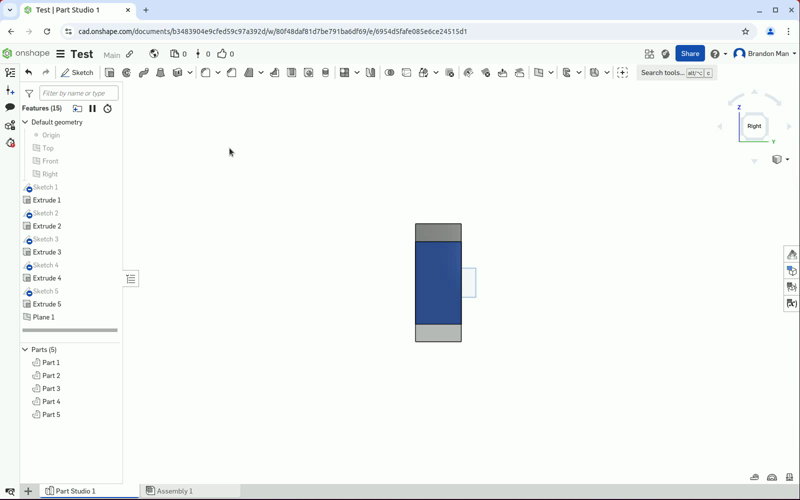
key(shift+s)
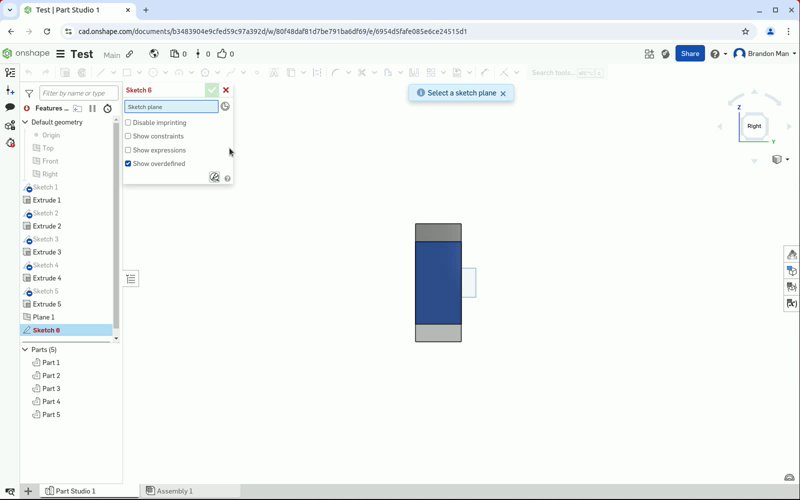
mouse_move(69, 319)
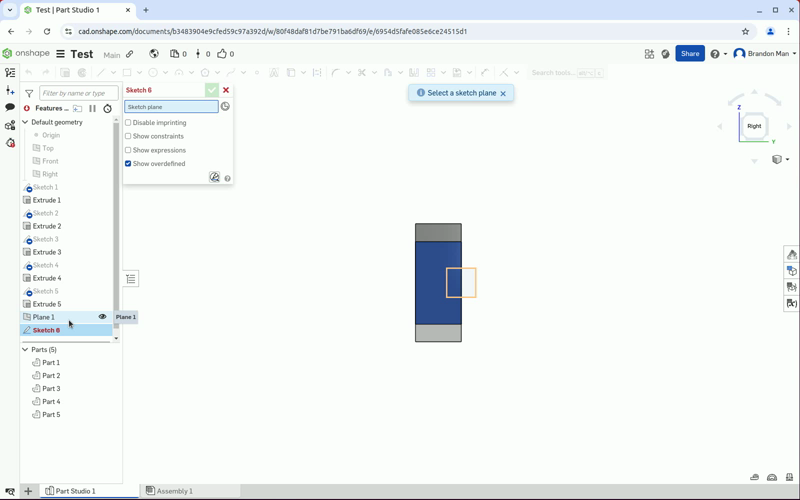
click(69, 319)
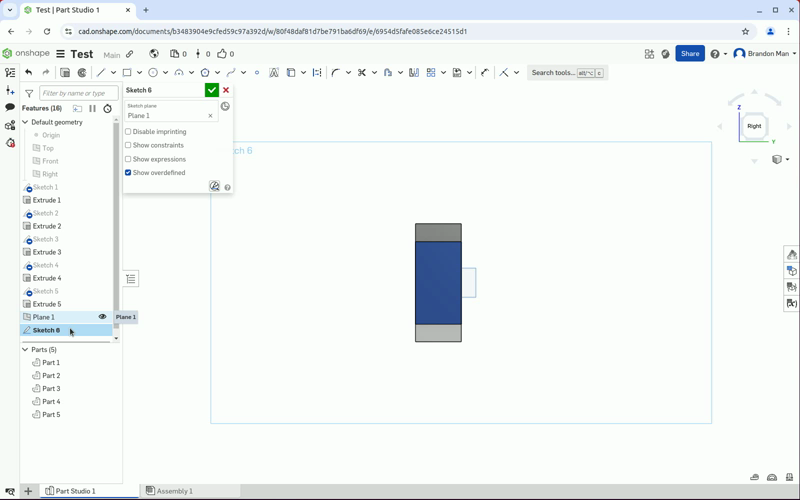
mouse_move(73, 352)
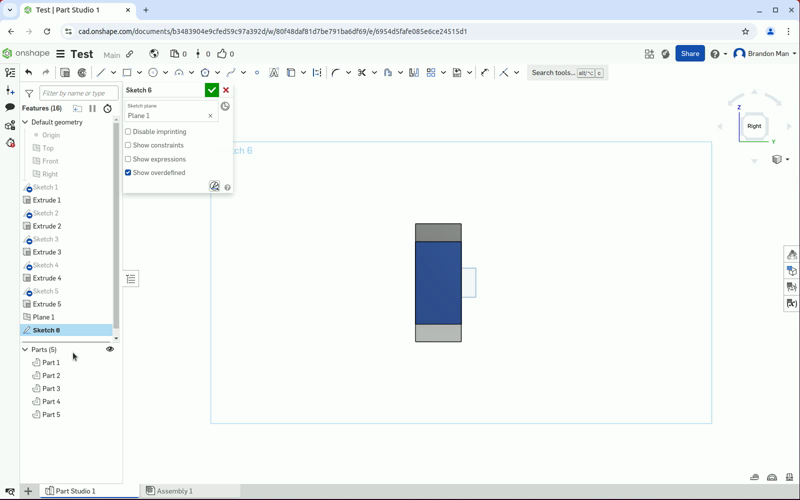
key(y)
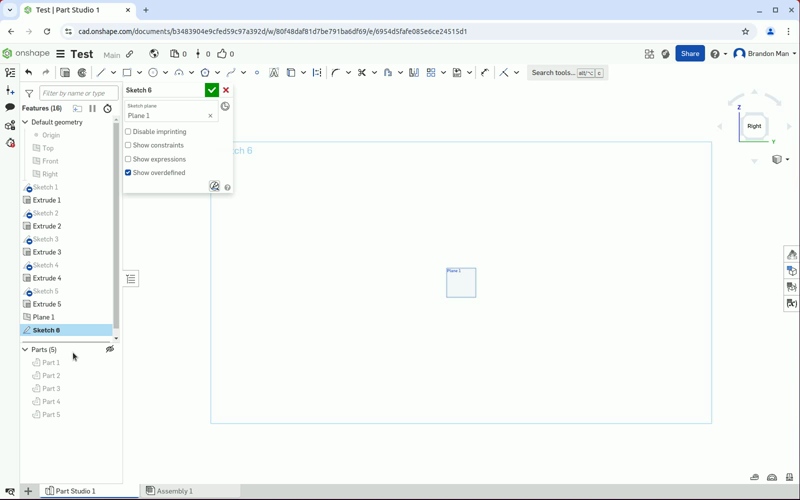
key(a)
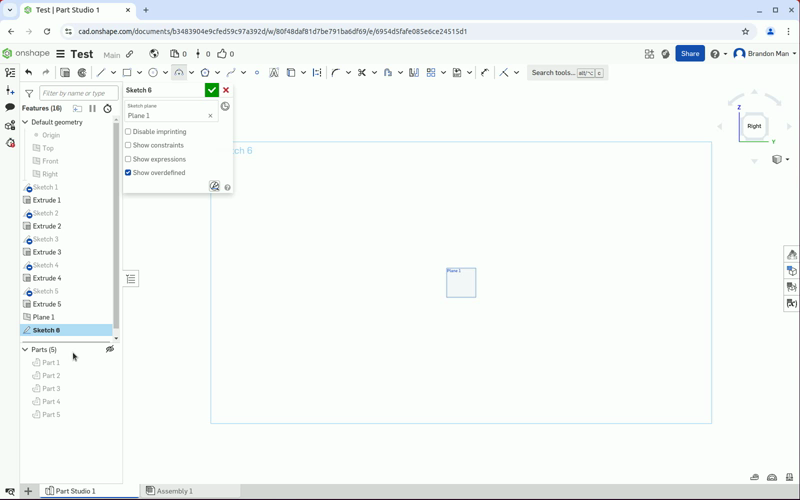
key_down(shift)
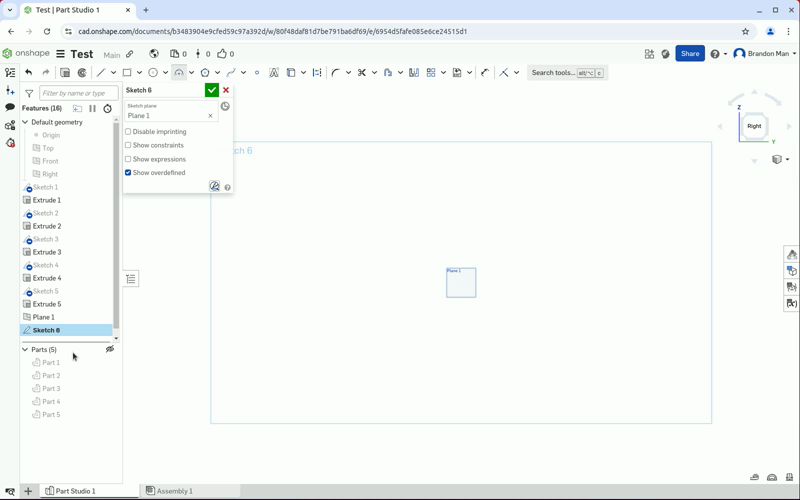
mouse_move(450, 290)
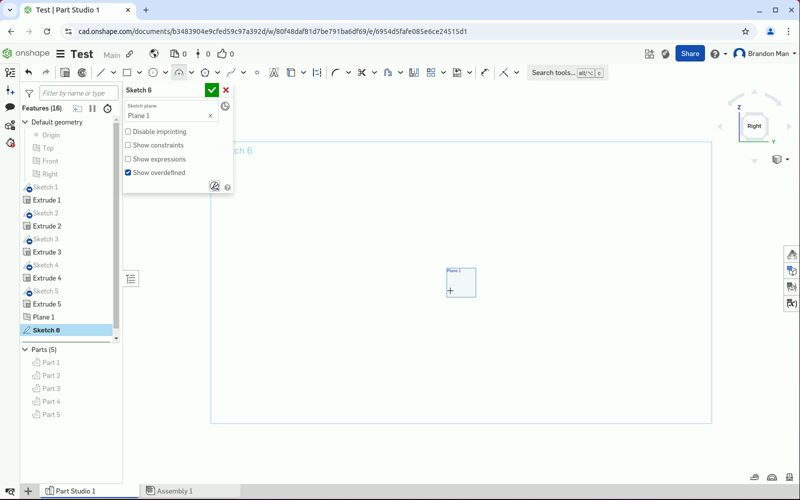
click(450, 290)
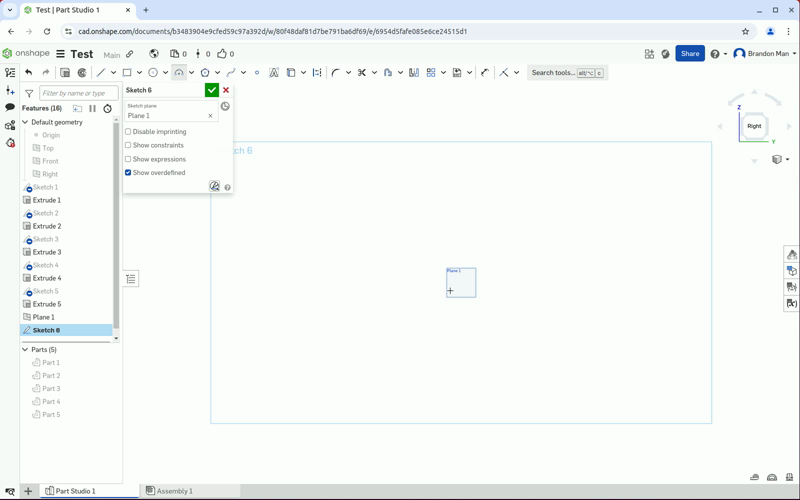
key_up(shift)
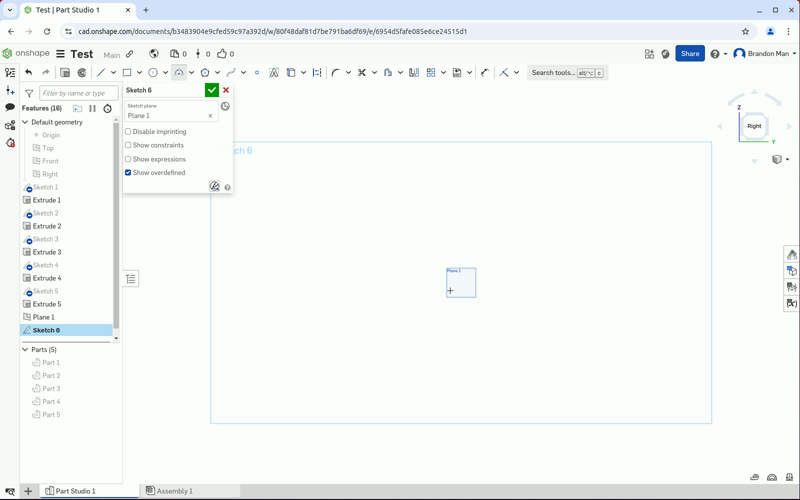
key_down(shift)
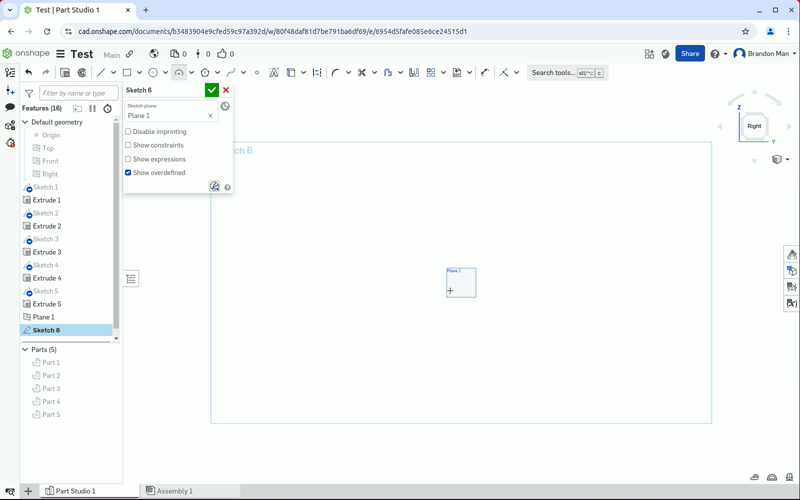
mouse_move(471, 290)
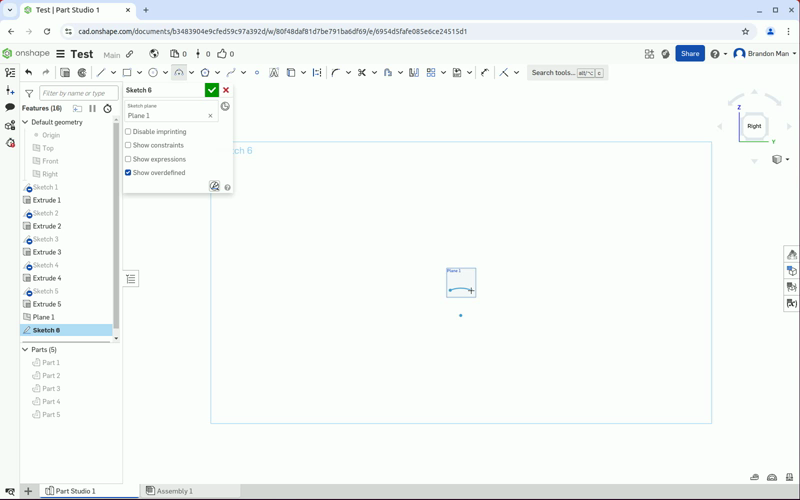
click(471, 290)
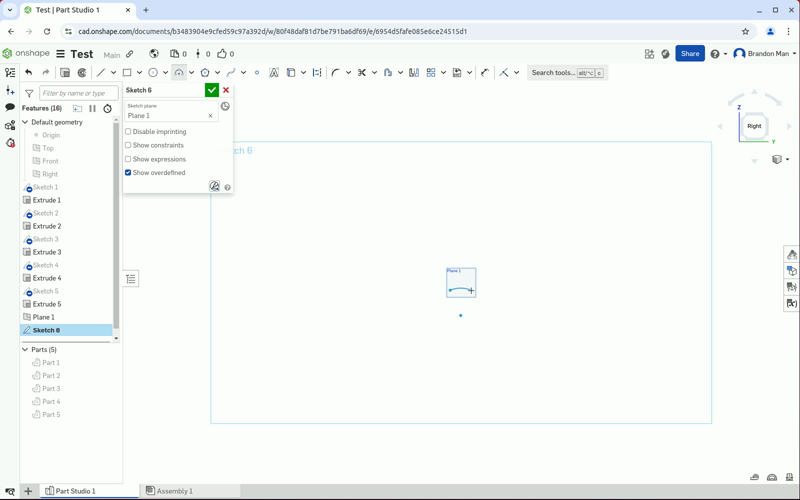
mouse_move(460, 300)
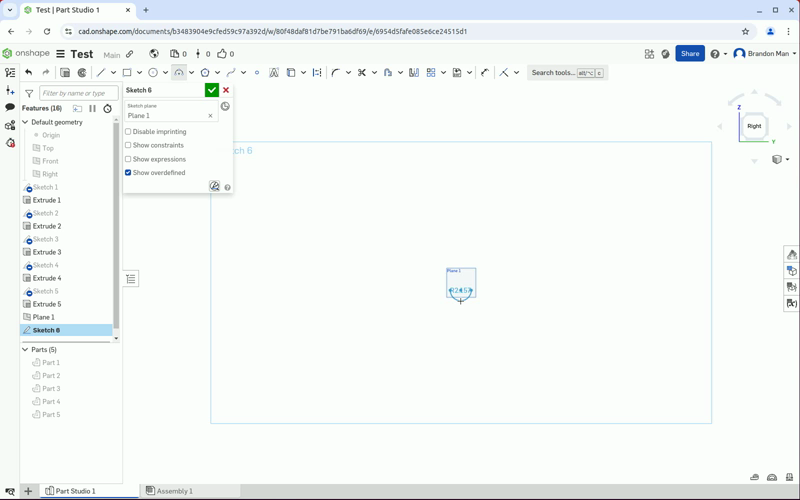
click(460, 300)
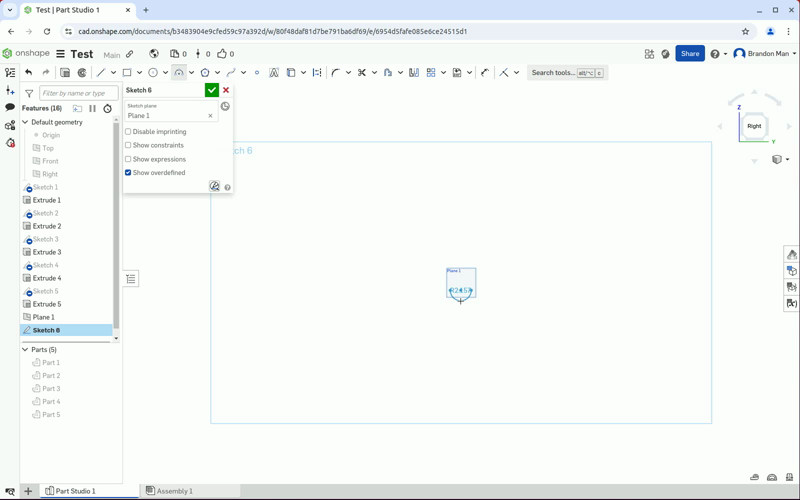
key_up(shift)
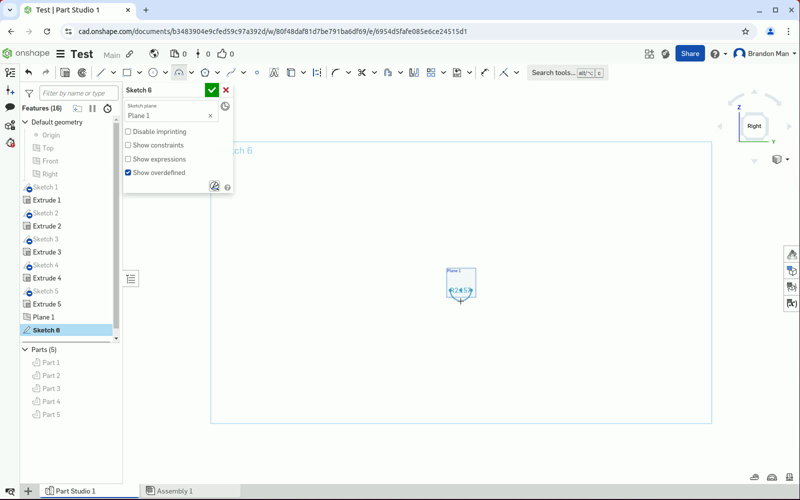
key(esc)
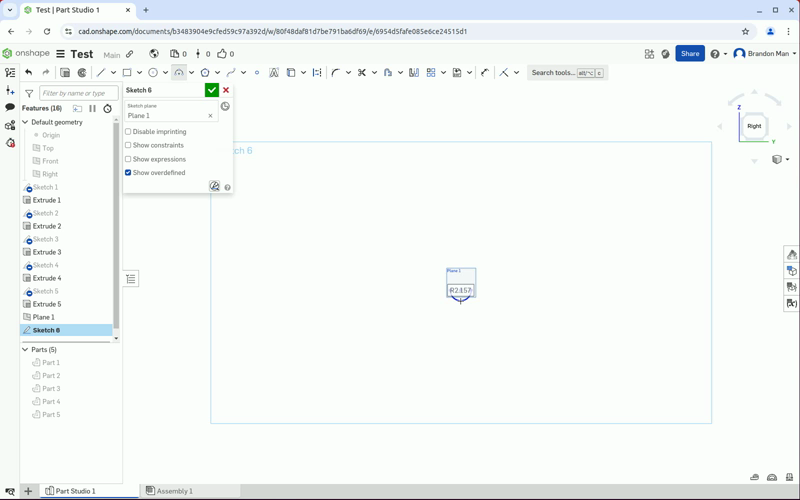
key(l)
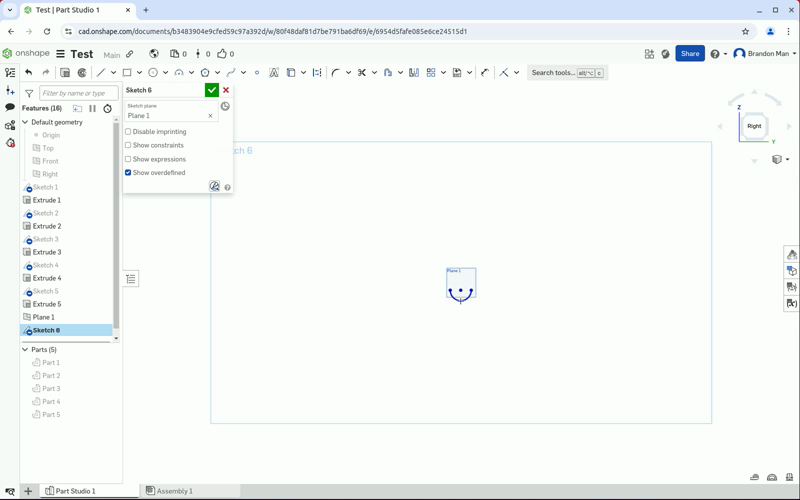
mouse_move(471, 290)
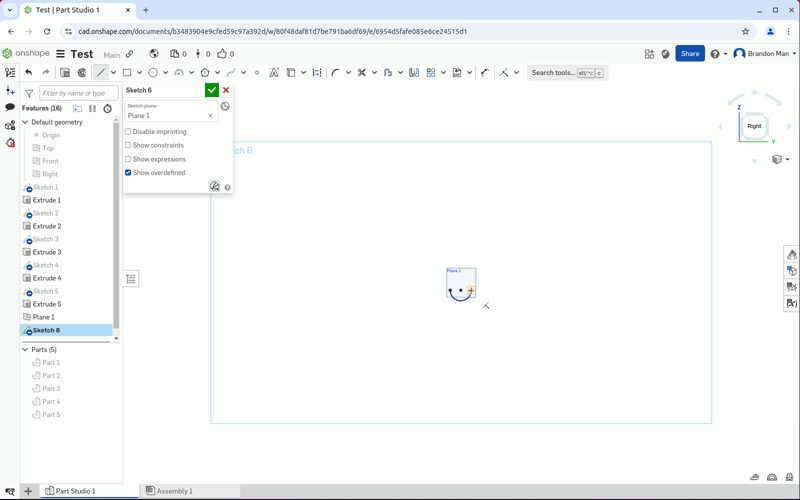
click(471, 290)
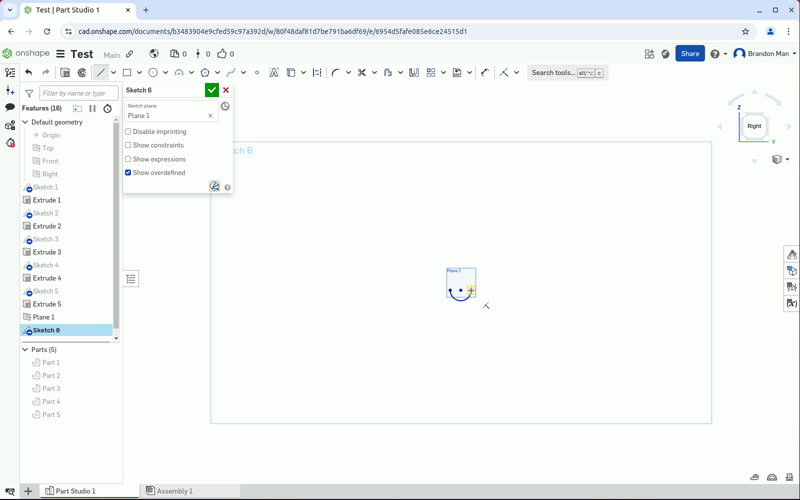
key_down(shift)
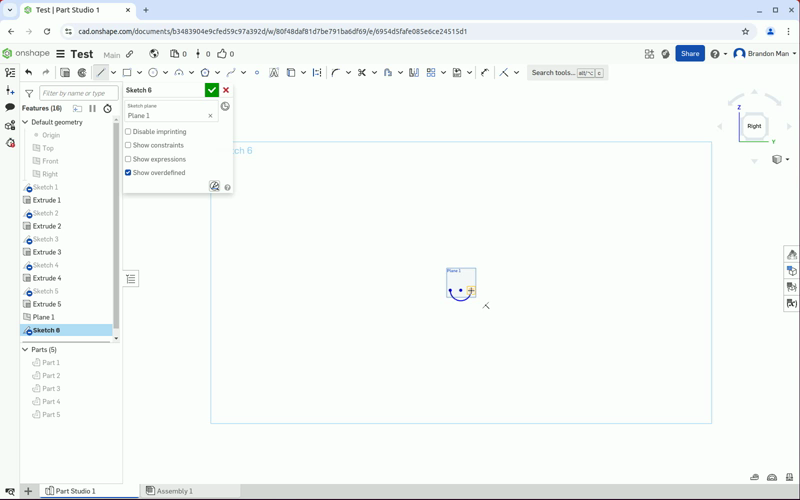
mouse_move(501, 290)
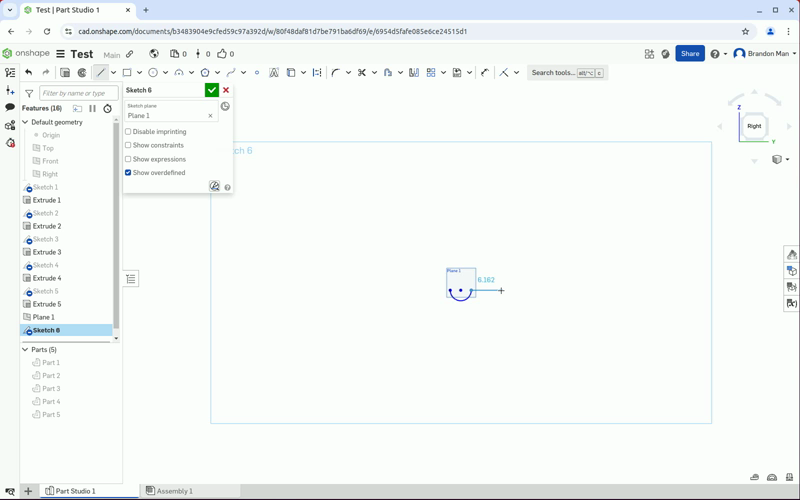
mouse_move(471, 285)
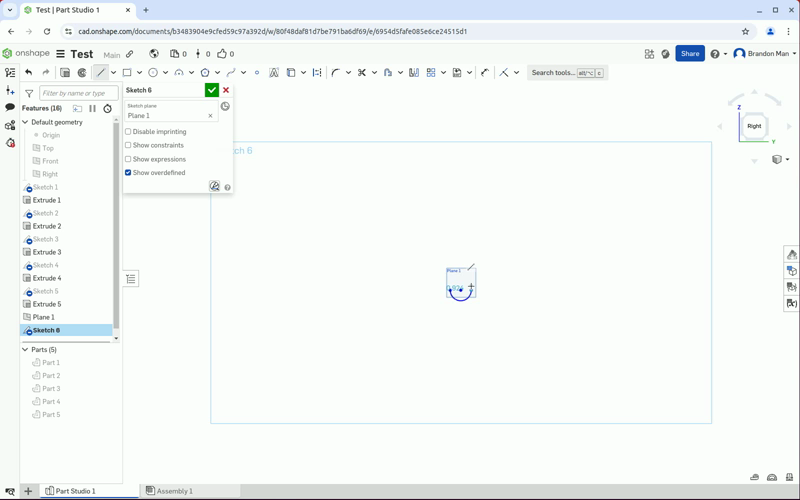
scroll(6)
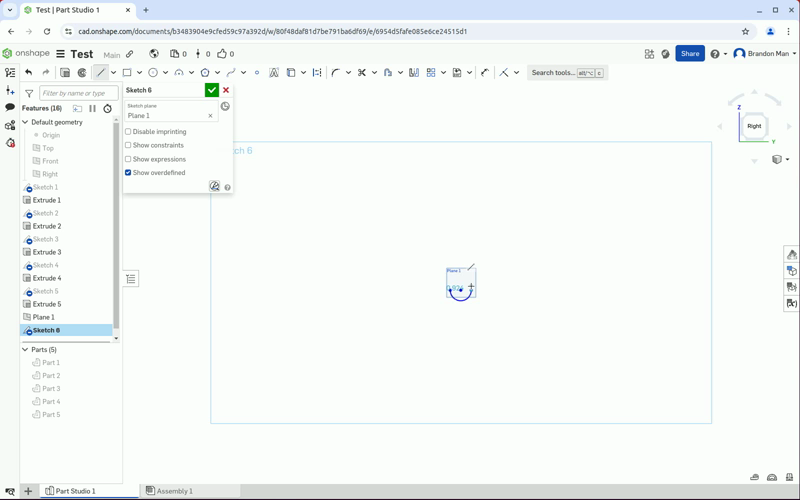
scroll(6)
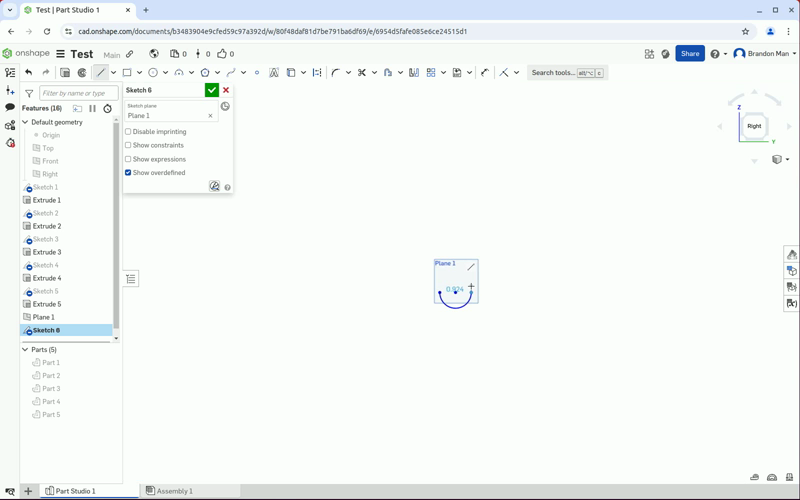
scroll(6)
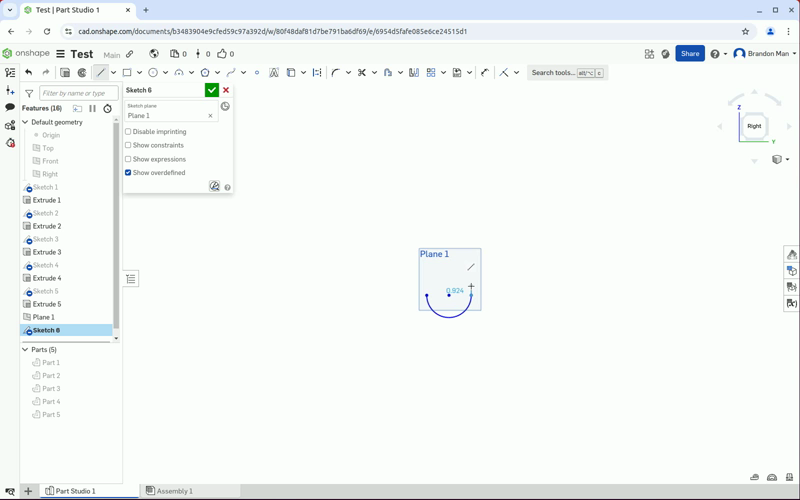
scroll(6)
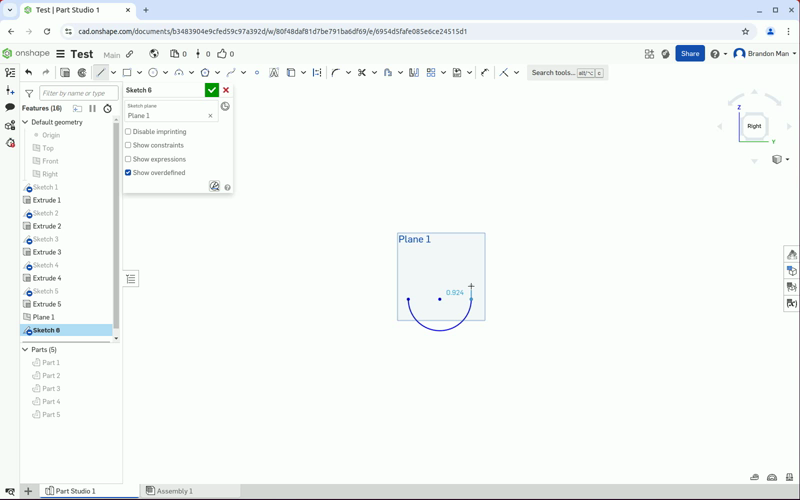
scroll(6)
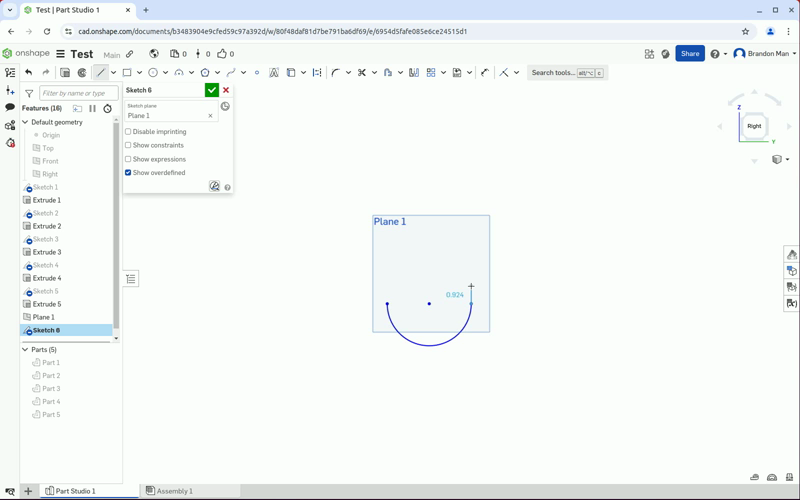
scroll(6)
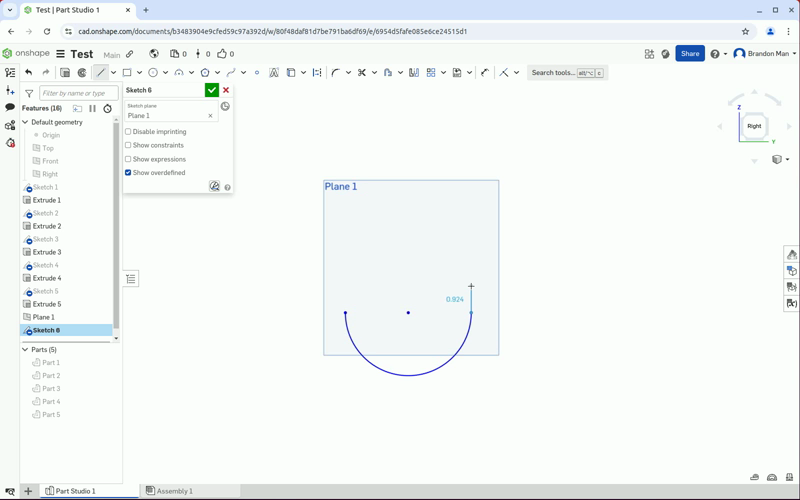
scroll(6)
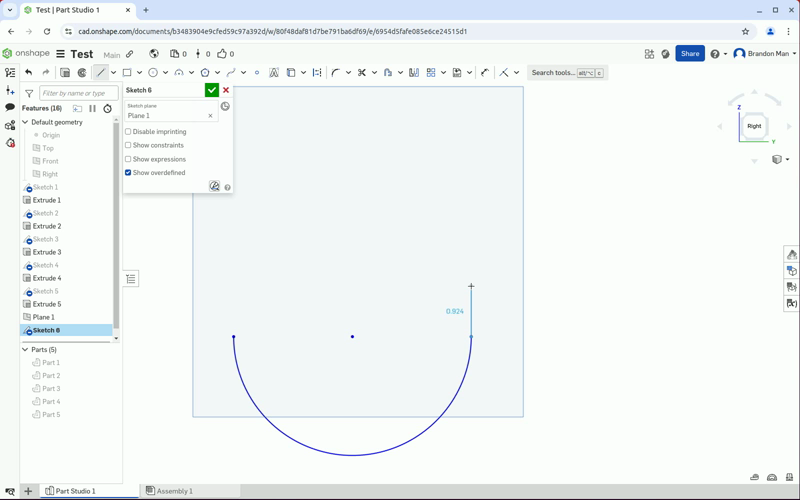
click(471, 285)
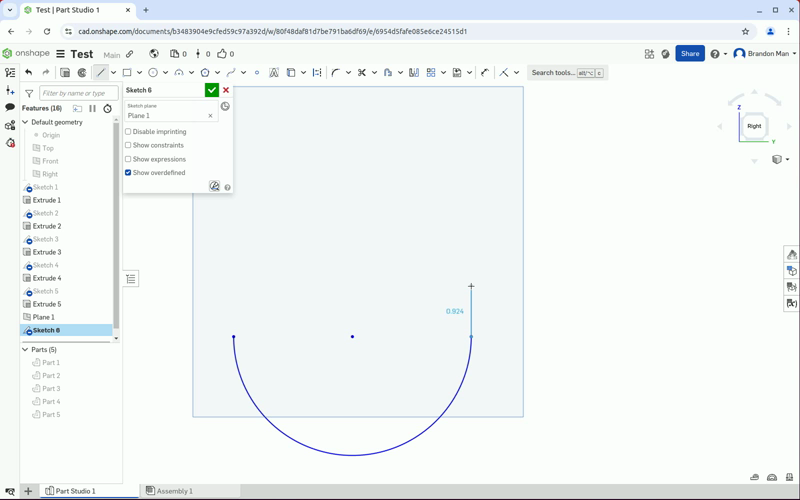
scroll(-6)
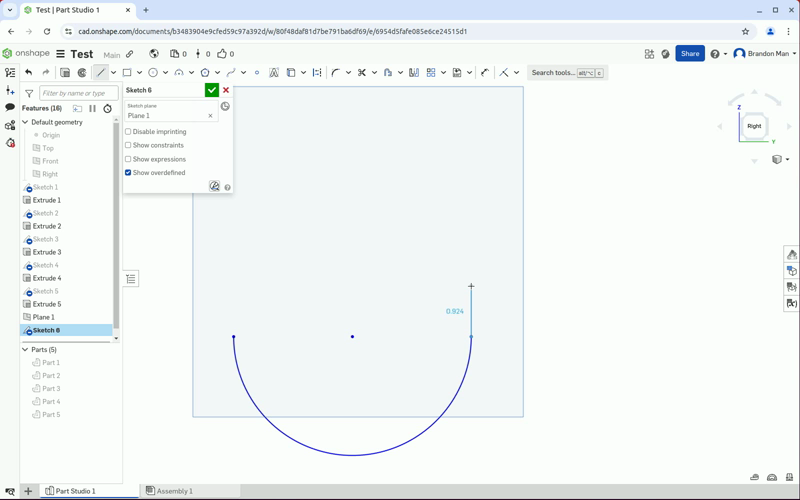
scroll(-6)
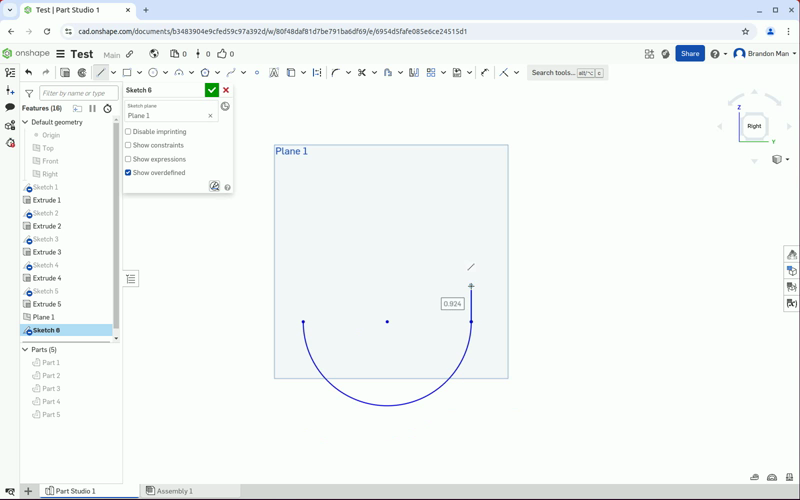
scroll(-6)
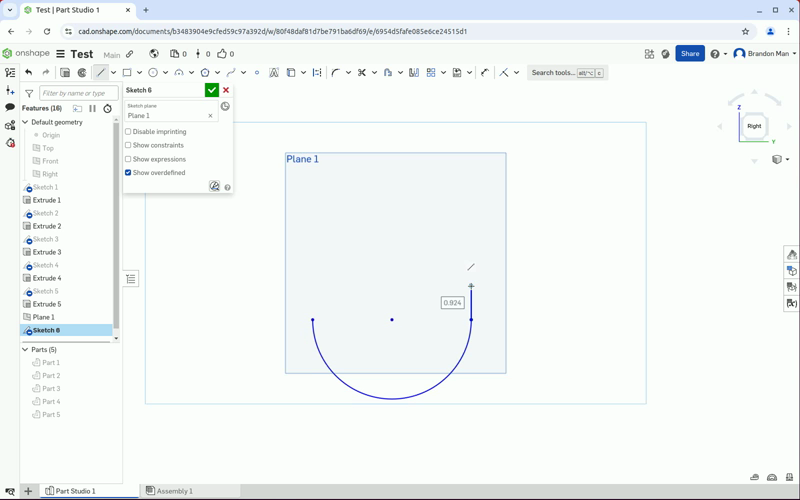
scroll(-6)
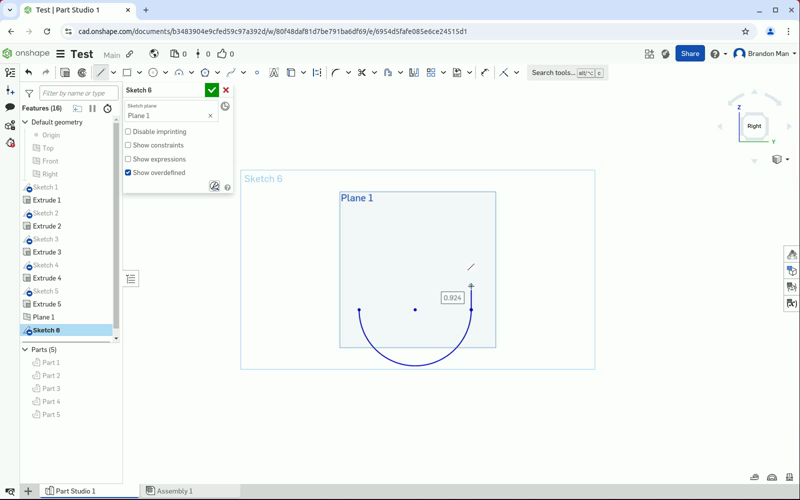
scroll(-6)
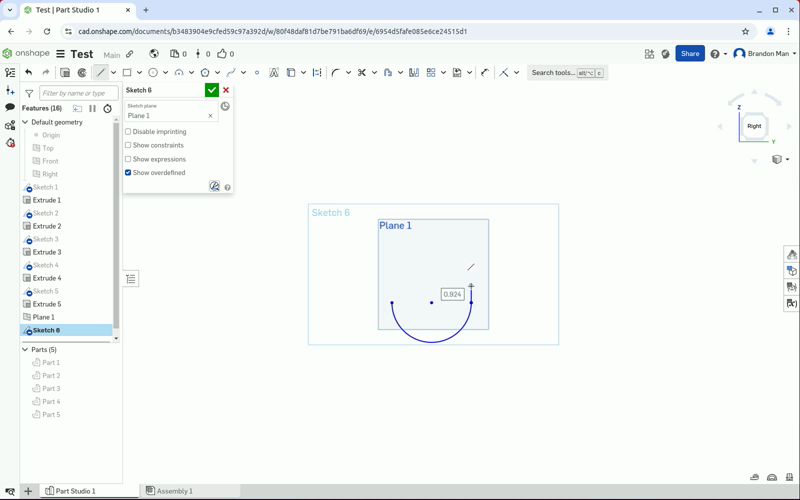
scroll(-6)
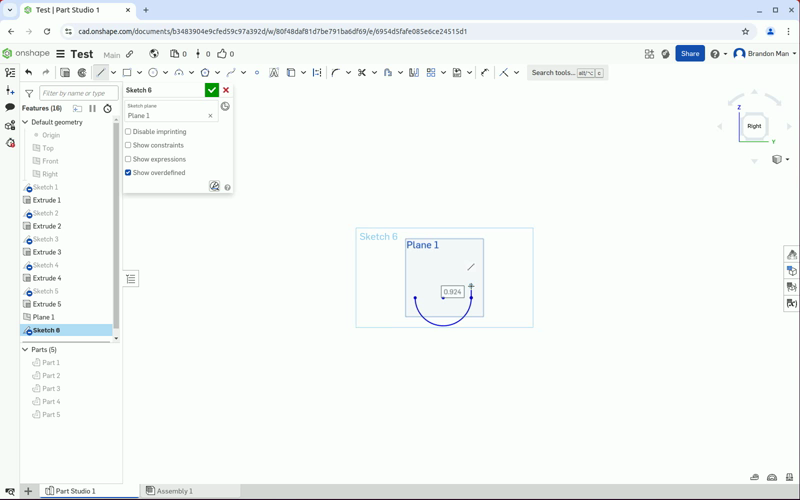
scroll(-6)
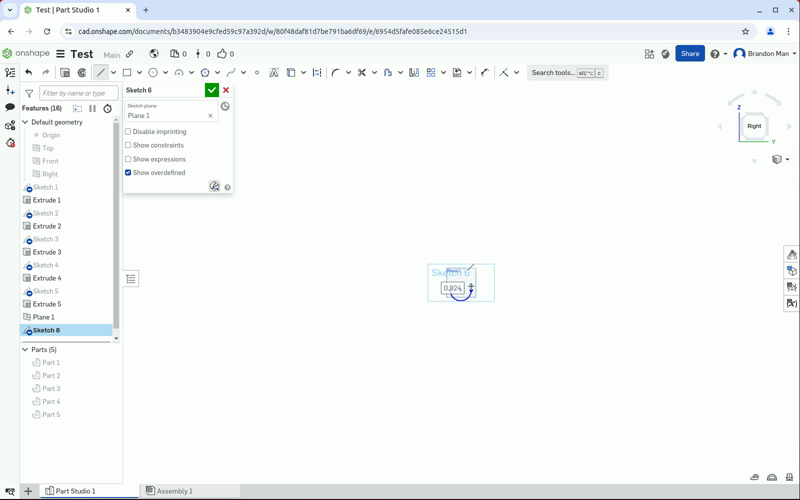
key_up(shift)
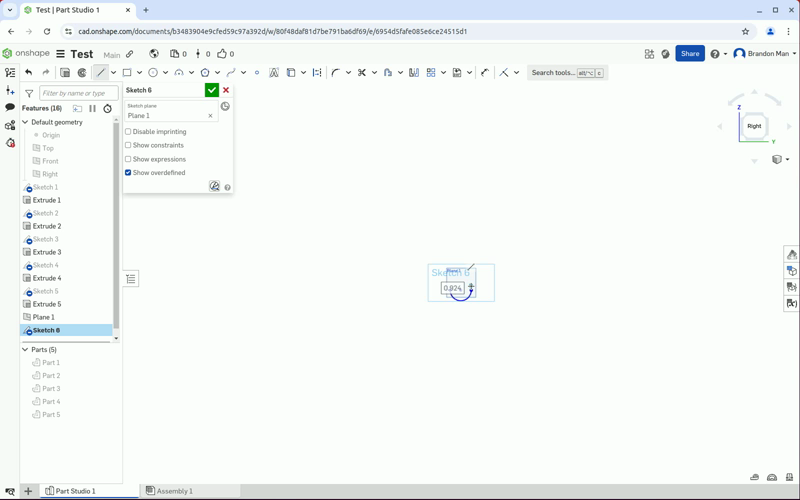
key(esc)
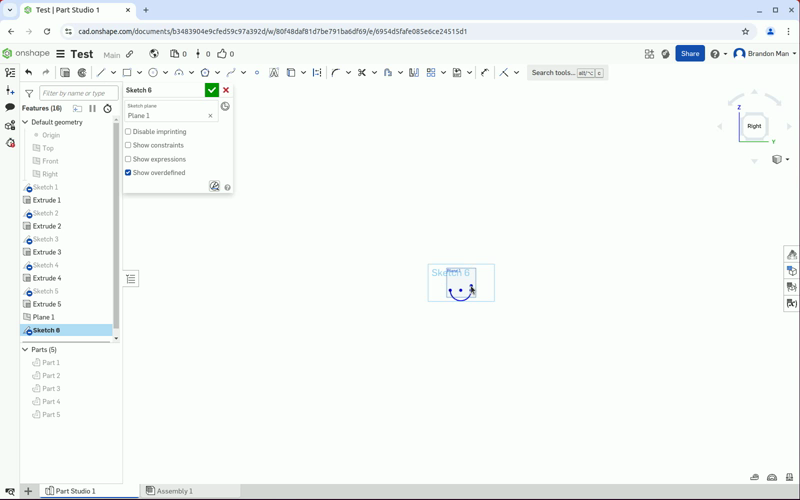
key(a)
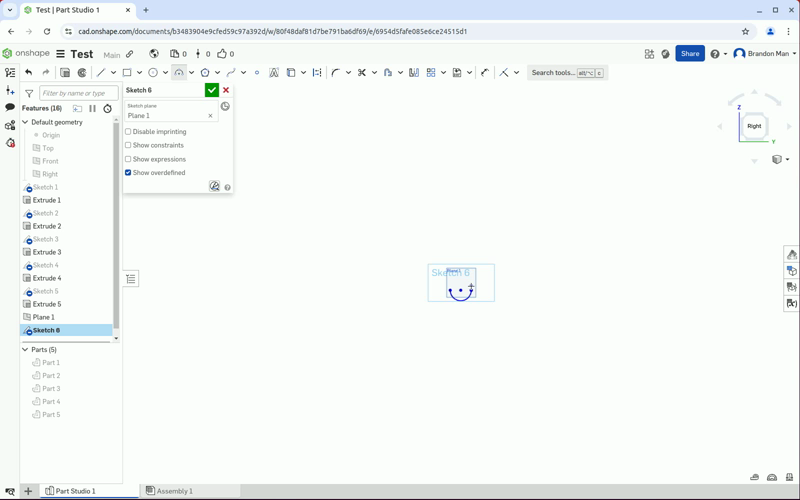
mouse_move(471, 285)
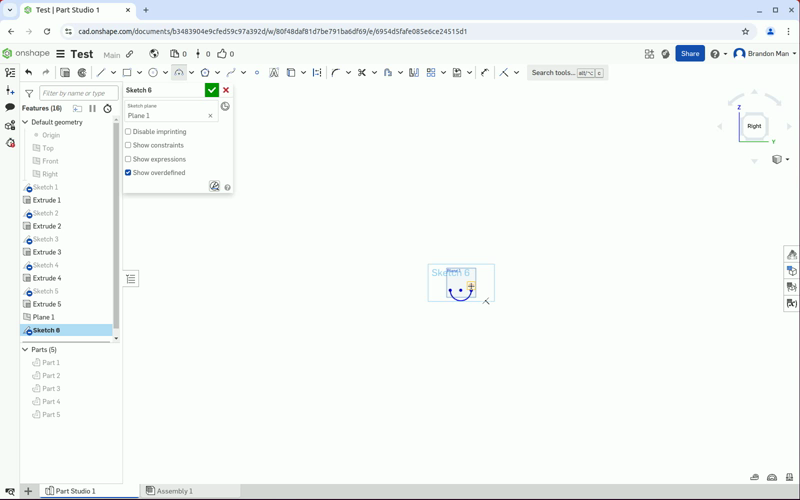
scroll(6)
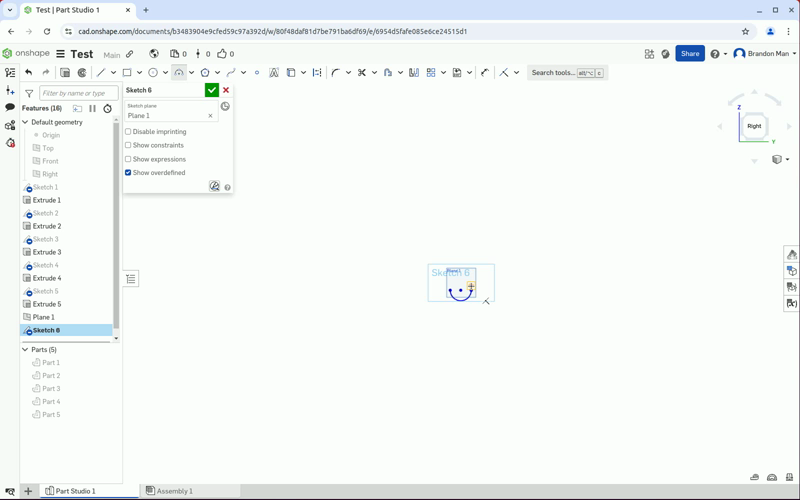
scroll(6)
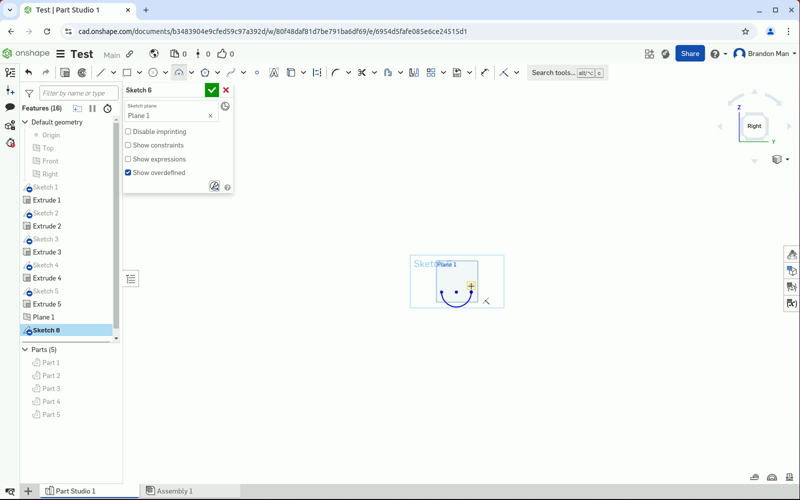
scroll(6)
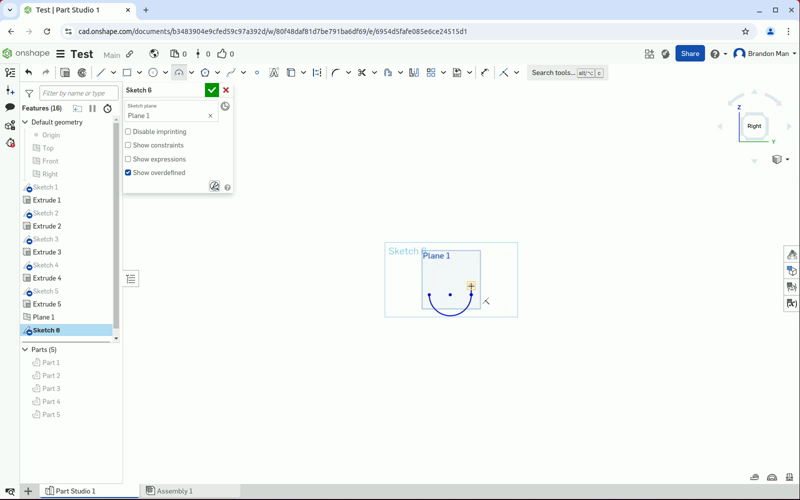
scroll(6)
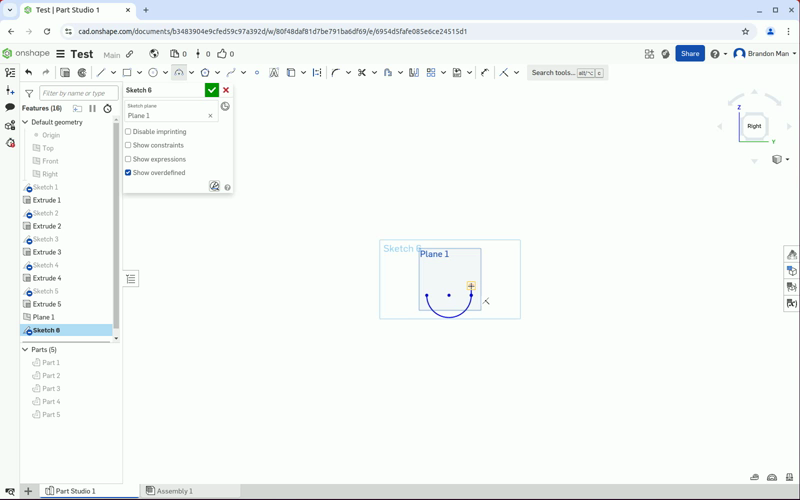
scroll(6)
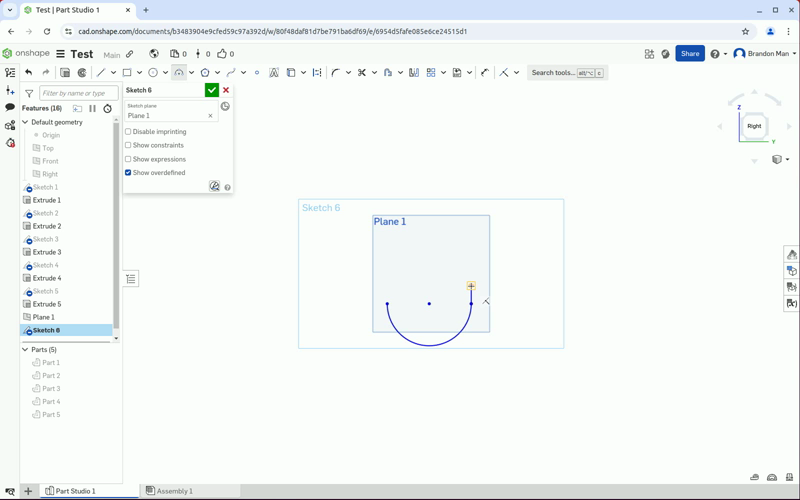
scroll(6)
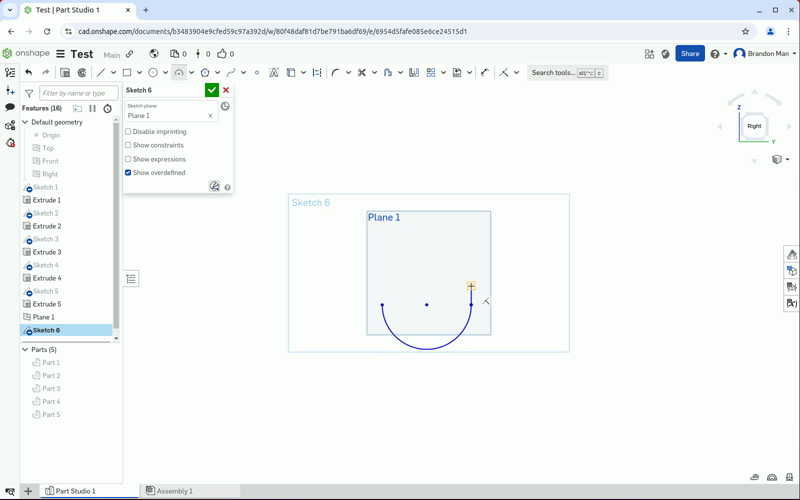
scroll(6)
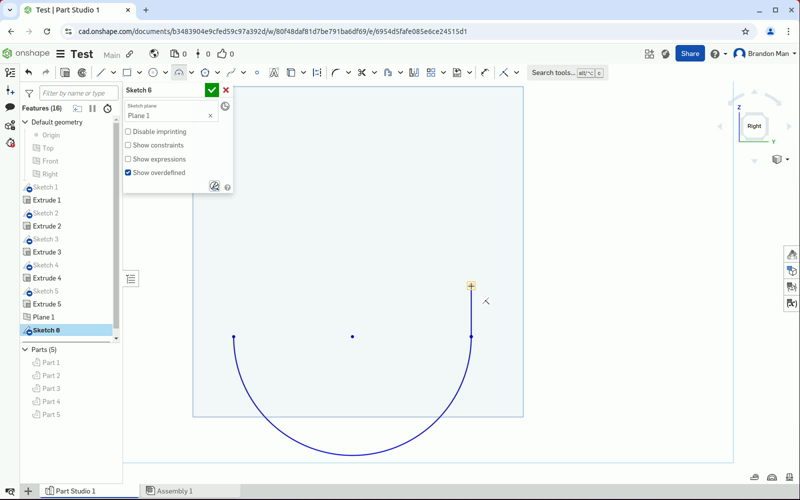
click(471, 285)
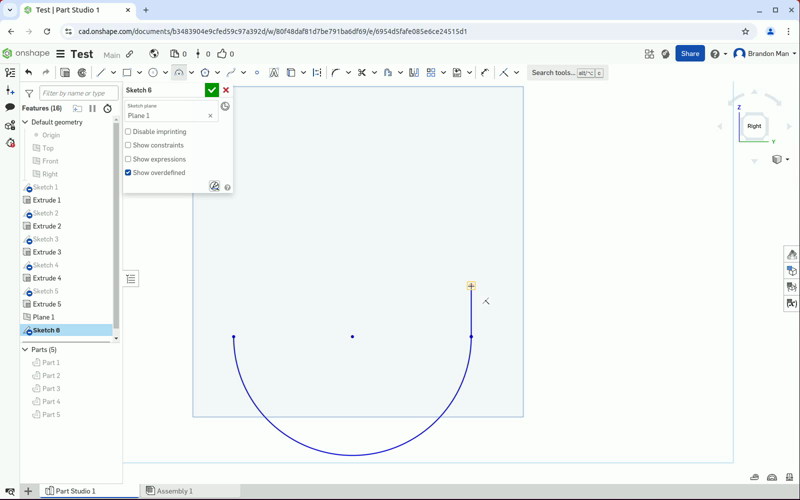
scroll(-6)
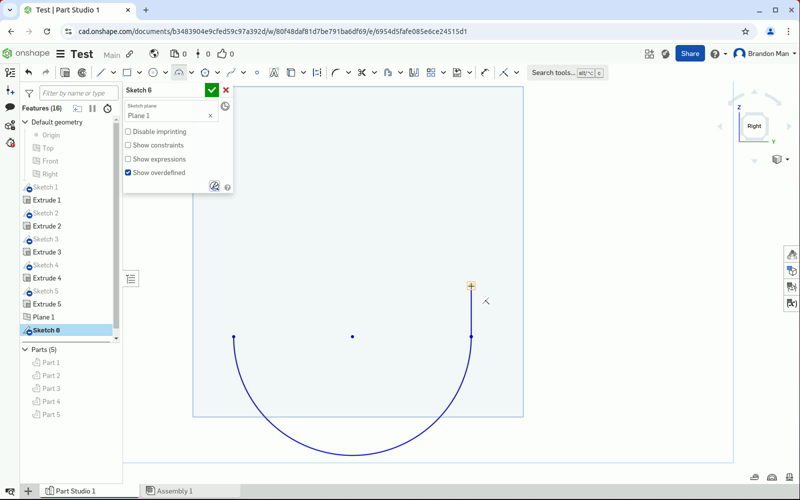
scroll(-6)
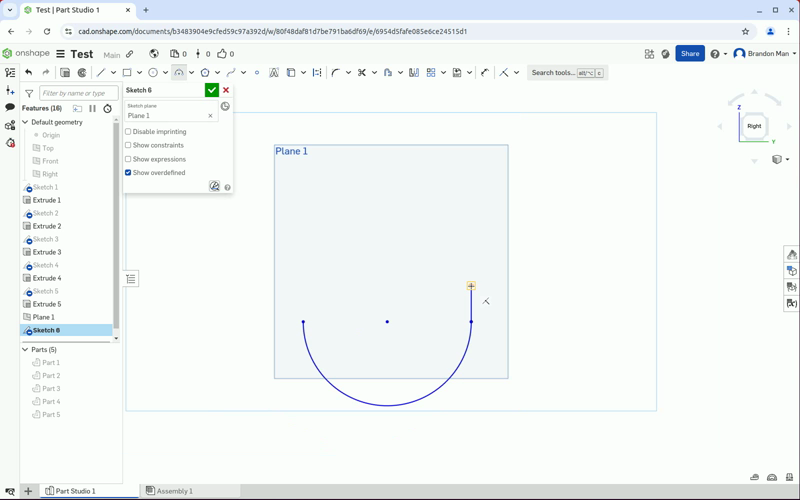
scroll(-6)
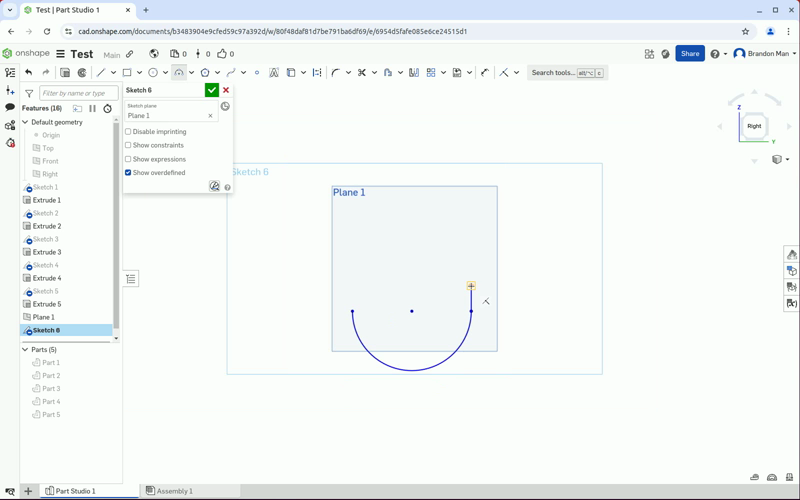
scroll(-6)
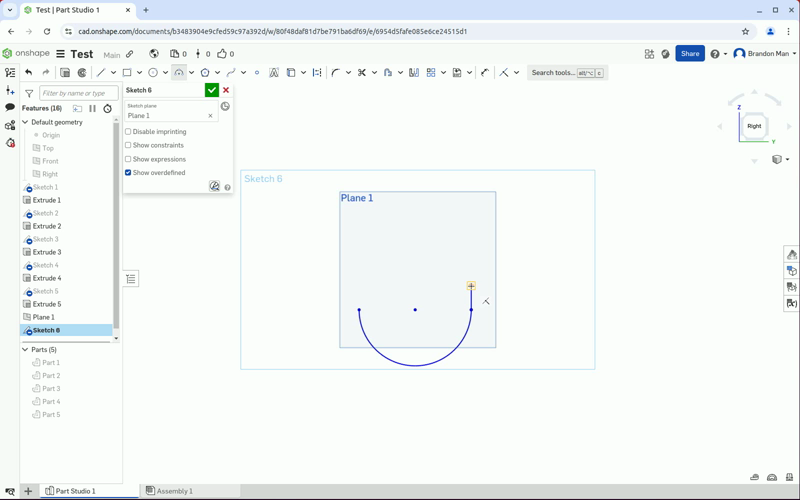
scroll(-6)
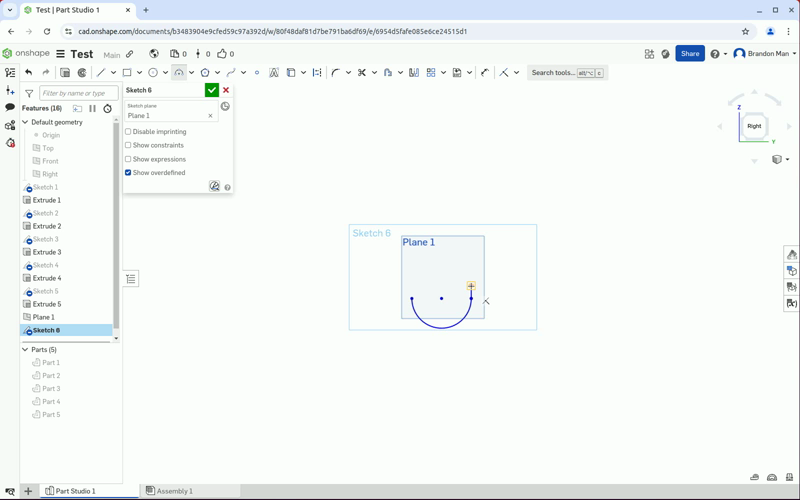
scroll(-6)
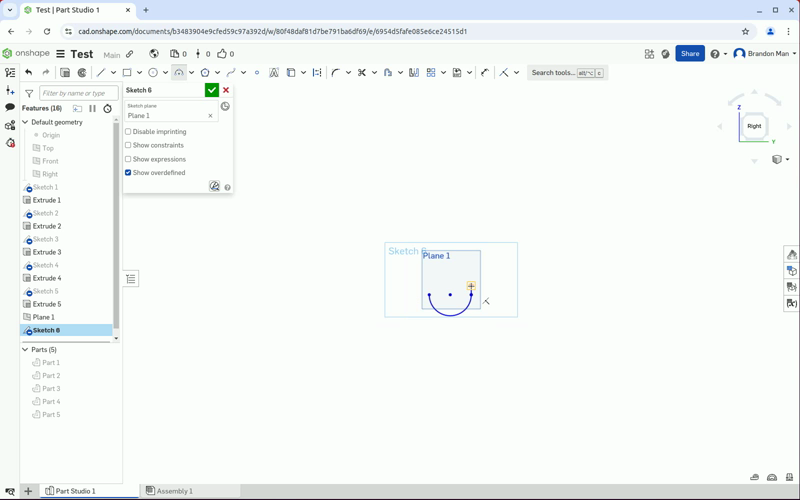
scroll(-6)
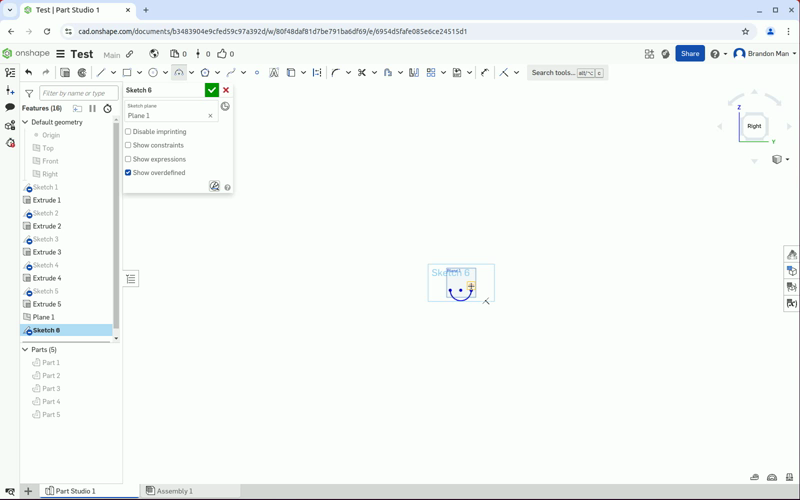
key_down(shift)
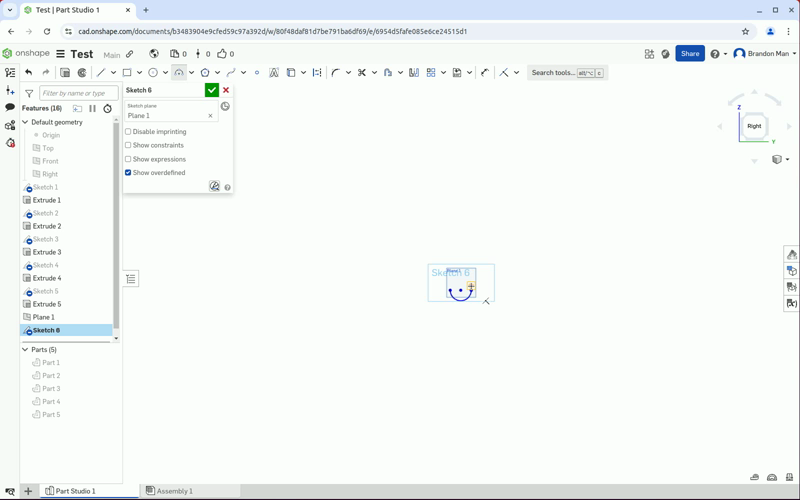
mouse_move(450, 285)
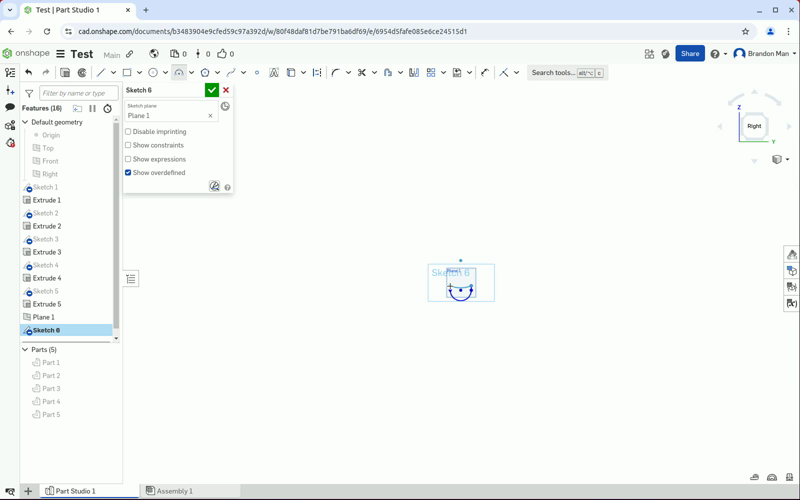
scroll(6)
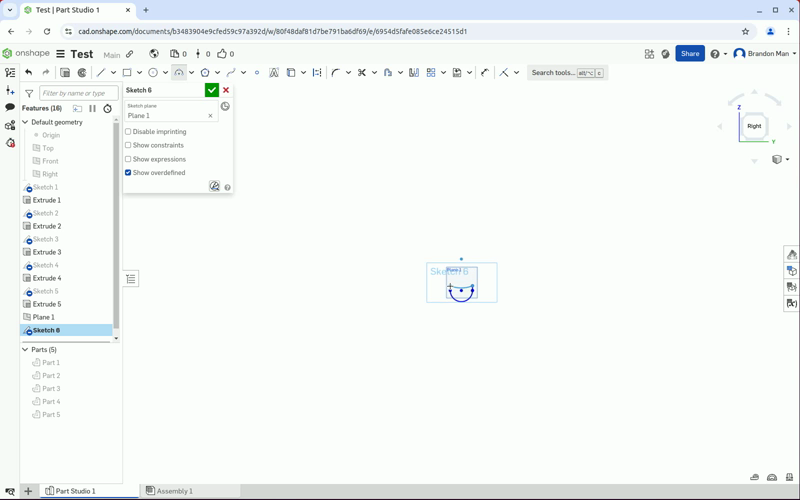
scroll(6)
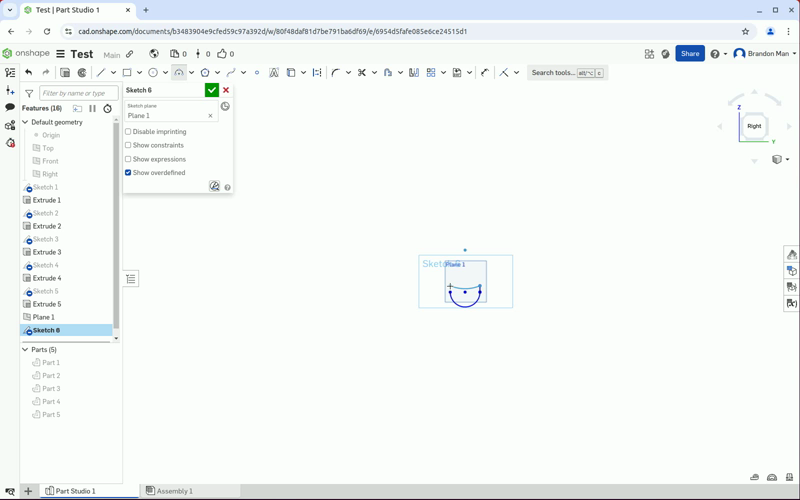
scroll(6)
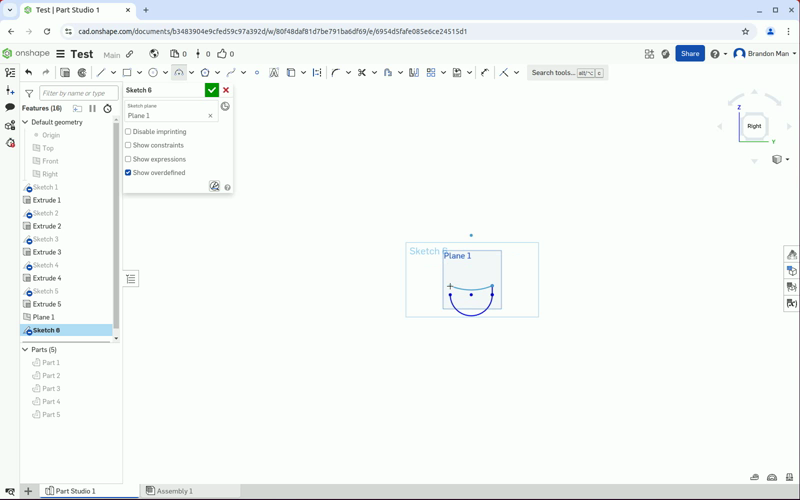
scroll(6)
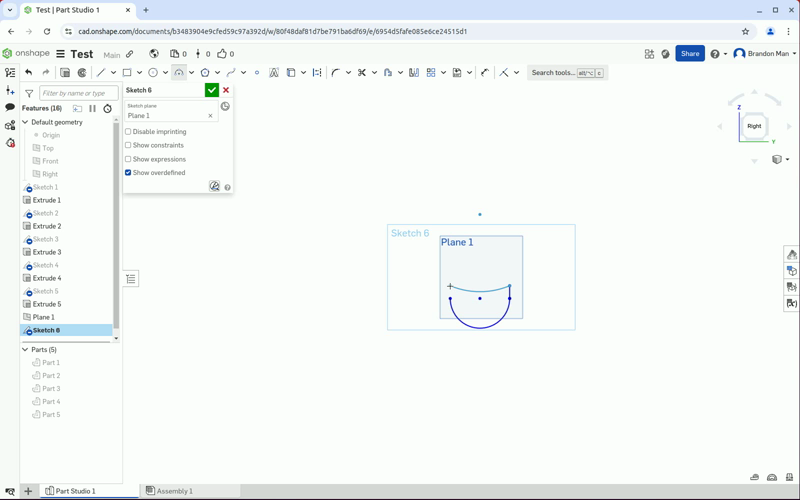
scroll(6)
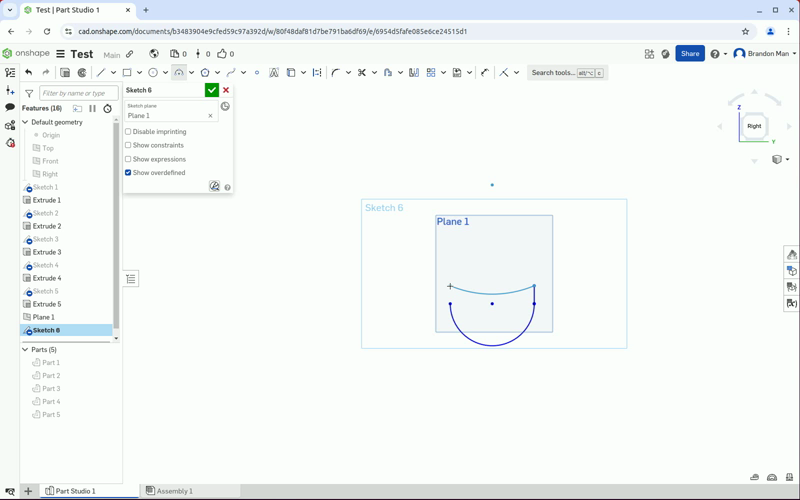
scroll(6)
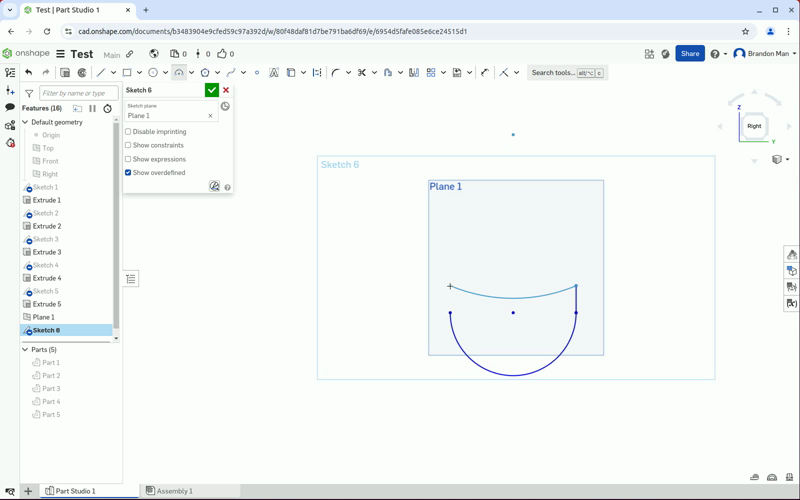
scroll(6)
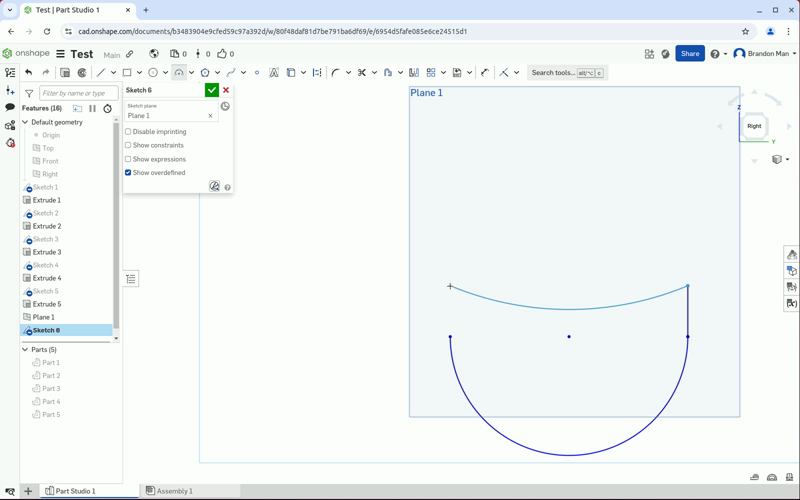
click(450, 285)
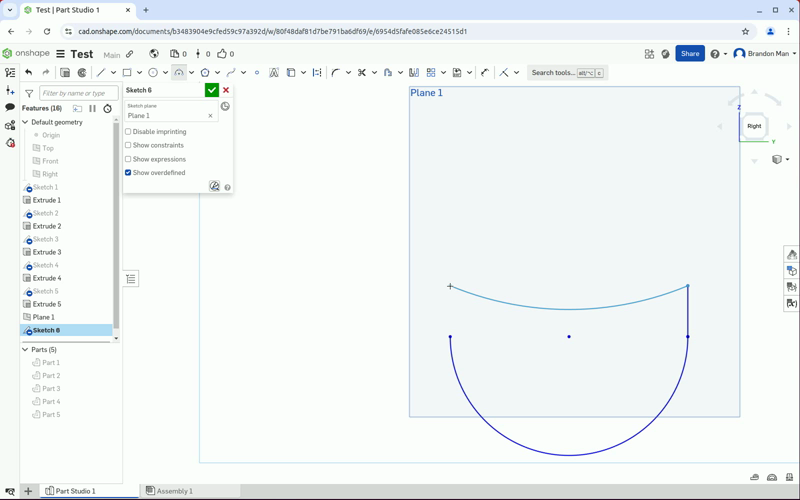
scroll(-6)
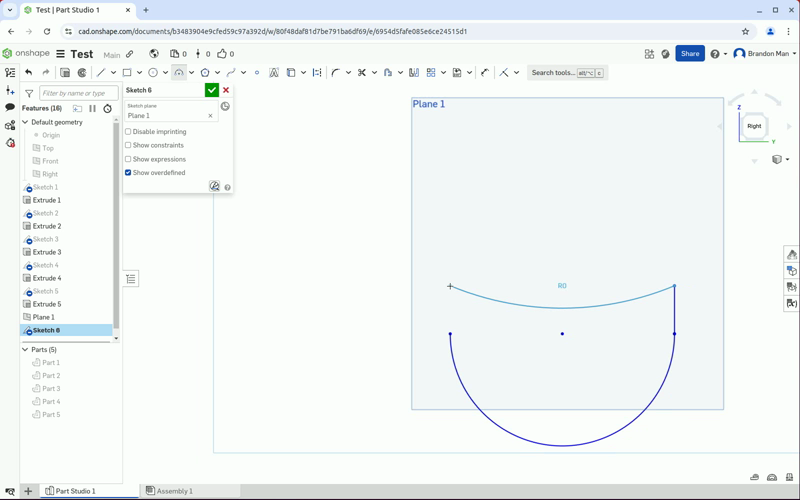
scroll(-6)
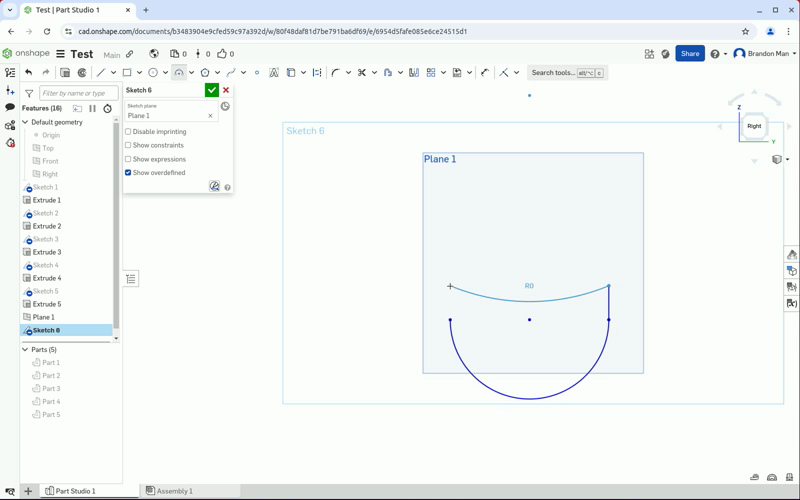
scroll(-6)
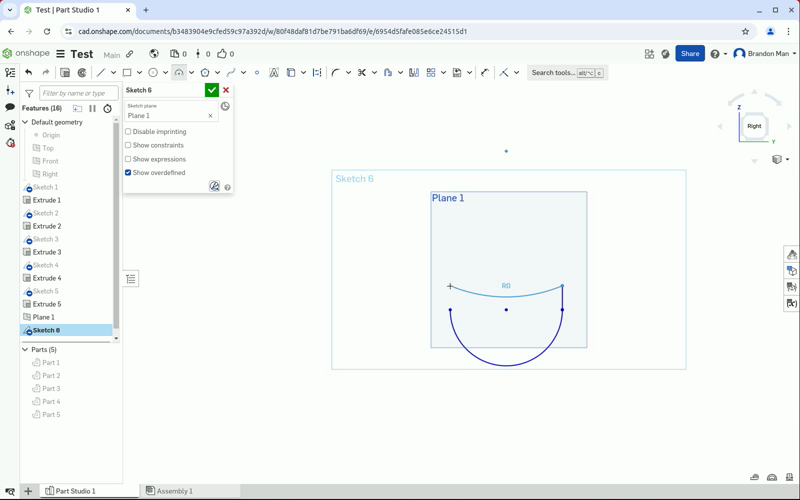
scroll(-6)
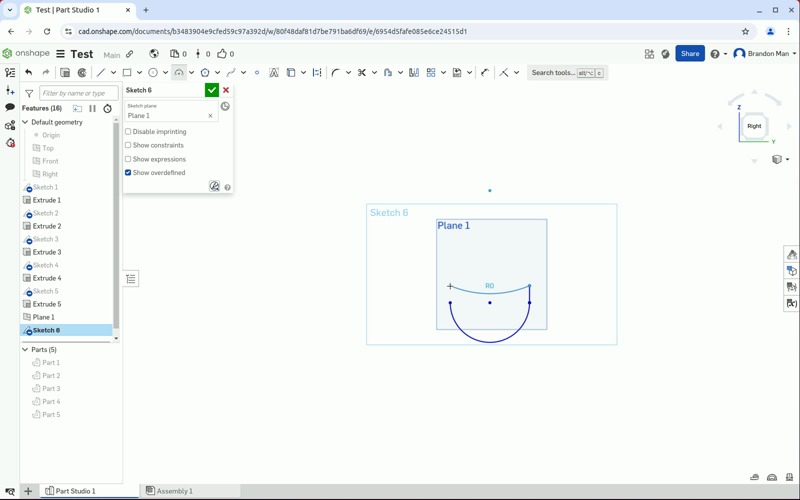
scroll(-6)
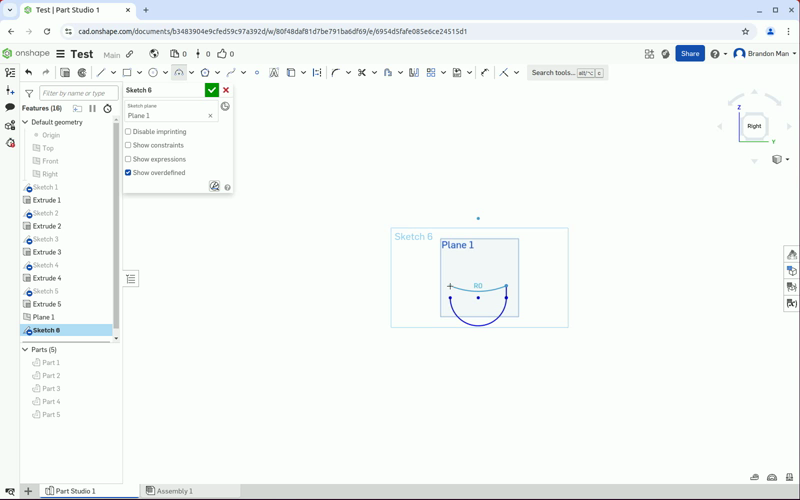
scroll(-6)
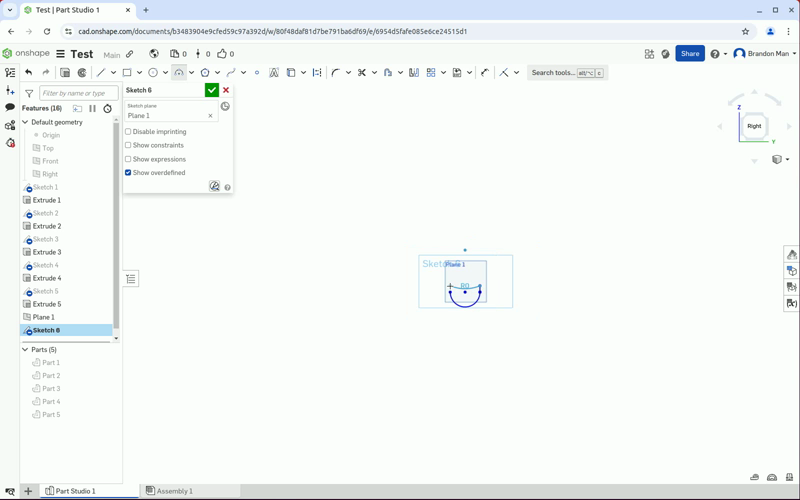
scroll(-6)
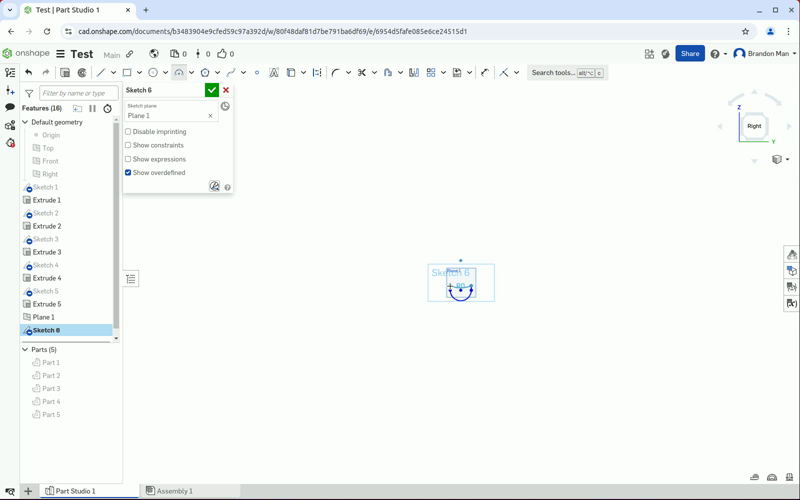
mouse_move(460, 241)
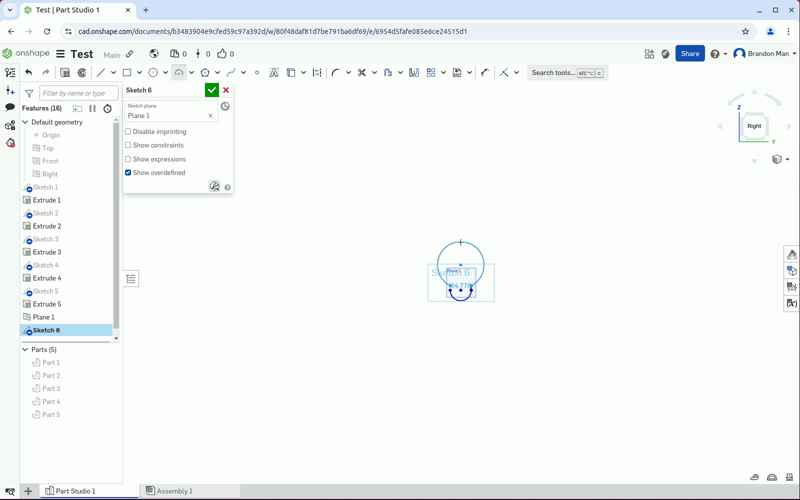
click(460, 241)
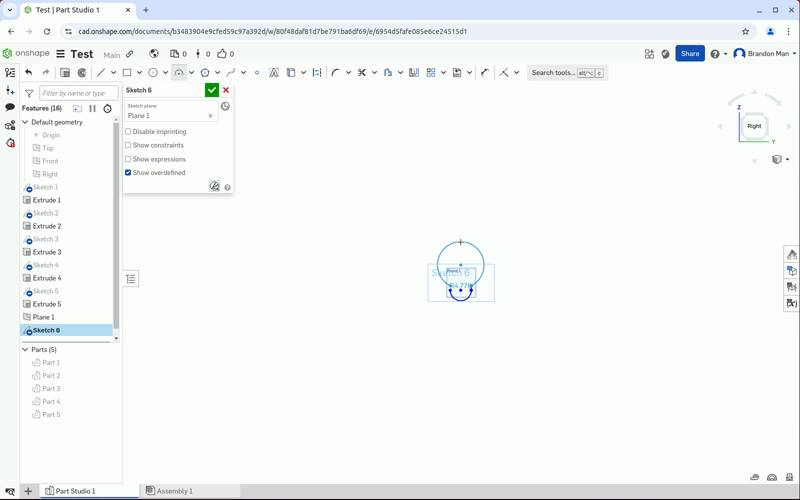
key_up(shift)
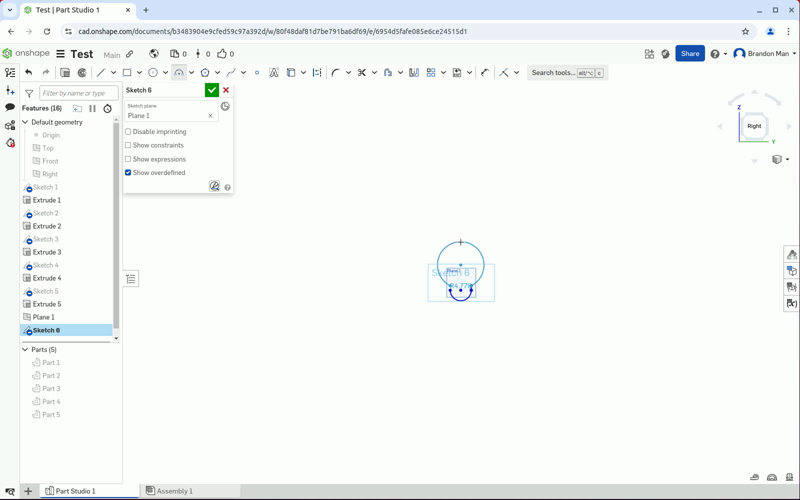
key(esc)
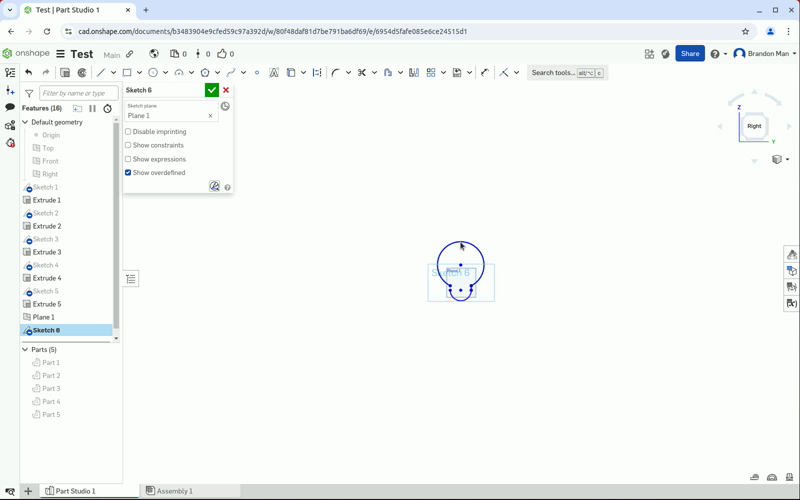
key(l)
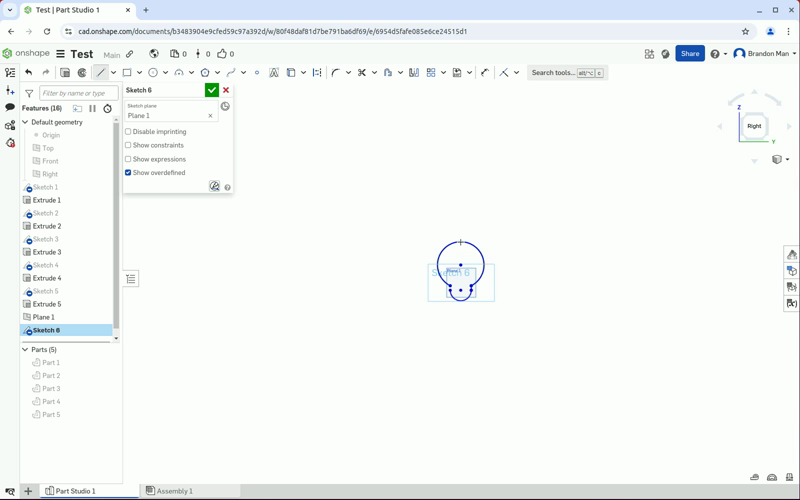
mouse_move(450, 285)
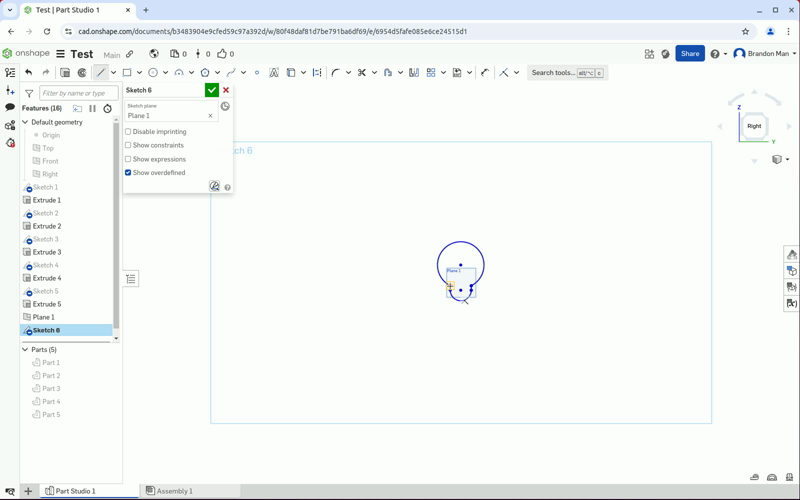
scroll(6)
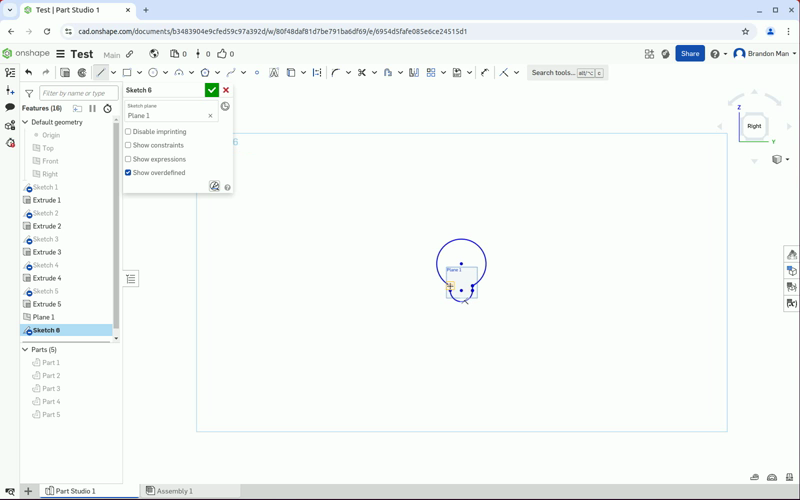
scroll(6)
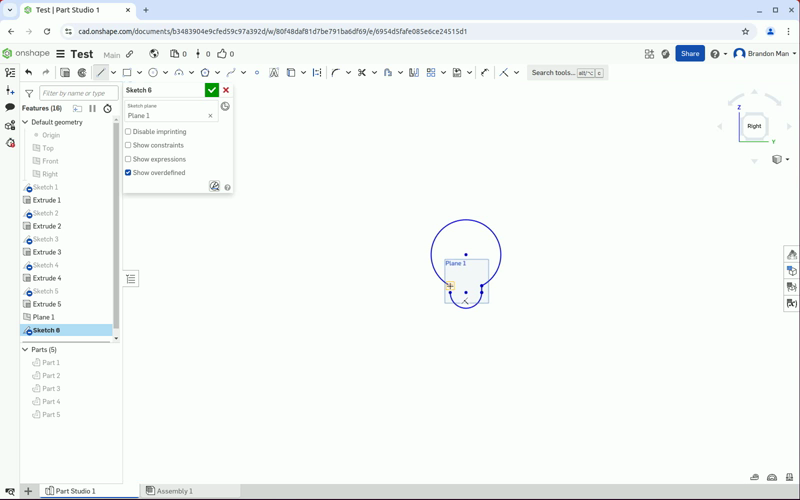
scroll(6)
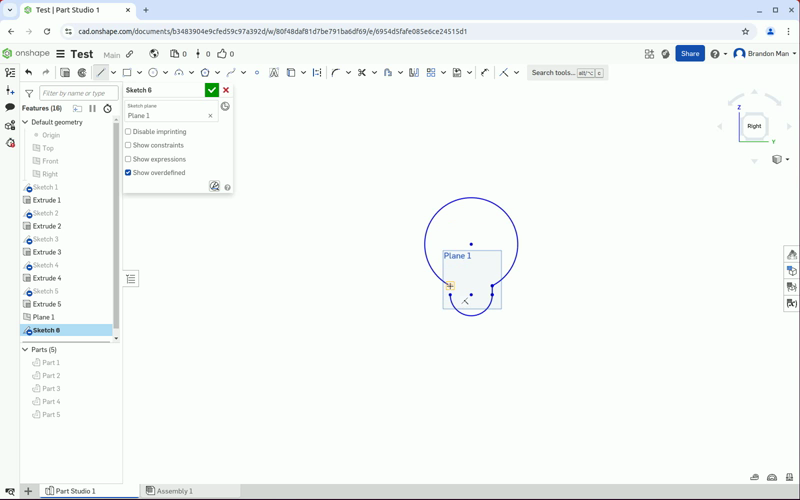
scroll(6)
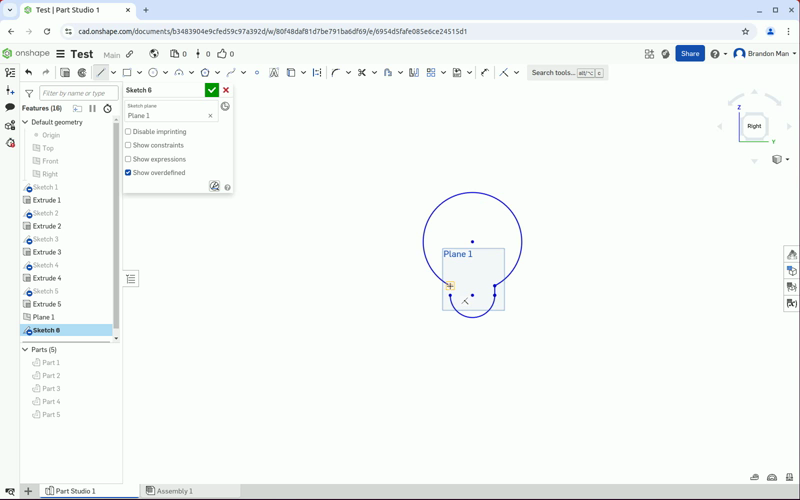
scroll(6)
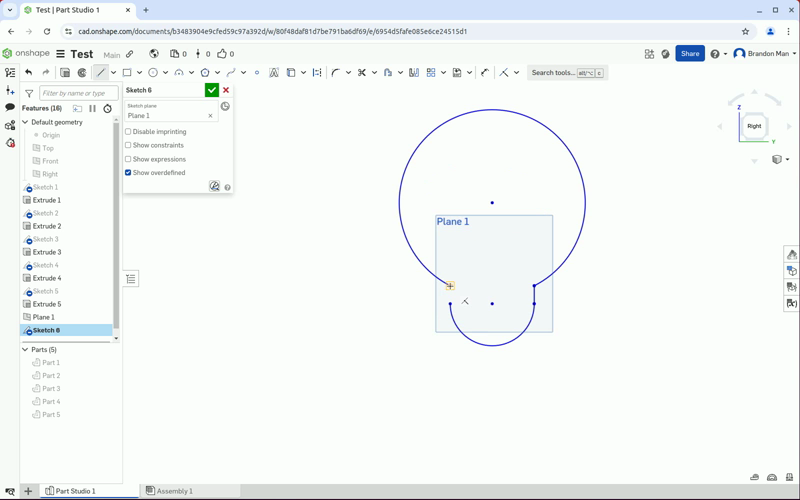
scroll(6)
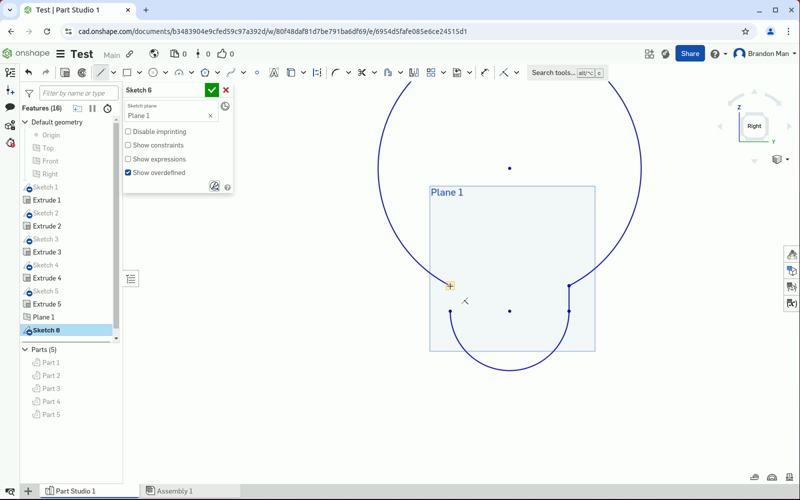
scroll(6)
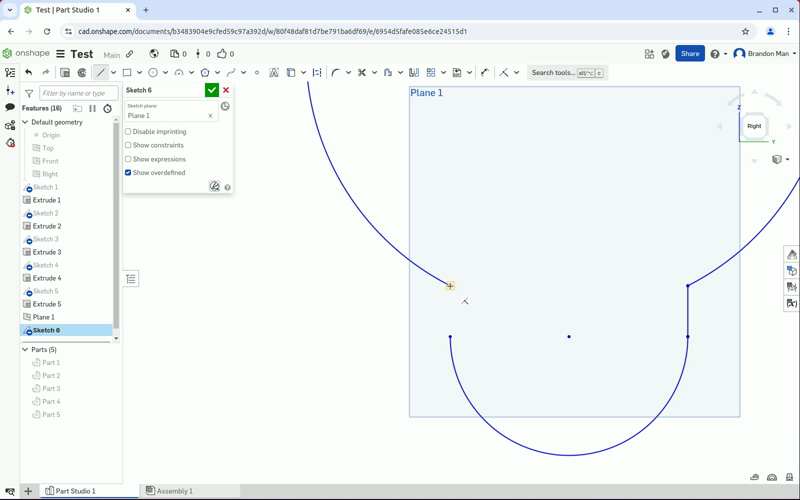
click(450, 285)
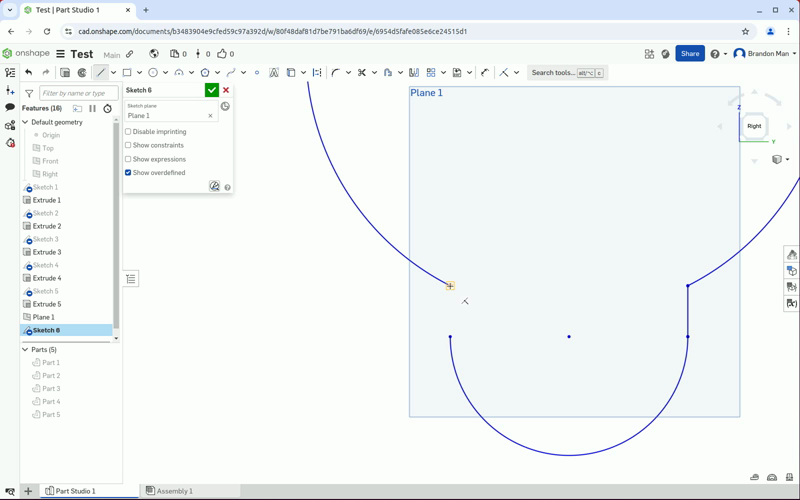
scroll(-6)
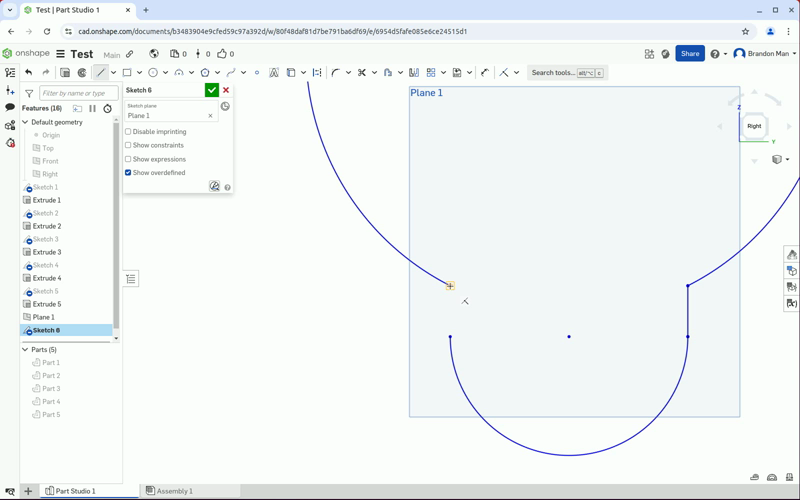
scroll(-6)
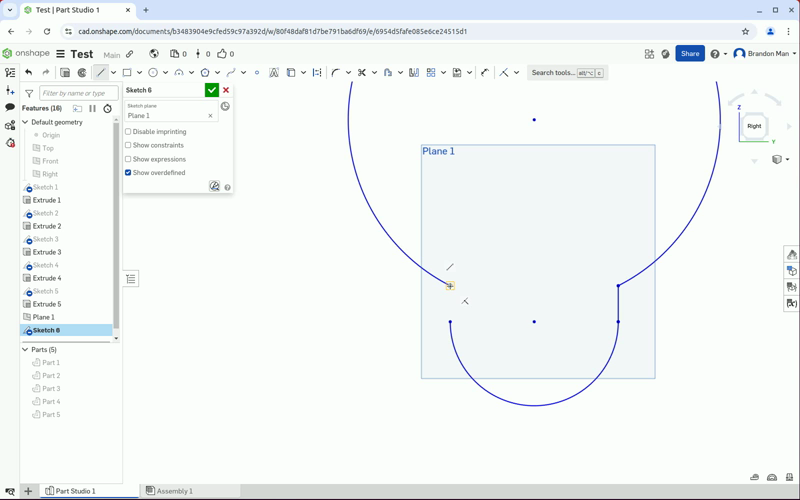
scroll(-6)
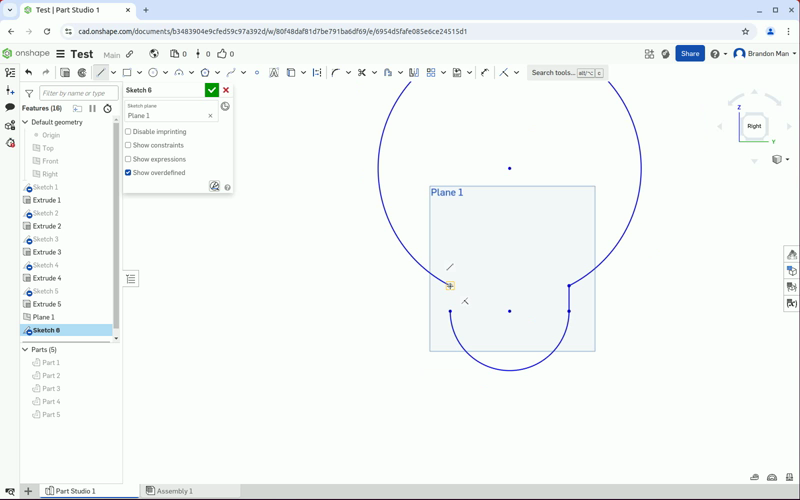
scroll(-6)
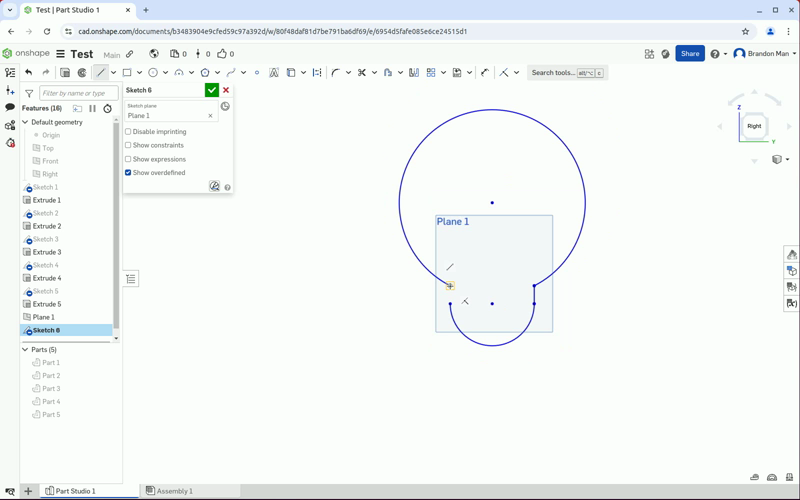
scroll(-6)
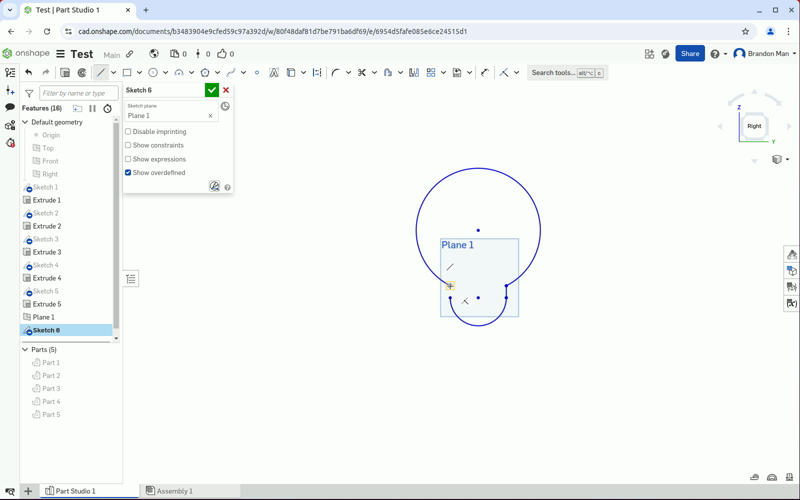
scroll(-6)
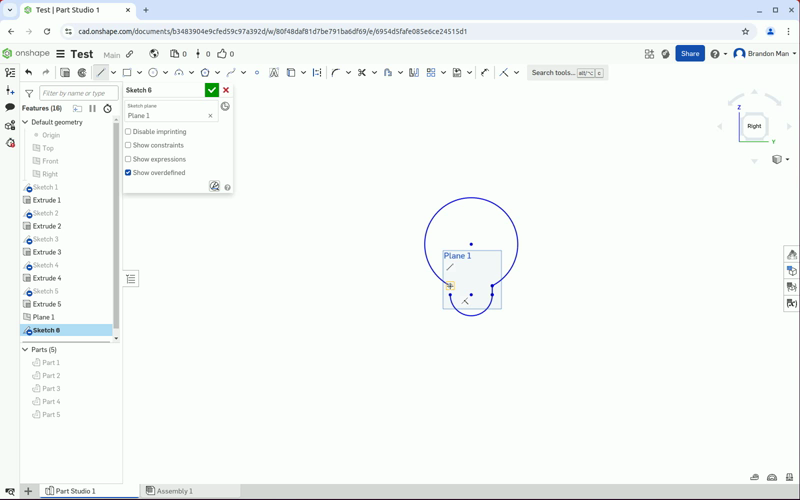
scroll(-6)
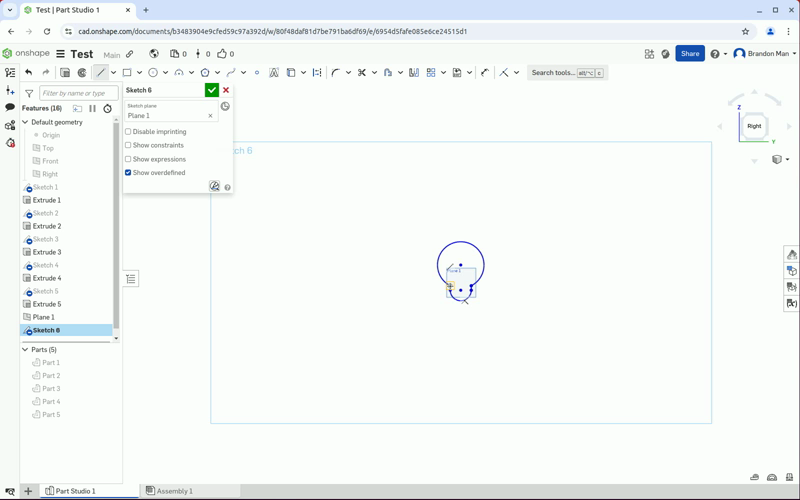
mouse_move(480, 285)
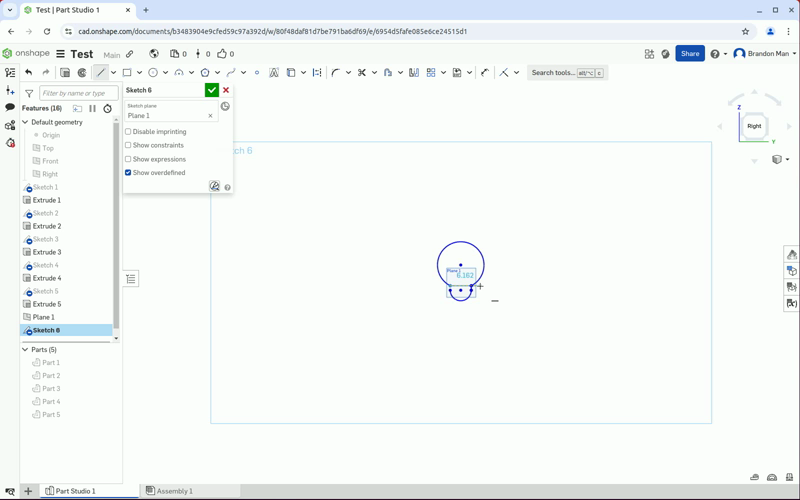
key_down(shift)
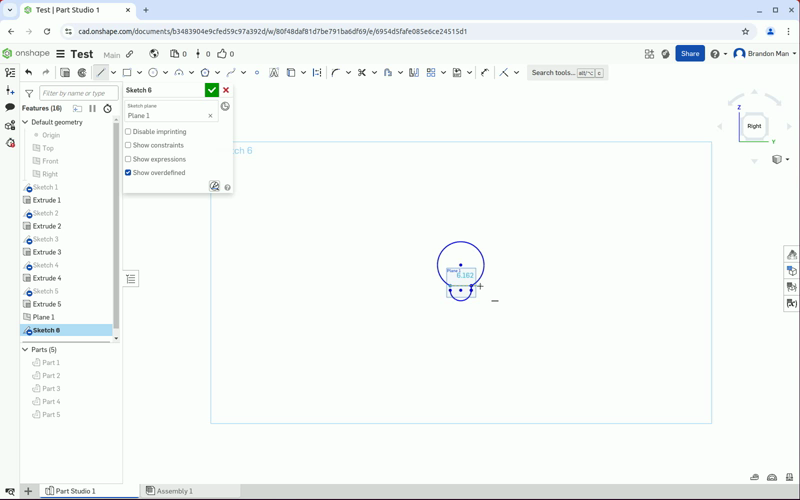
mouse_move(450, 290)
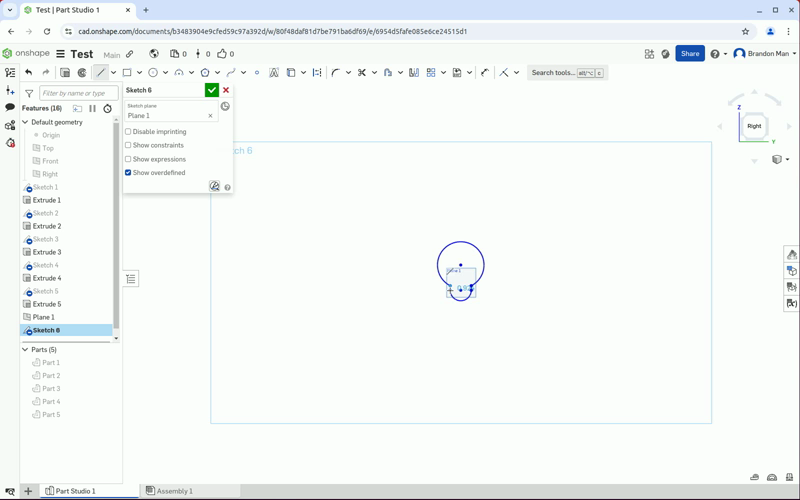
scroll(6)
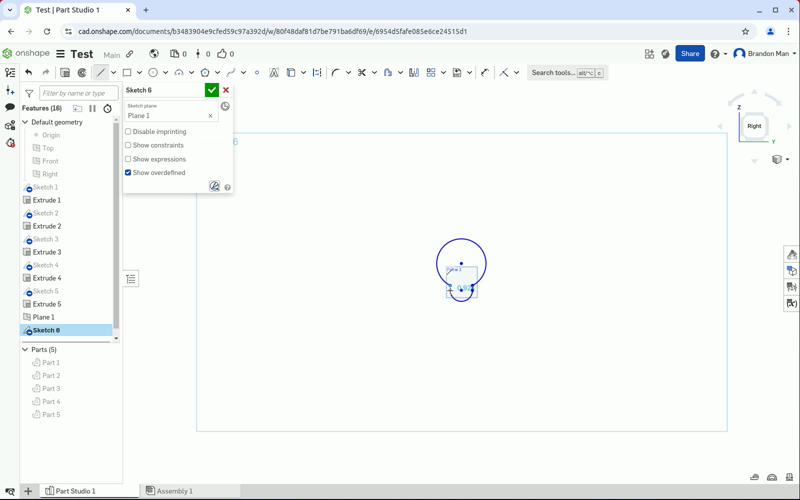
scroll(6)
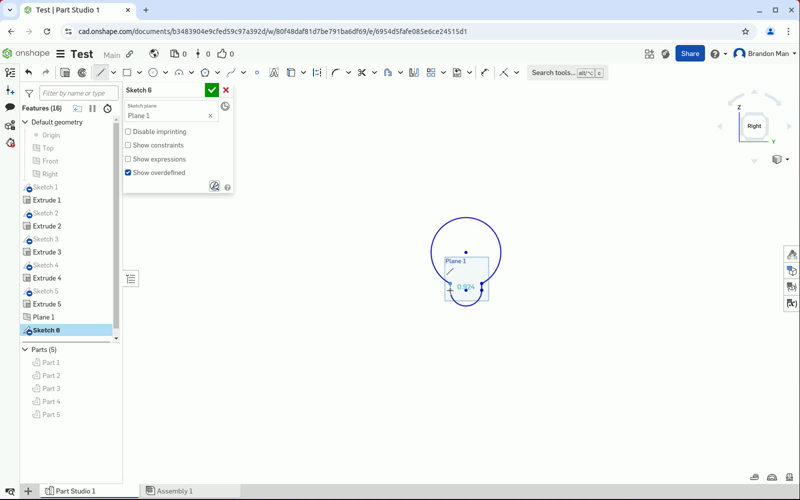
scroll(6)
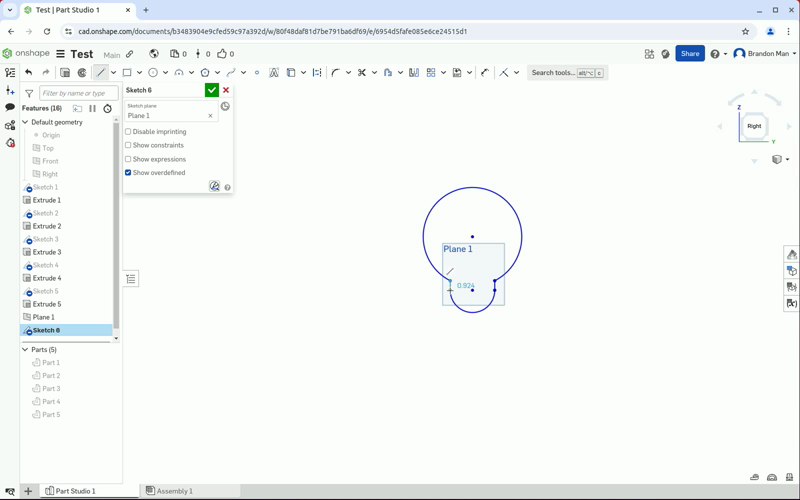
scroll(6)
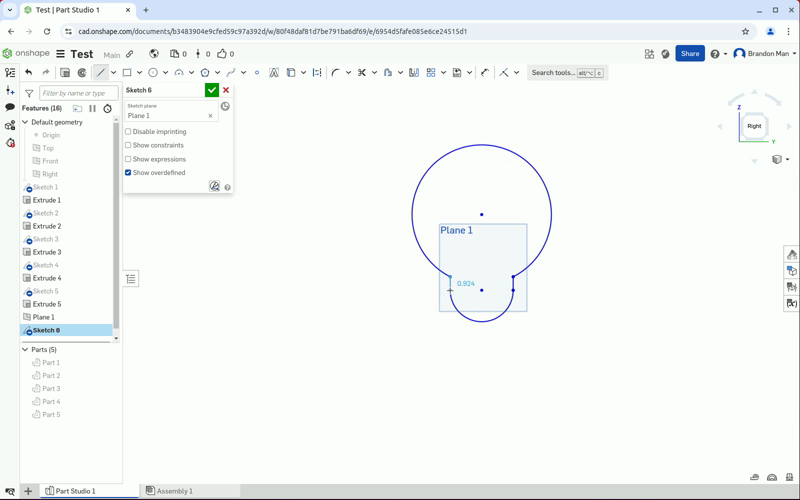
scroll(6)
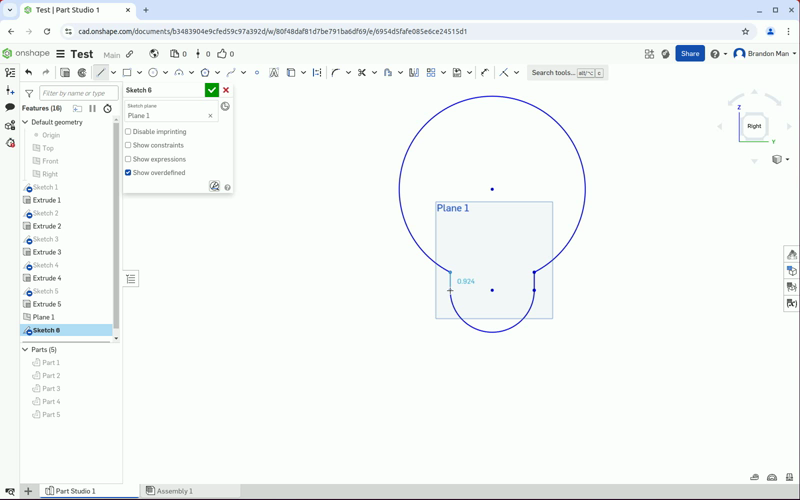
scroll(6)
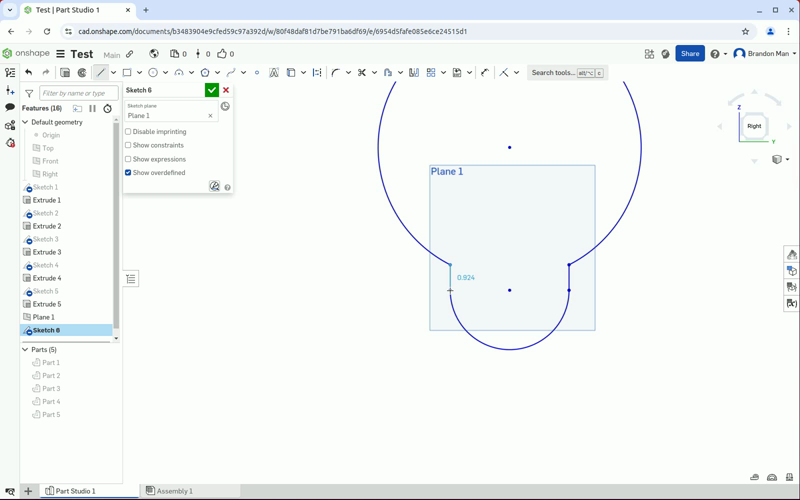
scroll(6)
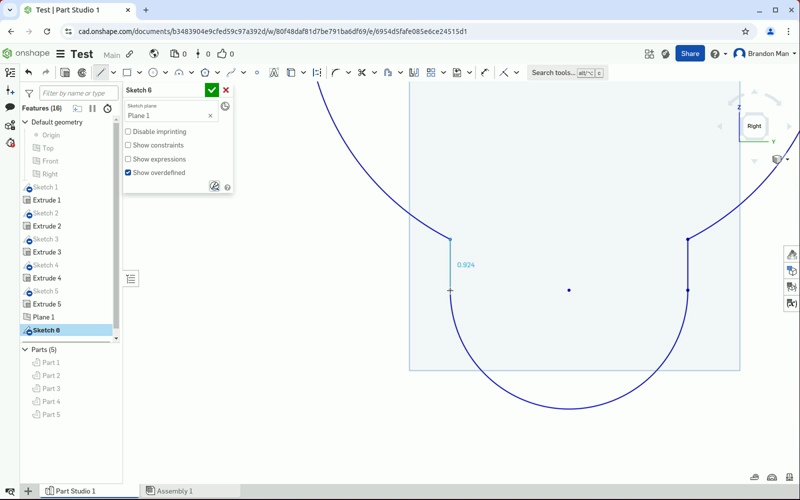
key_up(shift)
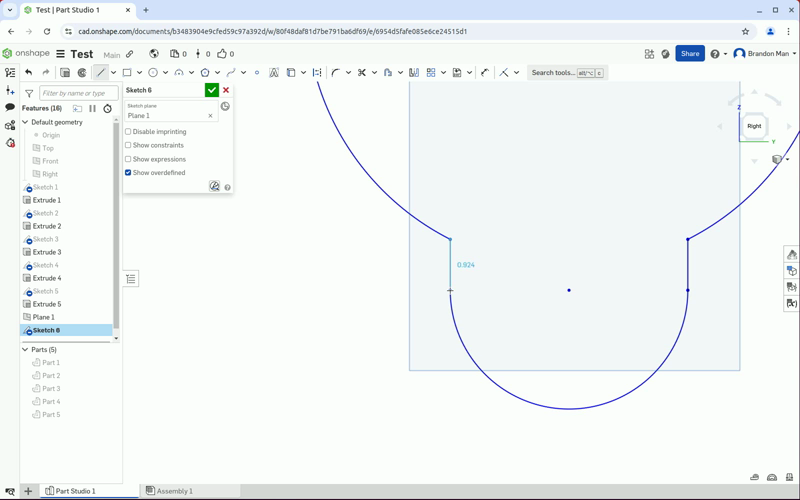
click(450, 290)
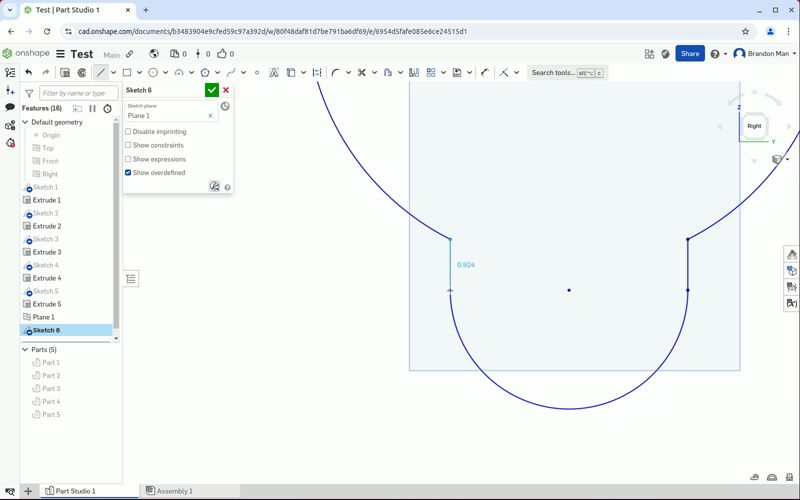
scroll(-6)
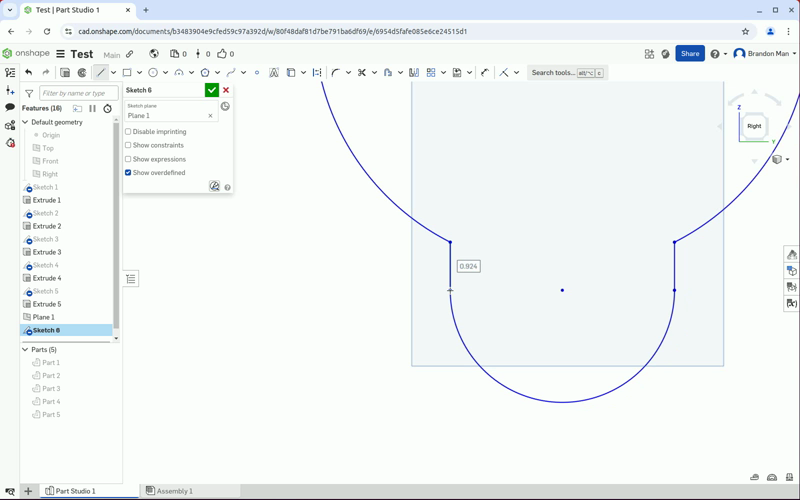
scroll(-6)
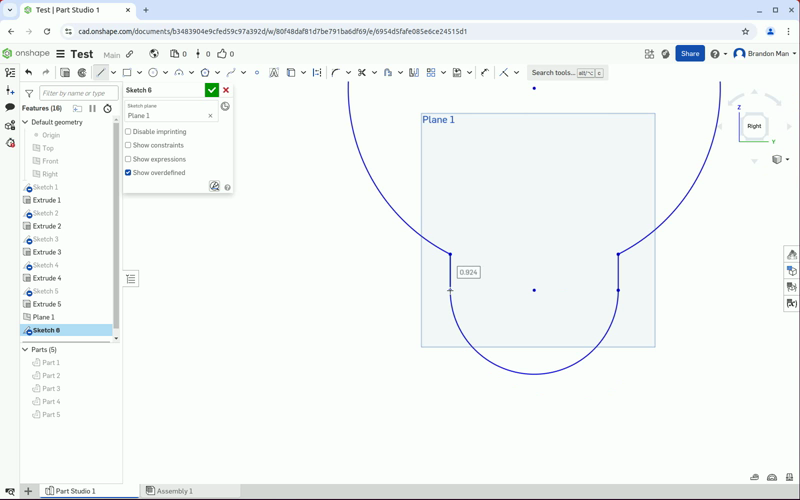
scroll(-6)
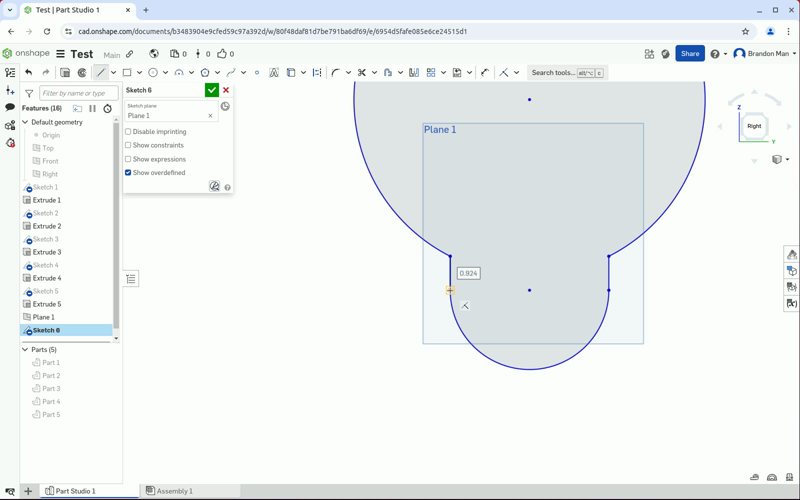
scroll(-6)
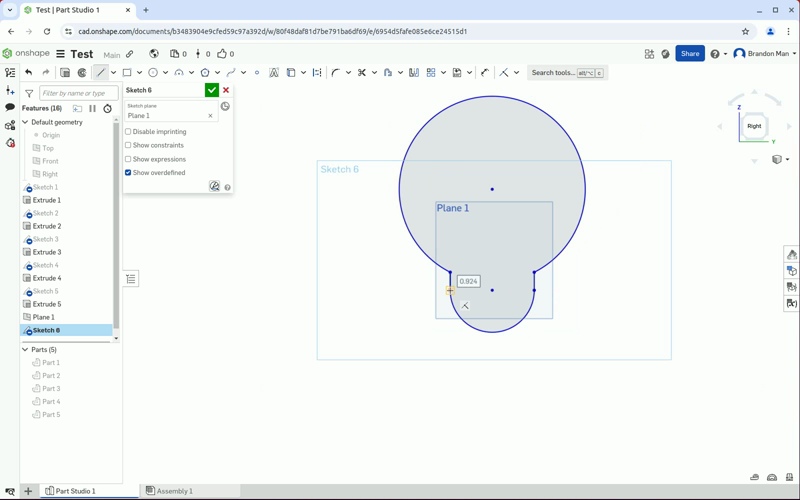
scroll(-6)
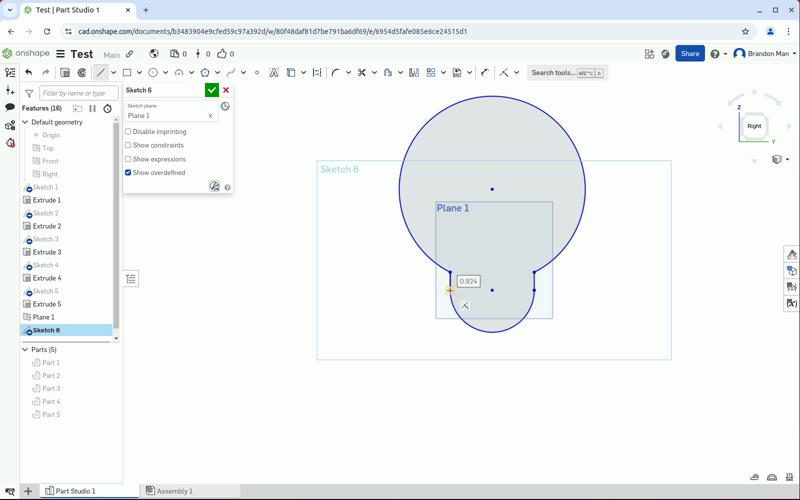
scroll(-6)
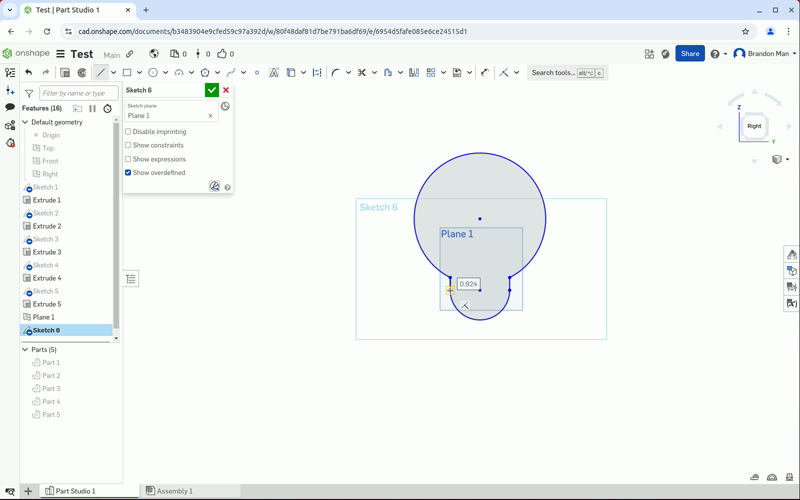
scroll(-6)
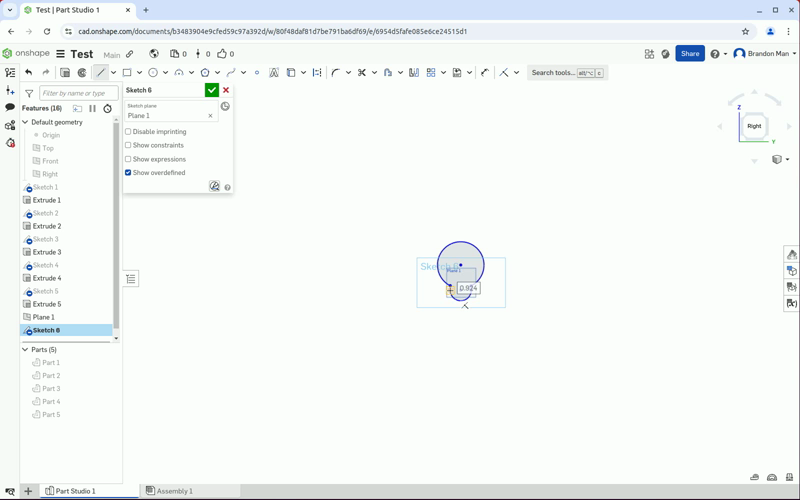
key(esc)
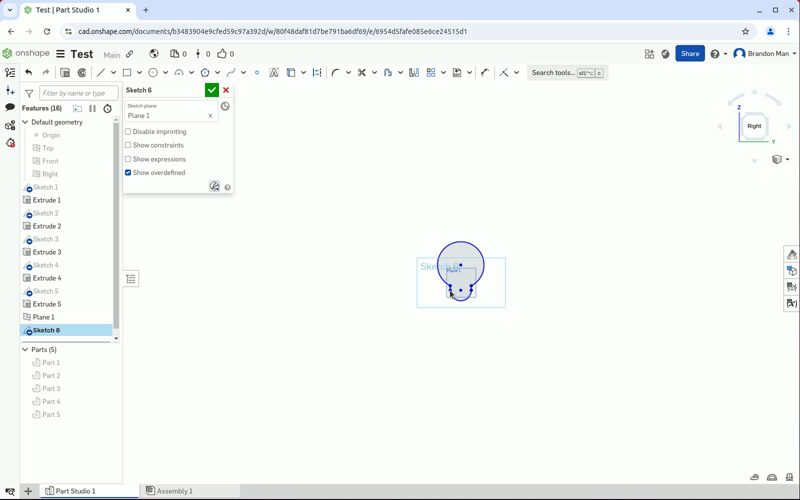
mouse_move(471, 248)
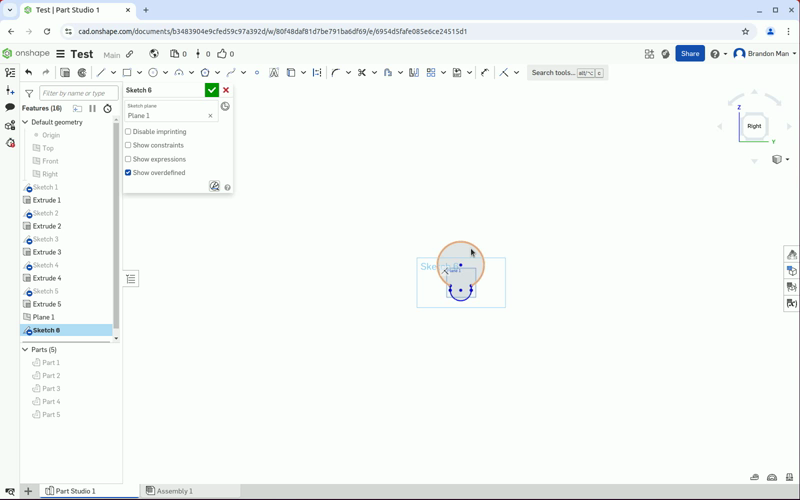
click(471, 248)
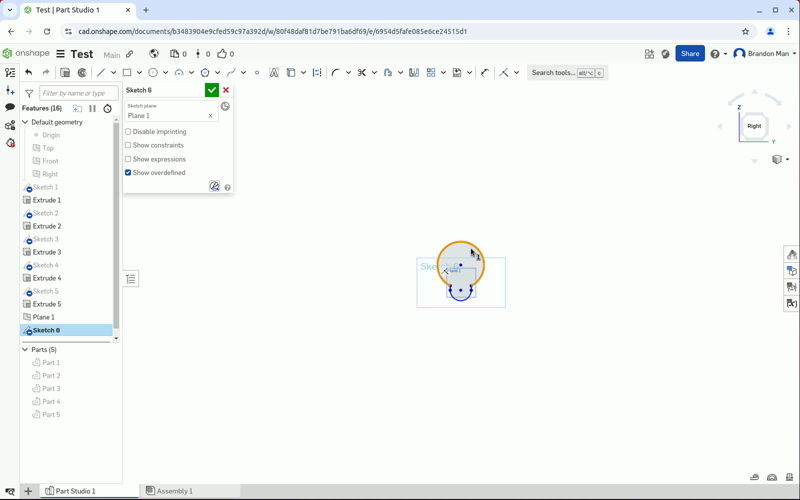
mouse_move(73, 352)
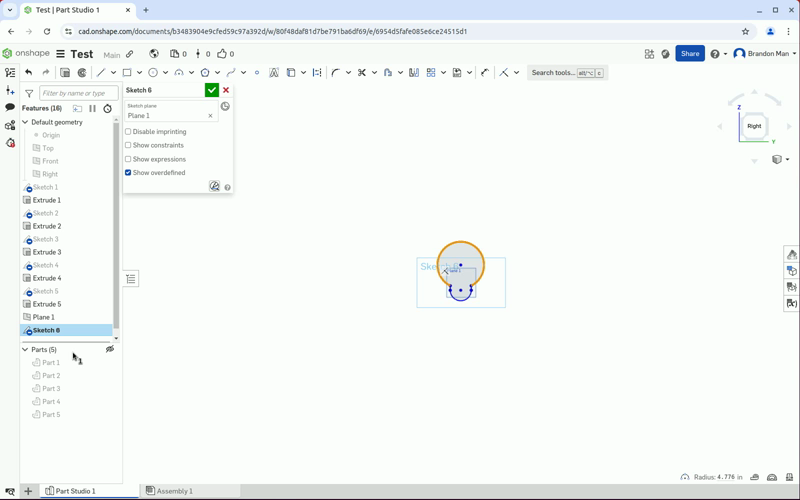
key(shift+y)
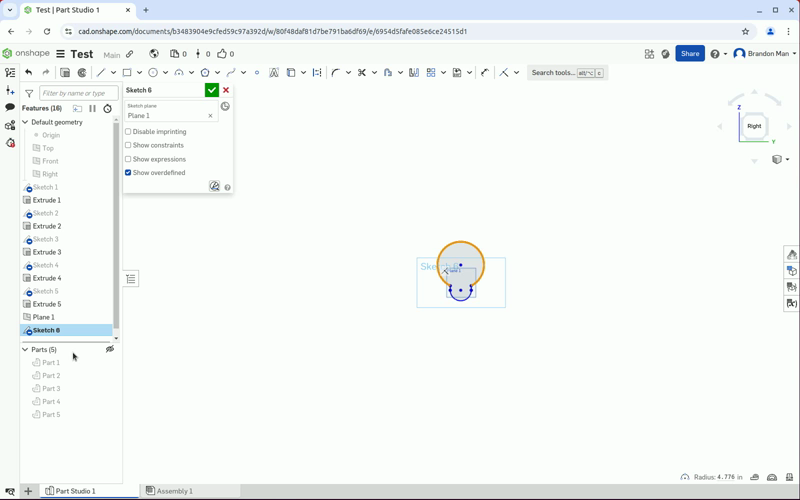
key(shift+e)
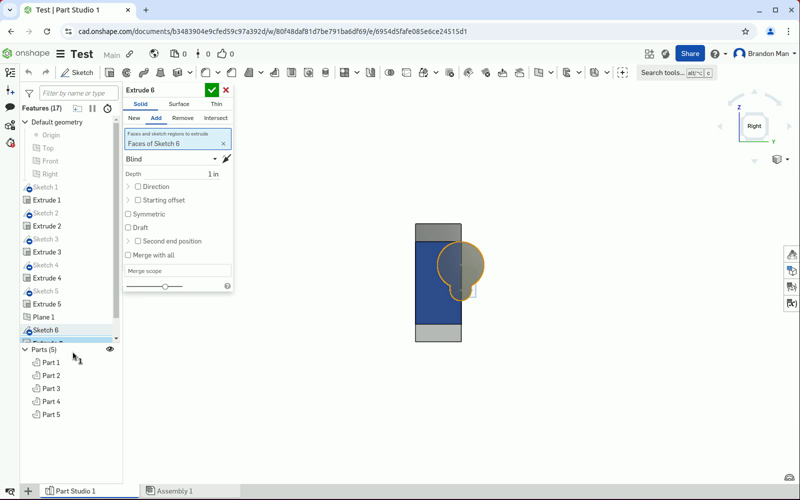
mouse_move(143, 106)
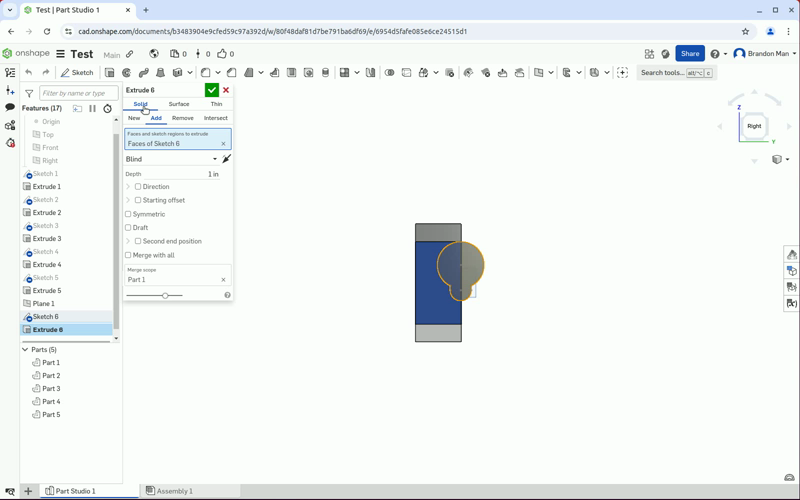
click(143, 106)
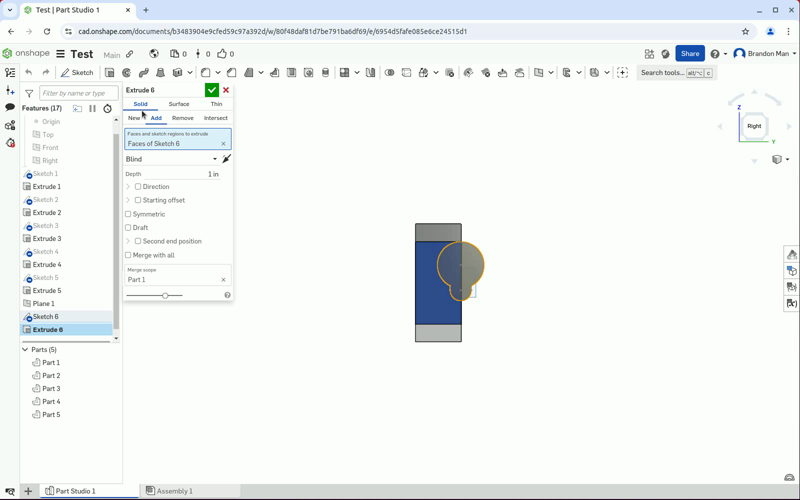
mouse_move(137, 120)
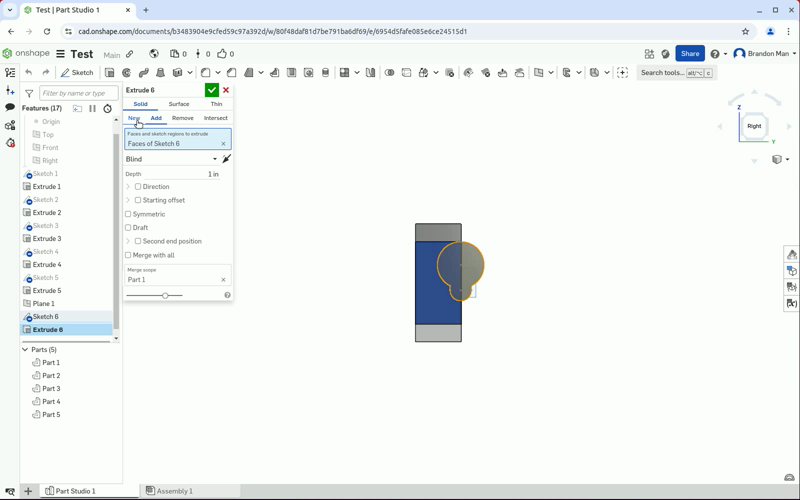
click(137, 120)
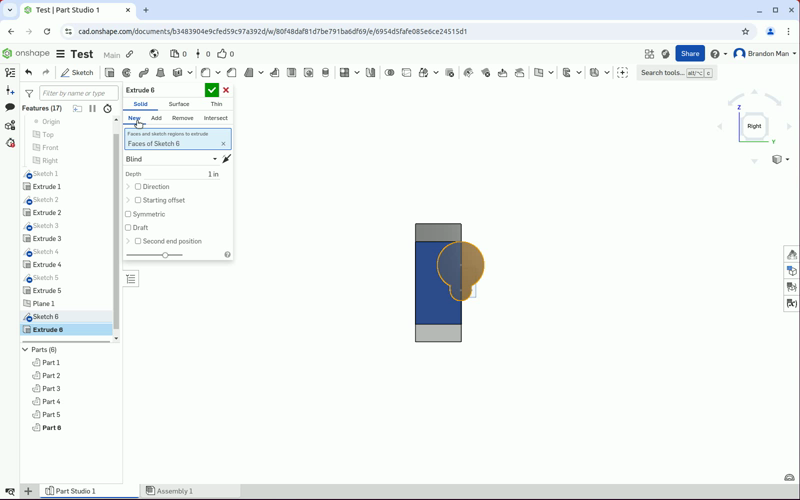
key(tab, 4)
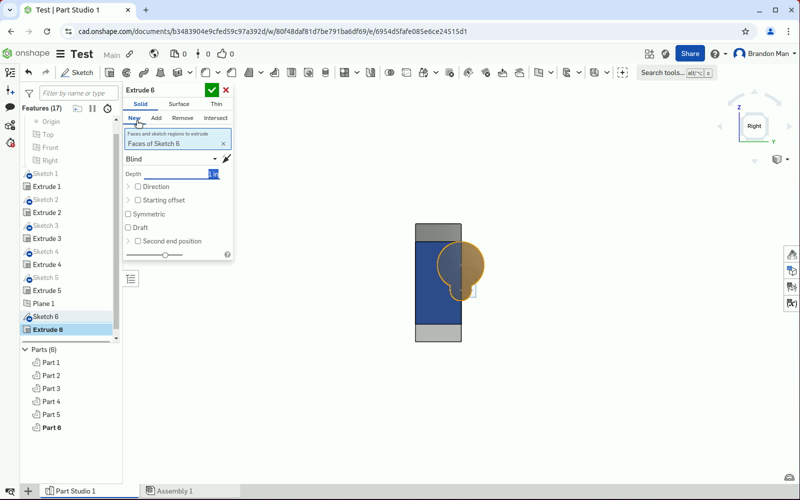
text(3.129)
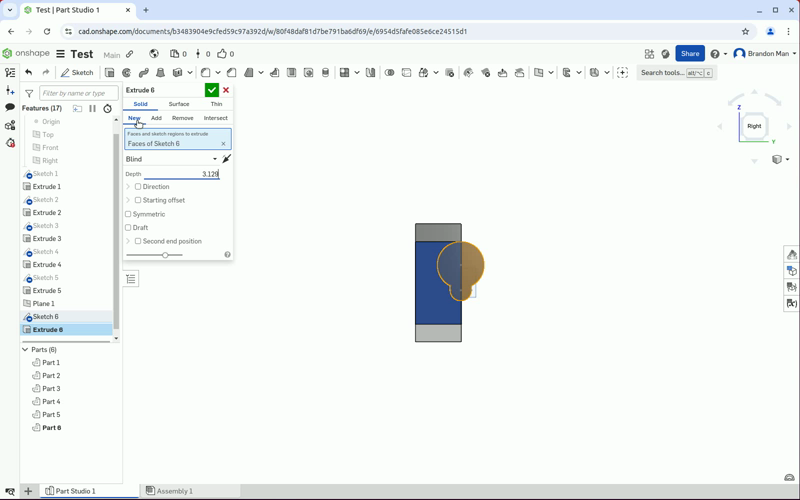
key(enter)
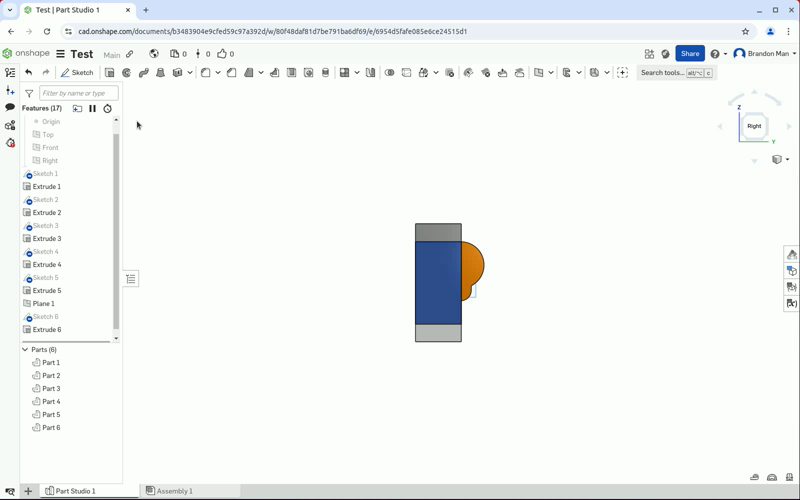
key(shift+h)
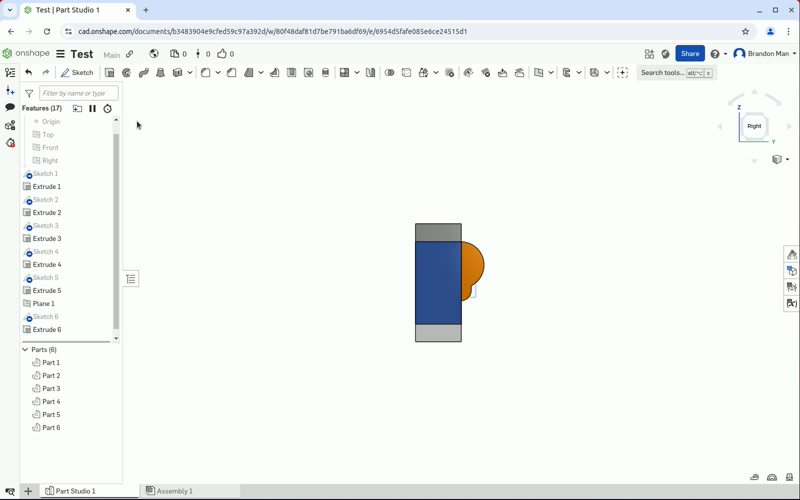
key(shift+h)
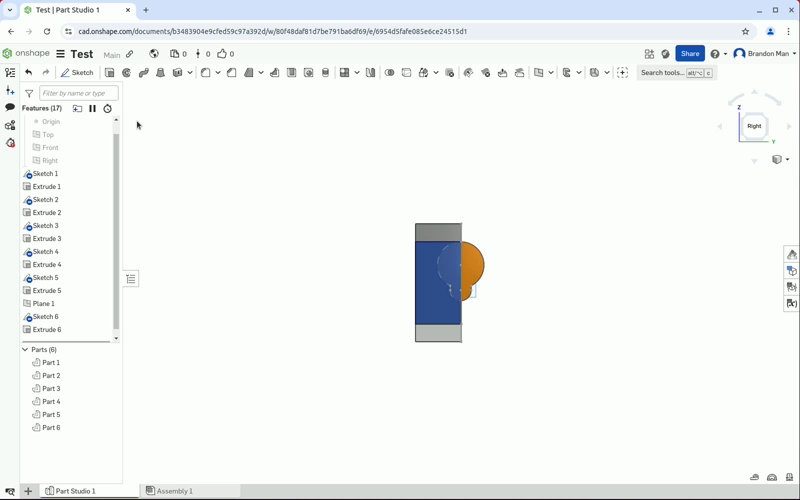
key(shift+7)
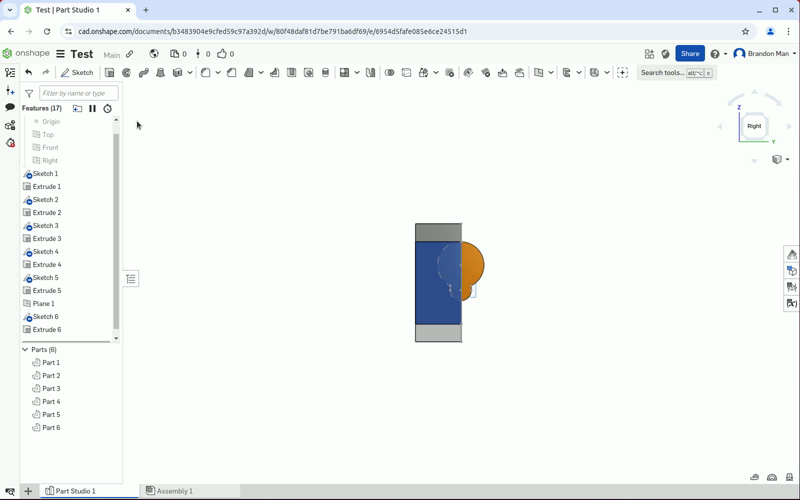
key(right, 2)
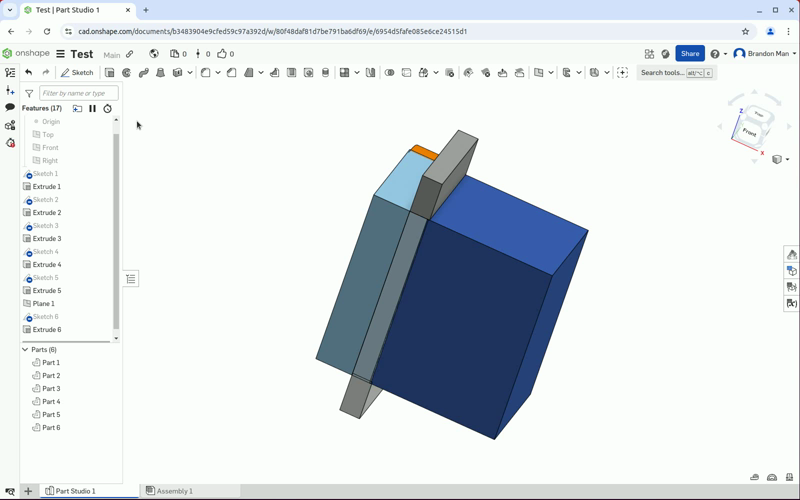
key(down, 2)
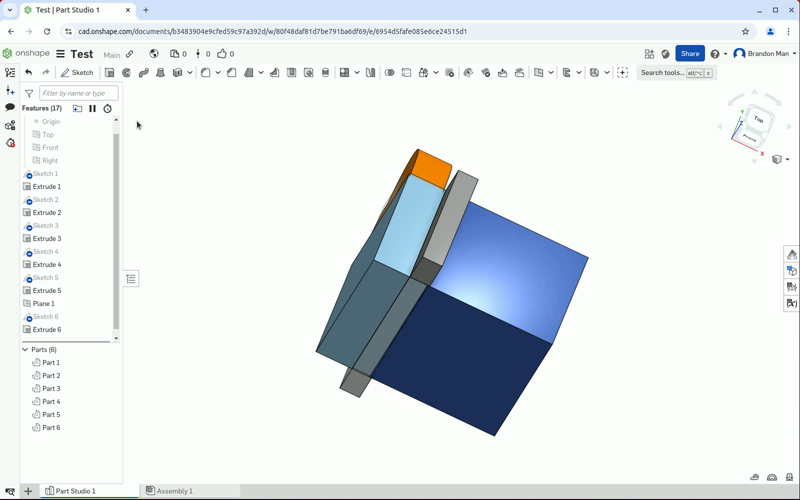
key(up, 2)
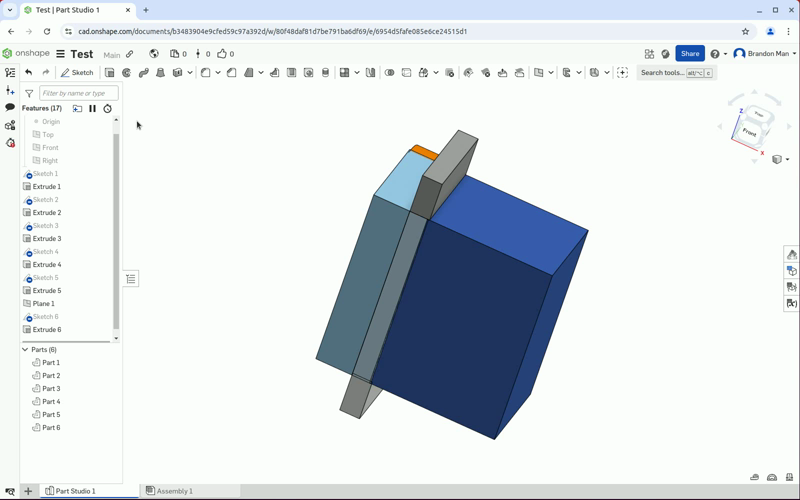
key(left, 2)
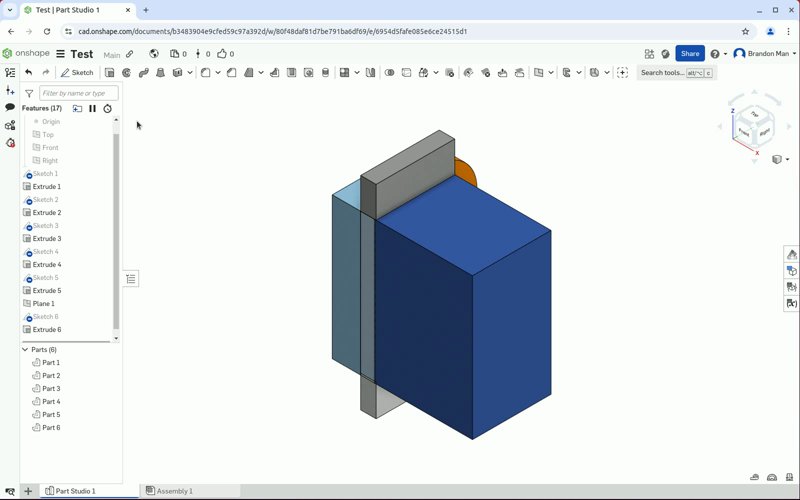
mouse_move(69, 176)
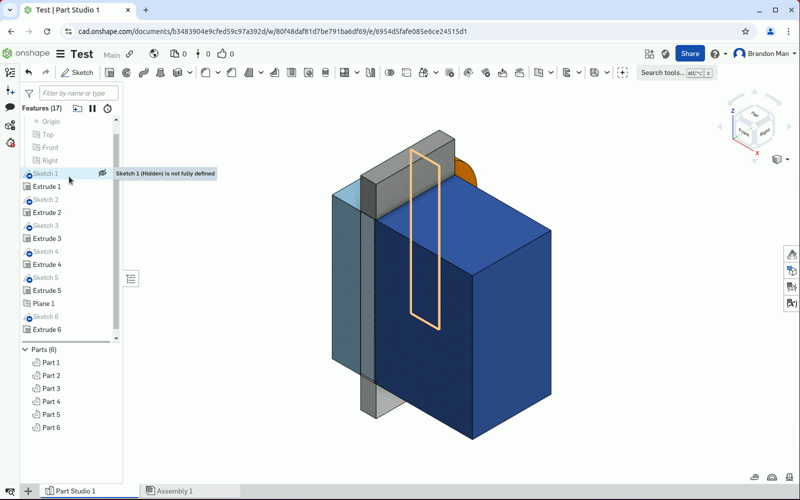
click(69, 176)